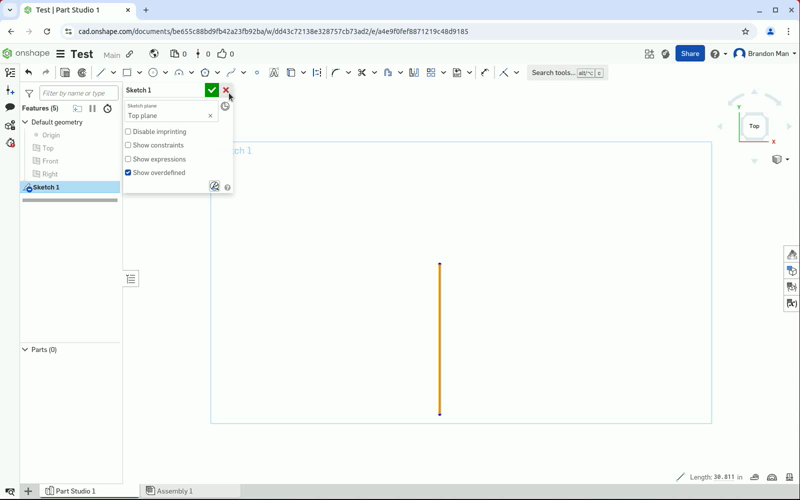
key(shift+h)
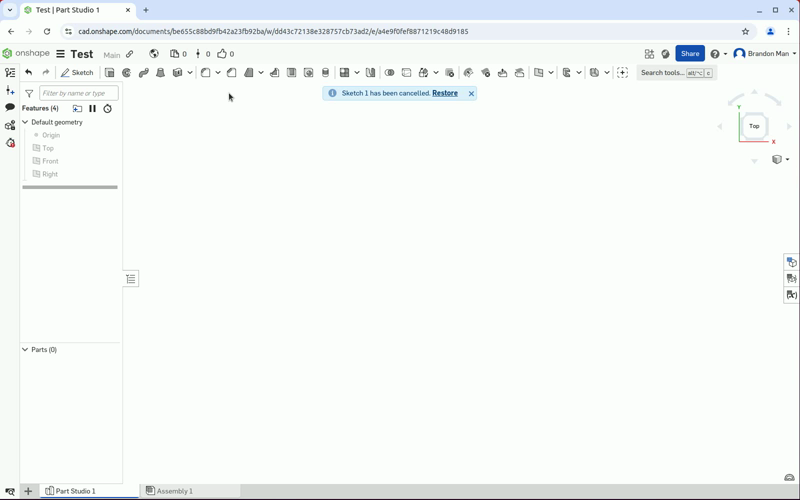
mouse_move(73, 352)
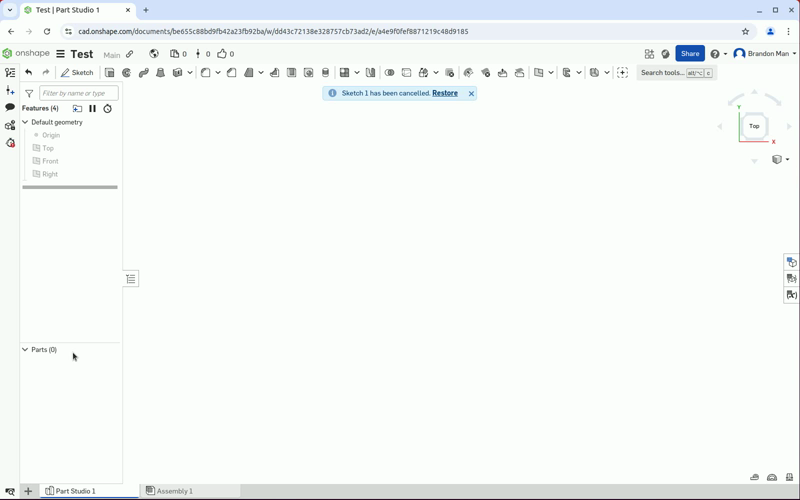
key(y)
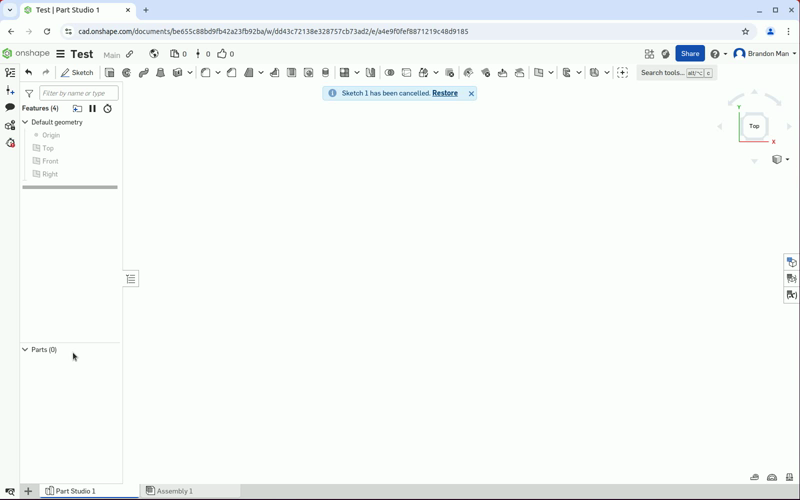
key(shift+p)
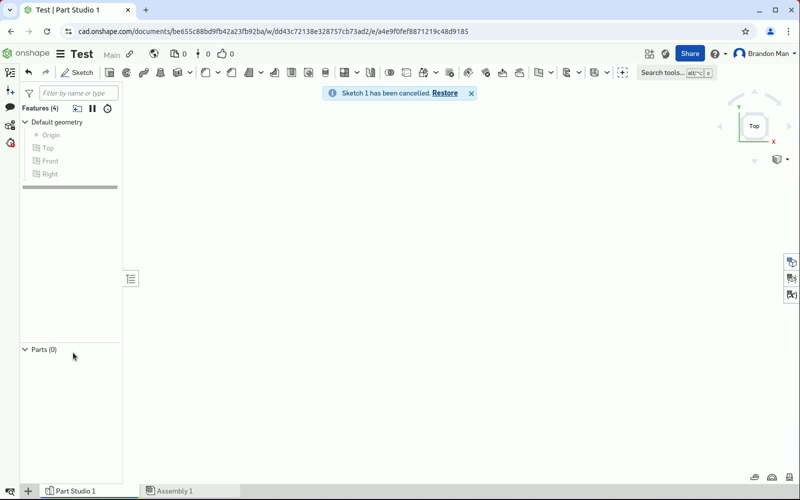
key(space)
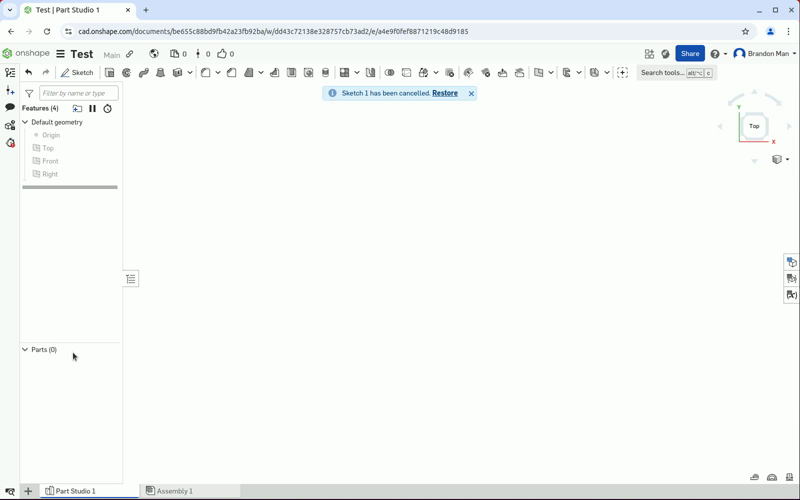
key_down(shift)
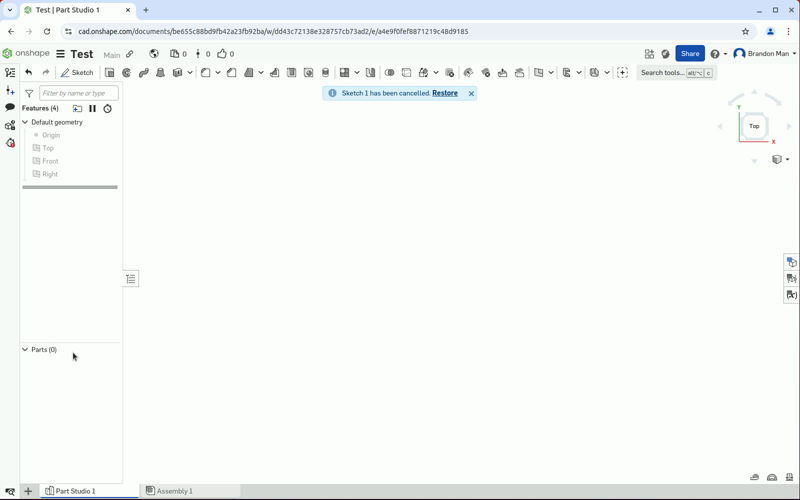
key(up)
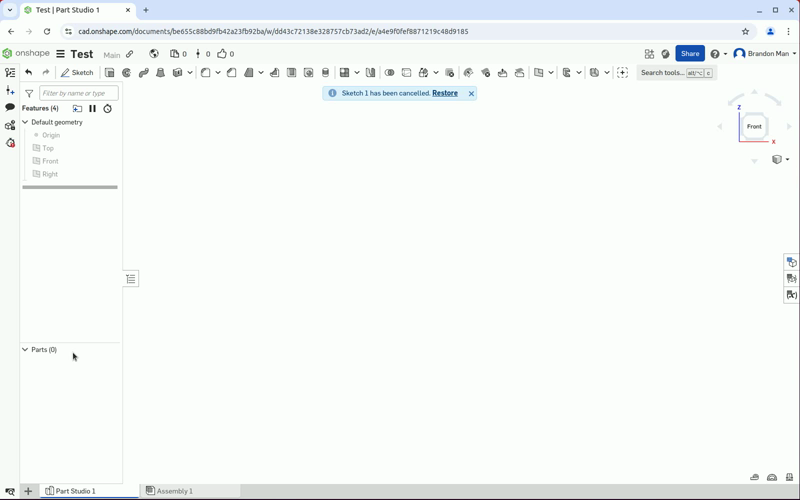
key_up(shift)
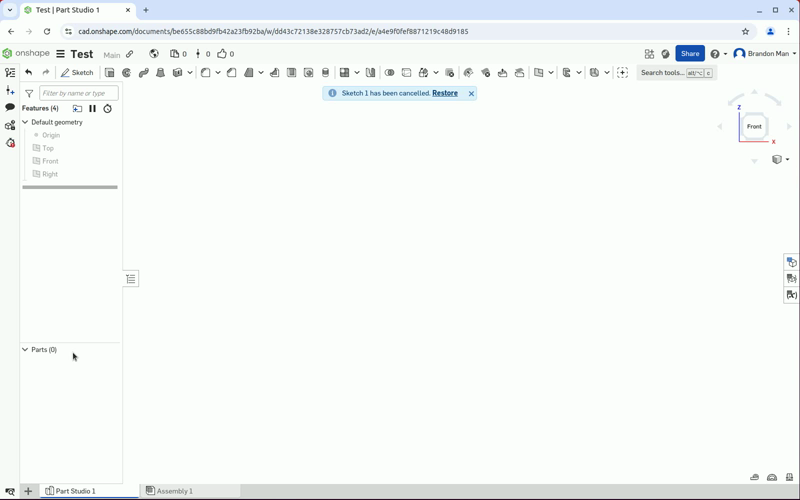
mouse_move(73, 352)
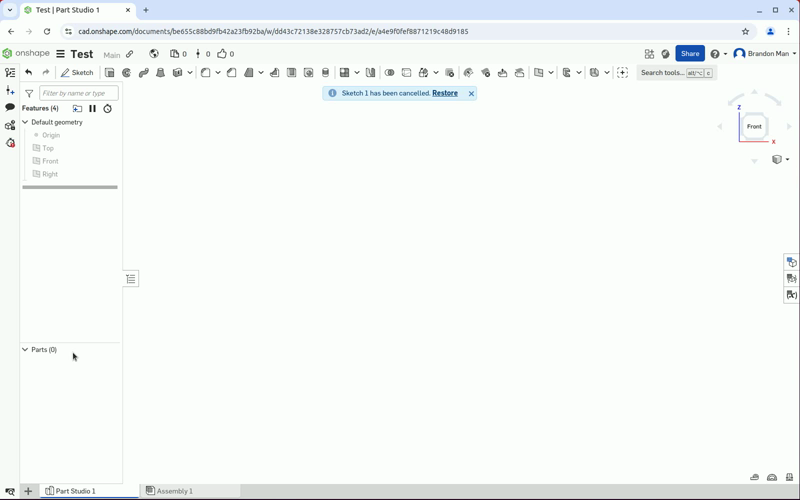
key(shift+y)
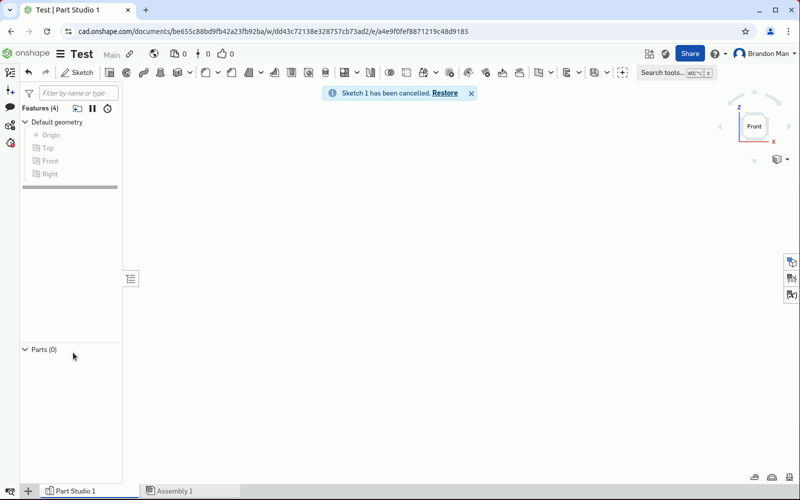
key(shift+s)
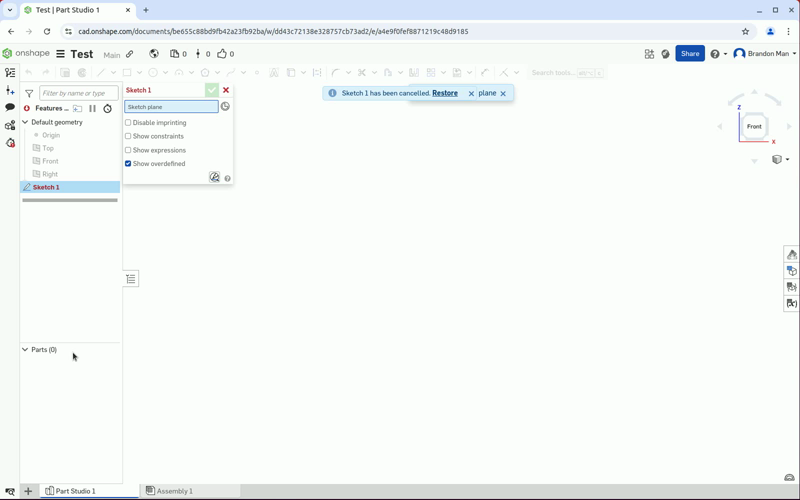
mouse_move(73, 163)
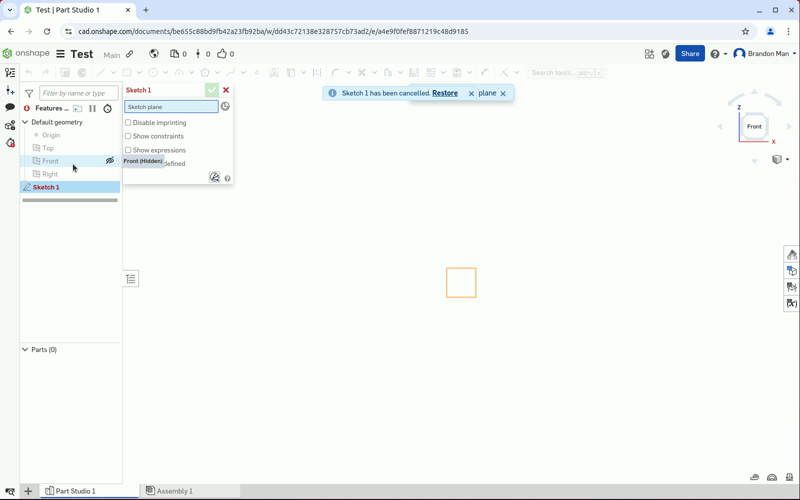
click(73, 163)
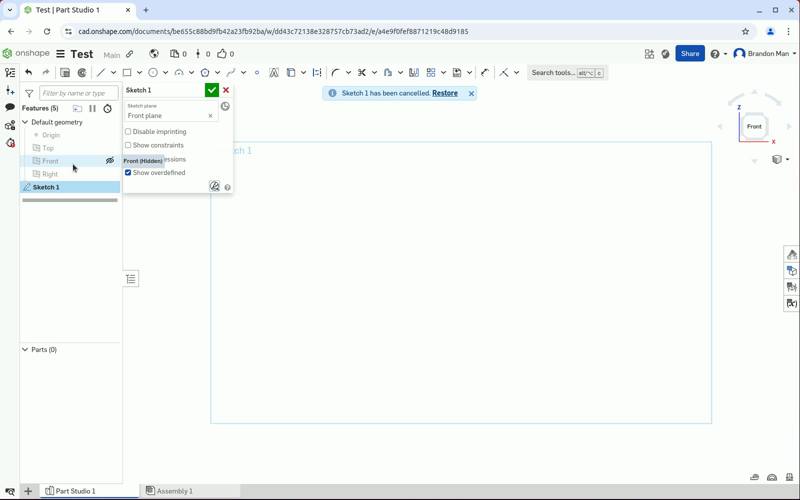
mouse_move(73, 352)
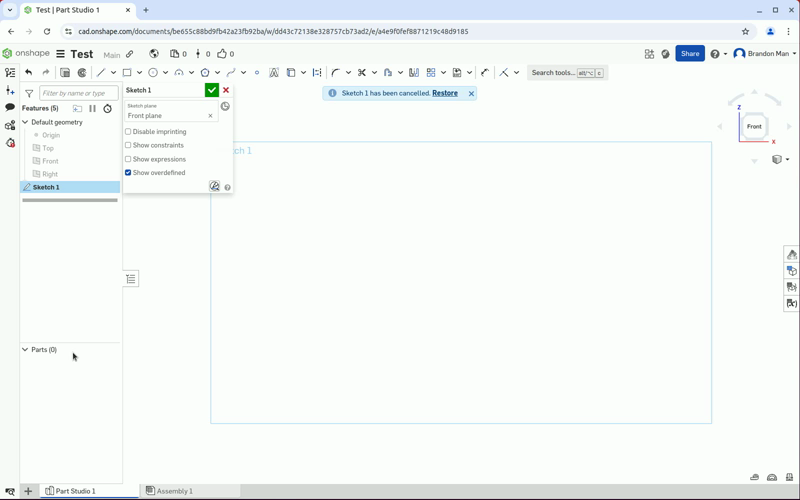
key(y)
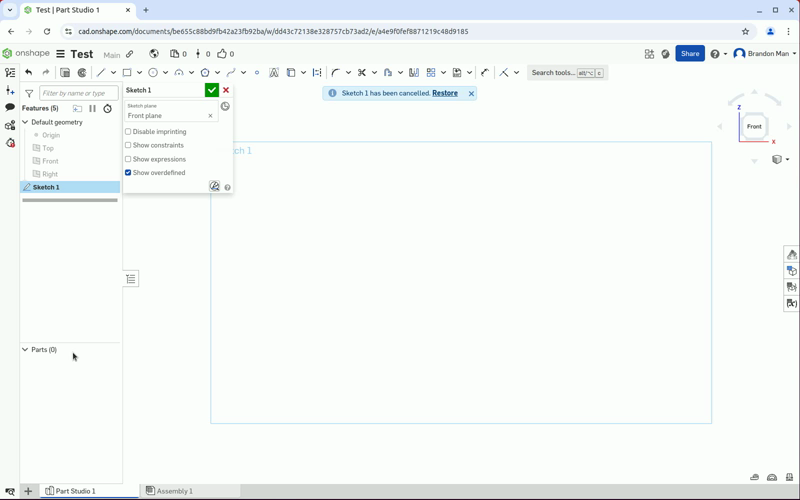
key(c)
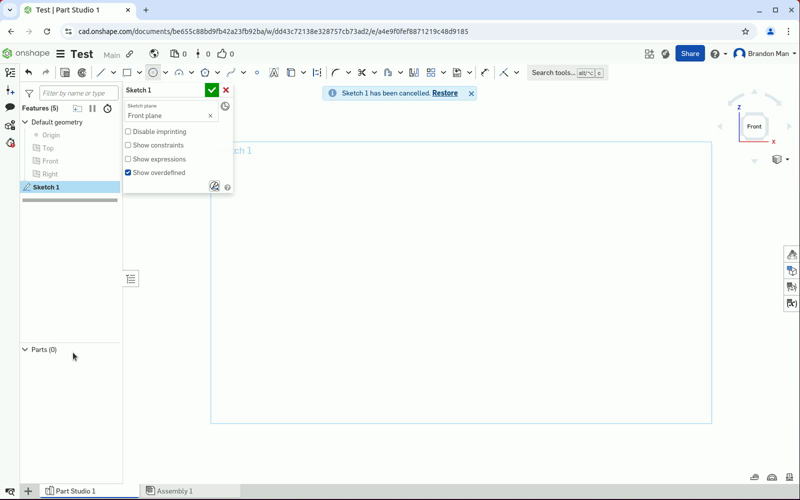
key_down(shift)
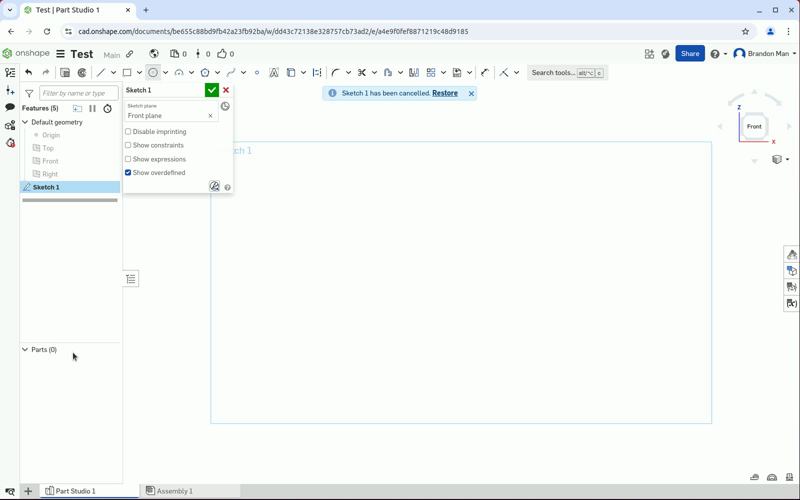
mouse_move(460, 282)
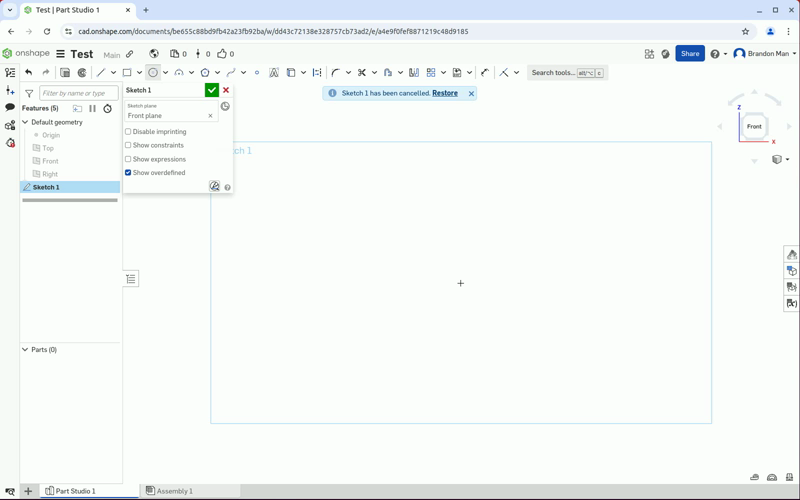
click(460, 282)
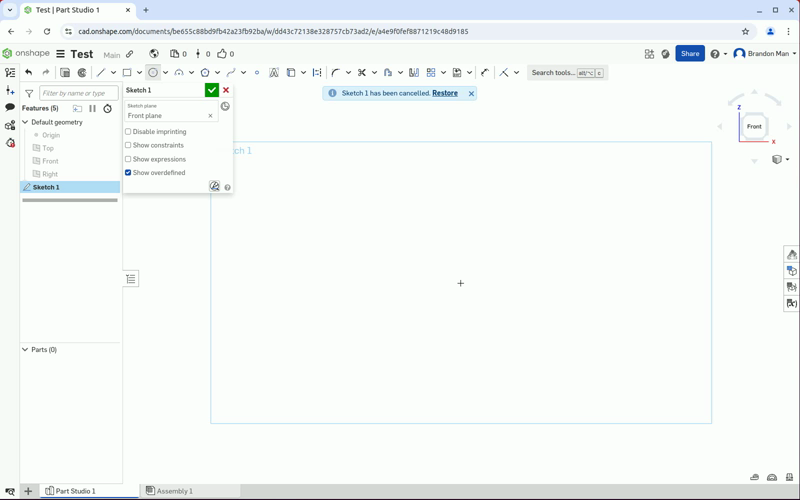
key_up(shift)
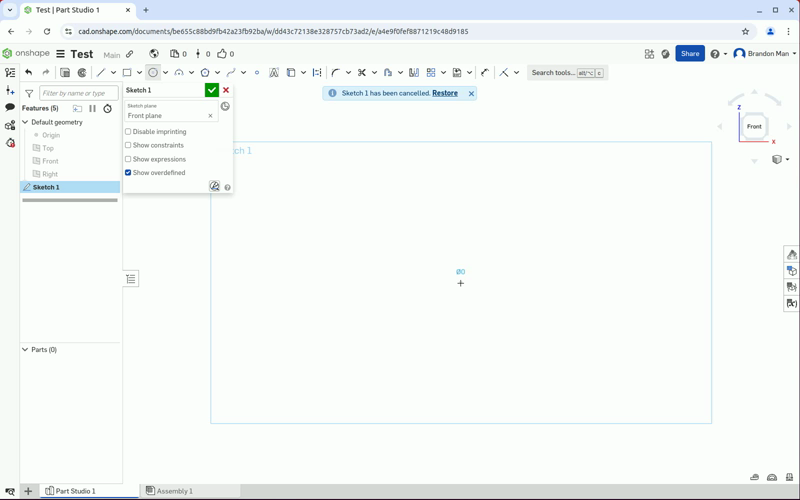
mouse_move(505, 282)
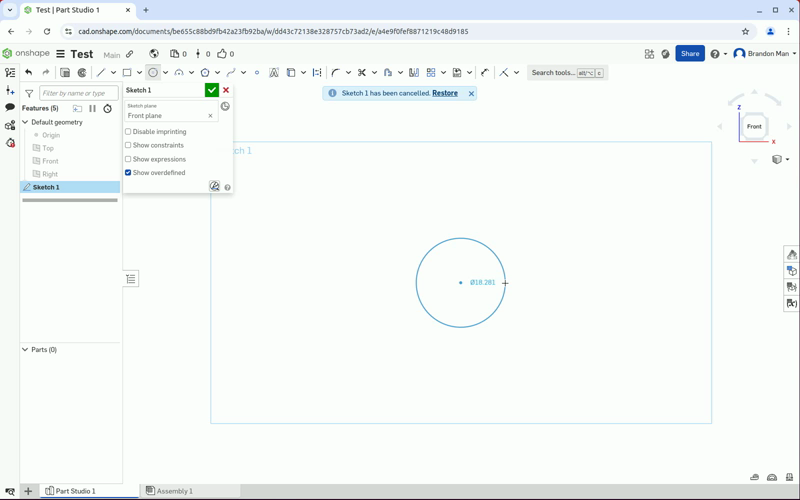
click(505, 282)
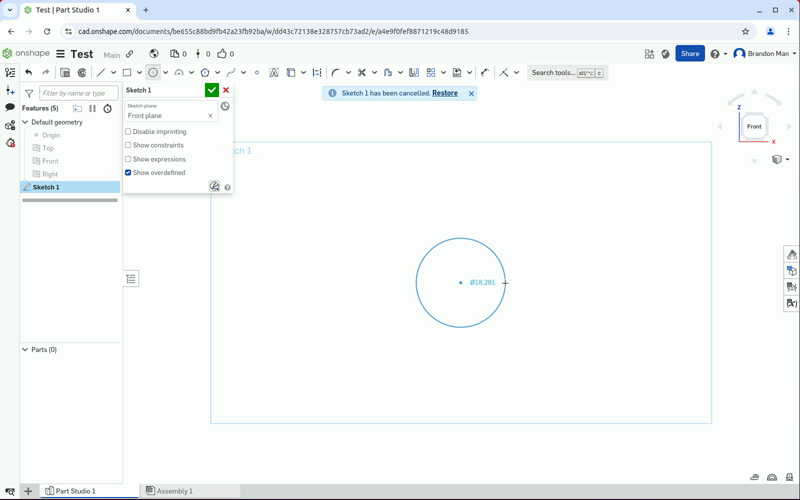
key(esc)
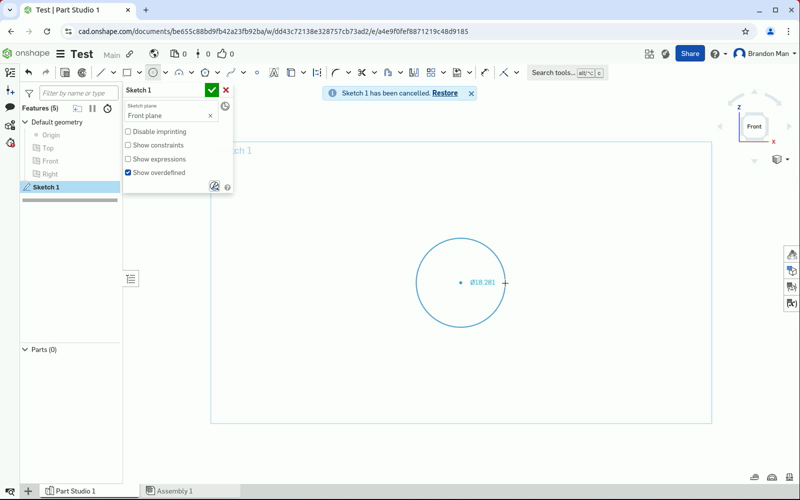
key(l)
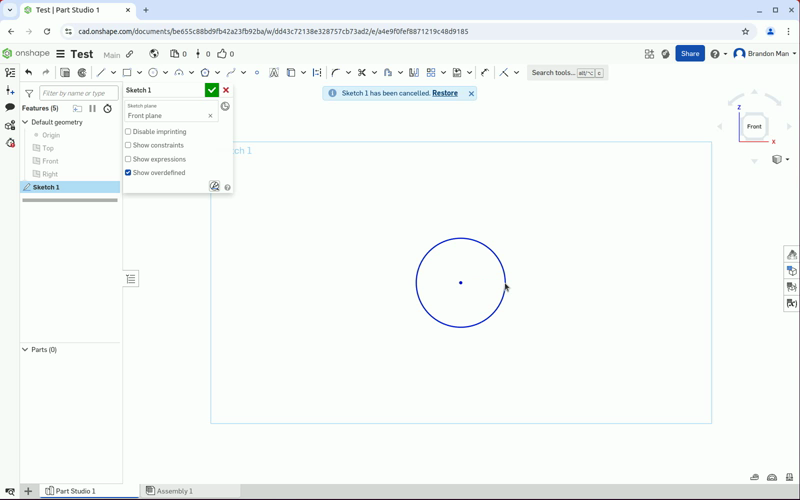
key_down(shift)
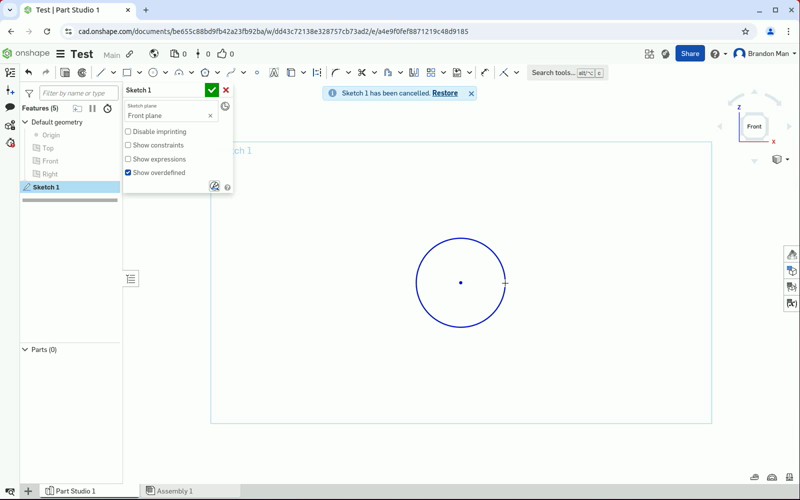
mouse_move(431, 290)
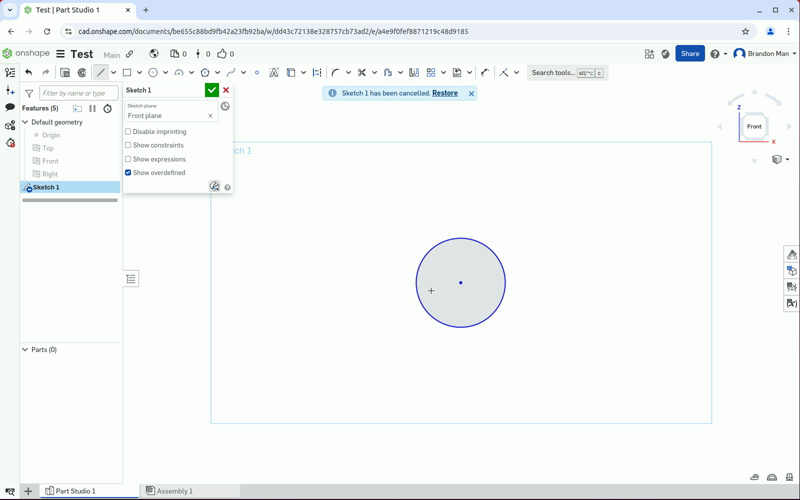
click(431, 290)
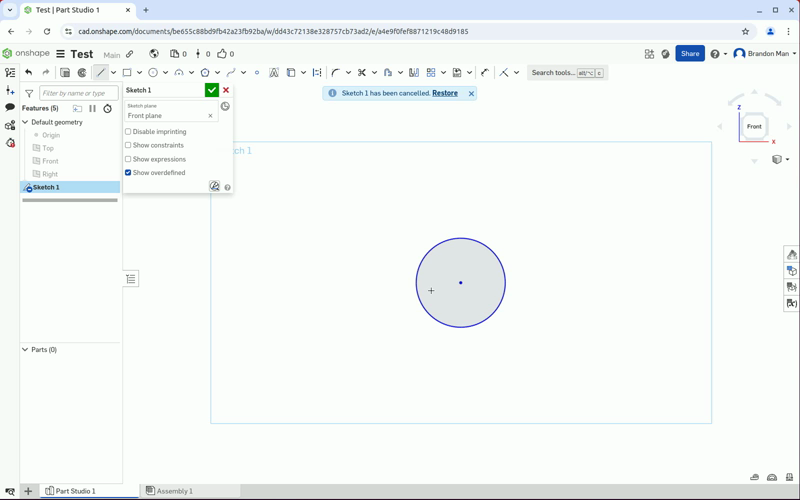
key_up(shift)
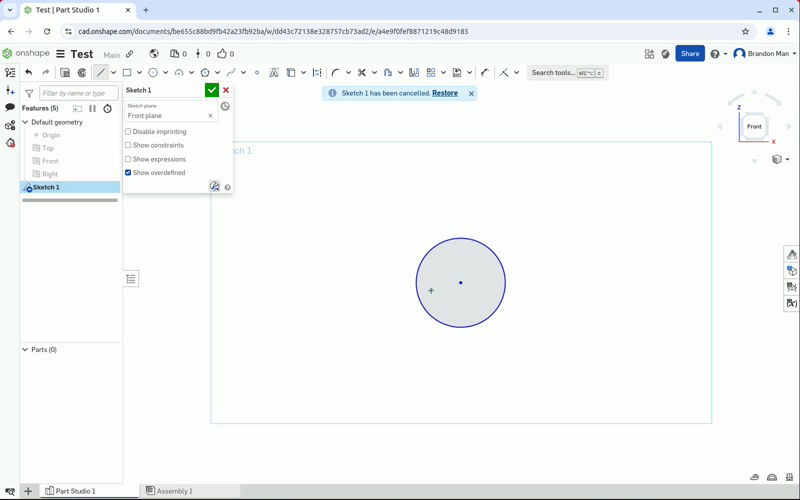
key_down(shift)
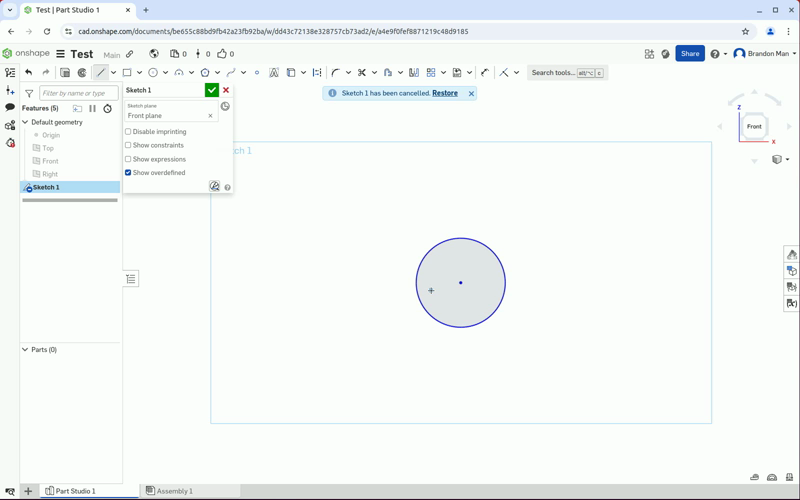
mouse_move(461, 290)
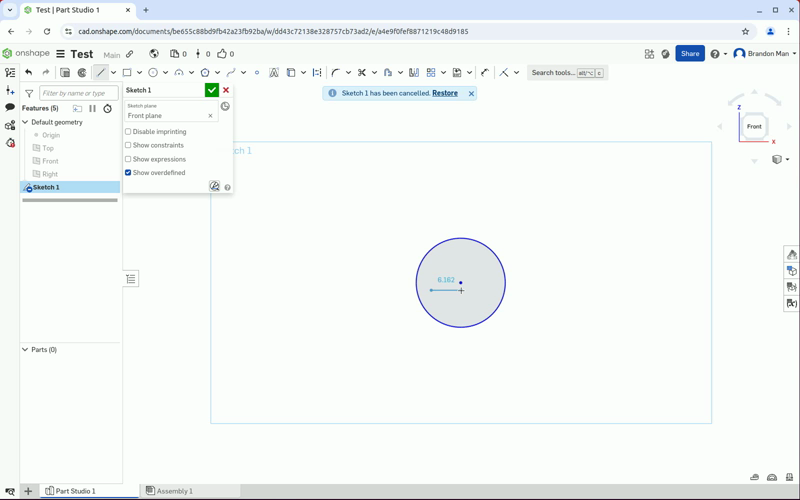
mouse_move(439, 290)
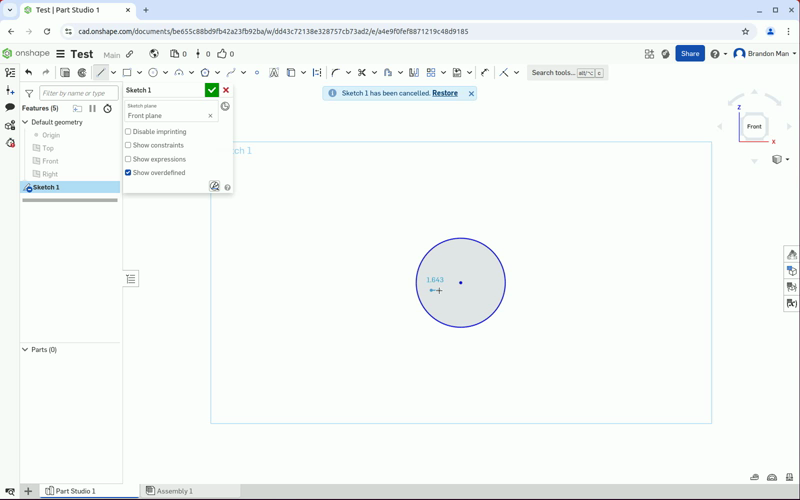
click(439, 290)
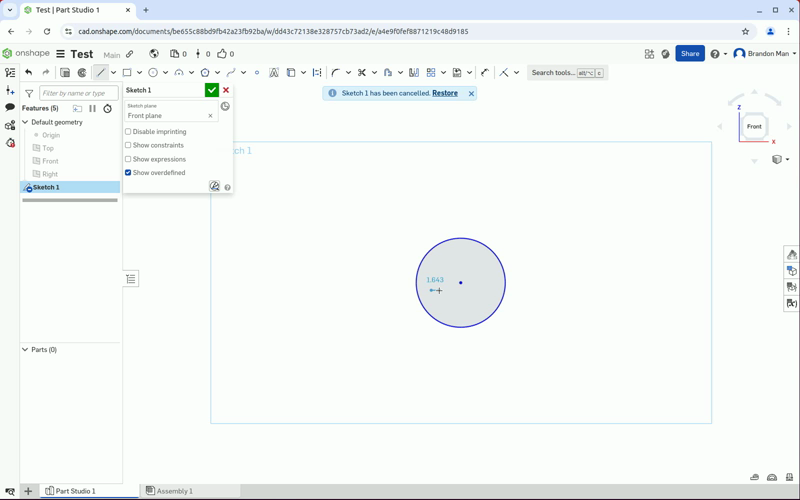
key_up(shift)
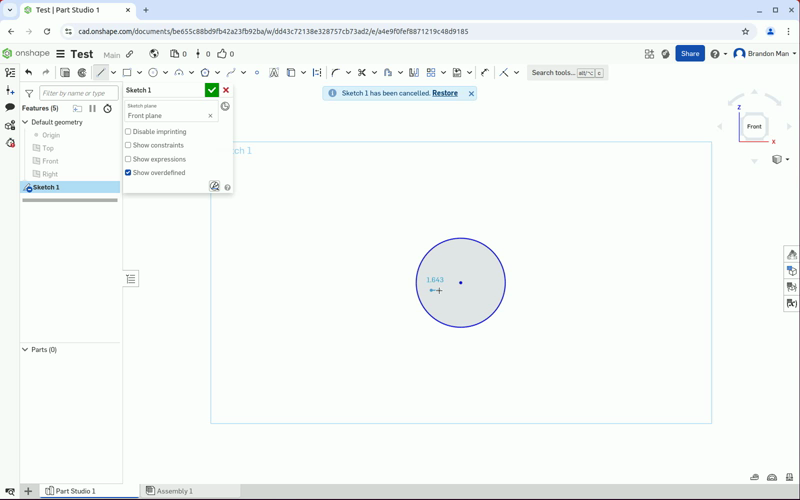
key(esc)
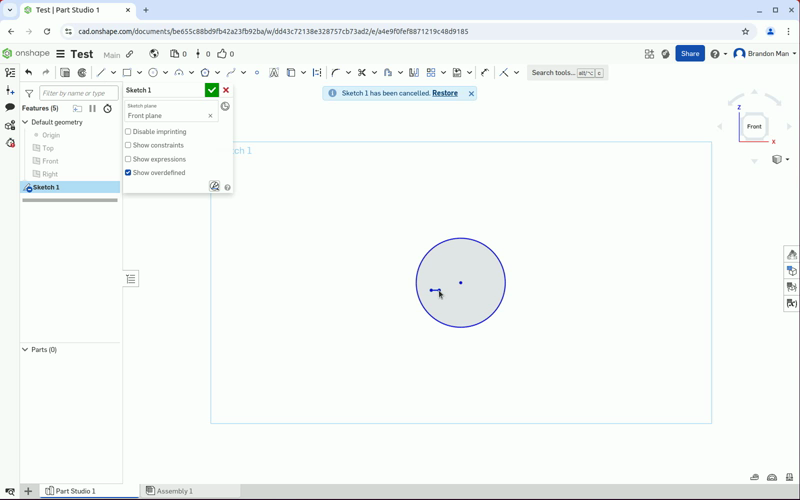
key(a)
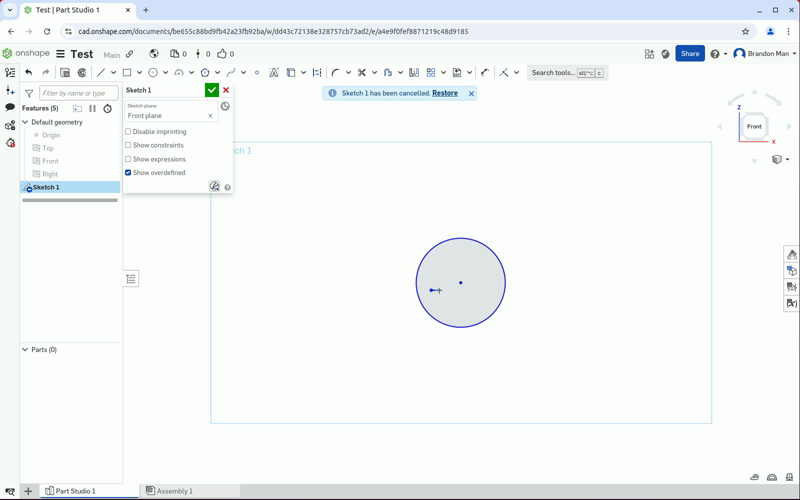
mouse_move(439, 290)
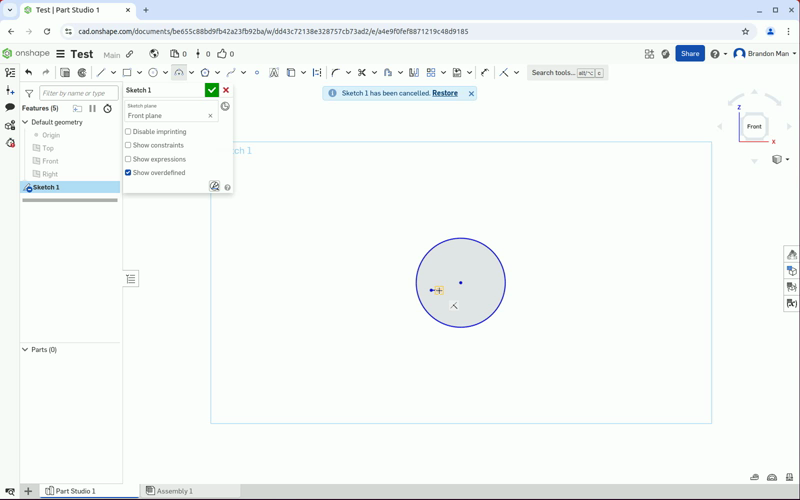
click(439, 290)
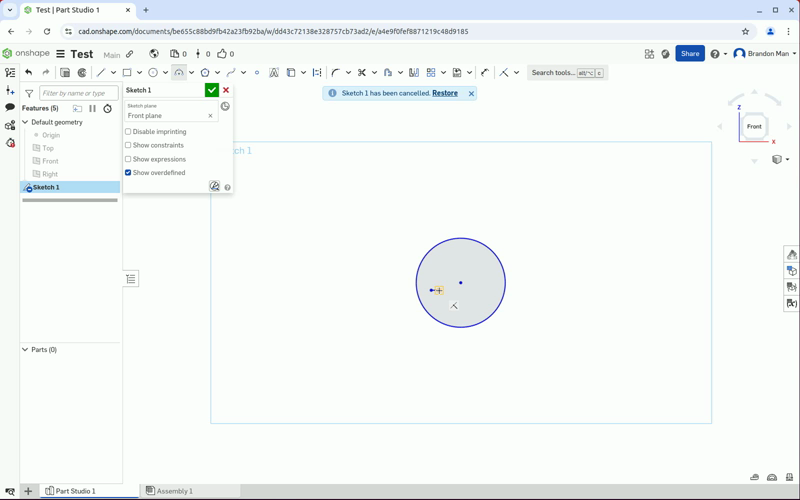
key_down(shift)
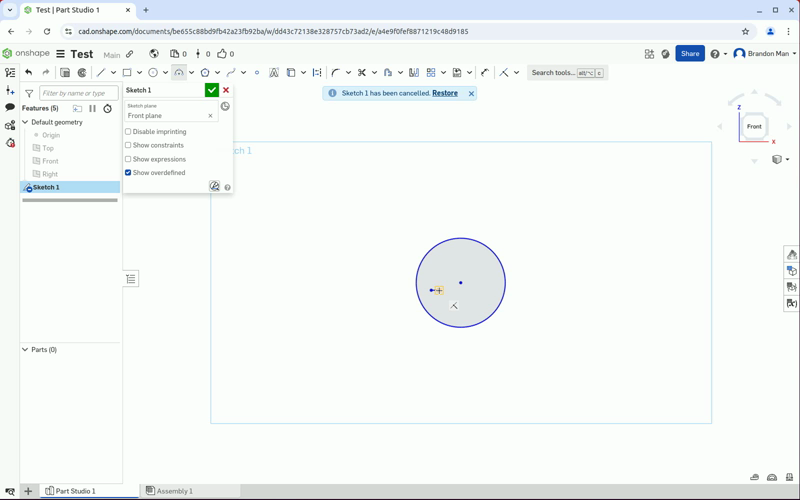
mouse_move(481, 290)
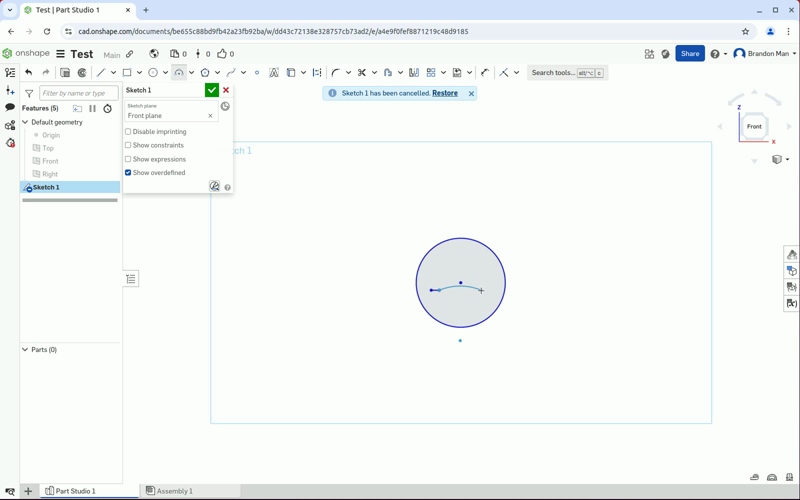
click(481, 290)
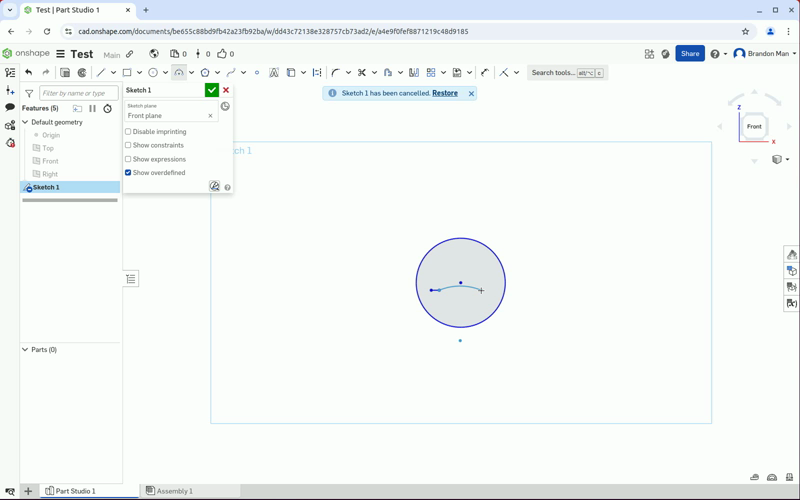
mouse_move(460, 305)
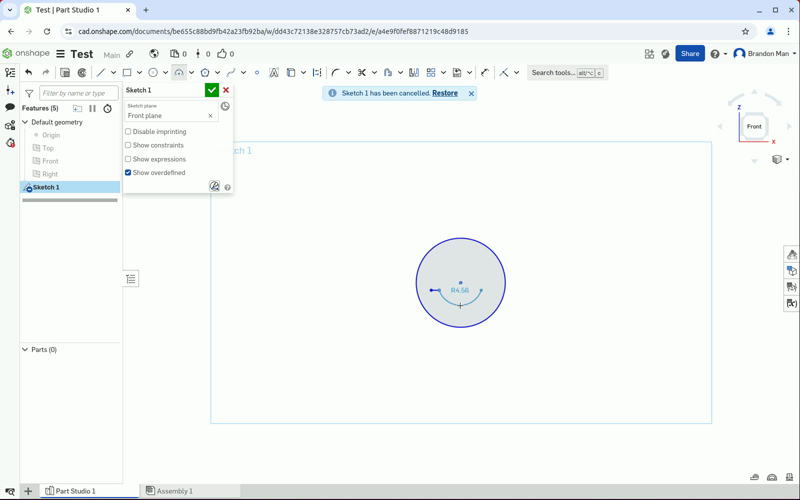
click(460, 305)
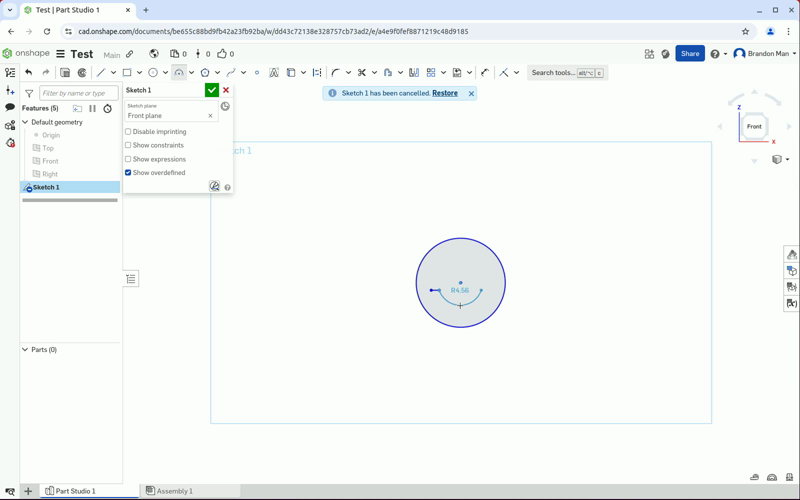
key_up(shift)
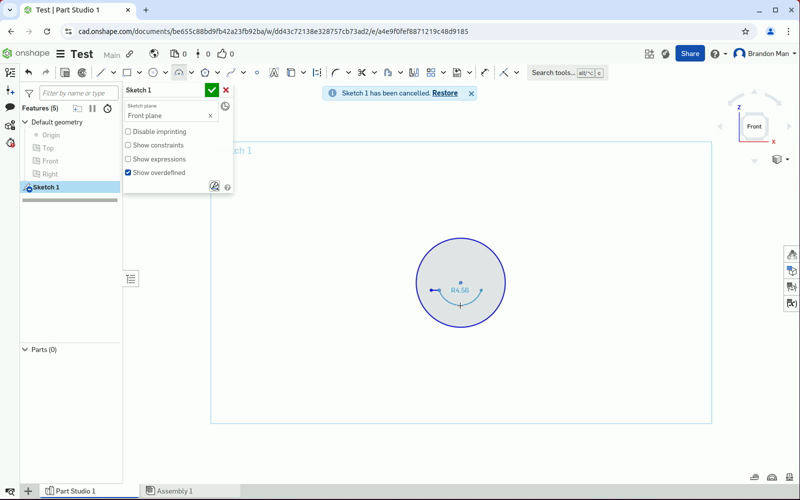
key(esc)
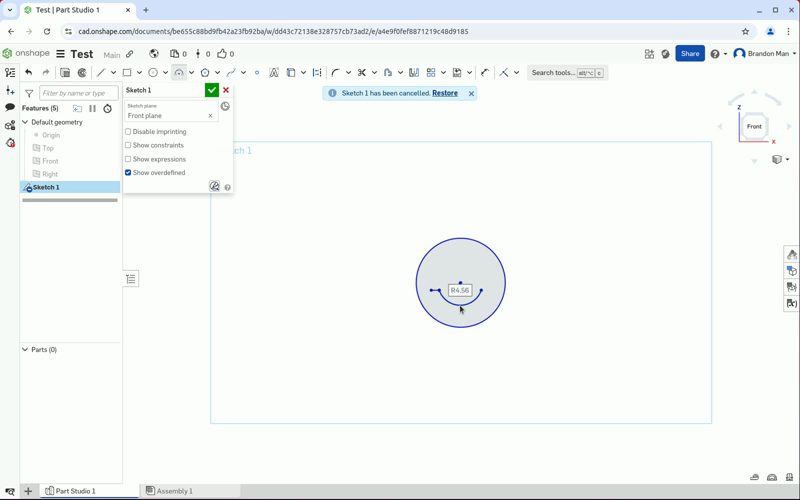
key(l)
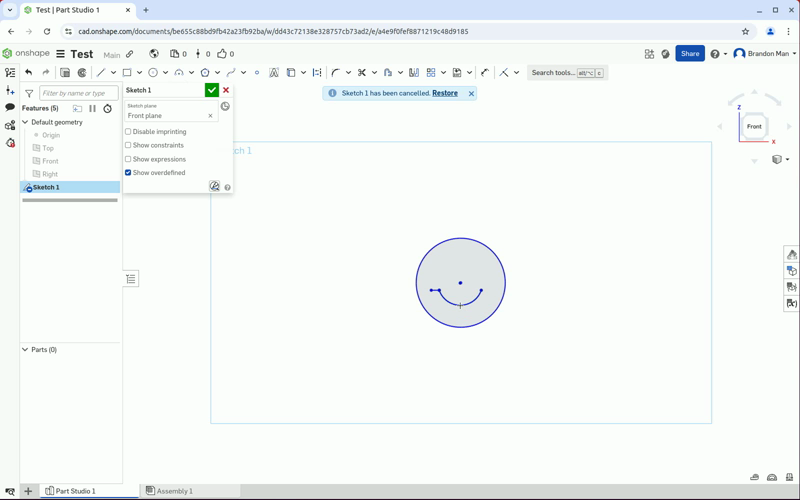
mouse_move(481, 290)
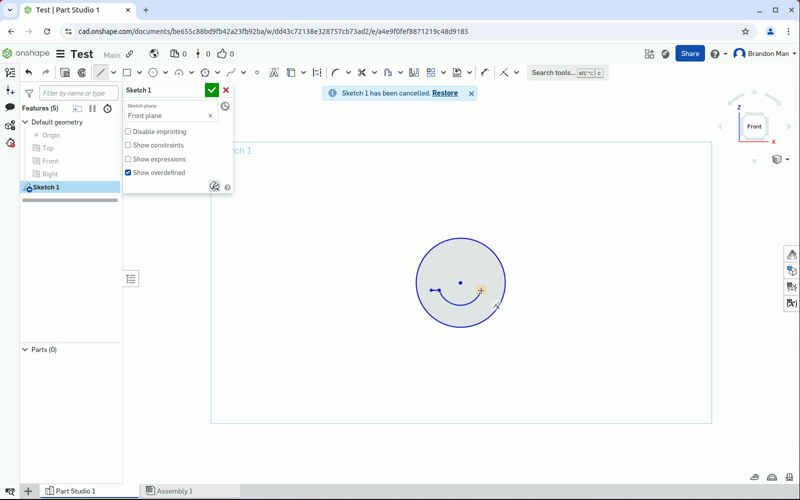
click(481, 290)
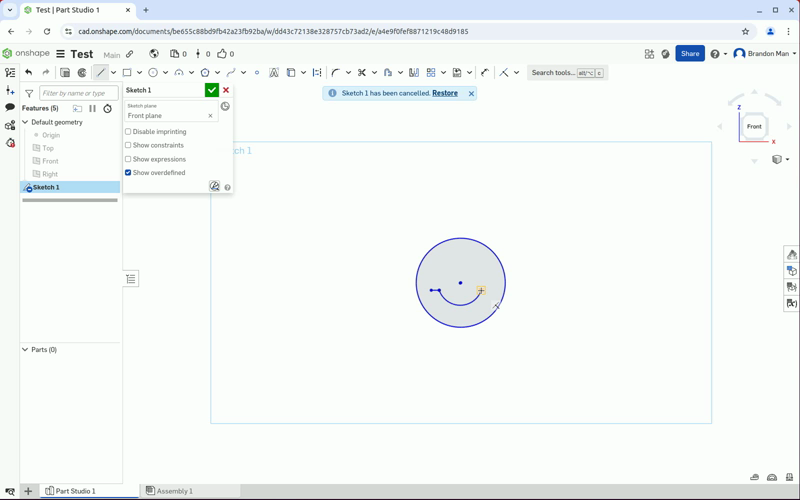
key_down(shift)
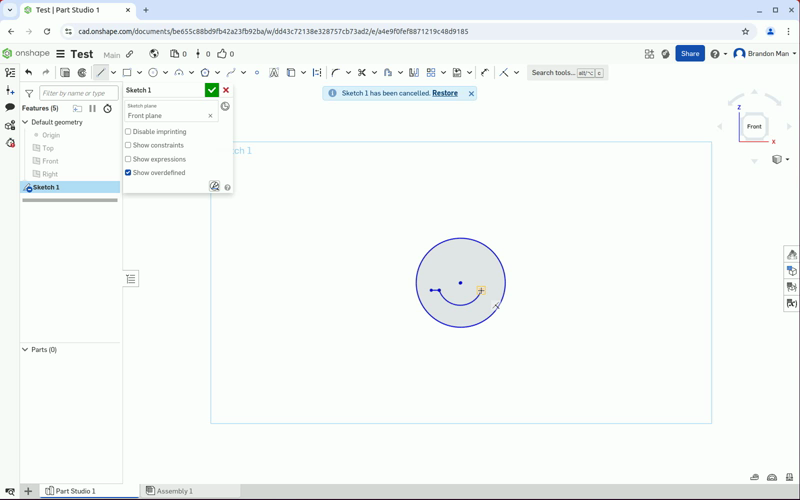
mouse_move(511, 290)
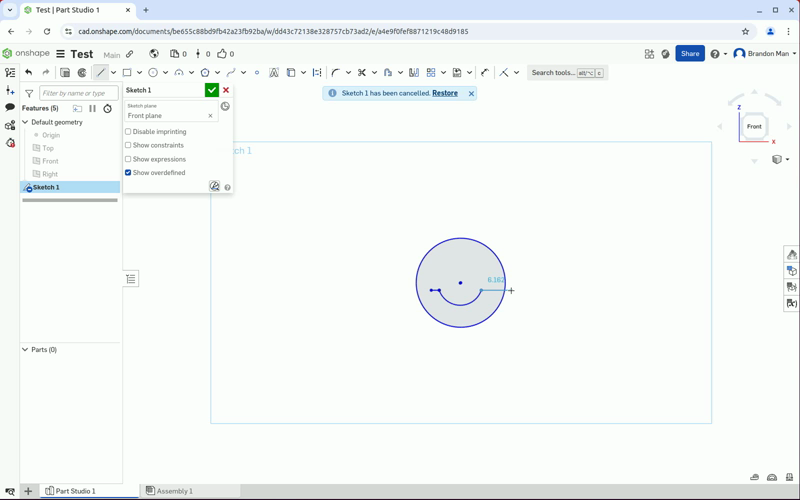
mouse_move(489, 290)
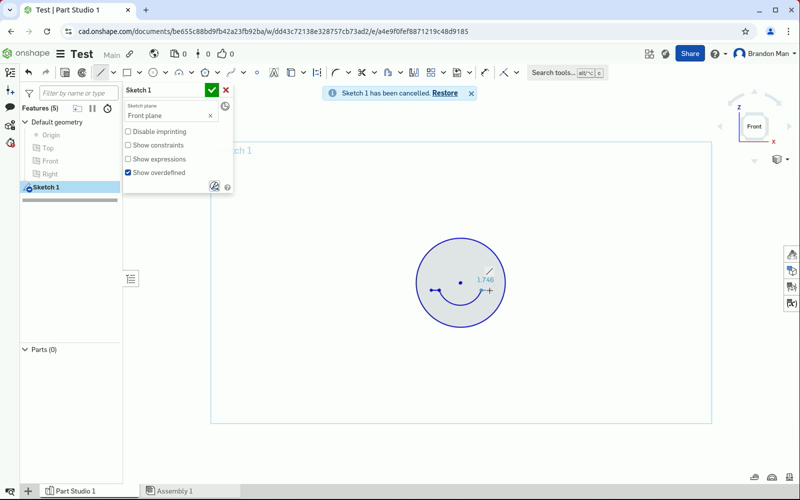
click(489, 290)
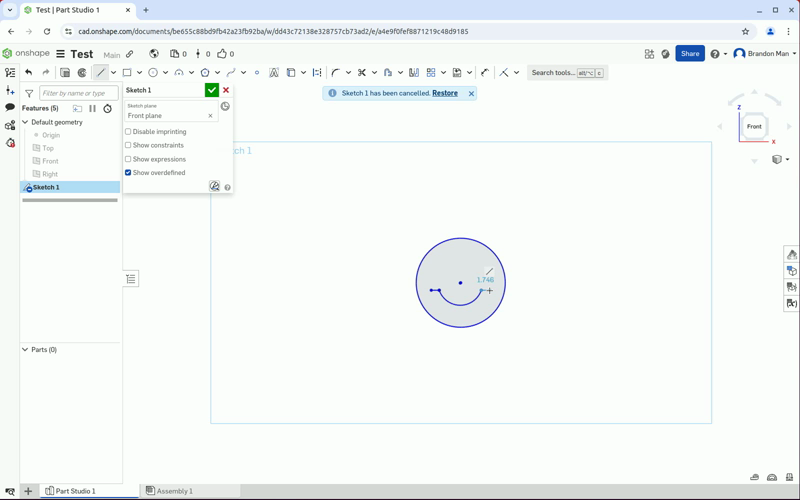
key_up(shift)
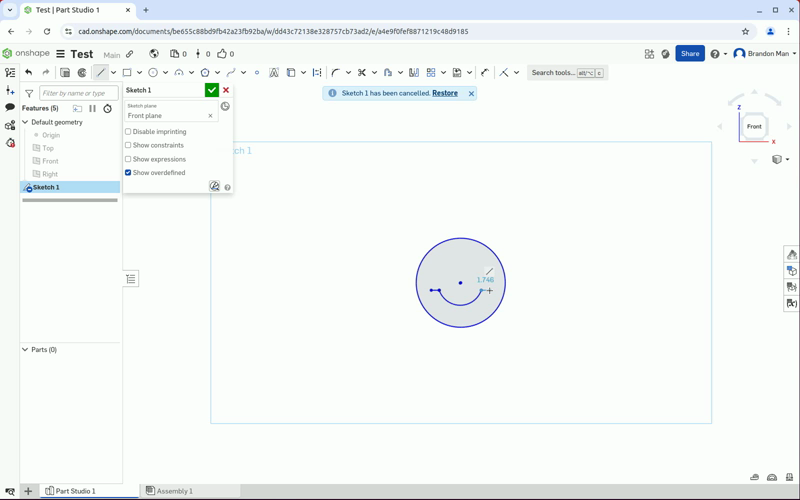
key_down(shift)
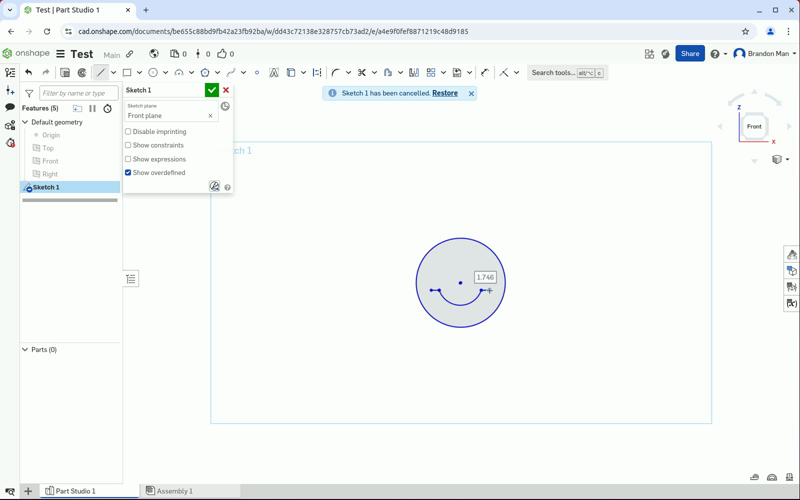
mouse_move(519, 290)
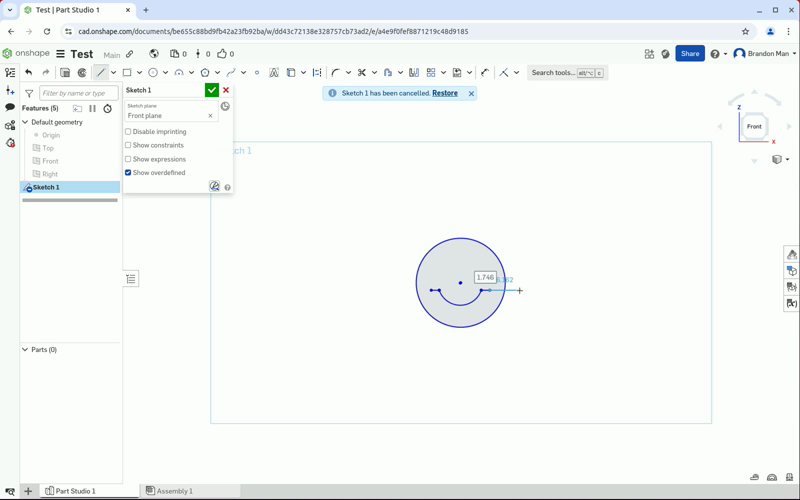
mouse_move(489, 275)
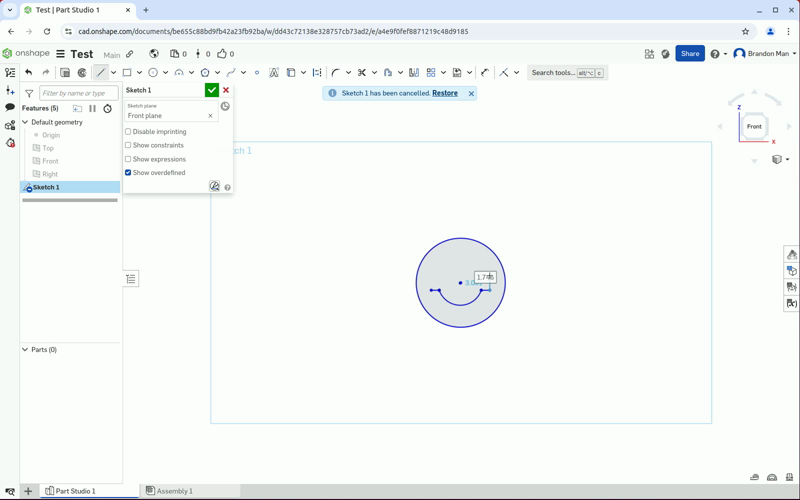
click(489, 275)
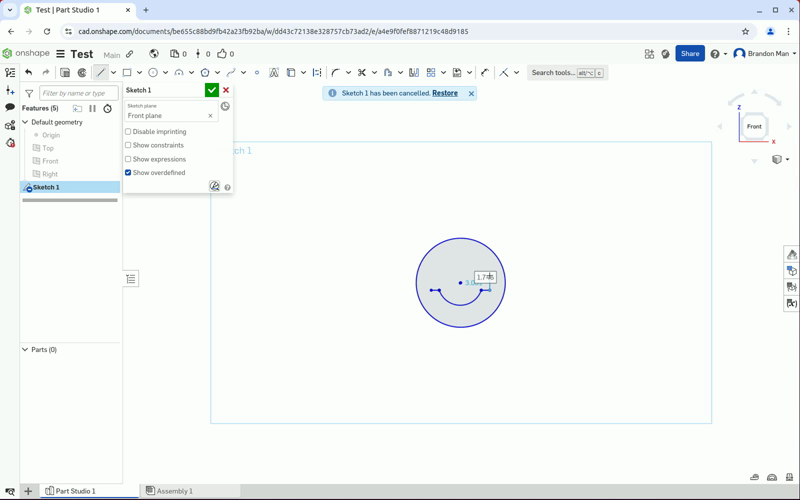
key_up(shift)
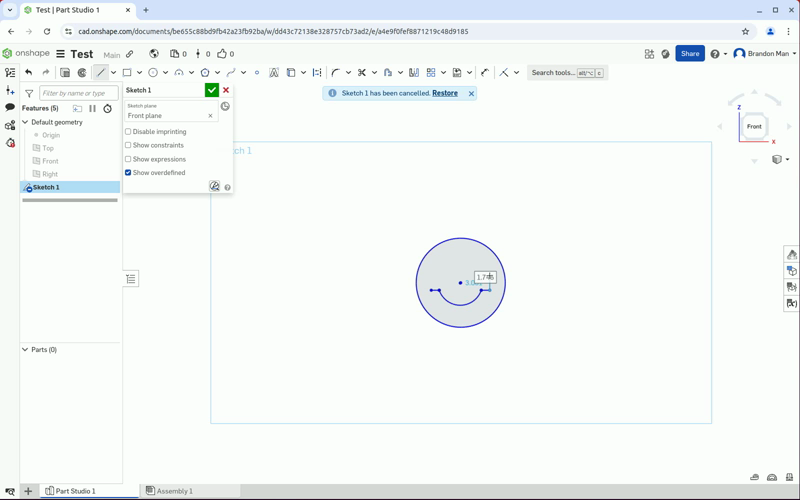
key_down(shift)
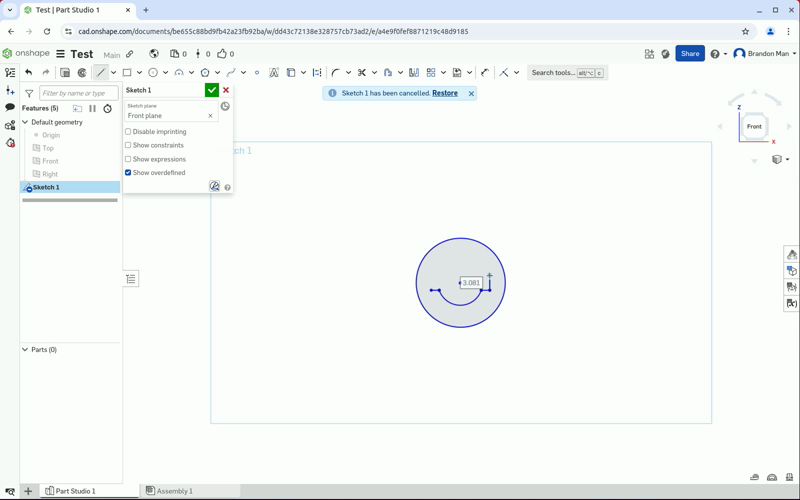
mouse_move(519, 275)
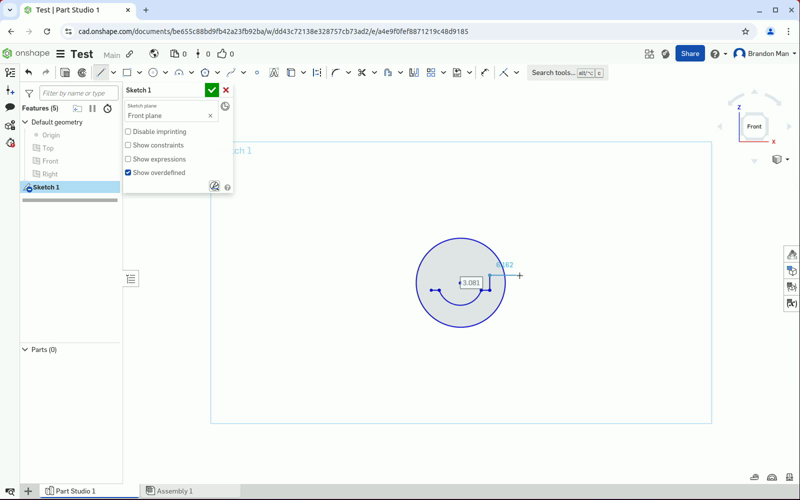
mouse_move(481, 275)
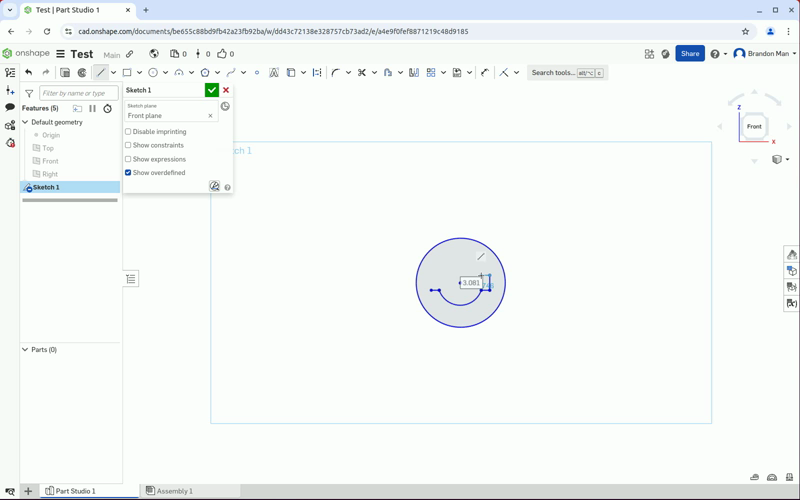
click(481, 275)
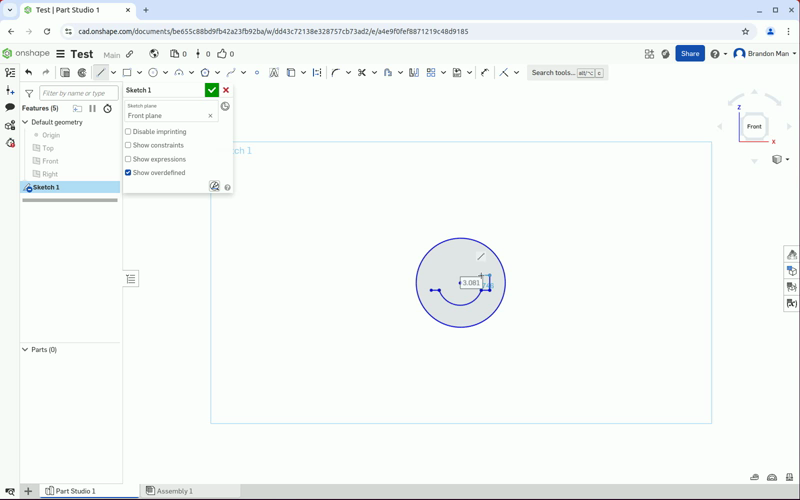
key_up(shift)
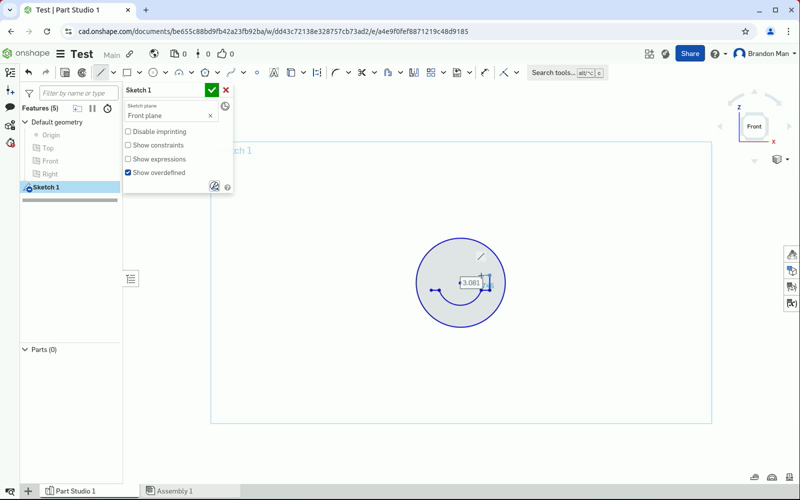
key(esc)
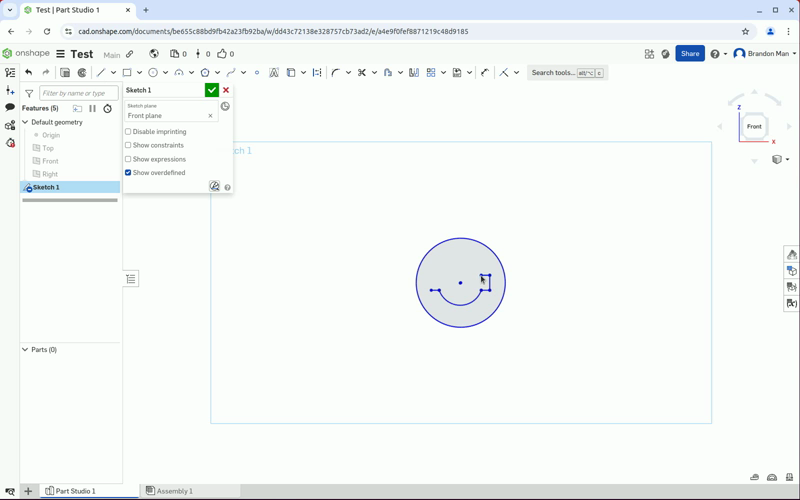
key(a)
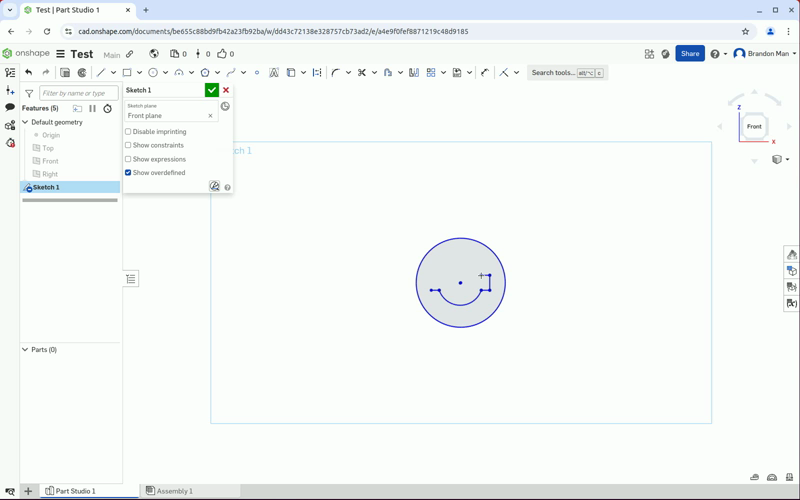
mouse_move(481, 275)
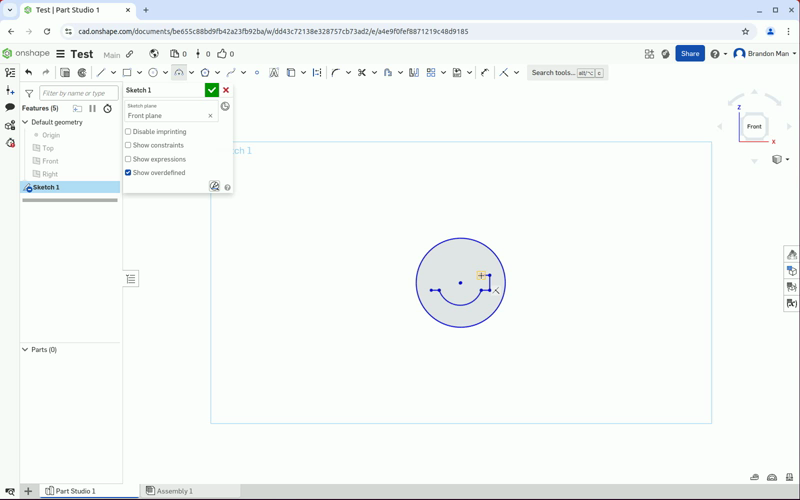
click(481, 275)
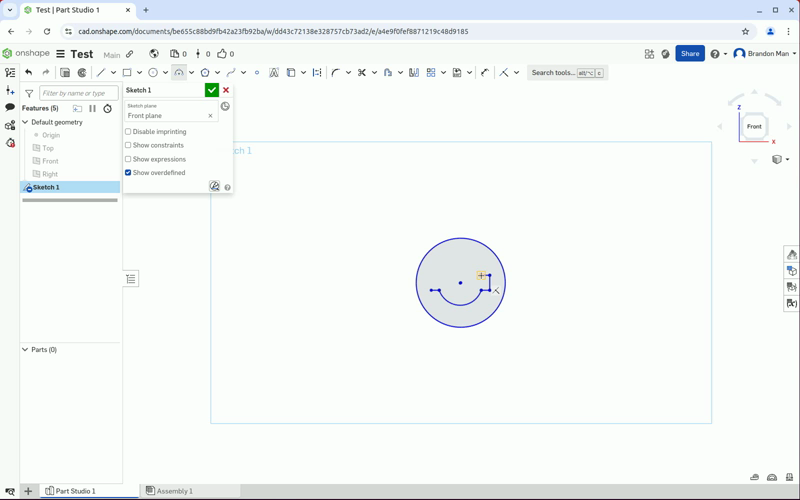
key_down(shift)
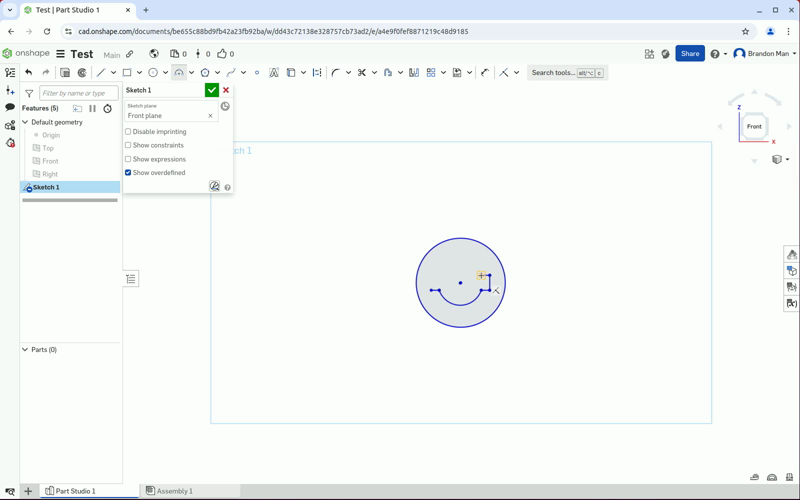
mouse_move(439, 275)
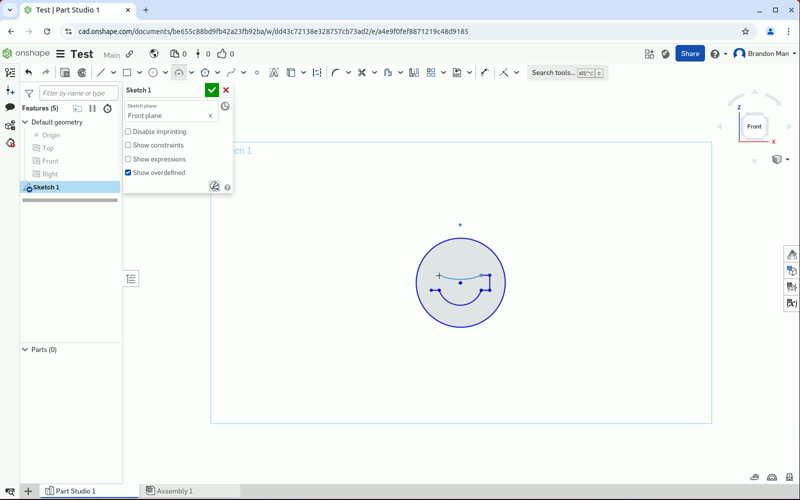
click(439, 275)
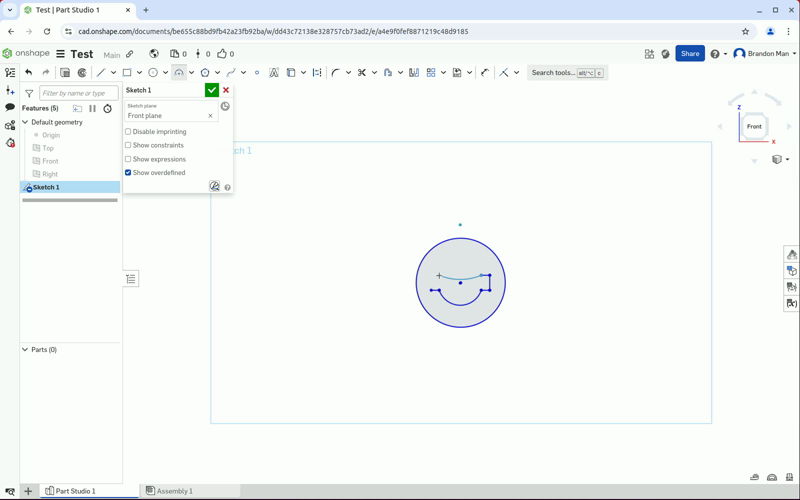
mouse_move(460, 260)
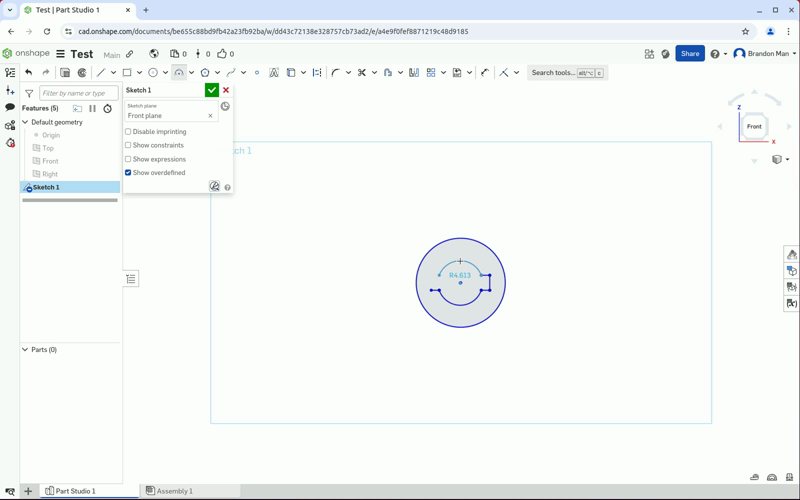
click(460, 260)
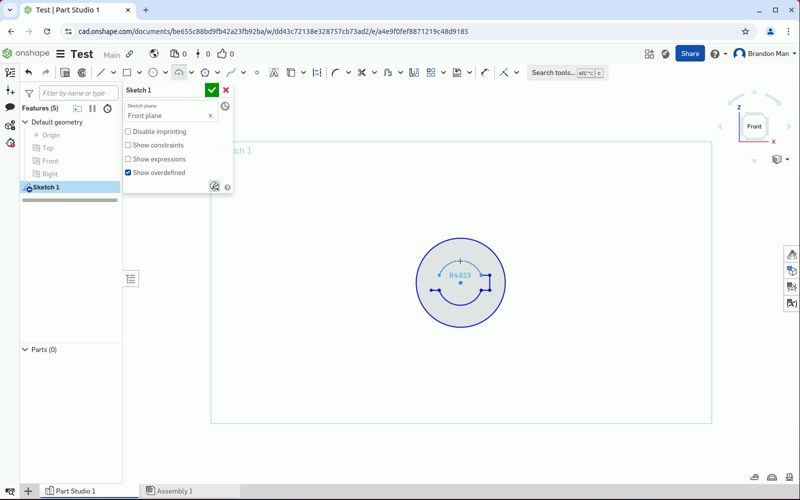
key_up(shift)
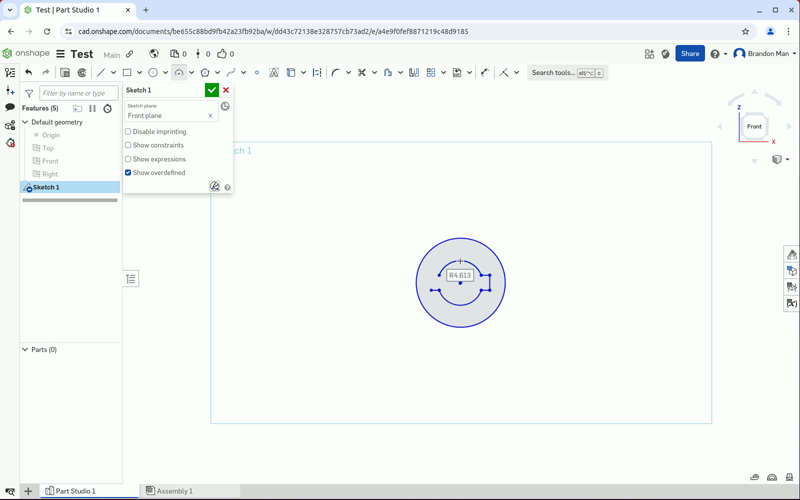
key(esc)
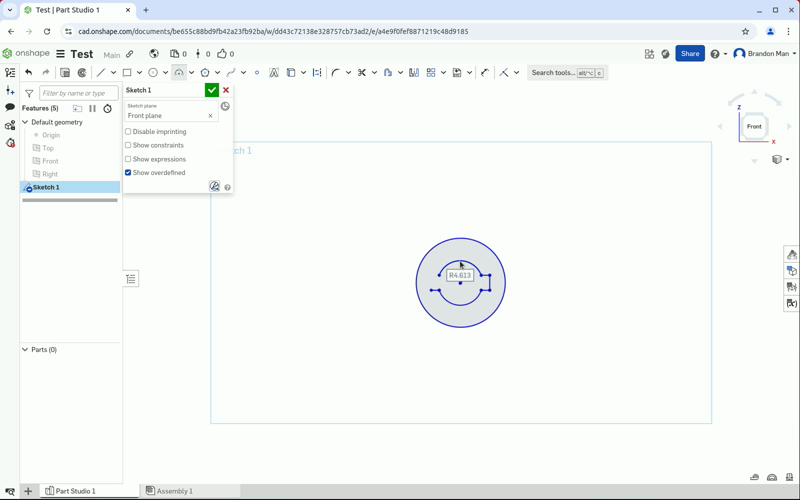
key(l)
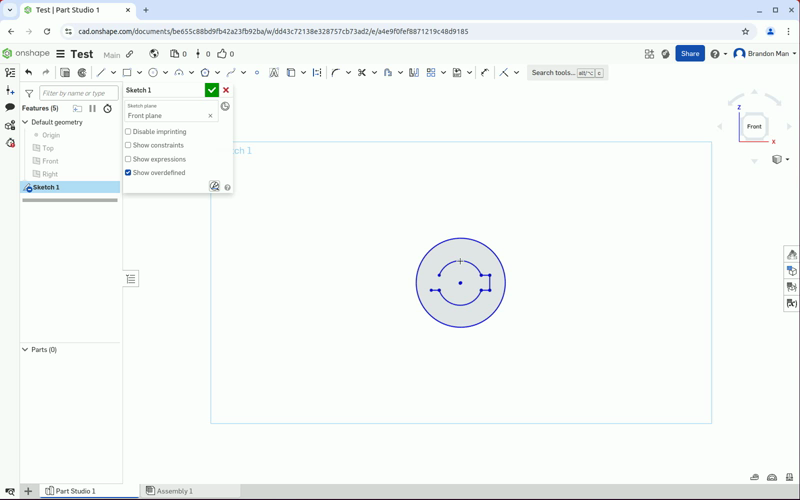
mouse_move(439, 275)
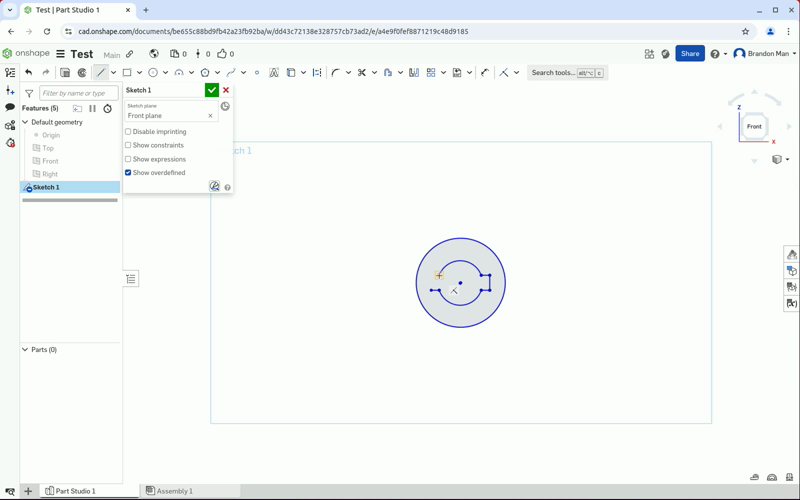
click(439, 275)
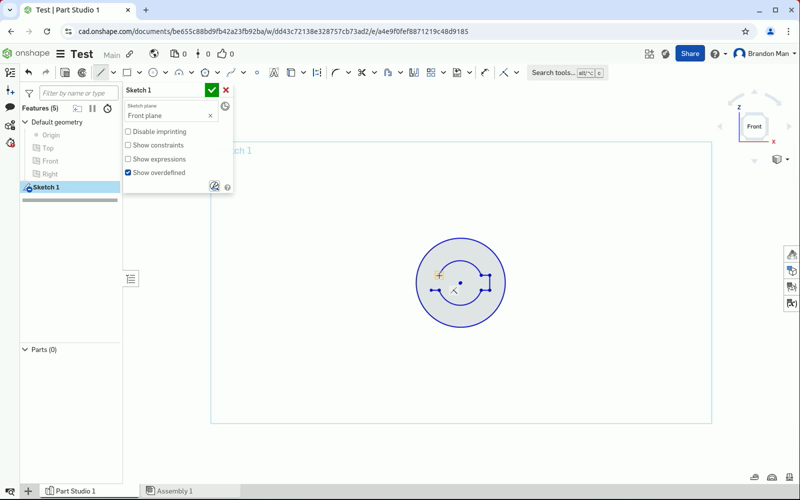
key_down(shift)
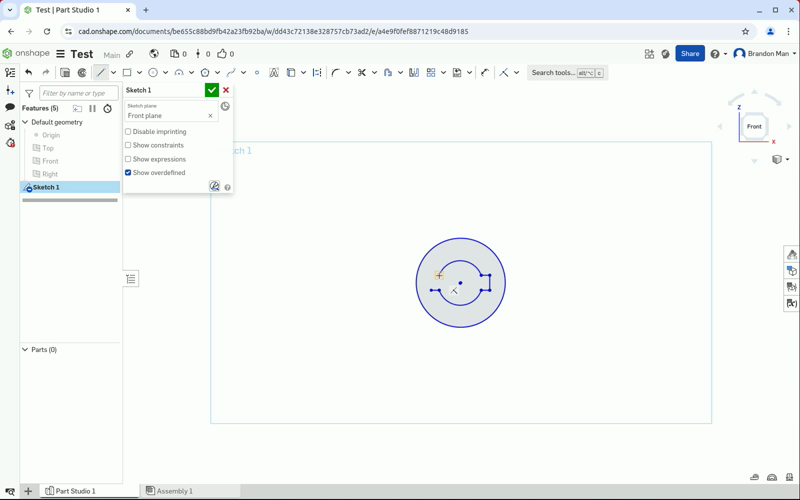
mouse_move(469, 275)
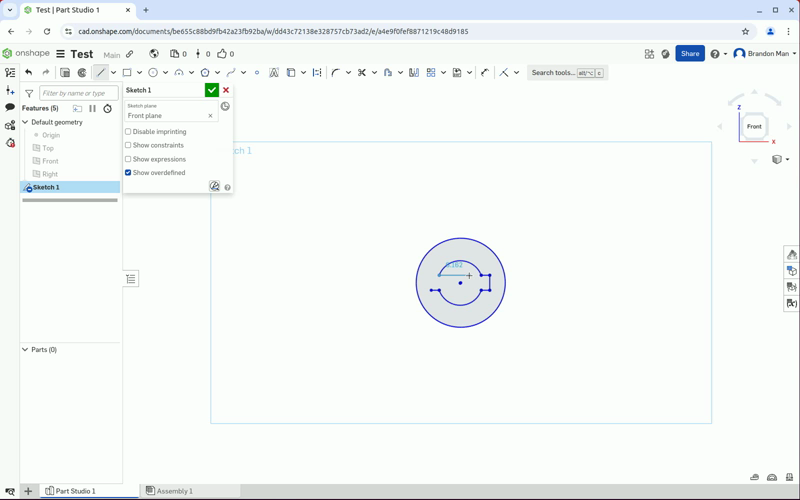
mouse_move(431, 275)
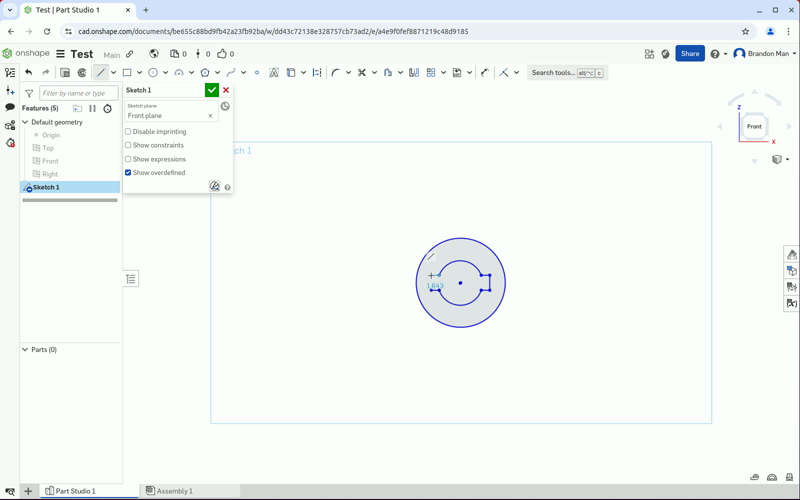
click(431, 275)
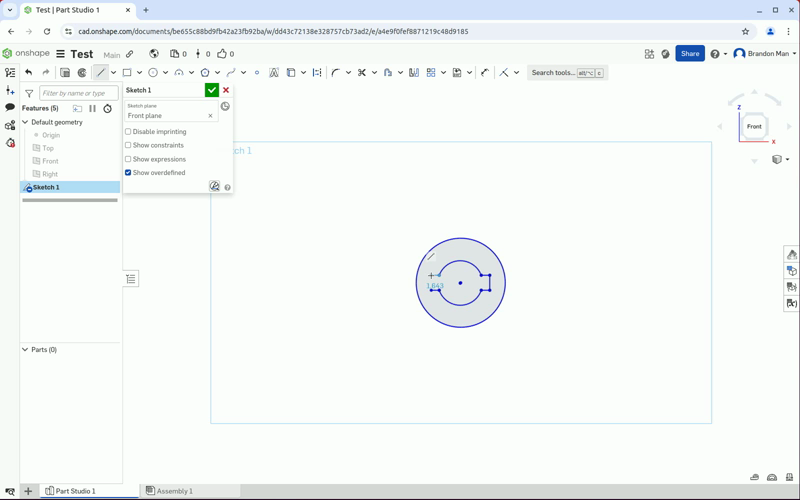
key_up(shift)
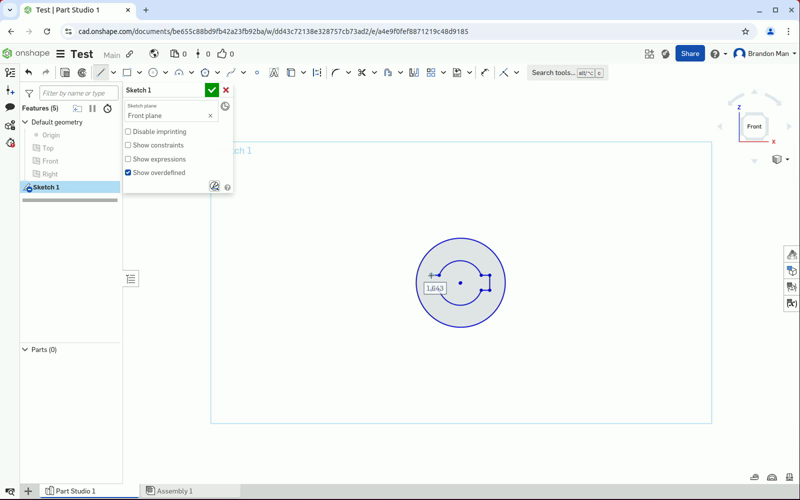
mouse_move(461, 275)
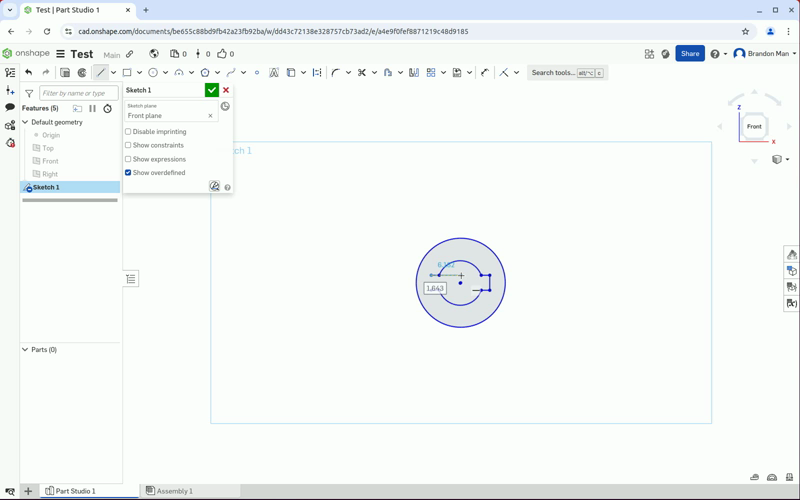
key_down(shift)
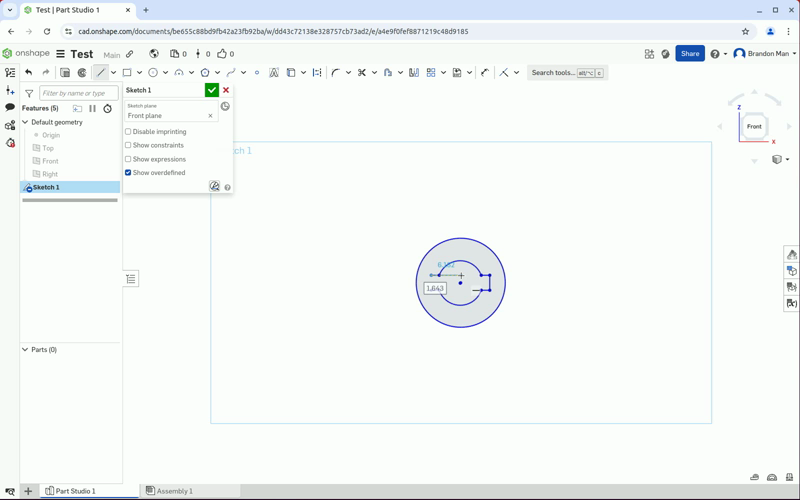
mouse_move(431, 290)
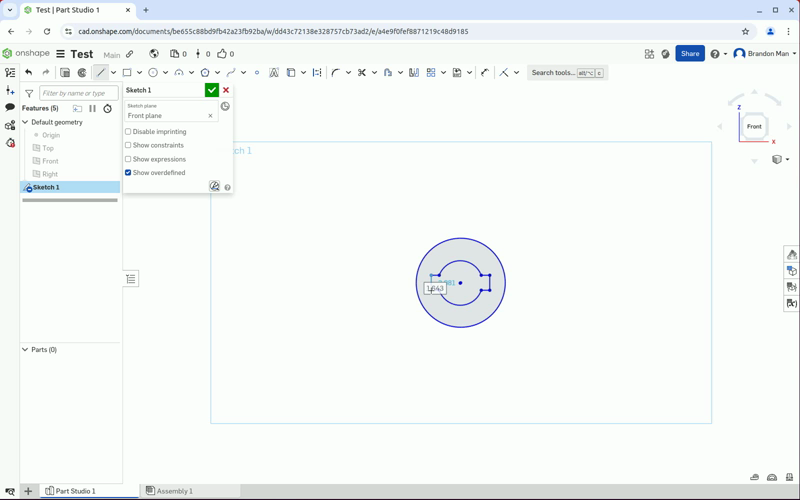
key_up(shift)
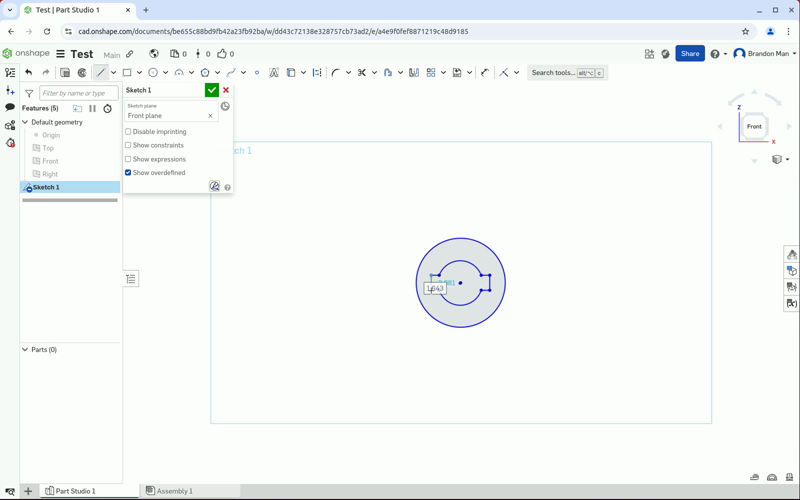
click(431, 290)
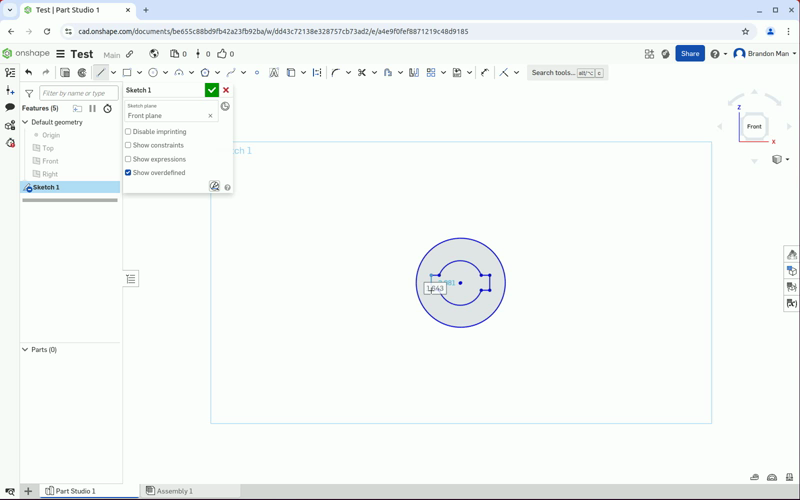
key(esc)
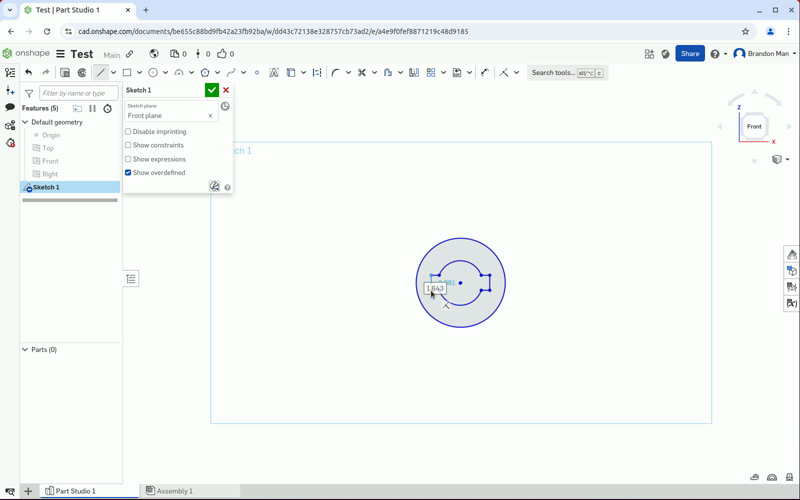
mouse_move(482, 308)
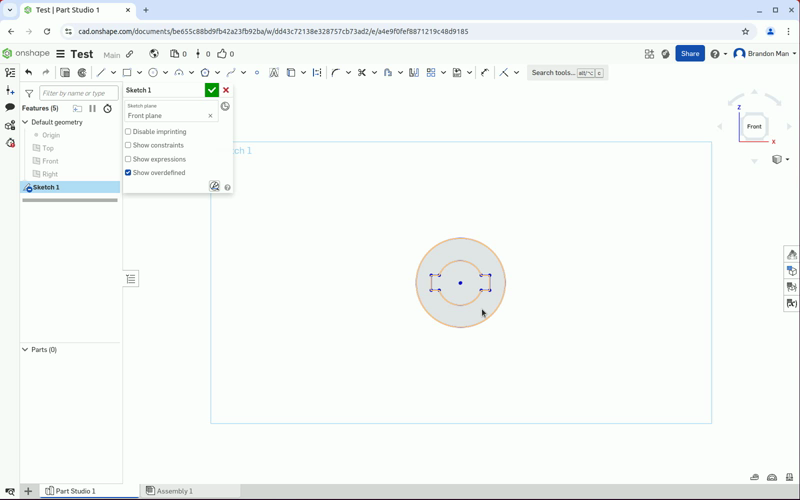
click(482, 308)
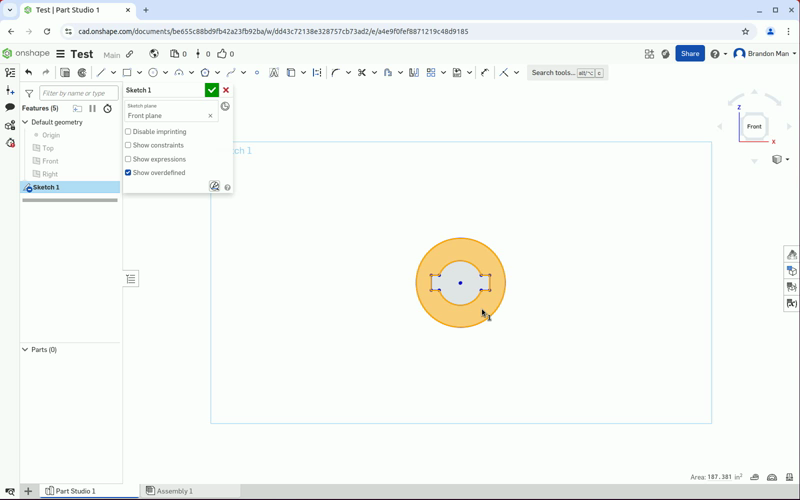
mouse_move(73, 352)
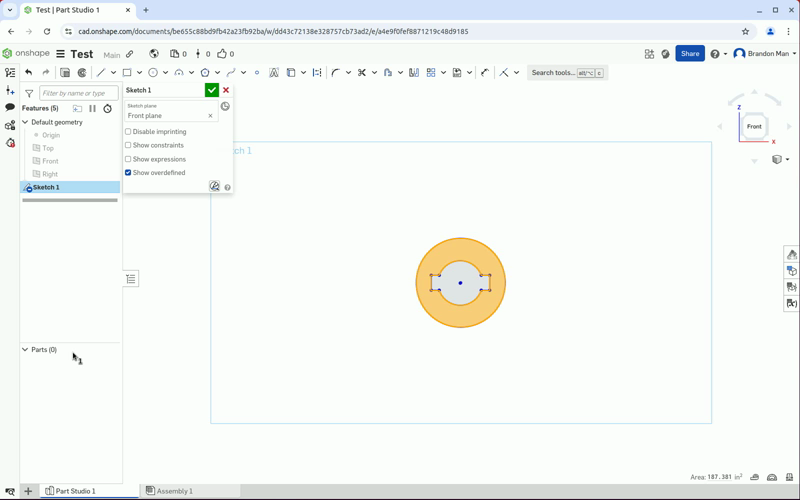
key(shift+y)
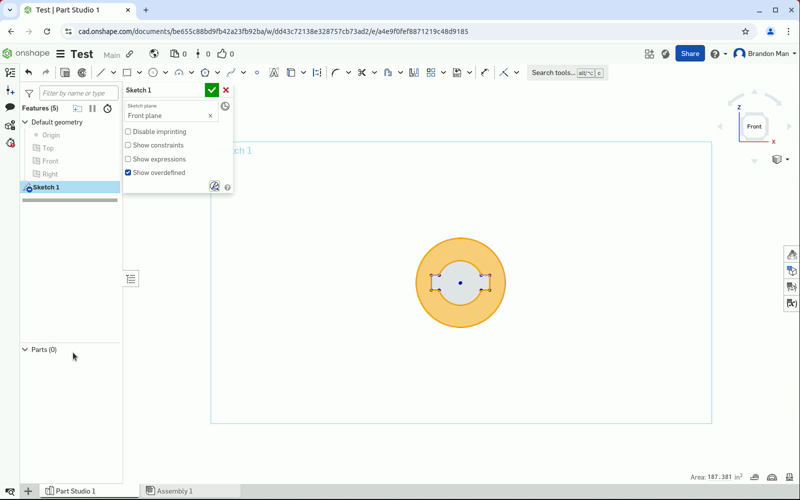
key(shift+e)
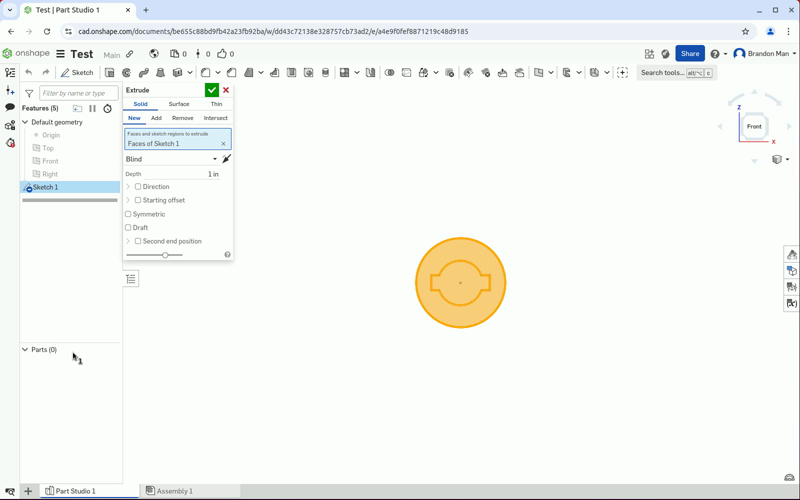
mouse_move(143, 106)
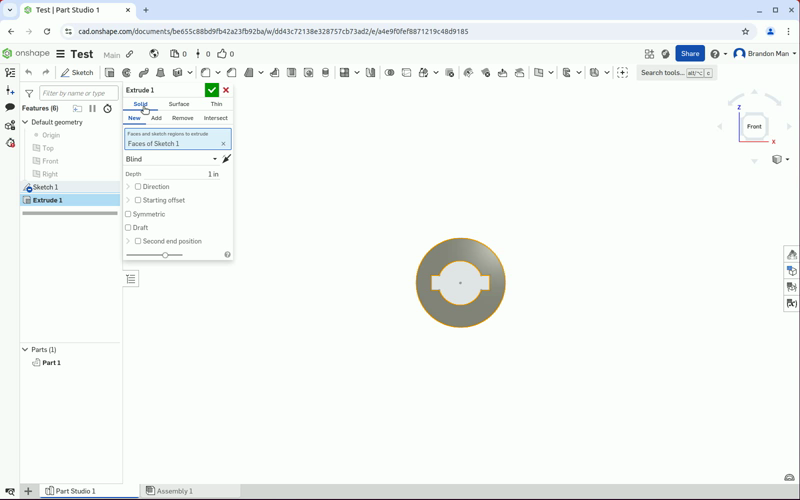
click(143, 106)
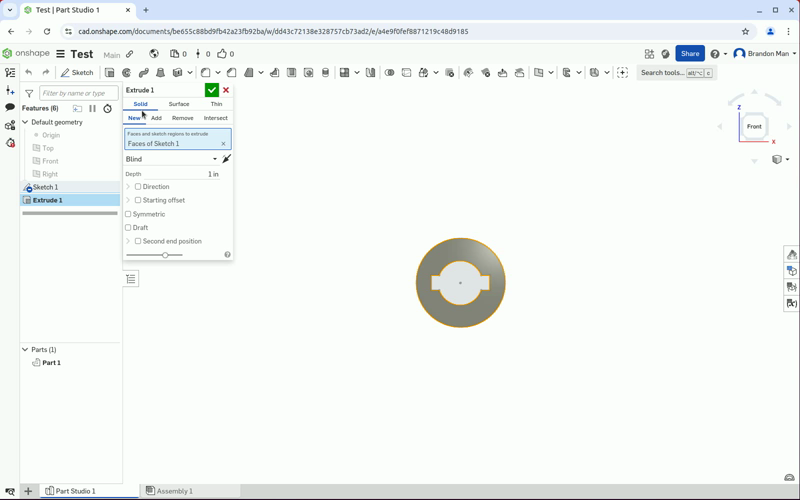
mouse_move(137, 120)
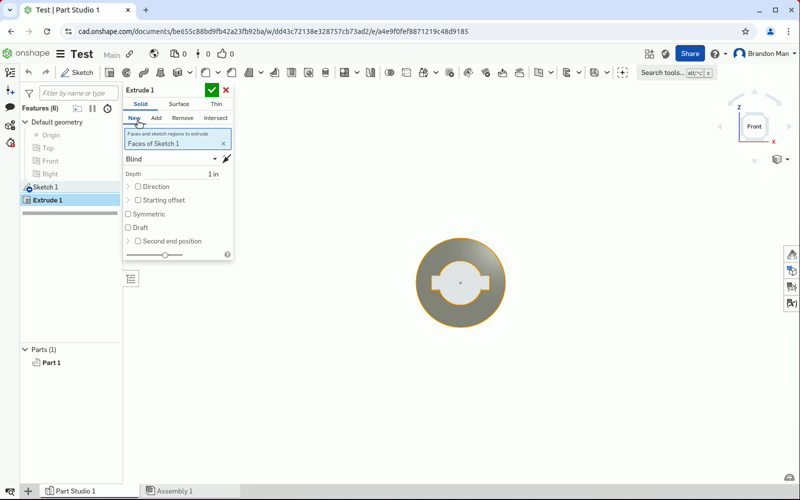
click(137, 120)
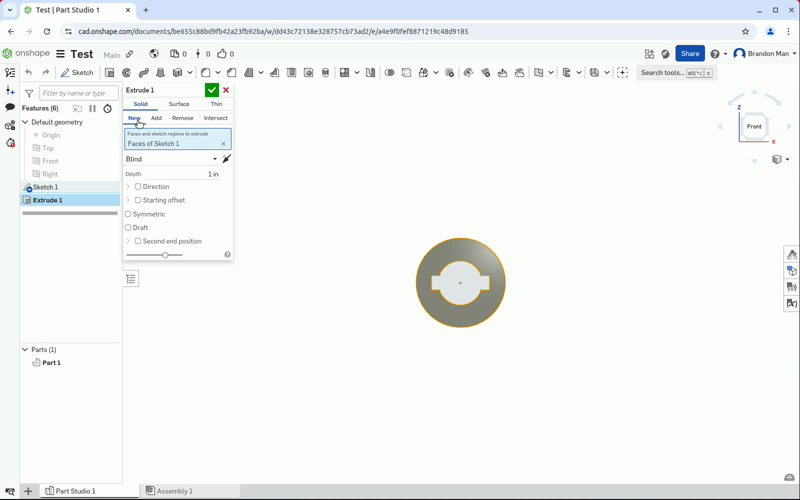
key(tab, 4)
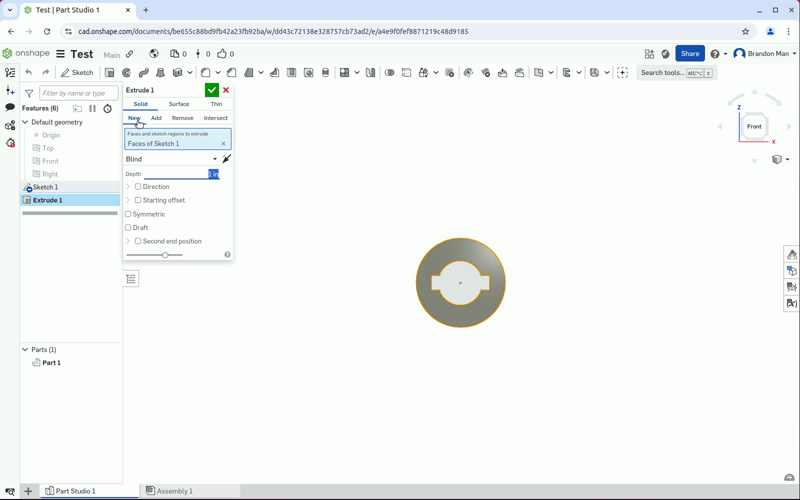
text(7.943)
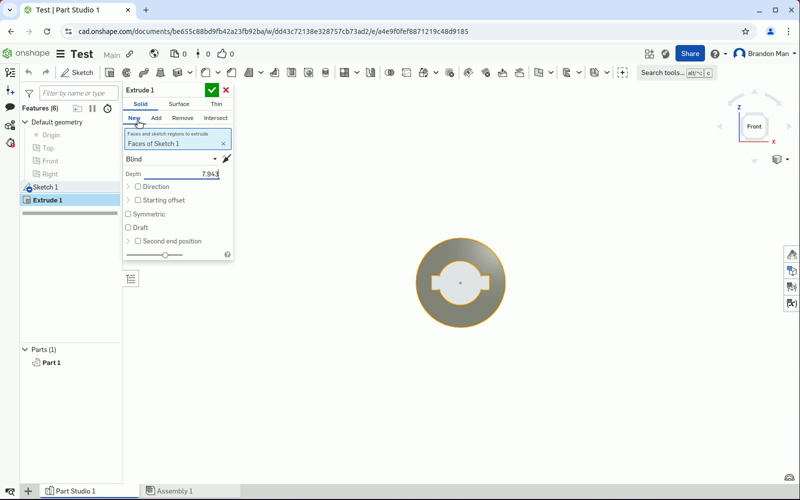
key(enter)
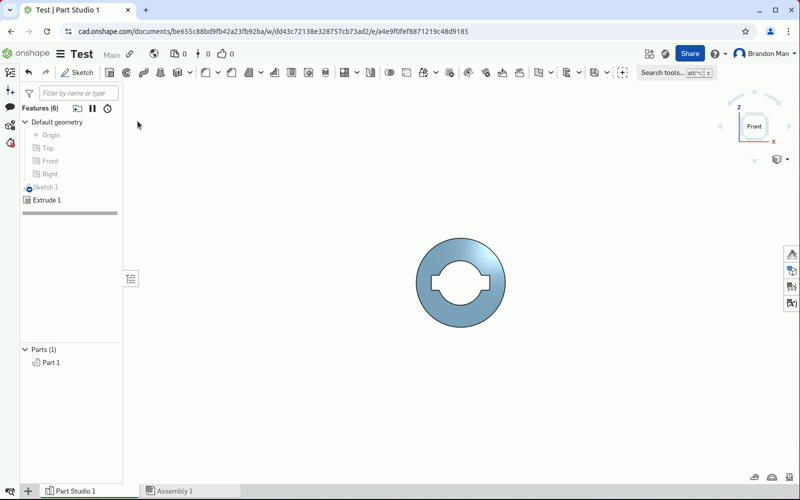
key(shift+h)
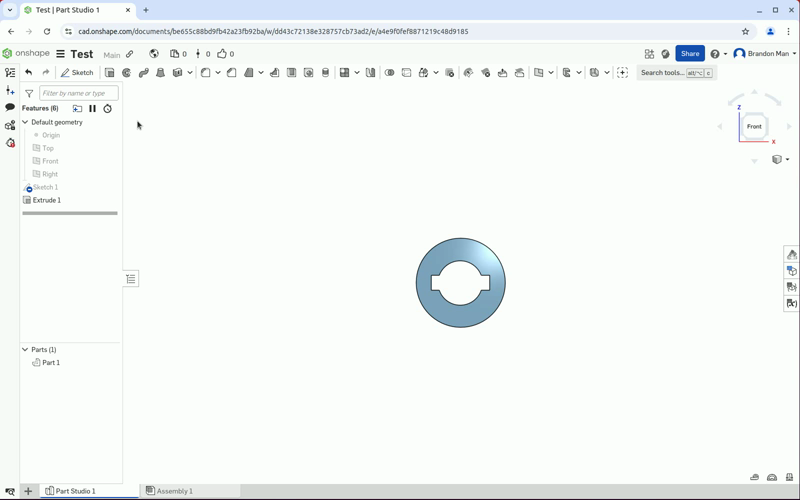
key(shift+h)
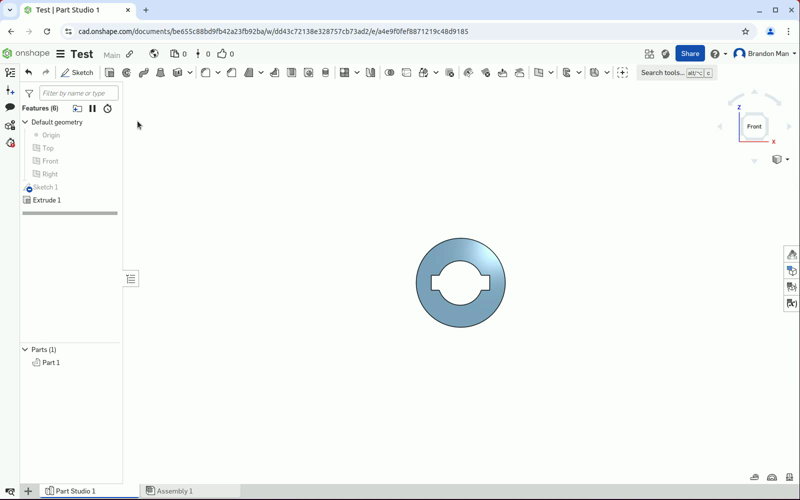
mouse_move(73, 189)
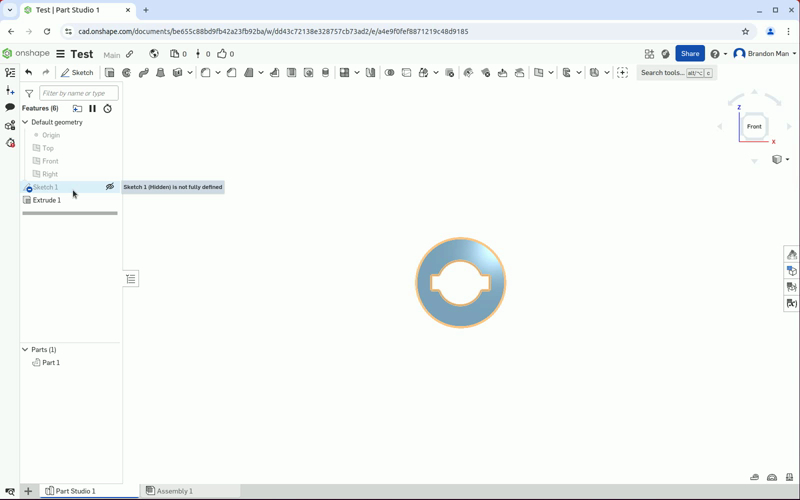
click(73, 189)
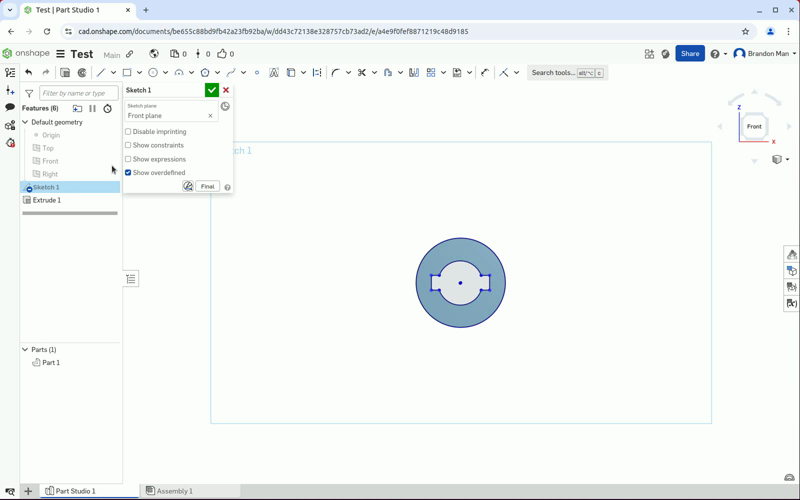
mouse_move(229, 92)
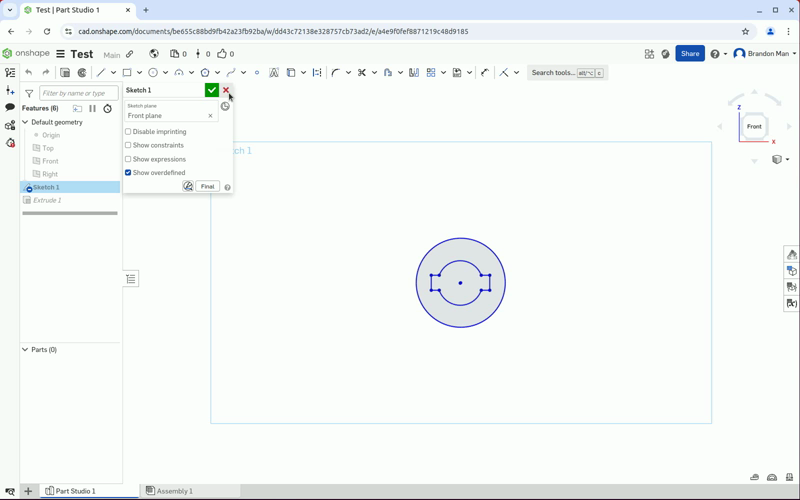
click(229, 92)
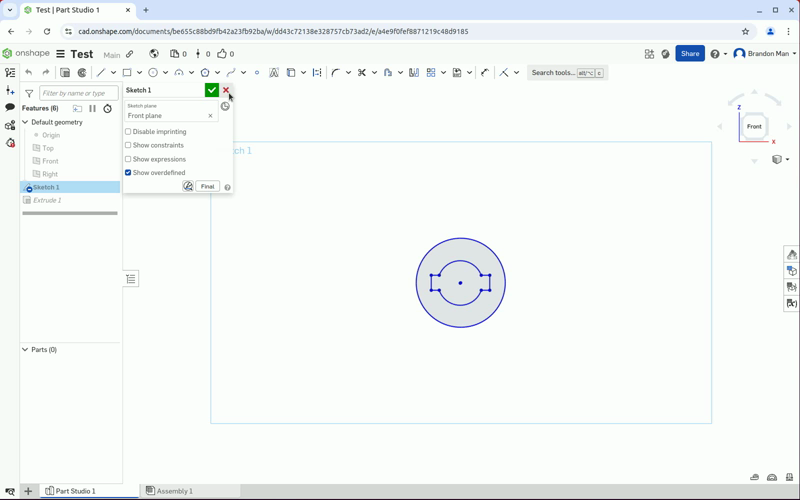
key(shift+s)
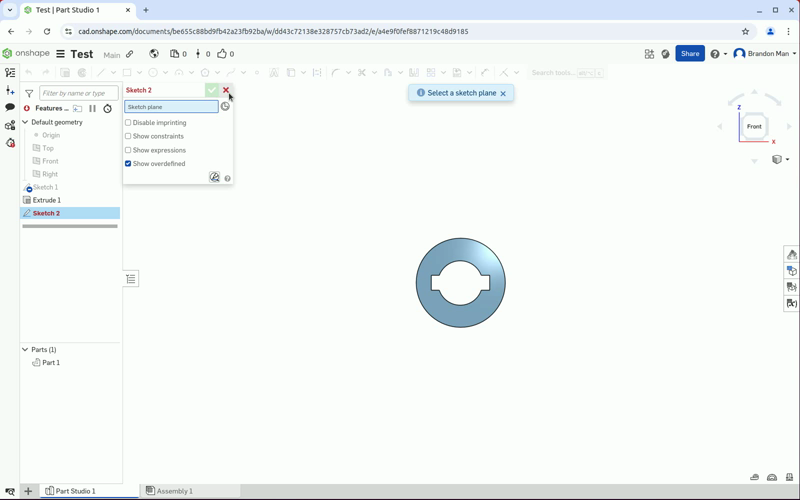
mouse_move(73, 163)
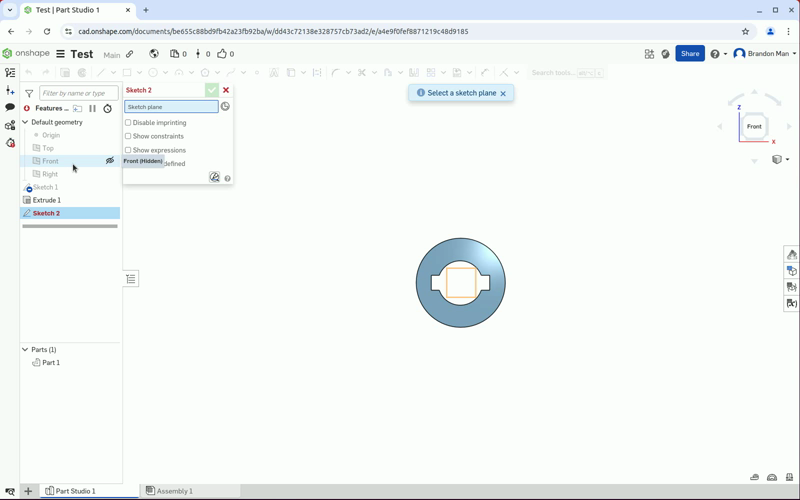
click(73, 163)
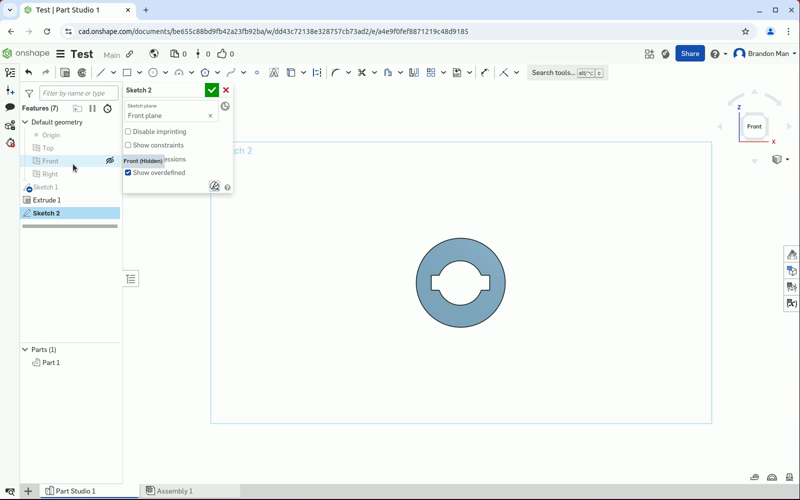
mouse_move(73, 352)
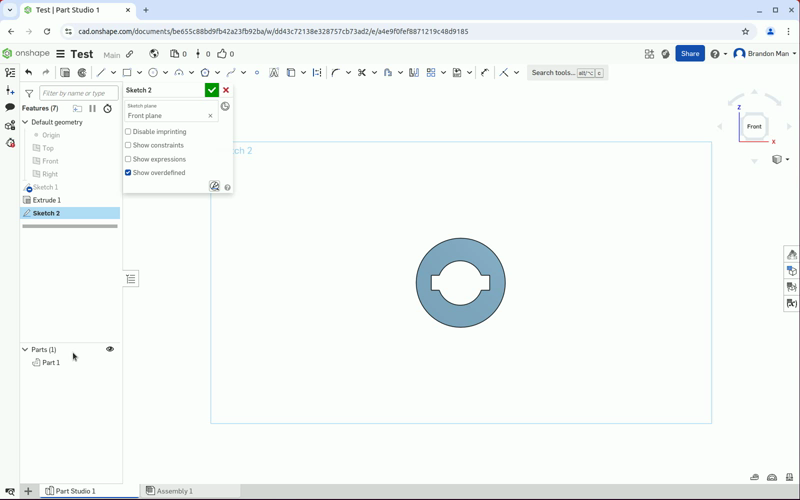
key(y)
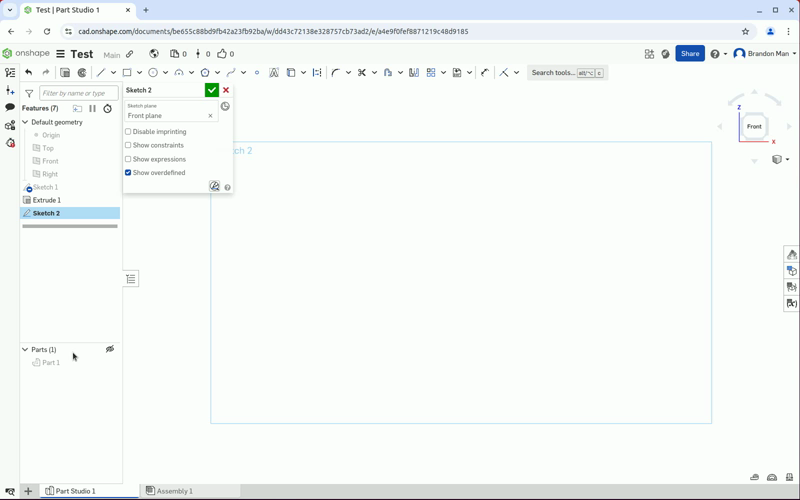
key(c)
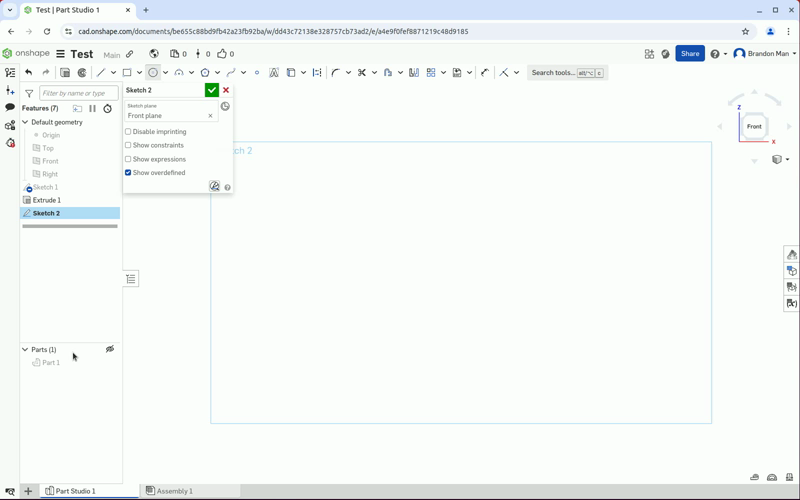
key_down(shift)
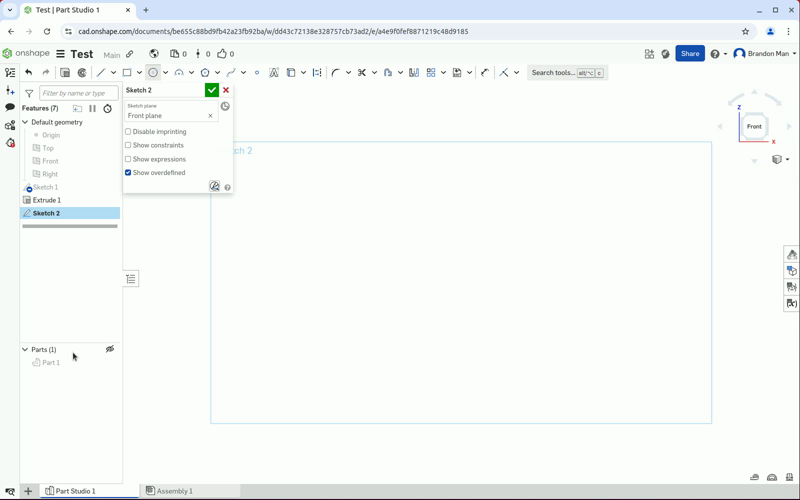
mouse_move(544, 282)
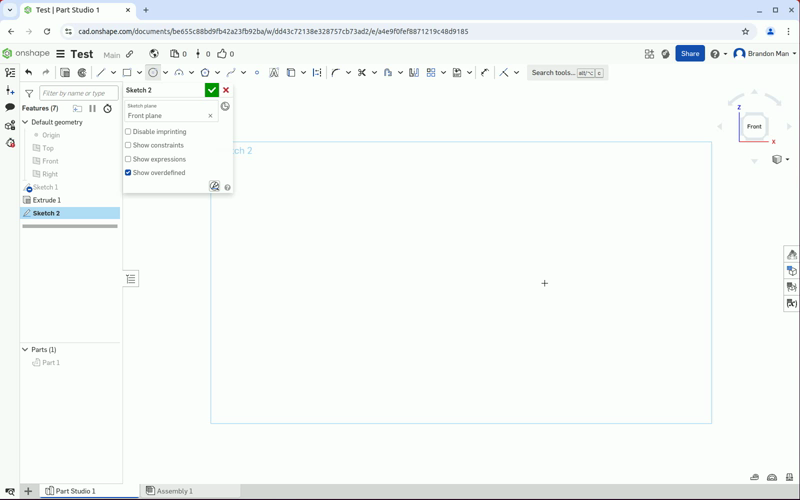
click(544, 282)
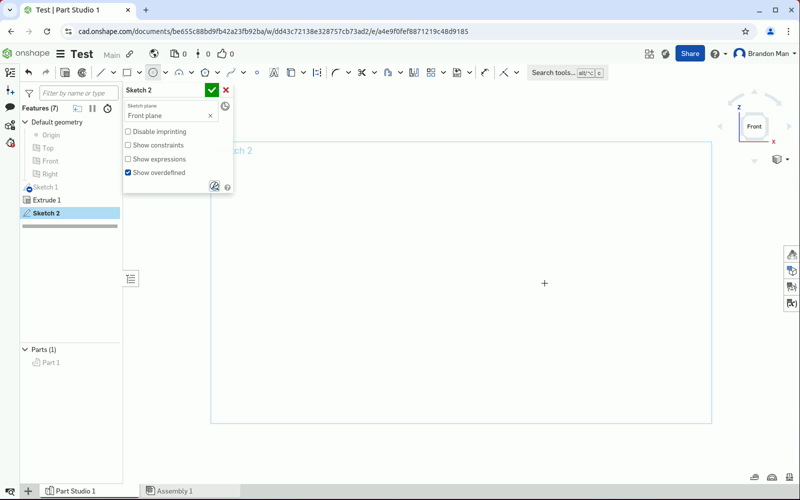
key_up(shift)
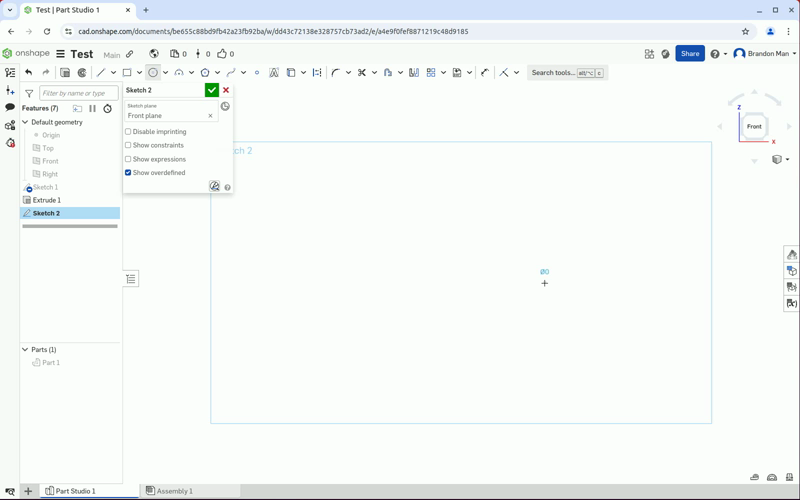
mouse_move(573, 282)
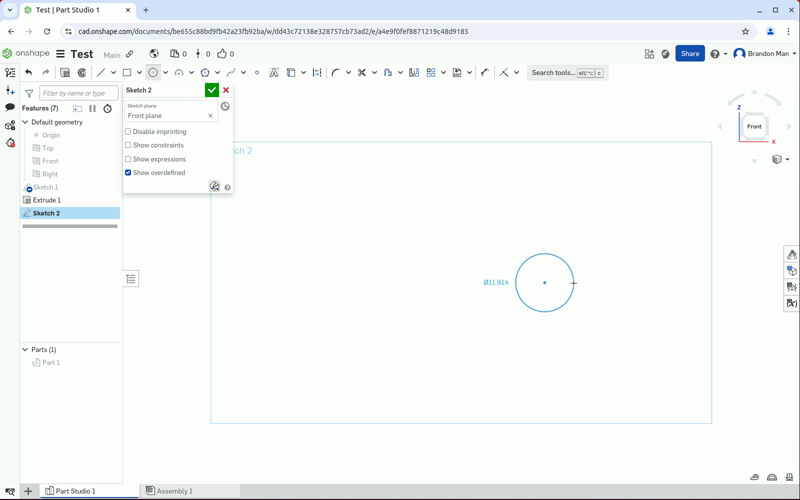
click(573, 282)
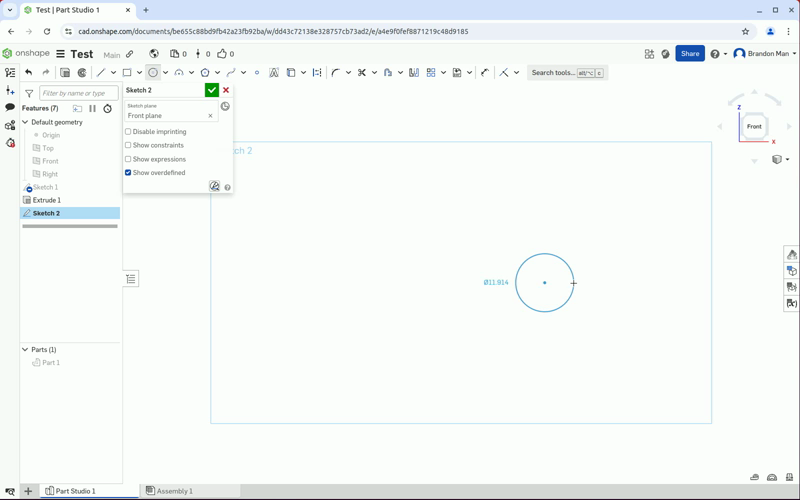
key(esc)
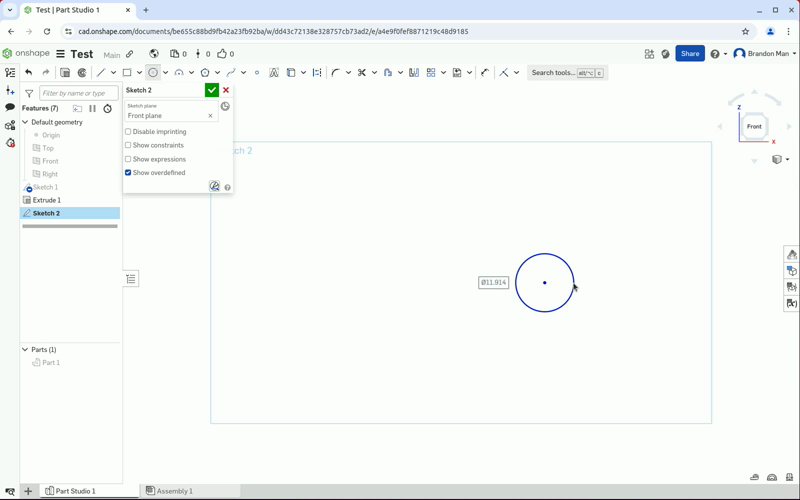
key(c)
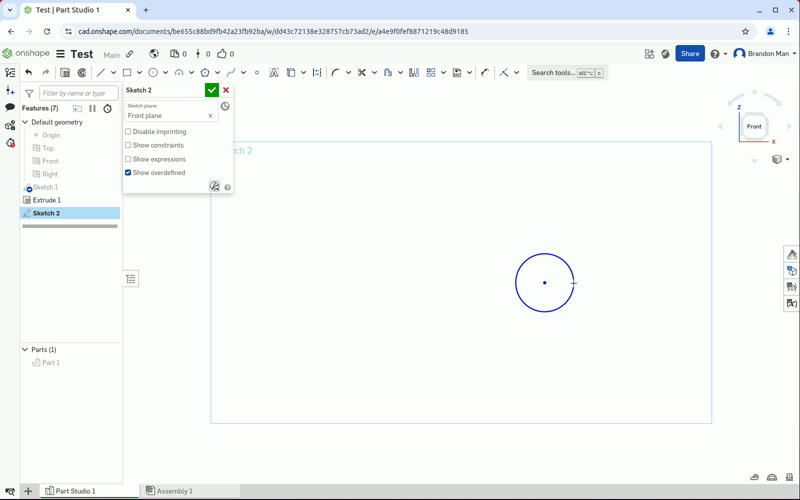
key_down(shift)
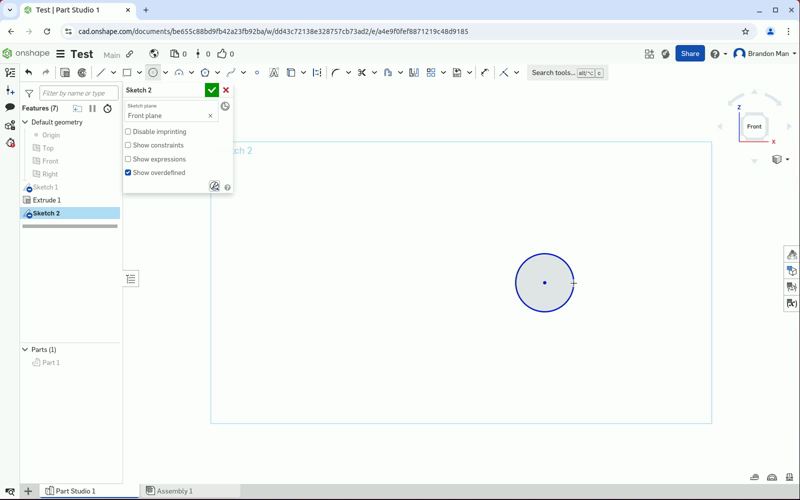
mouse_move(544, 282)
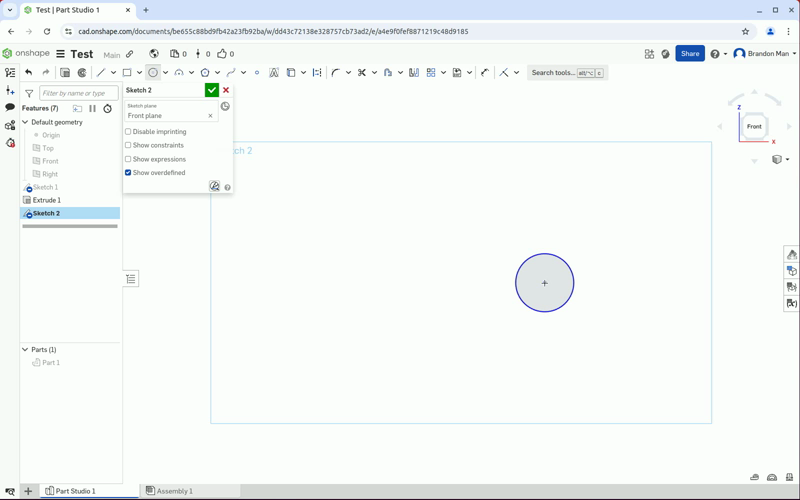
click(544, 282)
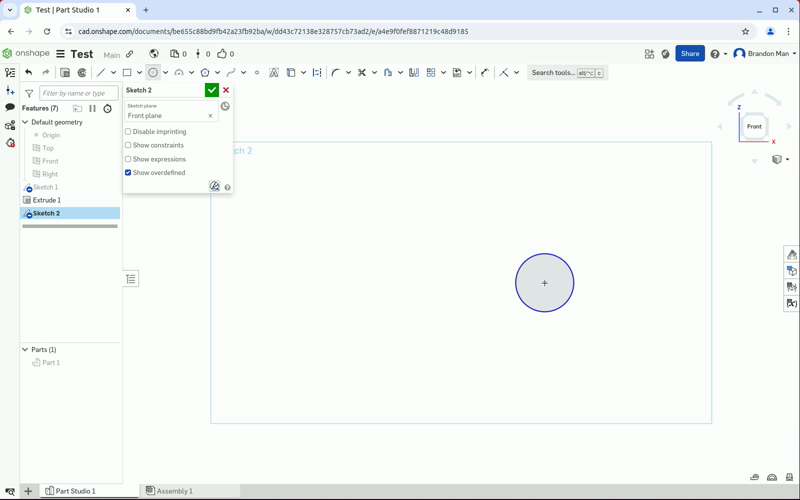
key_up(shift)
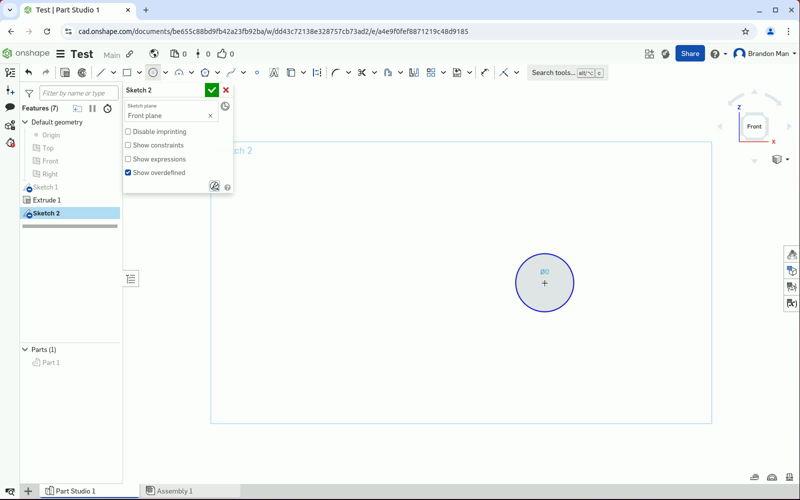
mouse_move(567, 282)
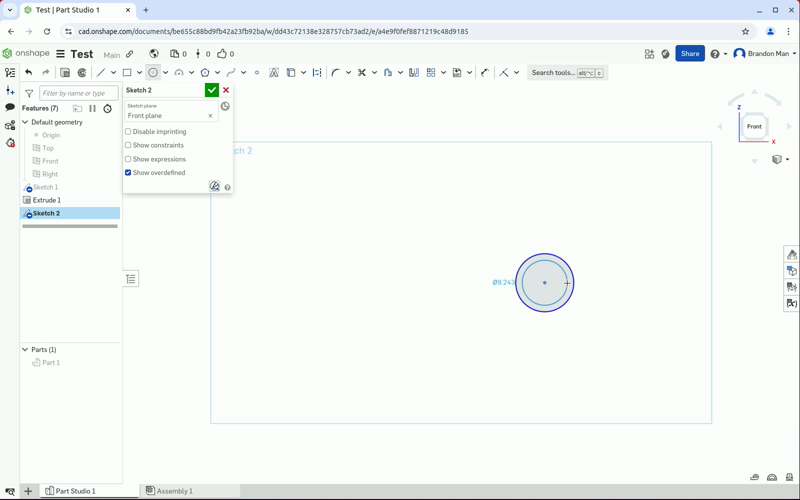
click(567, 282)
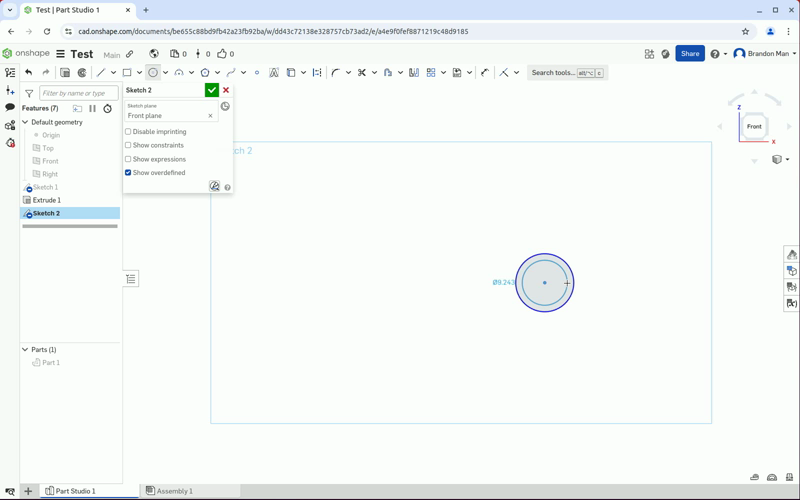
key(esc)
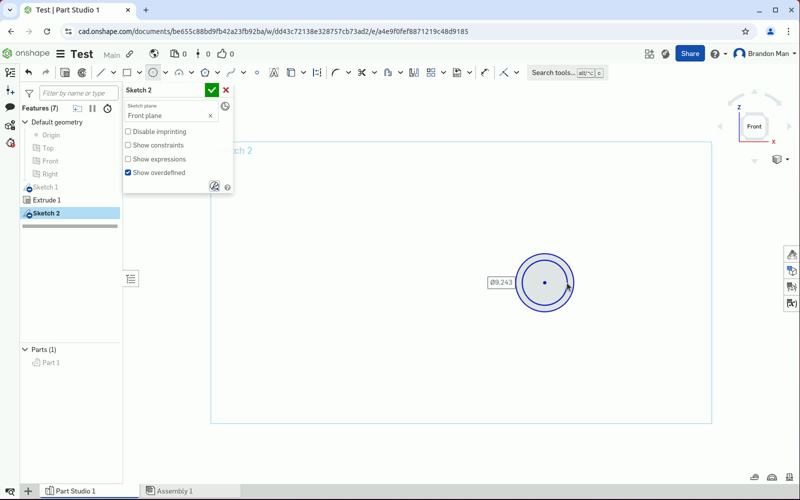
mouse_move(520, 294)
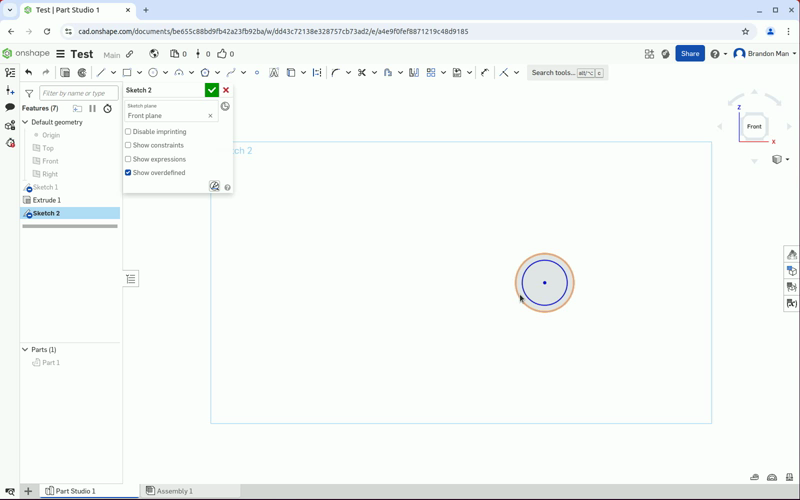
scroll(6)
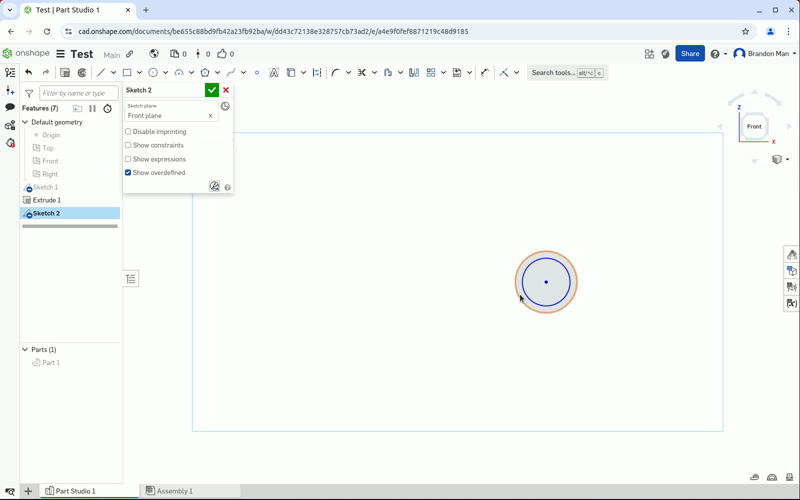
scroll(6)
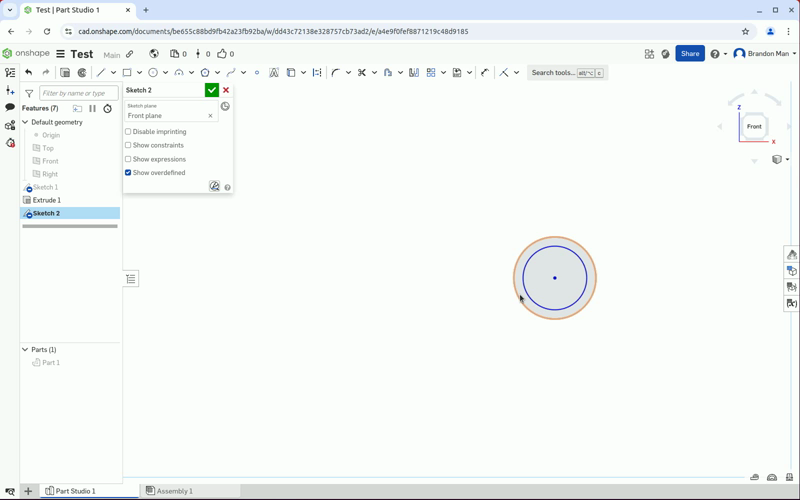
scroll(6)
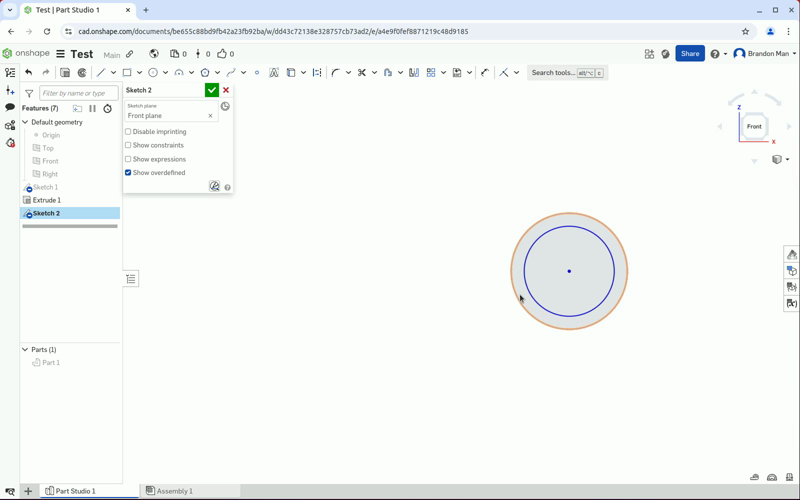
scroll(6)
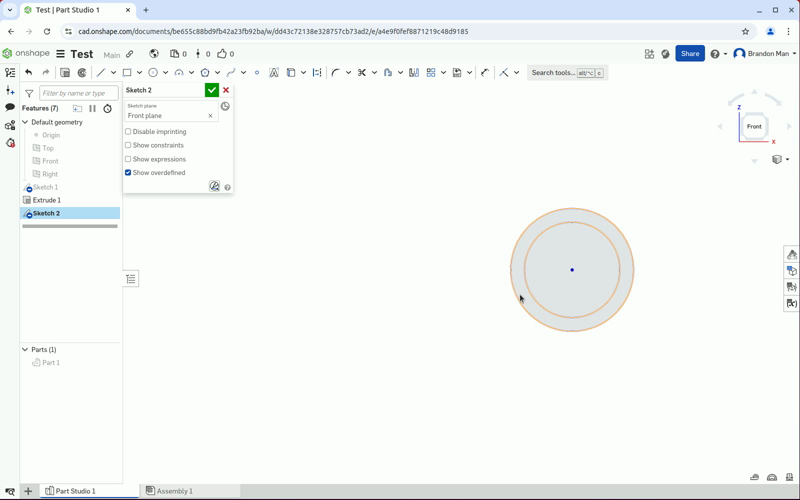
scroll(6)
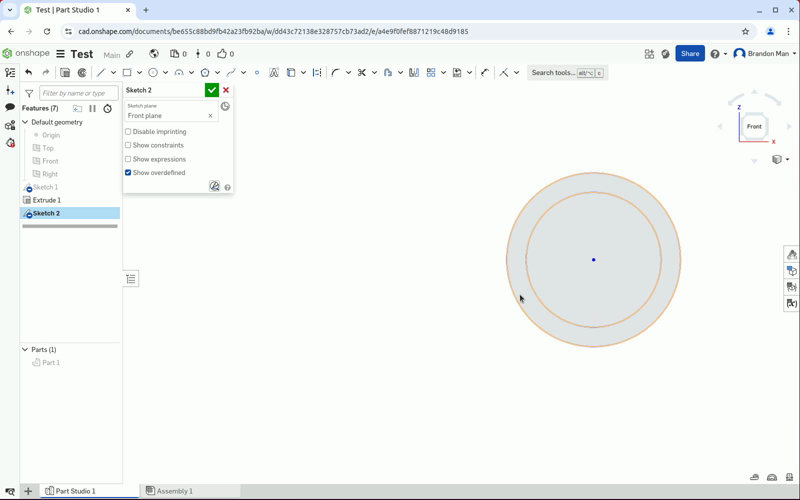
scroll(6)
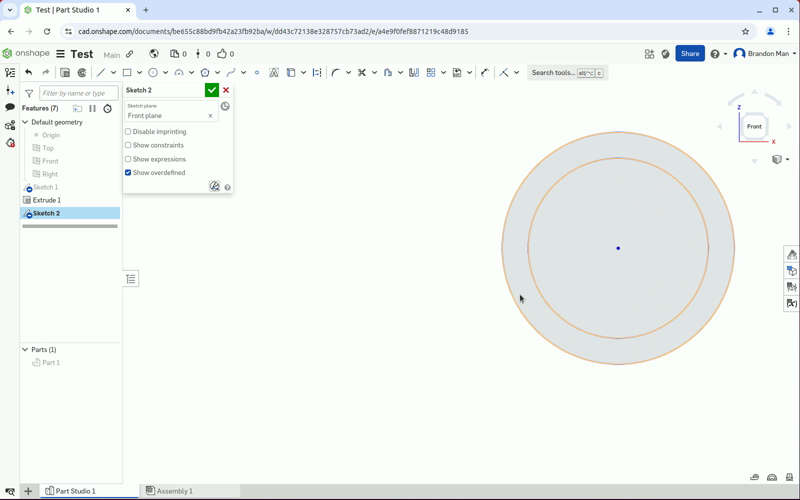
scroll(6)
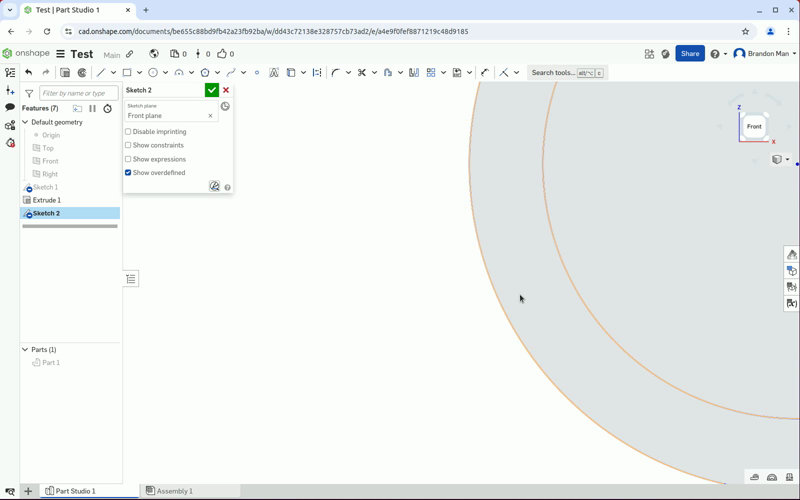
click(520, 294)
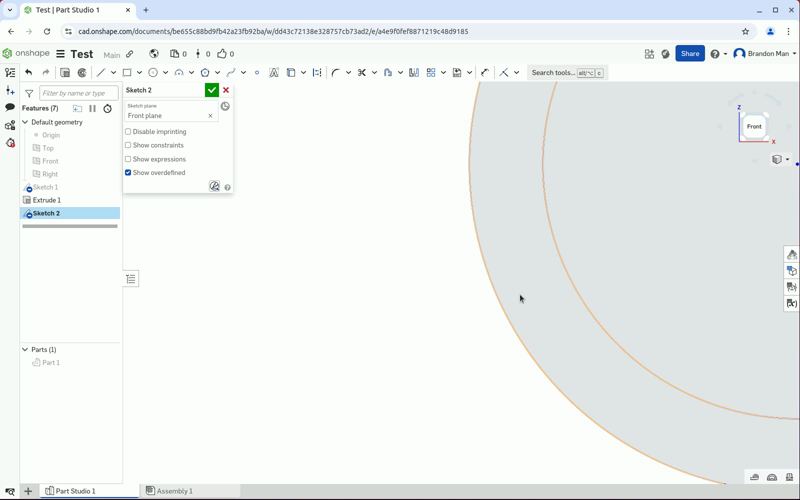
scroll(-6)
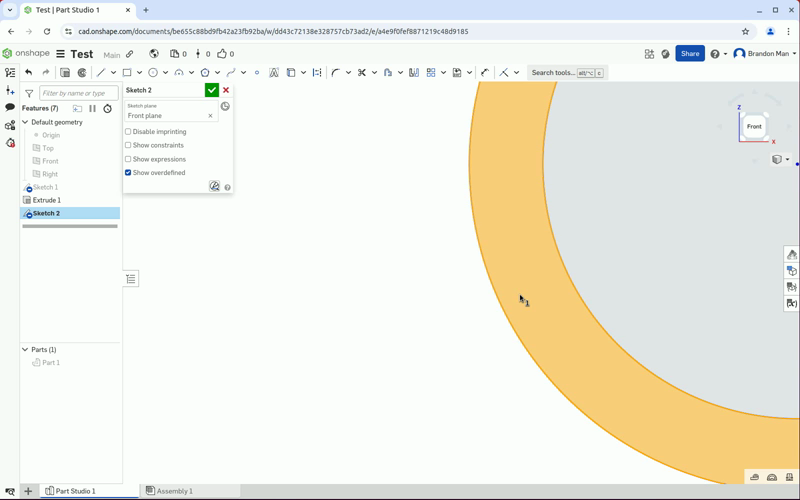
scroll(-6)
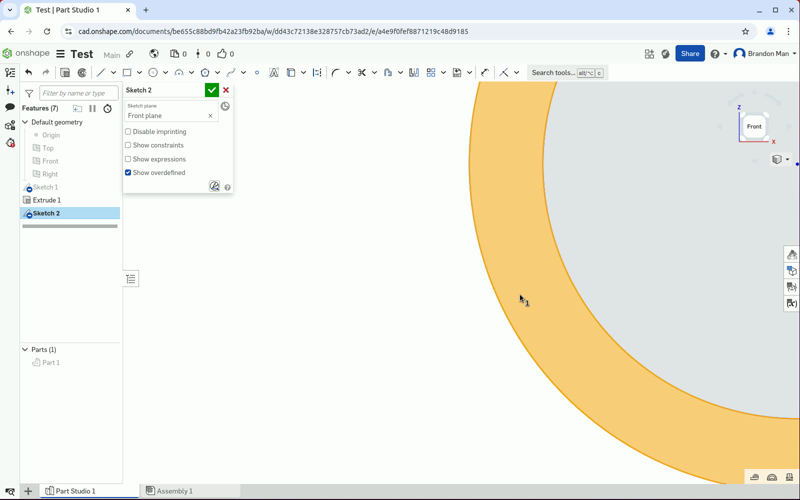
scroll(-6)
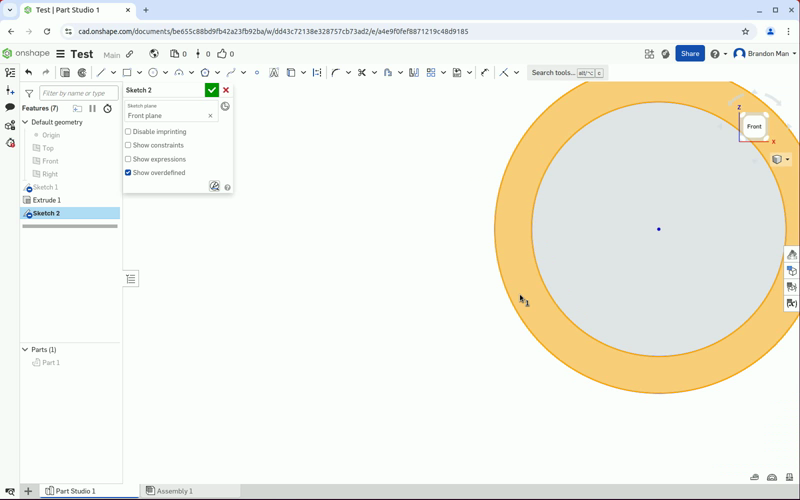
scroll(-6)
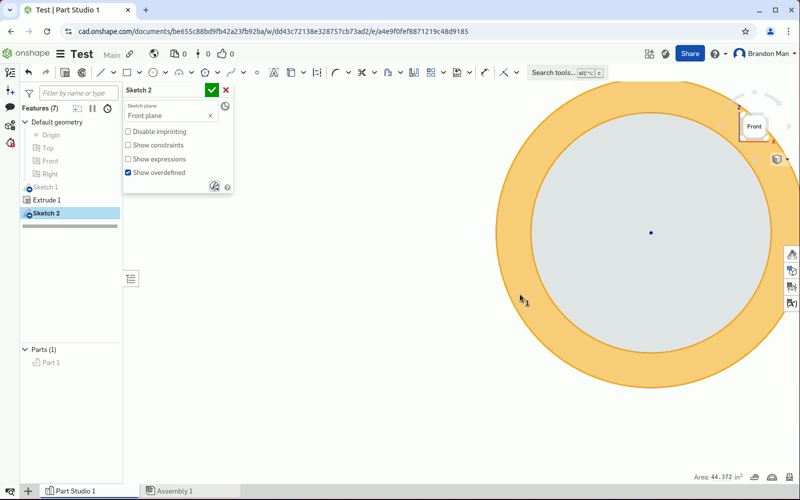
scroll(-6)
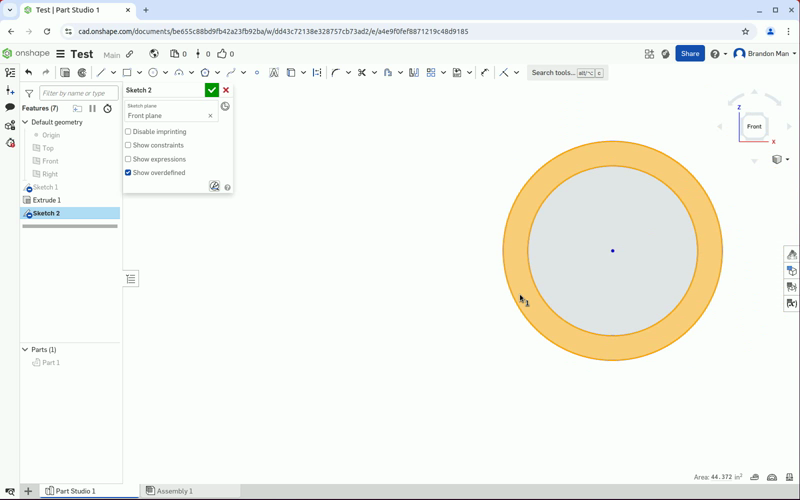
scroll(-6)
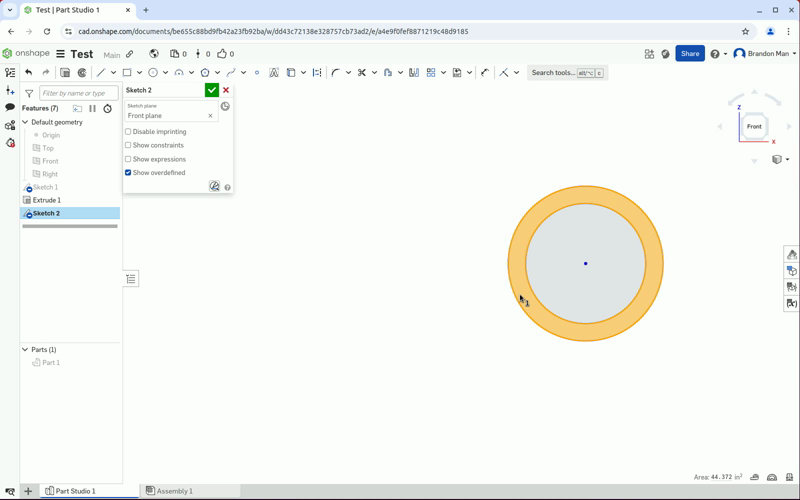
scroll(-6)
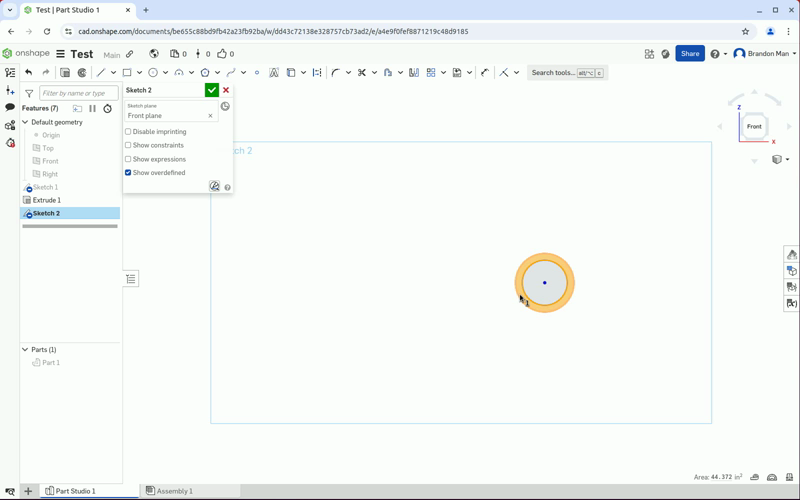
mouse_move(73, 352)
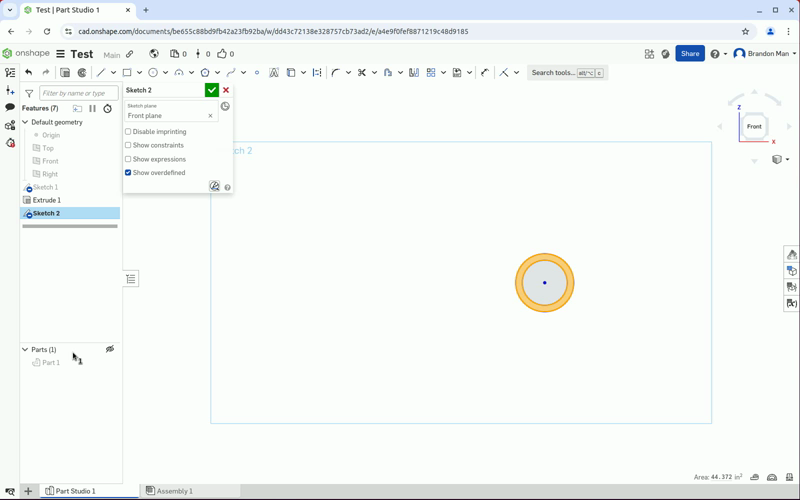
key(shift+y)
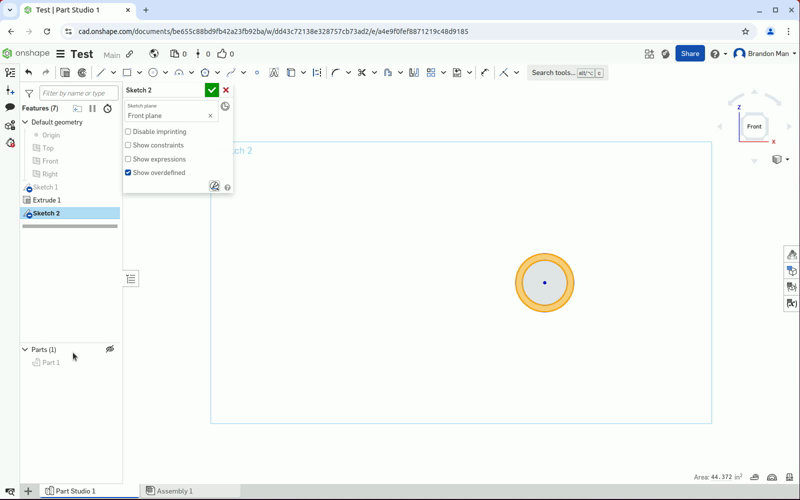
key(shift+e)
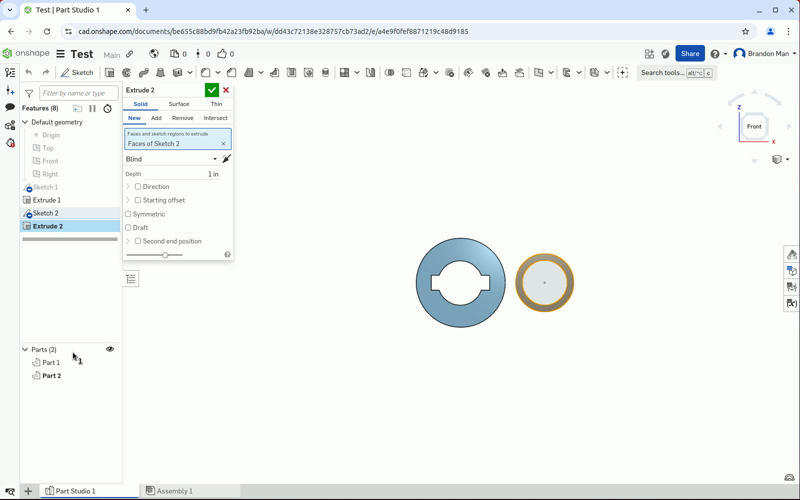
mouse_move(143, 106)
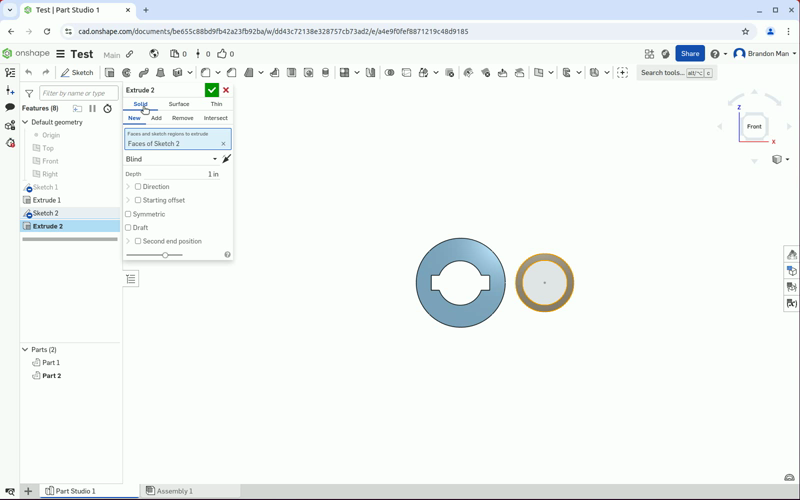
click(143, 106)
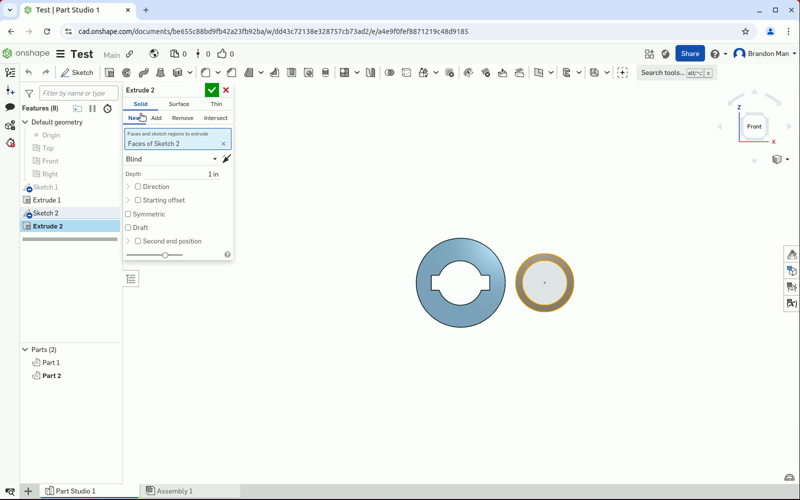
mouse_move(137, 120)
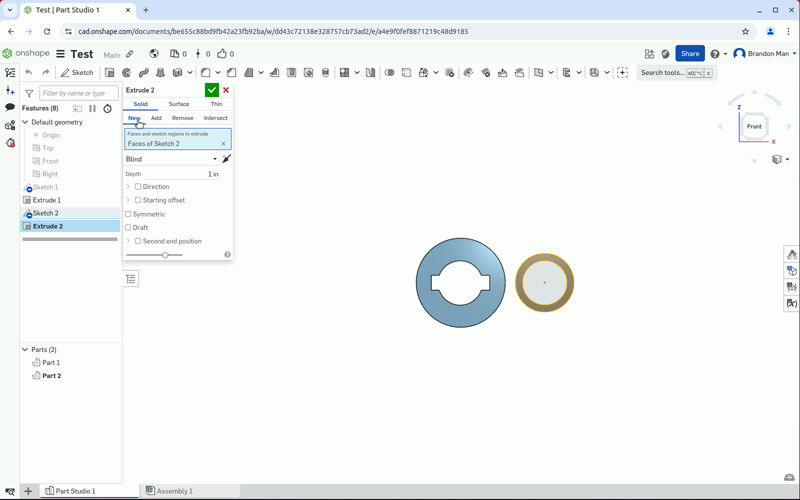
click(137, 120)
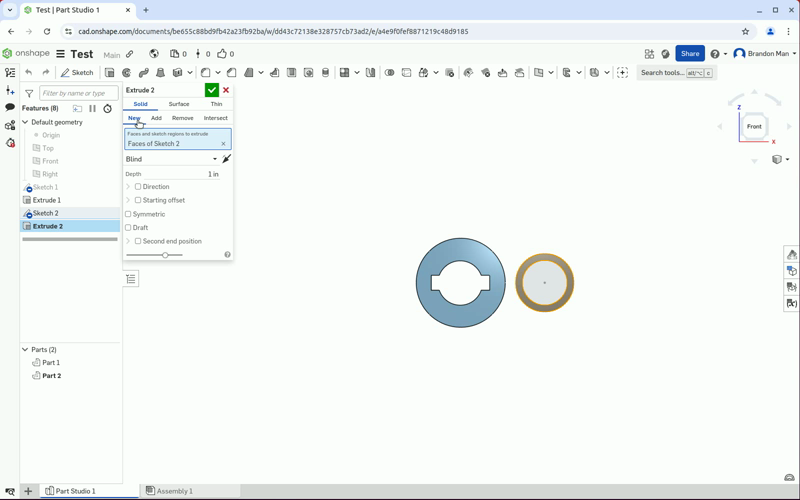
key(tab, 4)
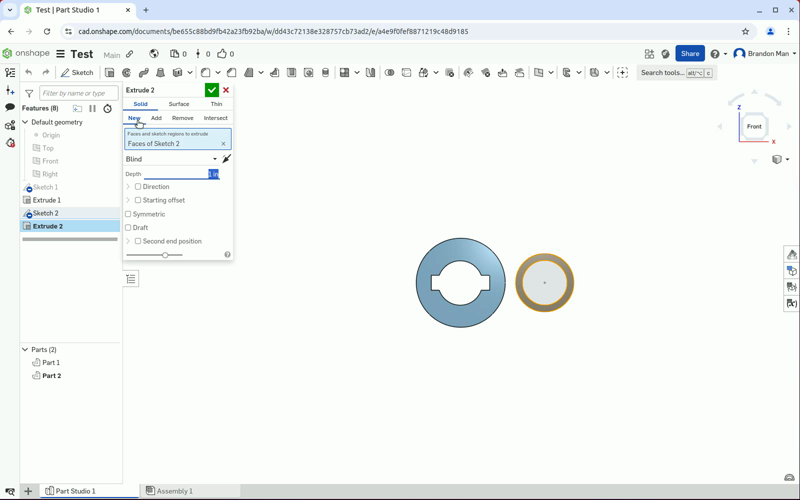
text(7.943)
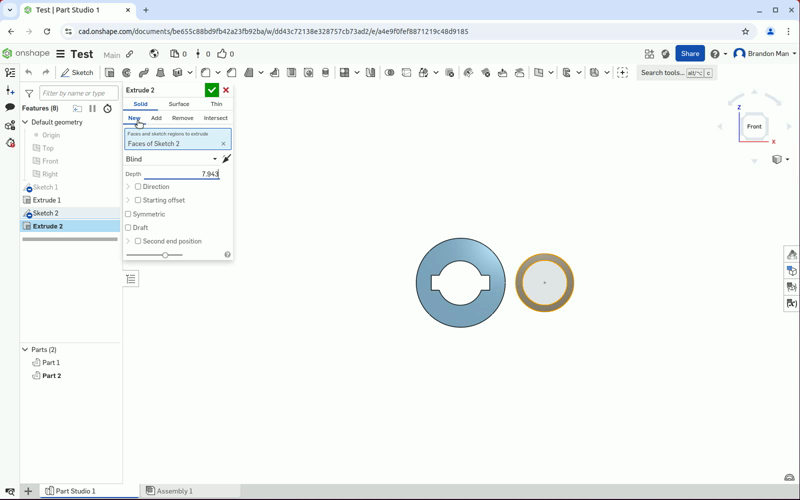
key(enter)
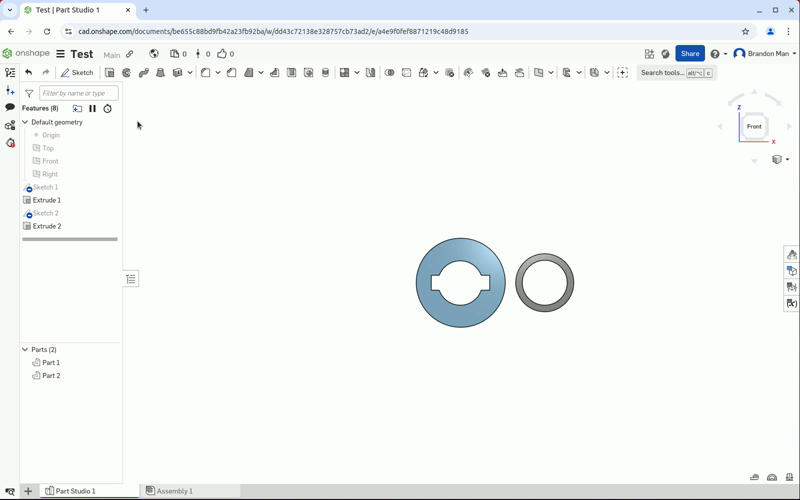
key(shift+h)
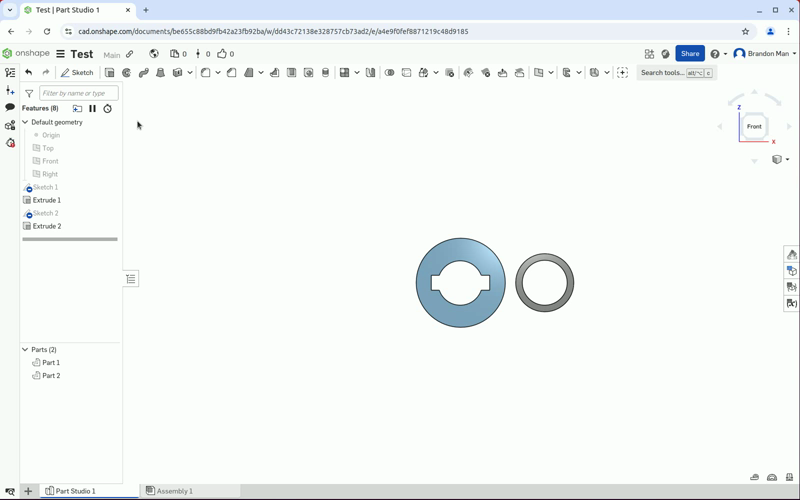
key(shift+h)
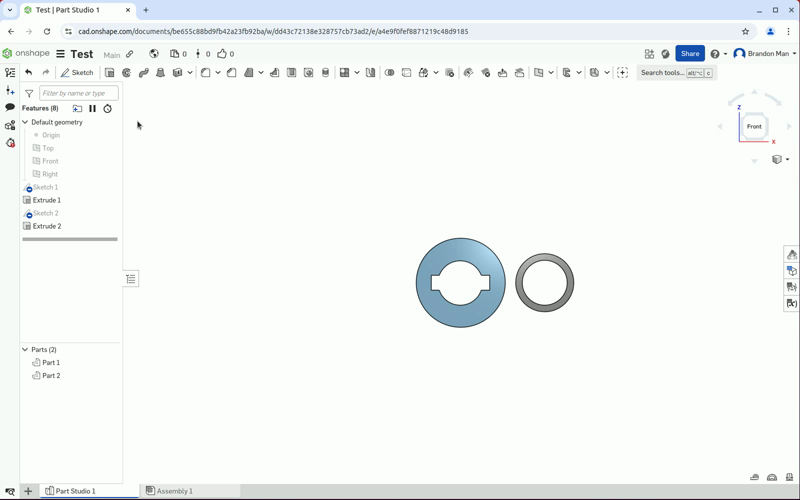
mouse_move(73, 189)
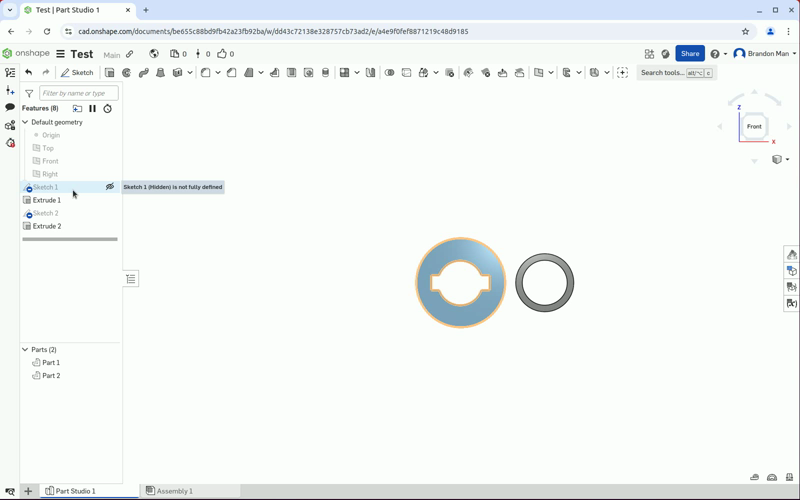
click(73, 189)
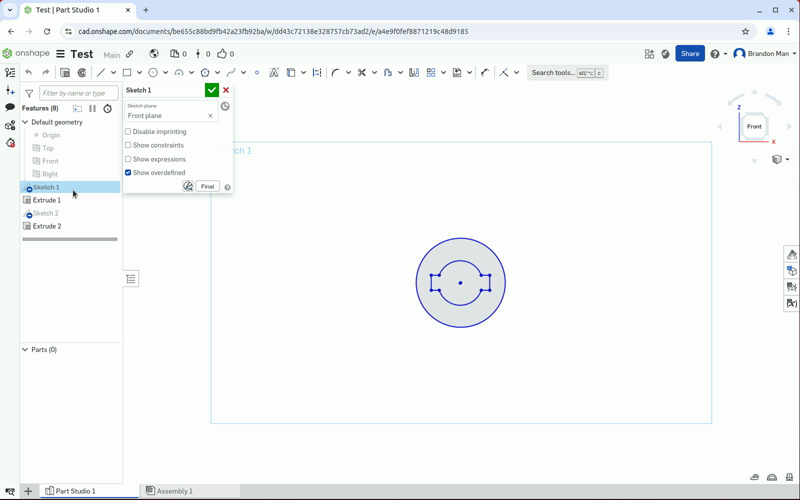
mouse_move(229, 92)
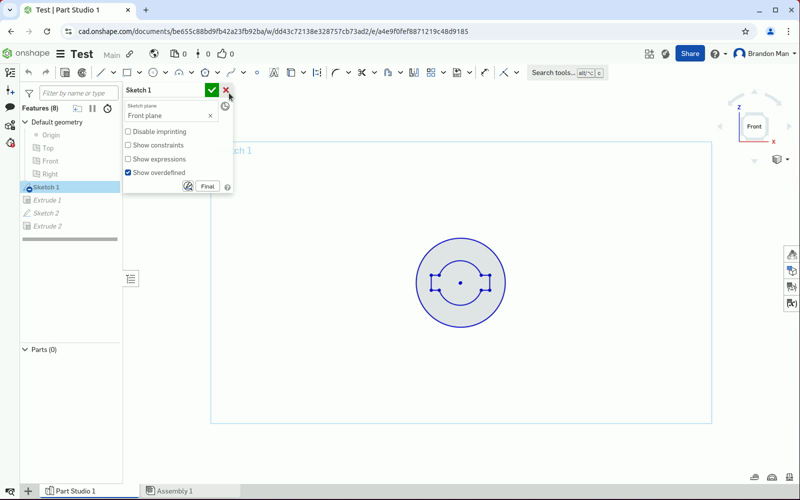
click(229, 92)
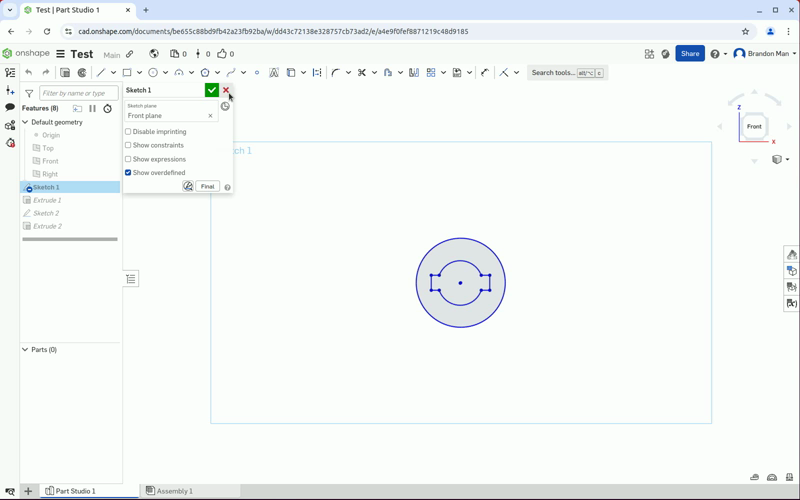
key(shift+s)
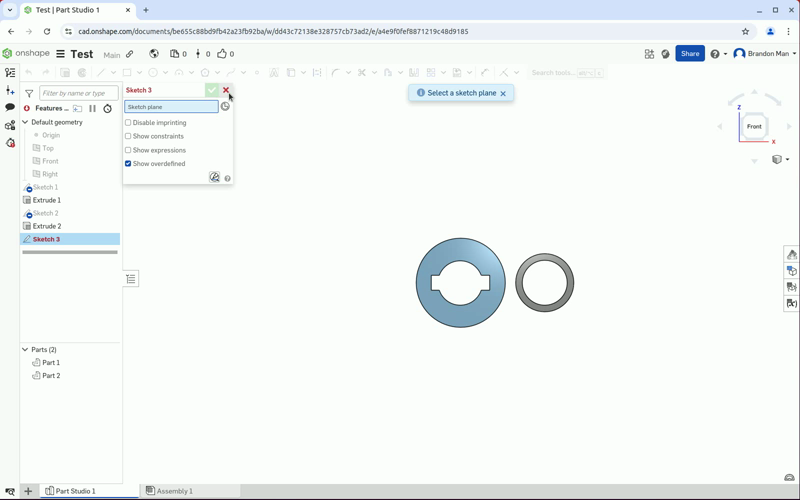
mouse_move(73, 163)
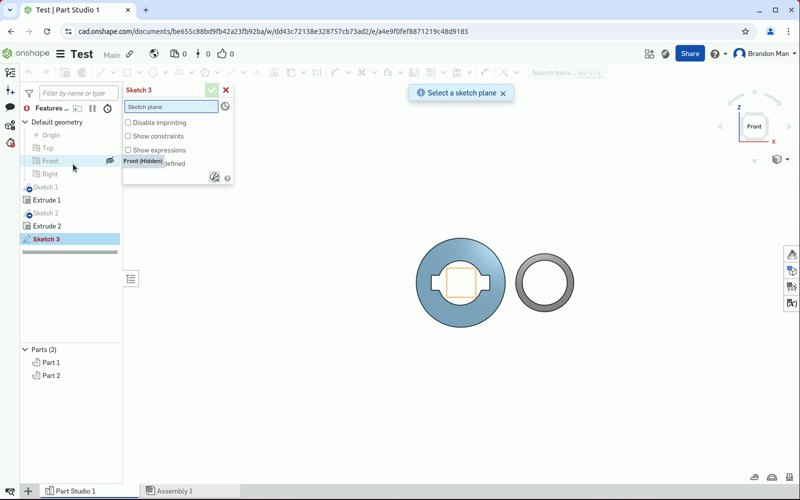
click(73, 163)
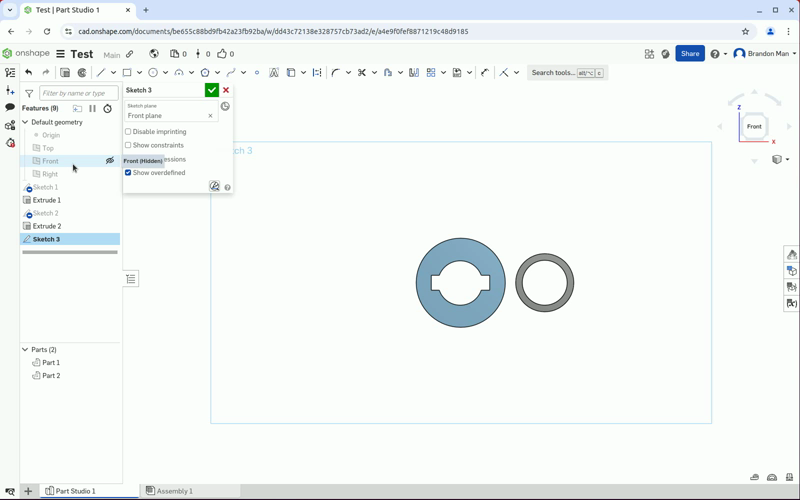
mouse_move(73, 352)
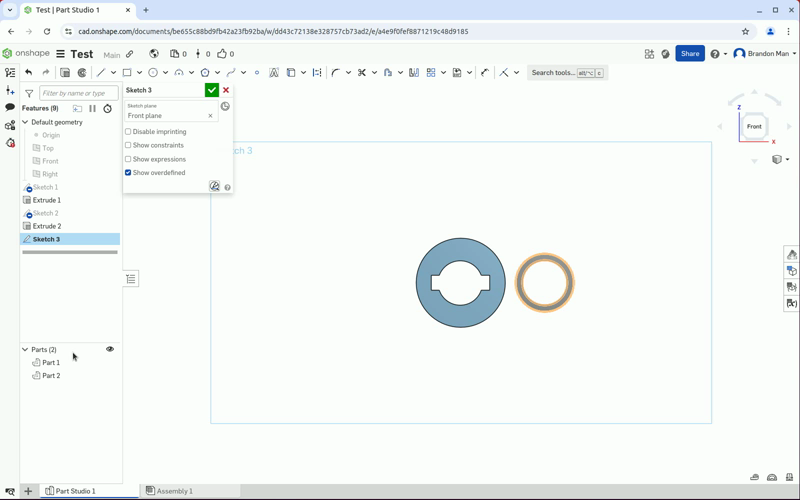
key(y)
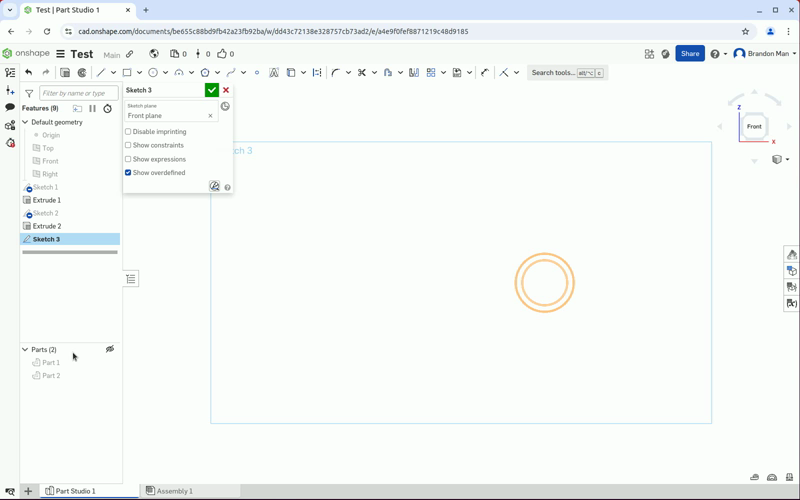
key(l)
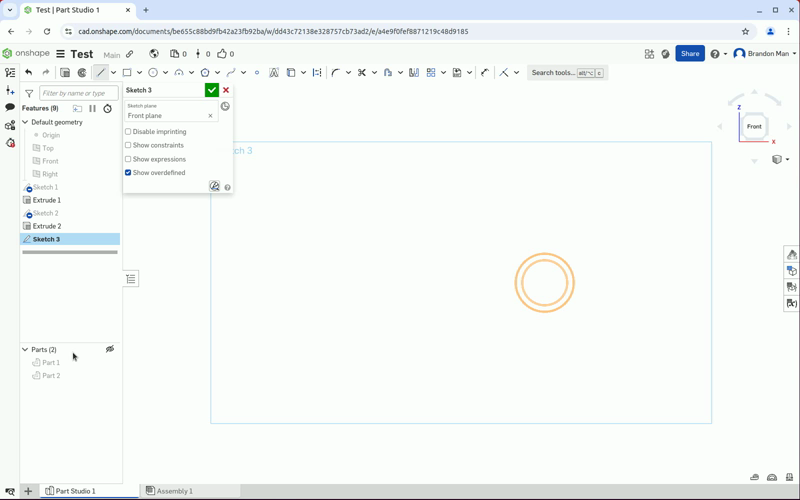
key_down(shift)
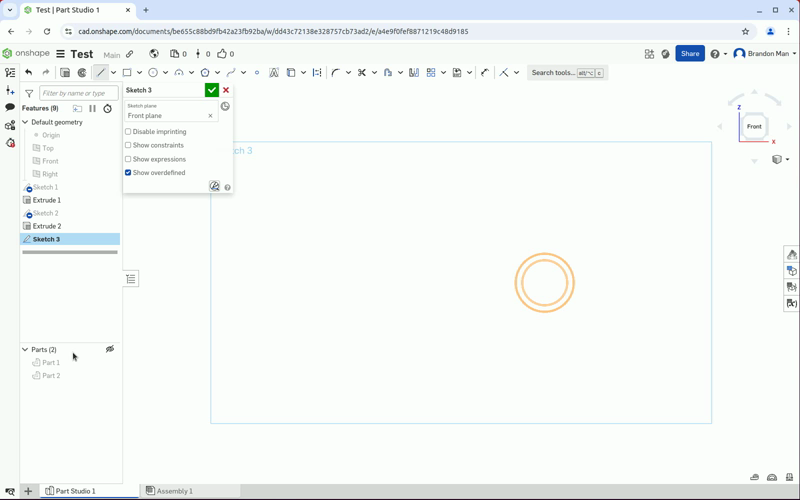
mouse_move(468, 326)
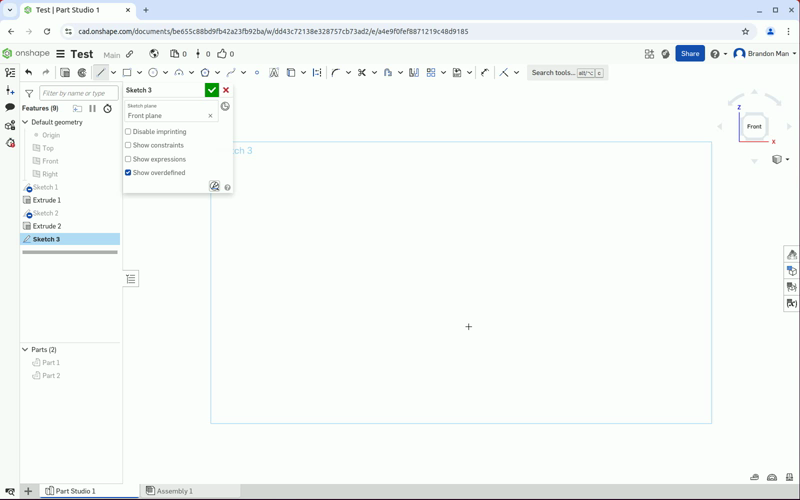
click(468, 326)
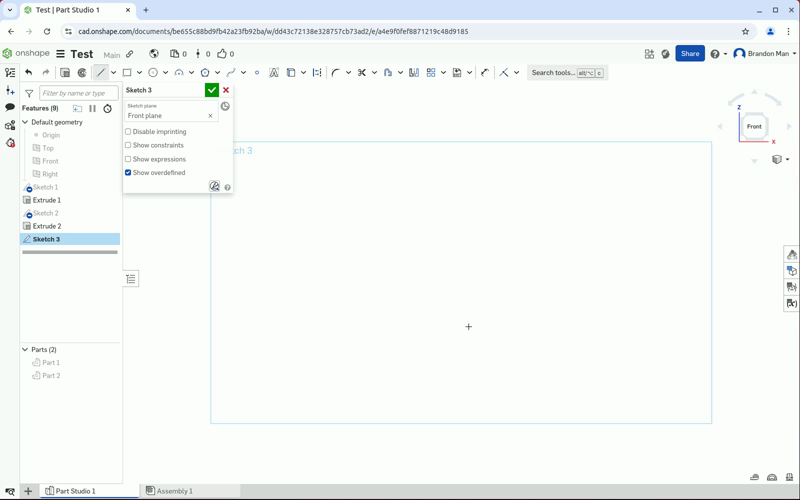
key_up(shift)
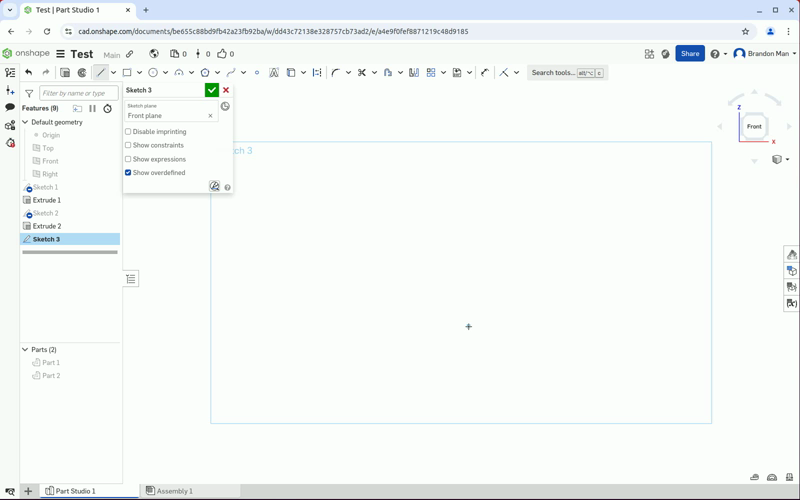
key_down(shift)
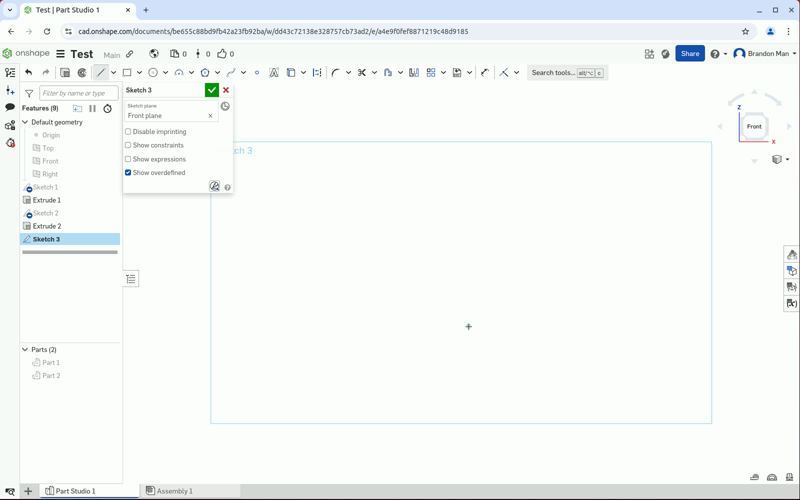
mouse_move(549, 311)
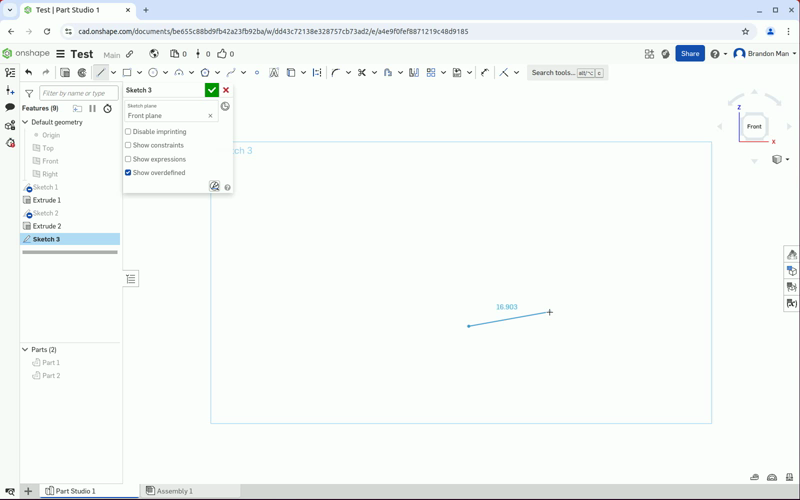
click(549, 311)
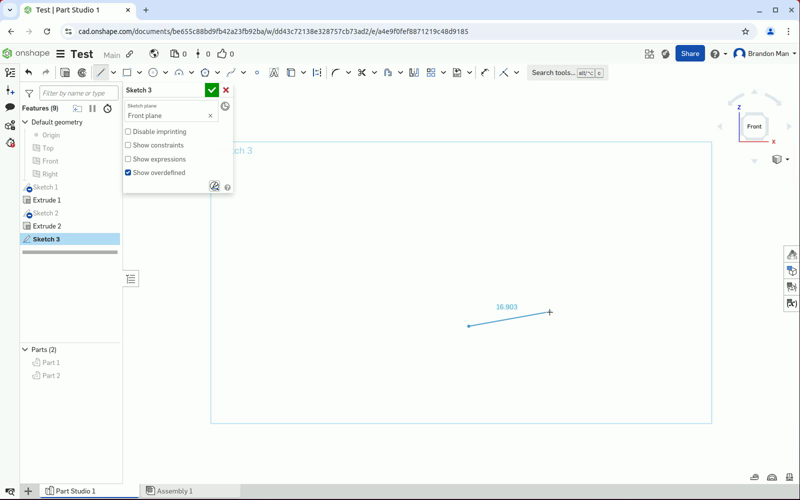
key_up(shift)
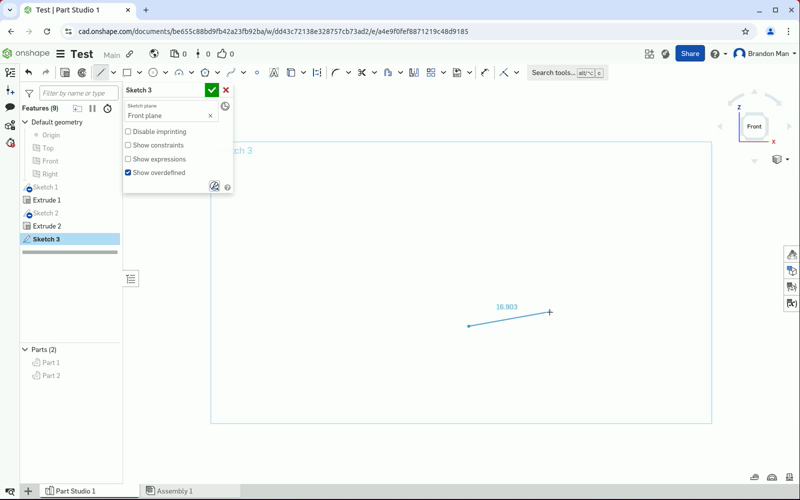
key(esc)
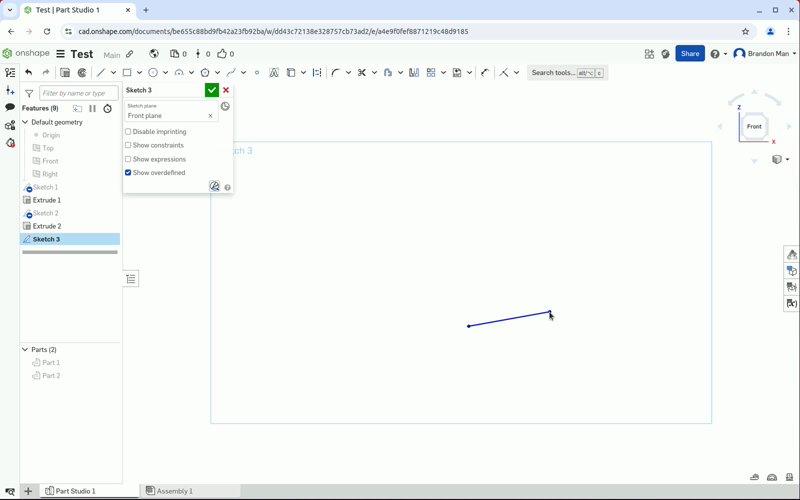
key(a)
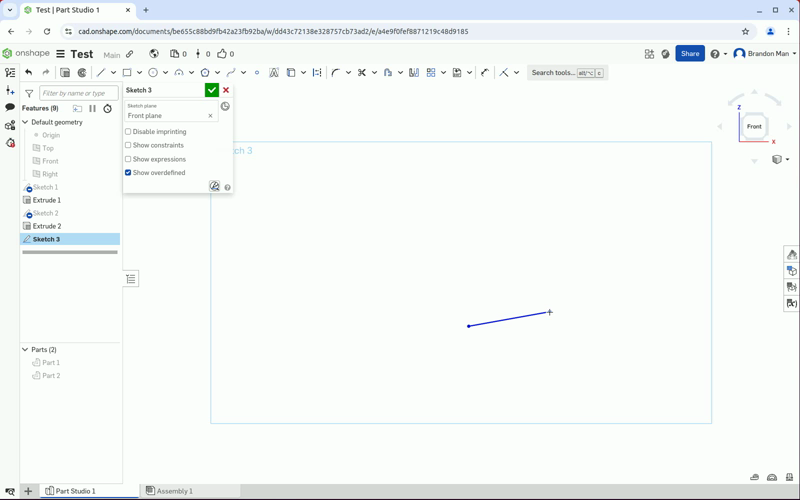
mouse_move(549, 311)
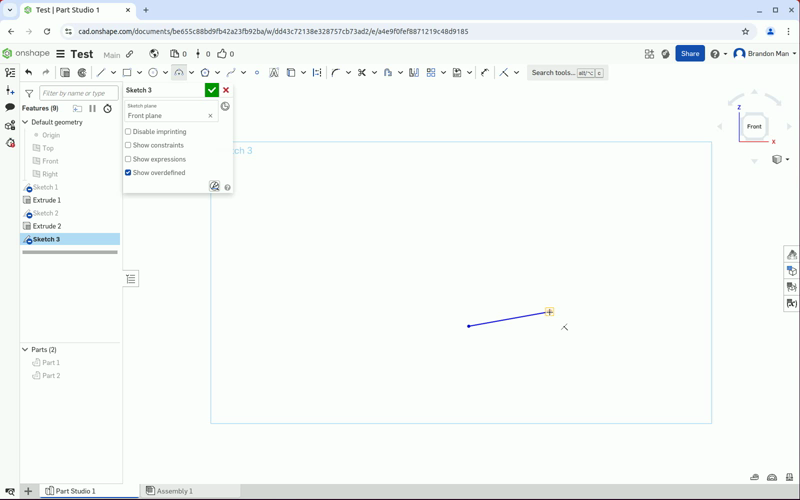
click(549, 311)
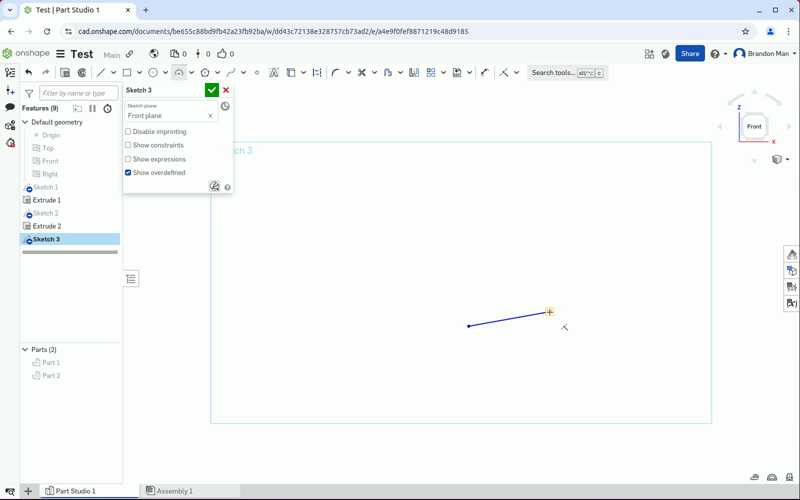
key_down(shift)
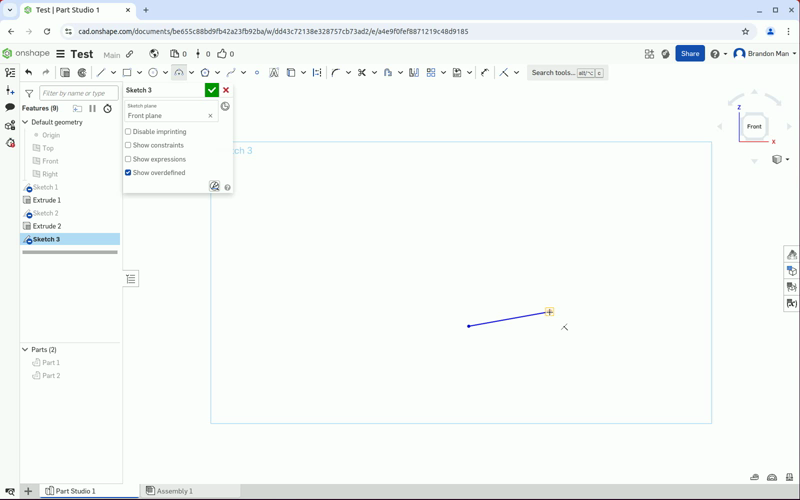
mouse_move(549, 253)
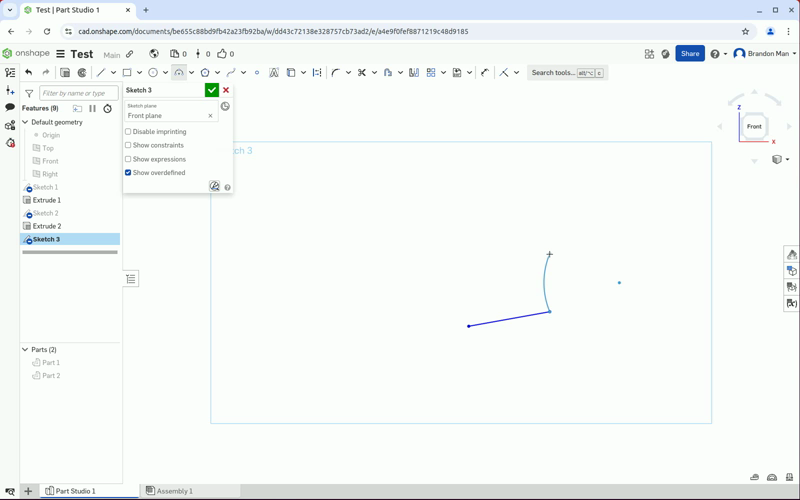
click(549, 253)
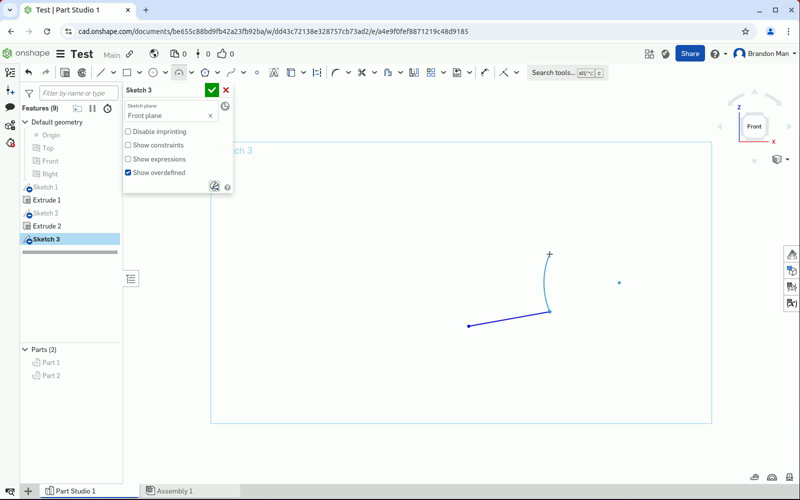
mouse_move(515, 282)
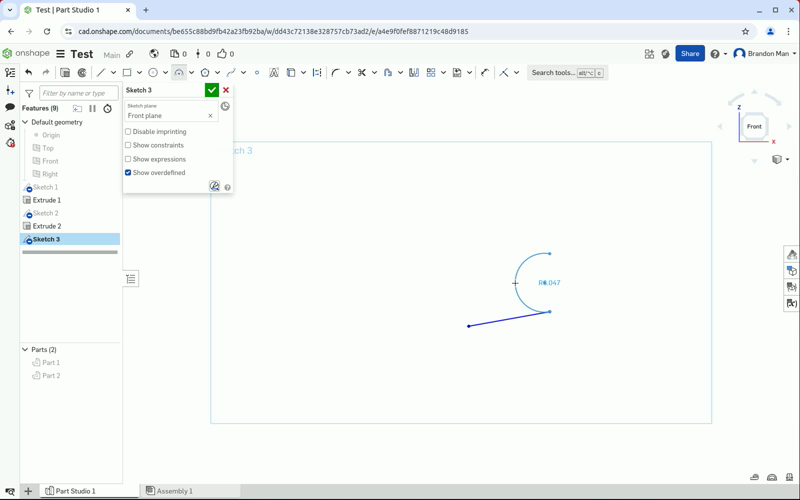
click(515, 282)
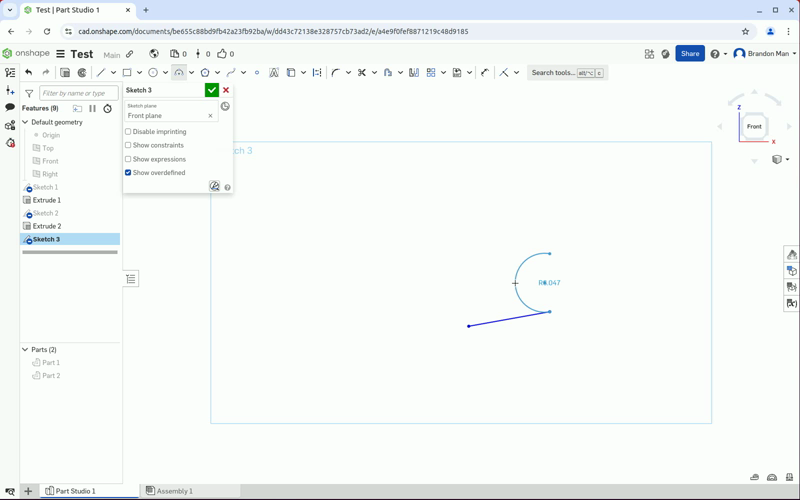
key_up(shift)
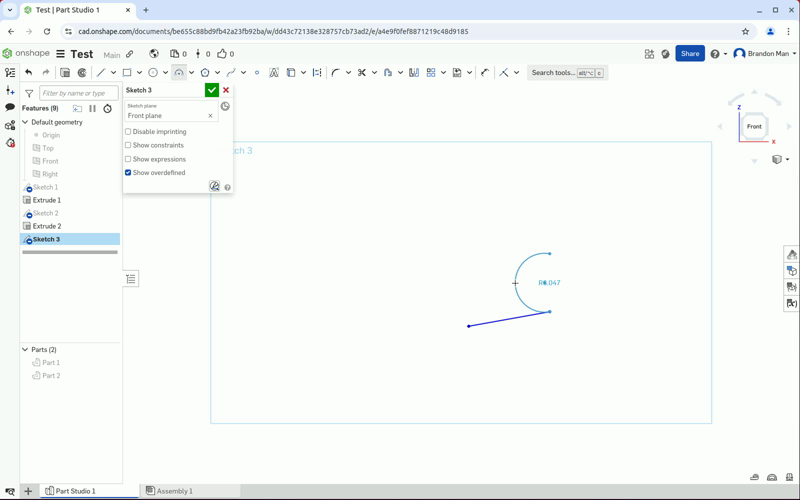
key(esc)
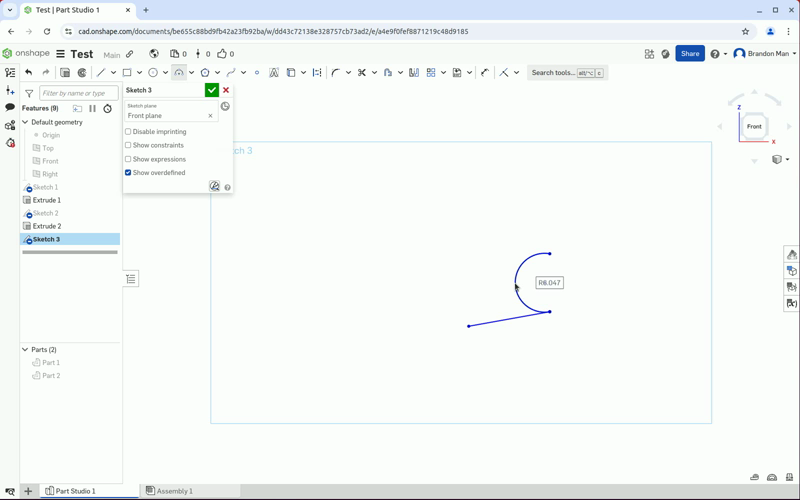
key(l)
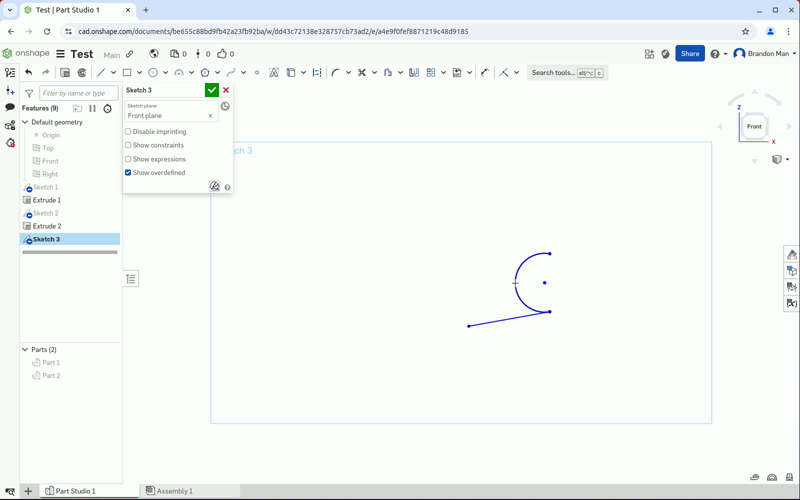
mouse_move(549, 253)
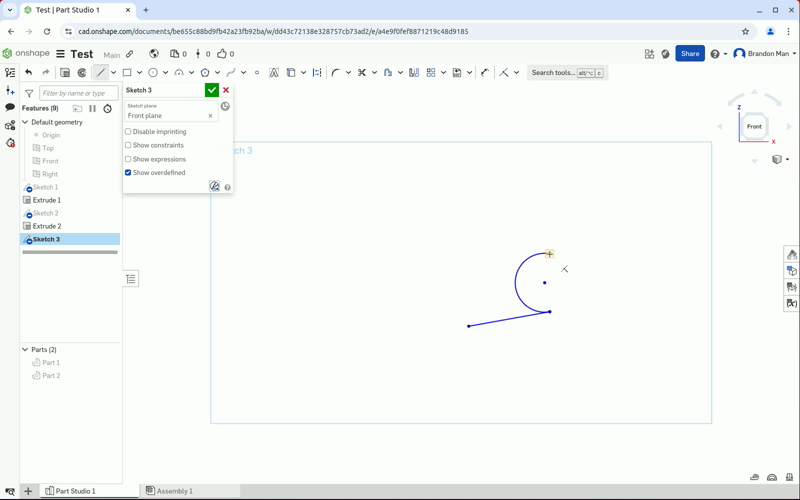
click(549, 253)
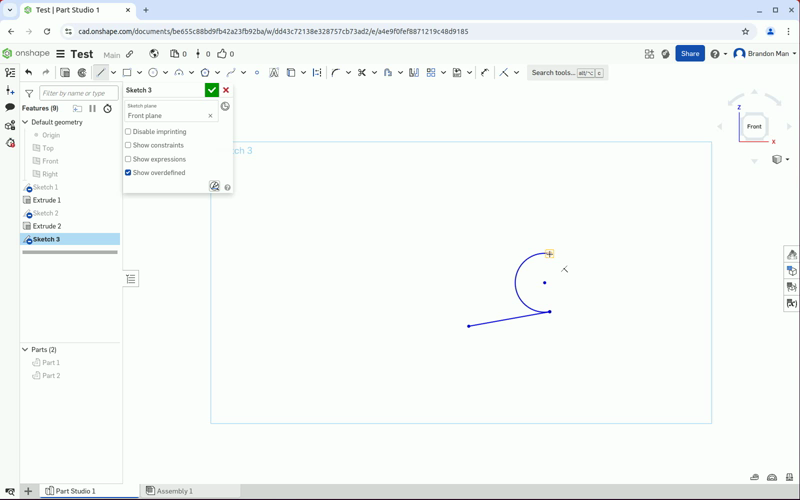
key_down(shift)
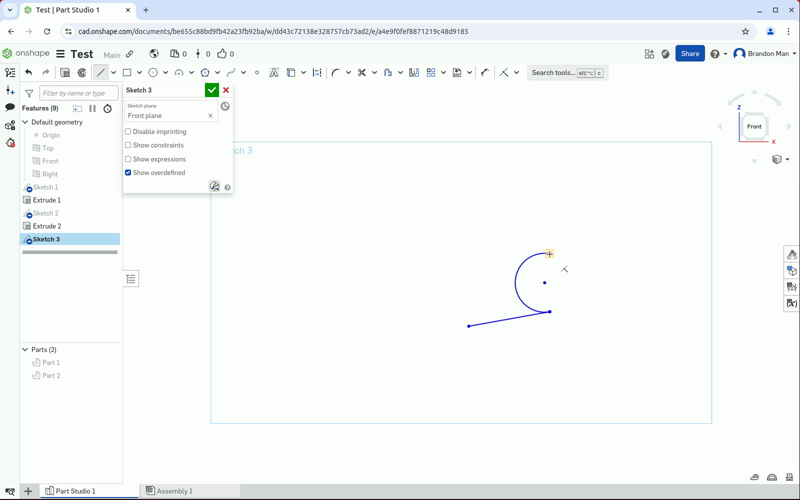
mouse_move(468, 239)
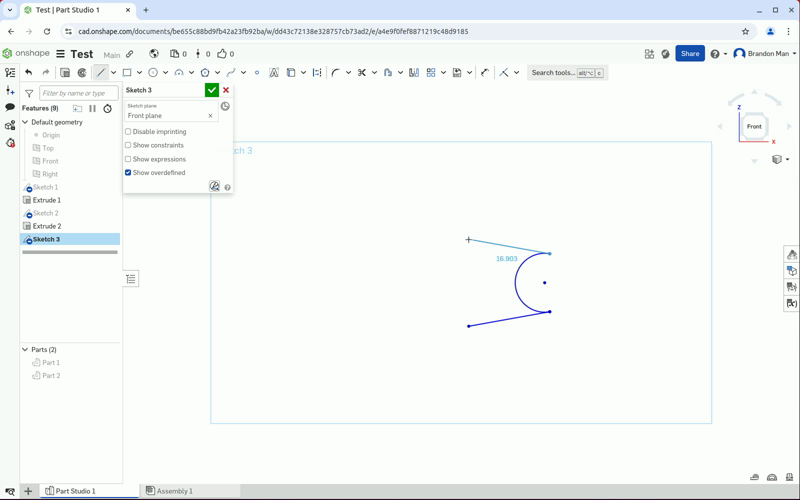
click(468, 239)
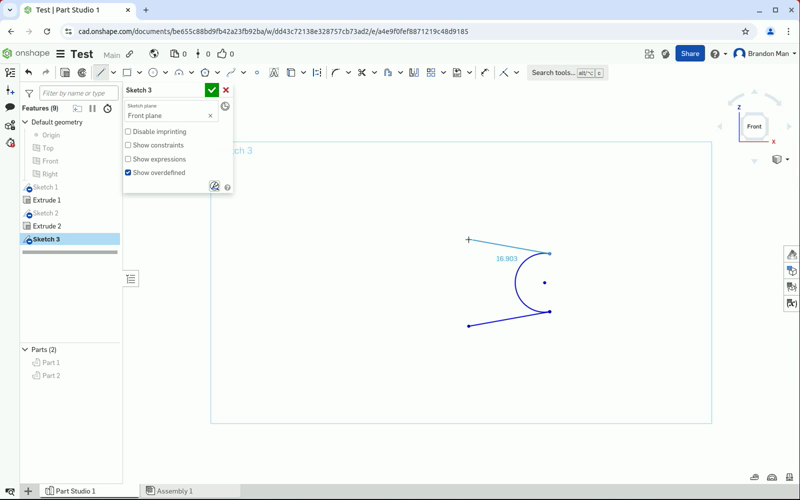
key_up(shift)
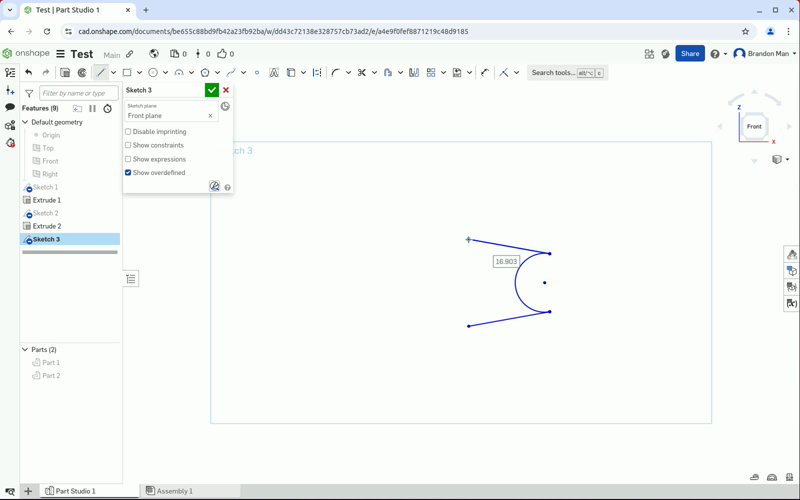
key(esc)
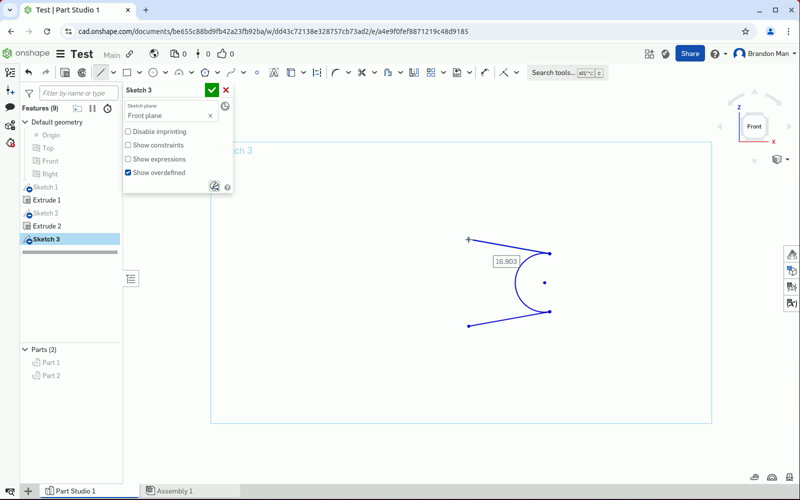
key(a)
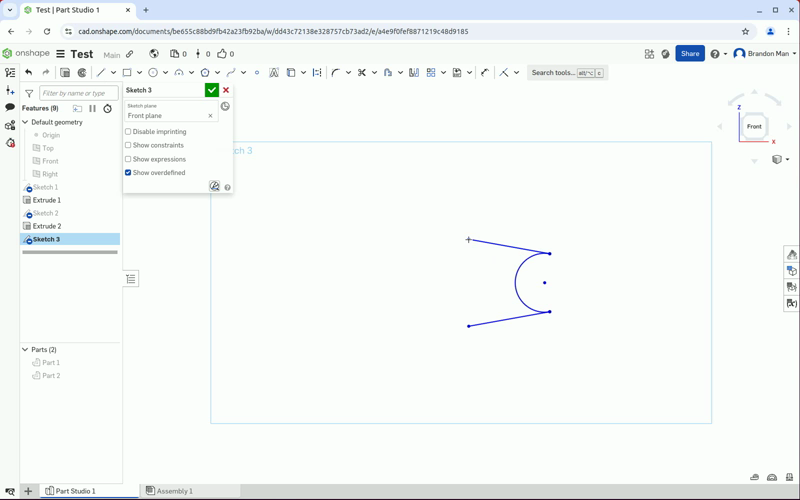
mouse_move(468, 239)
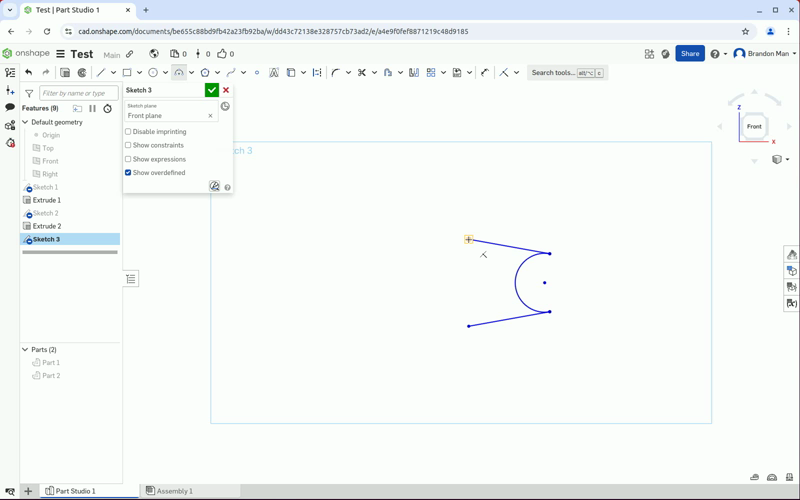
click(468, 239)
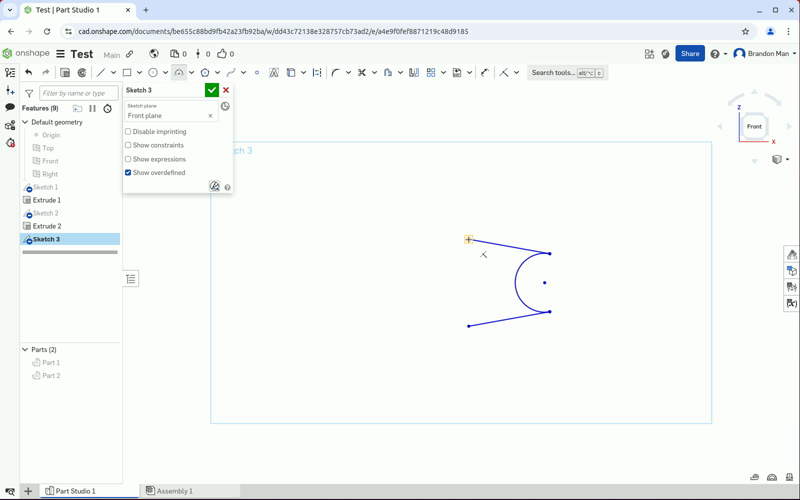
mouse_move(468, 326)
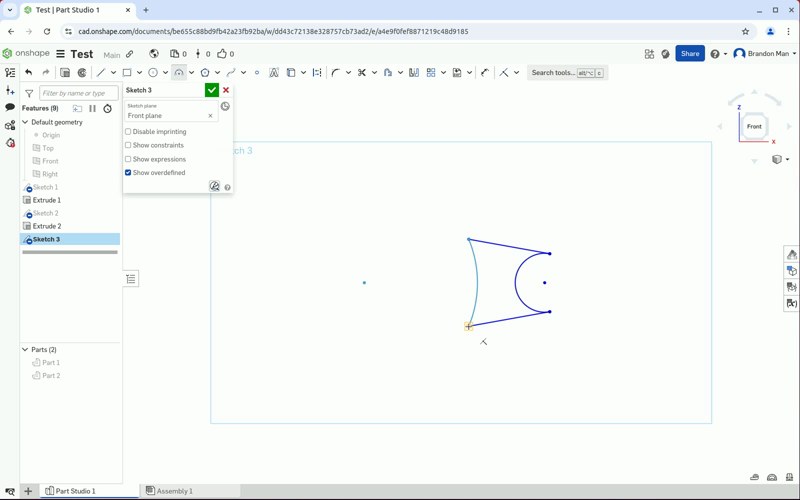
click(468, 326)
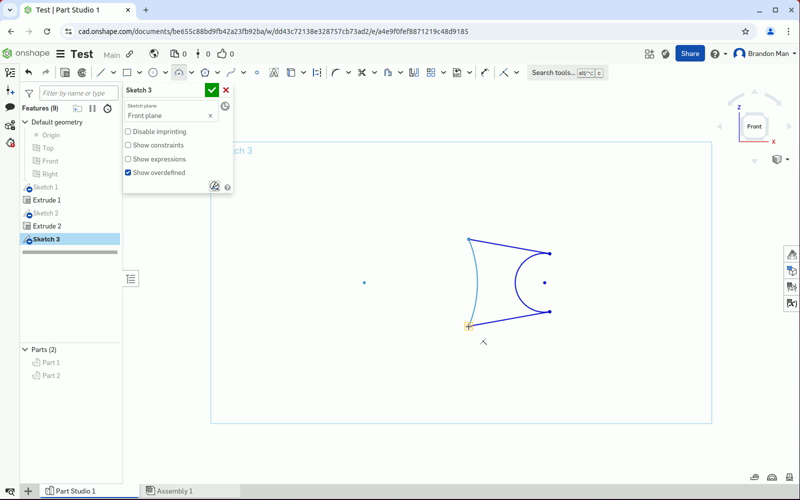
key_down(shift)
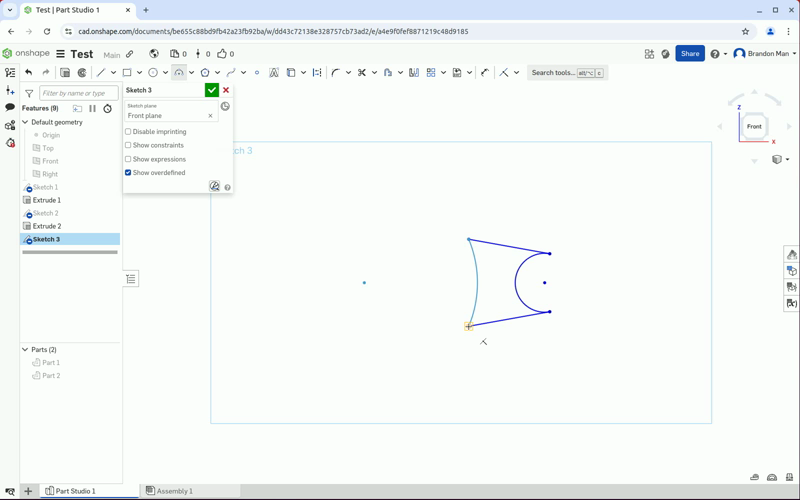
mouse_move(505, 282)
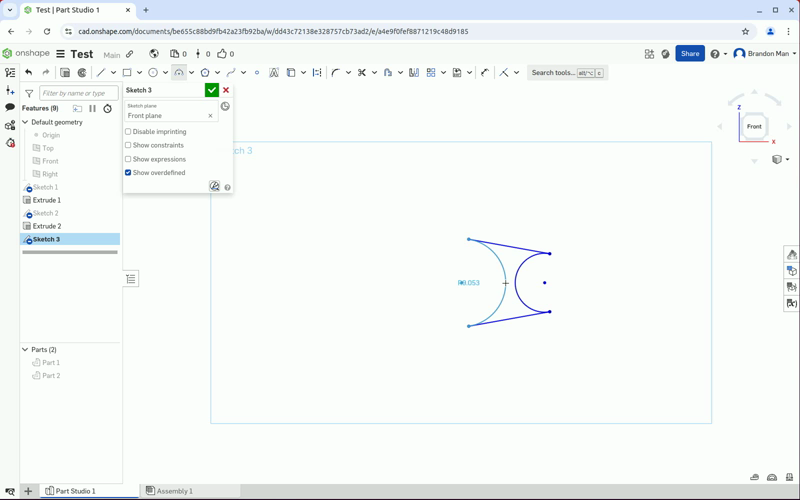
click(505, 282)
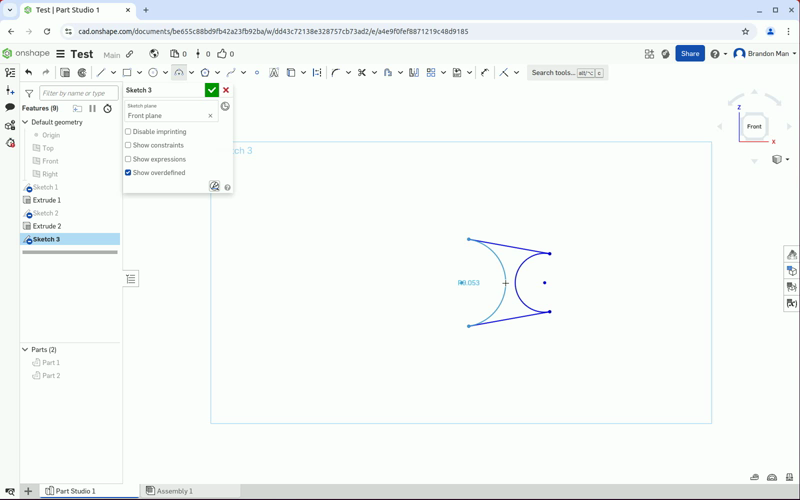
key_up(shift)
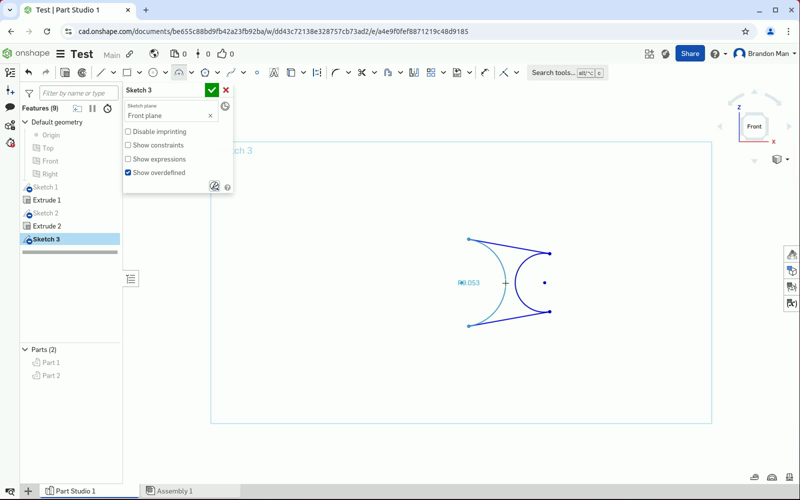
key(esc)
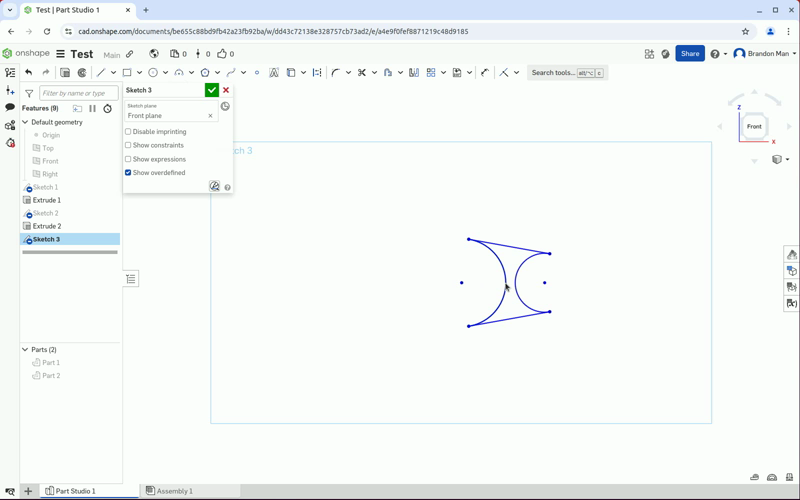
mouse_move(517, 259)
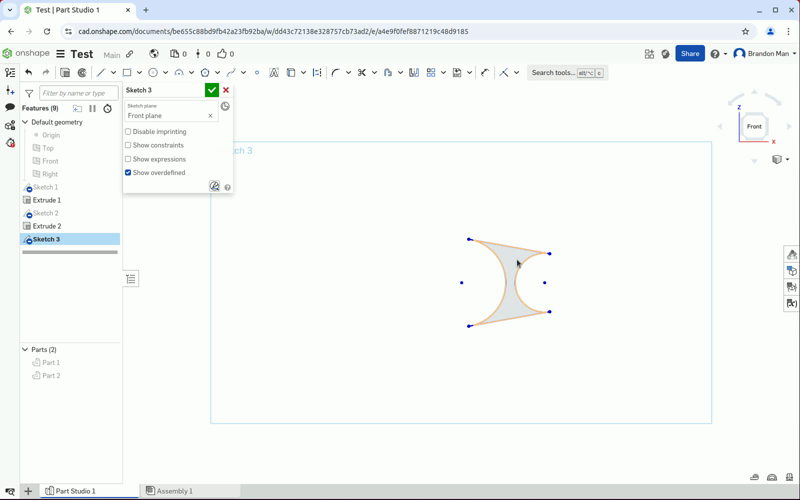
click(517, 259)
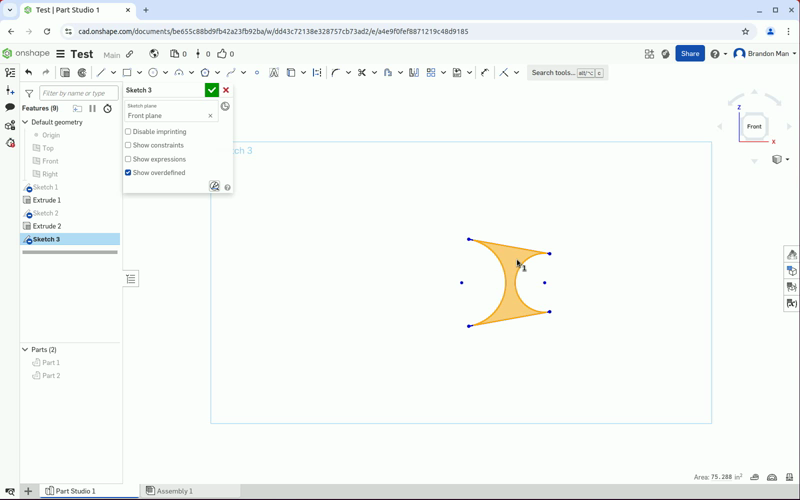
mouse_move(73, 352)
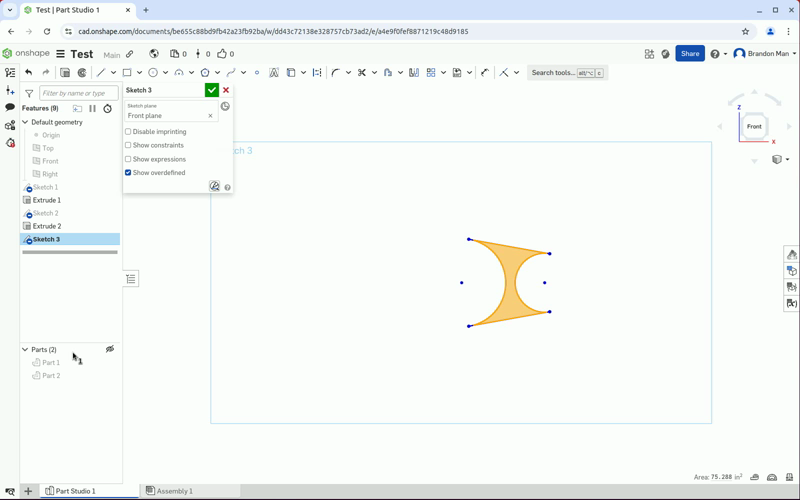
key(shift+y)
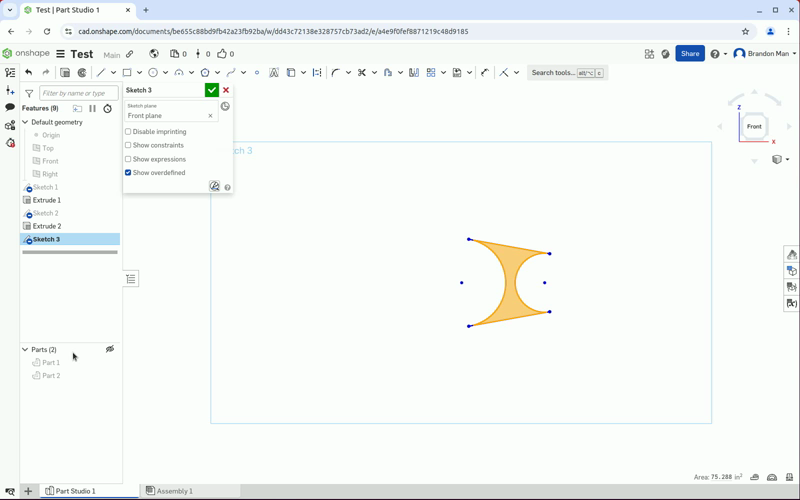
key(shift+e)
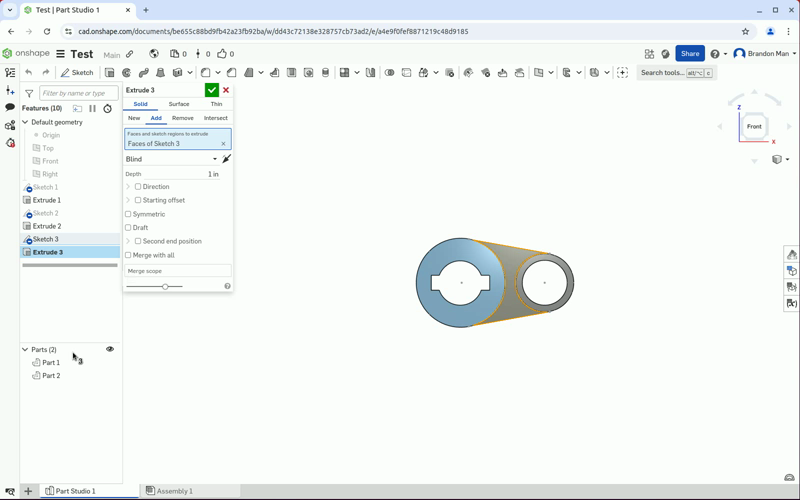
mouse_move(143, 106)
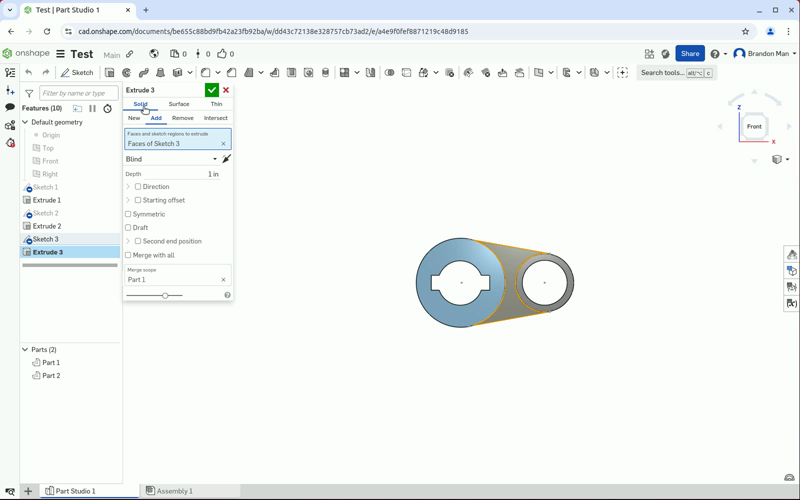
click(143, 106)
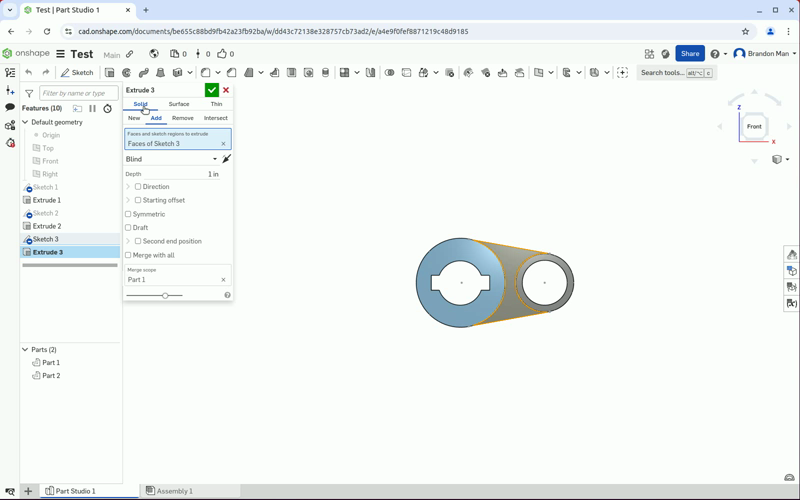
mouse_move(137, 120)
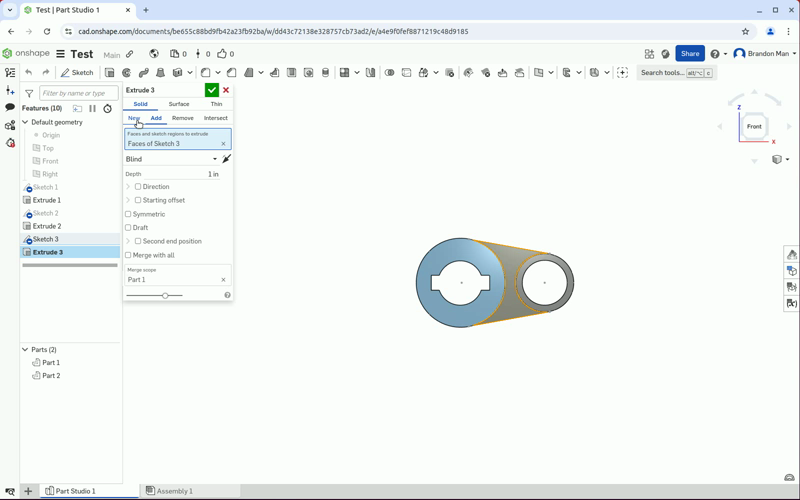
click(137, 120)
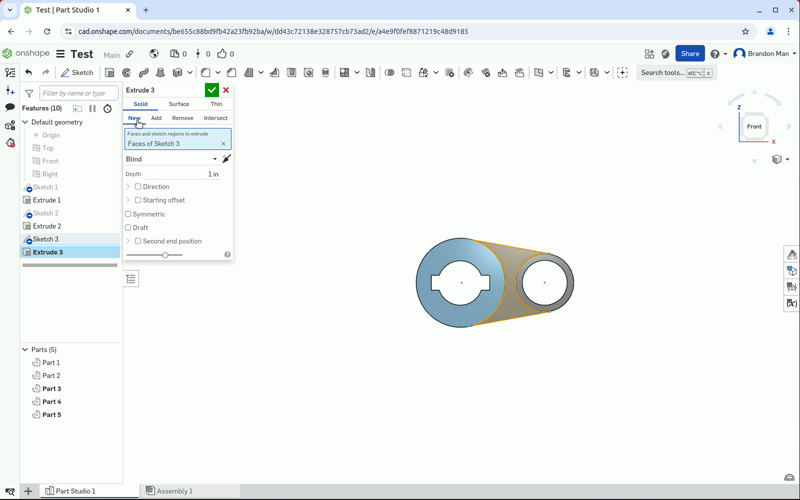
key(tab, 4)
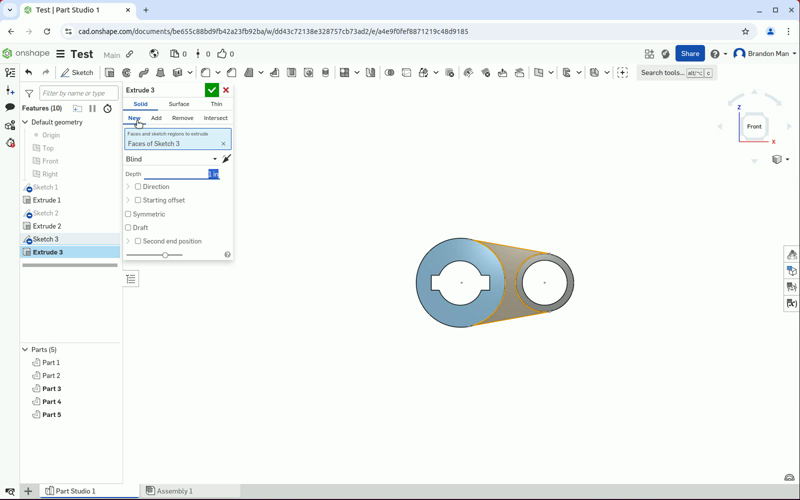
text(7.943)
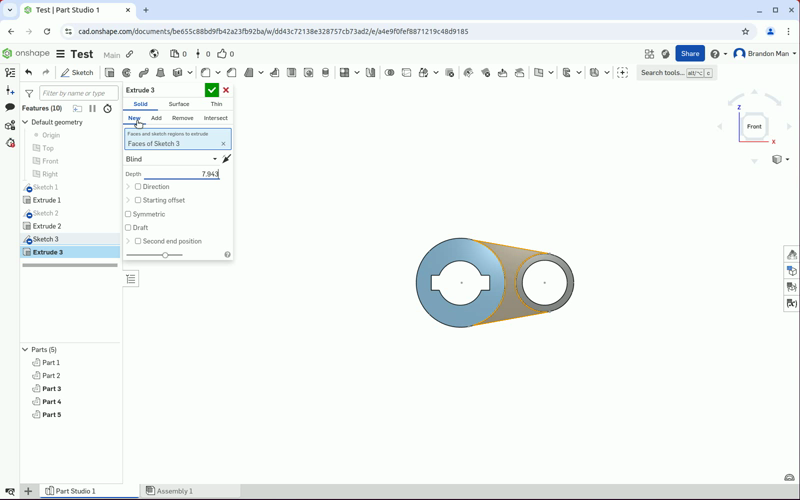
key(enter)
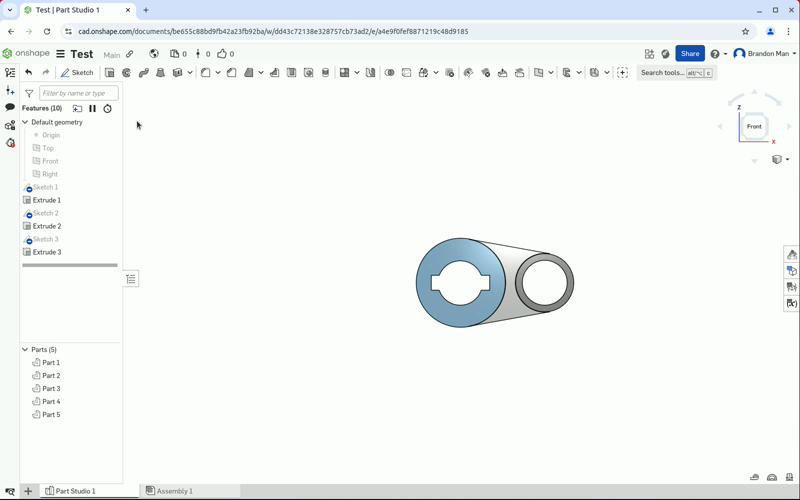
key(shift+h)
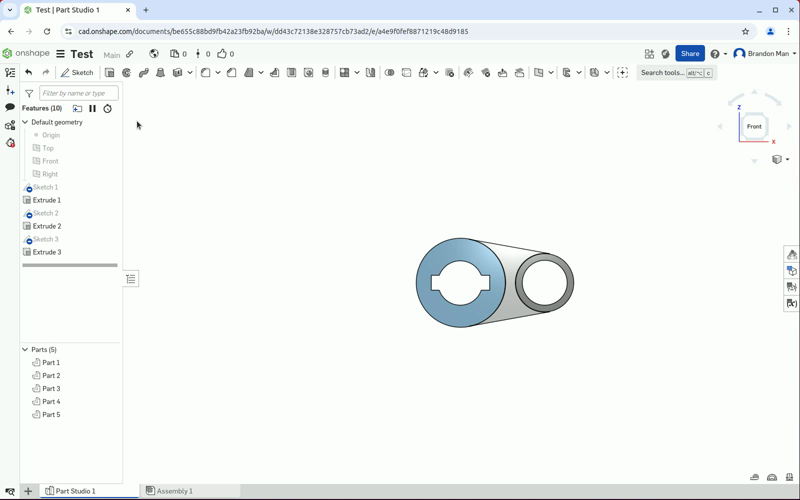
key(shift+h)
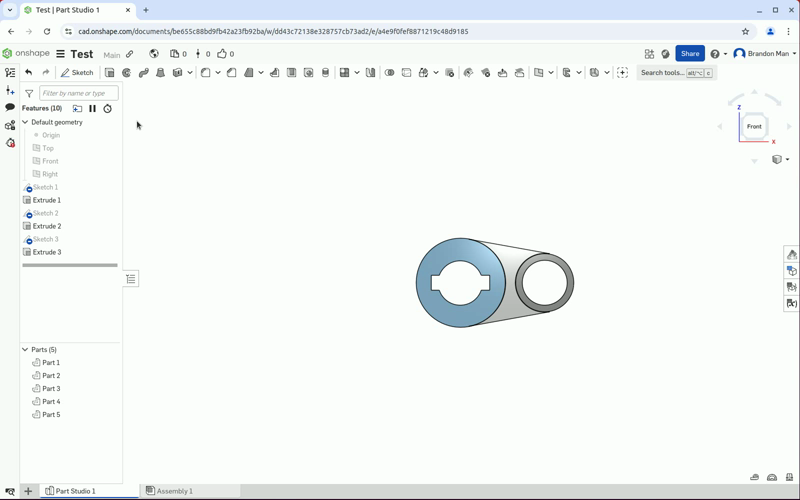
mouse_move(73, 189)
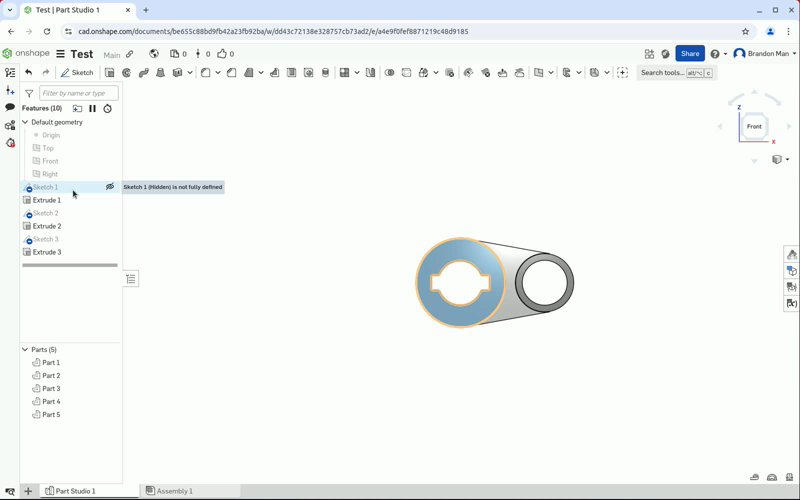
click(73, 189)
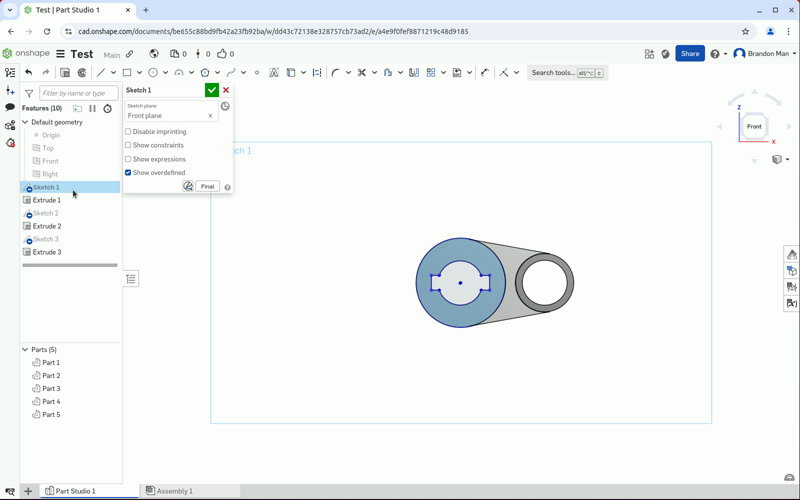
mouse_move(229, 92)
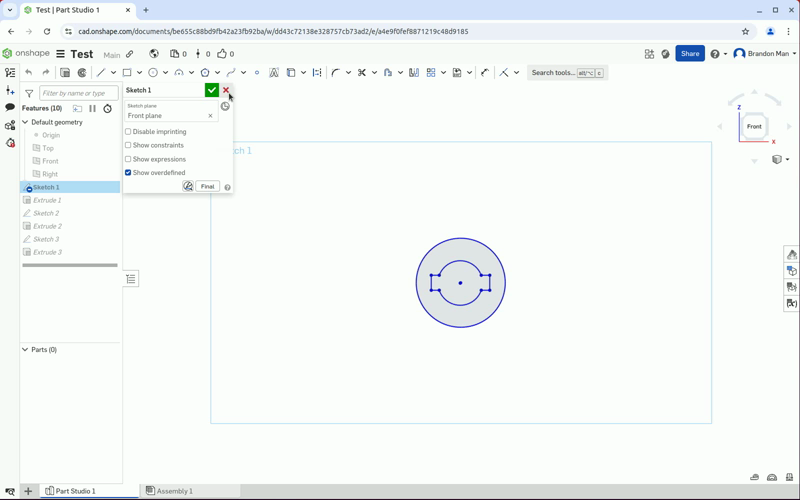
click(229, 92)
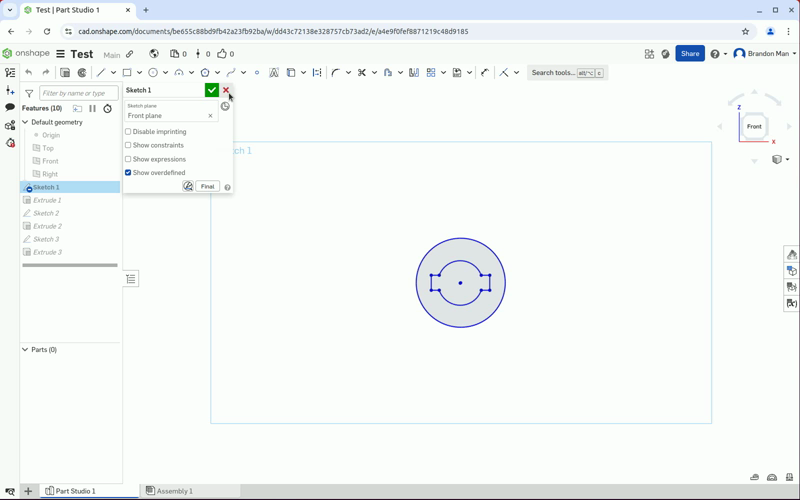
key(shift+s)
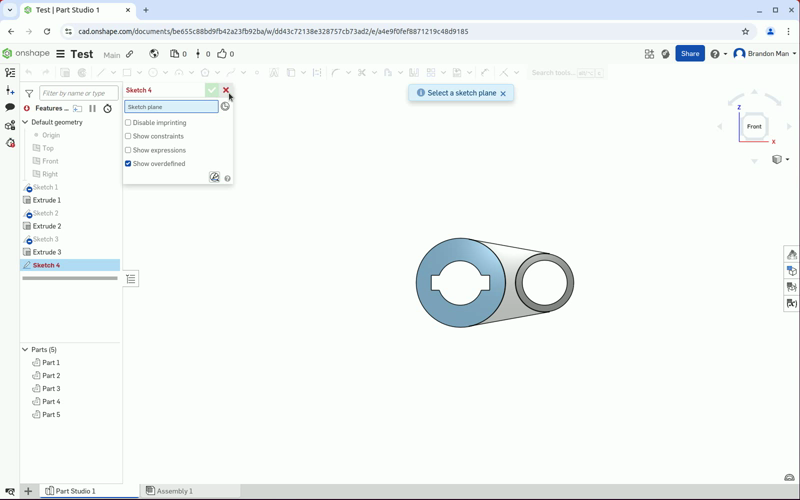
mouse_move(73, 163)
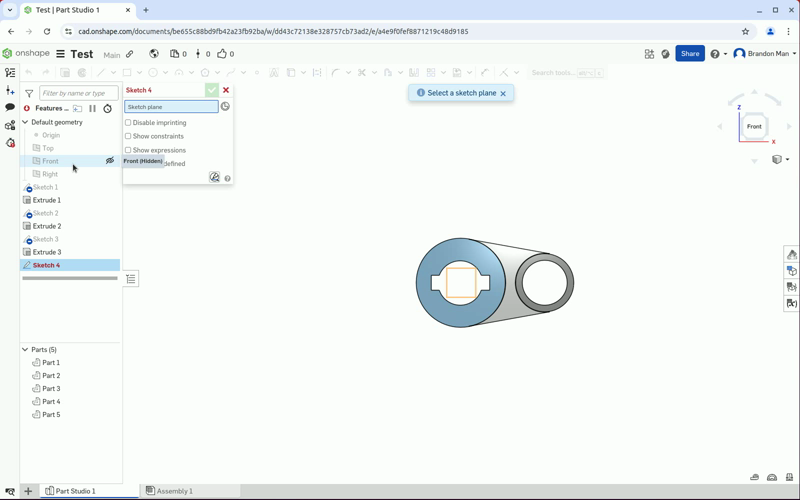
click(73, 163)
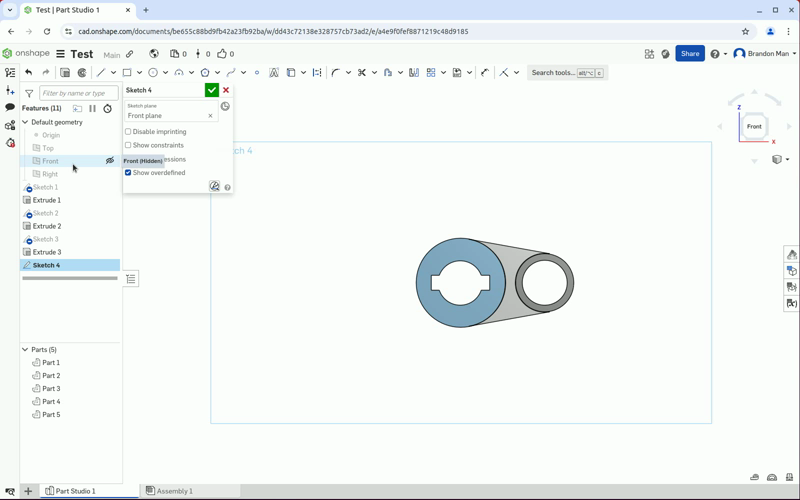
mouse_move(73, 352)
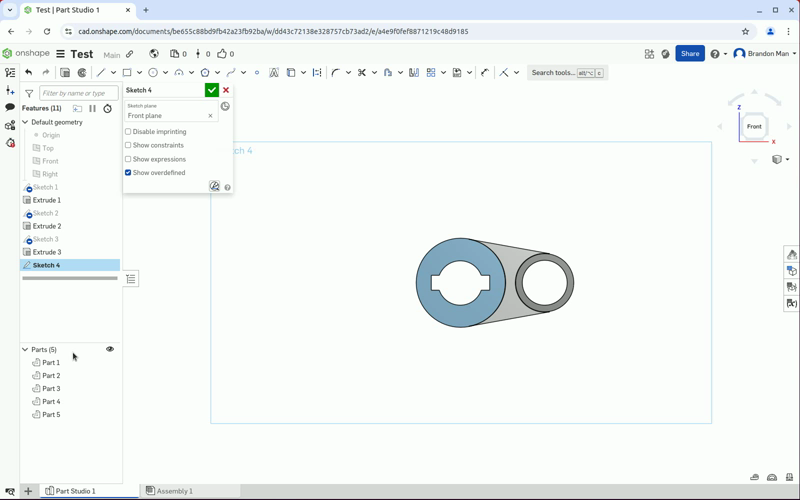
key(y)
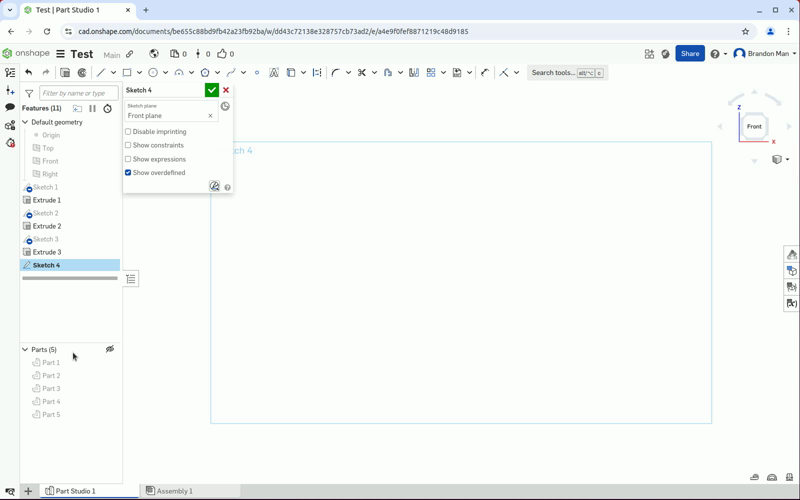
key(l)
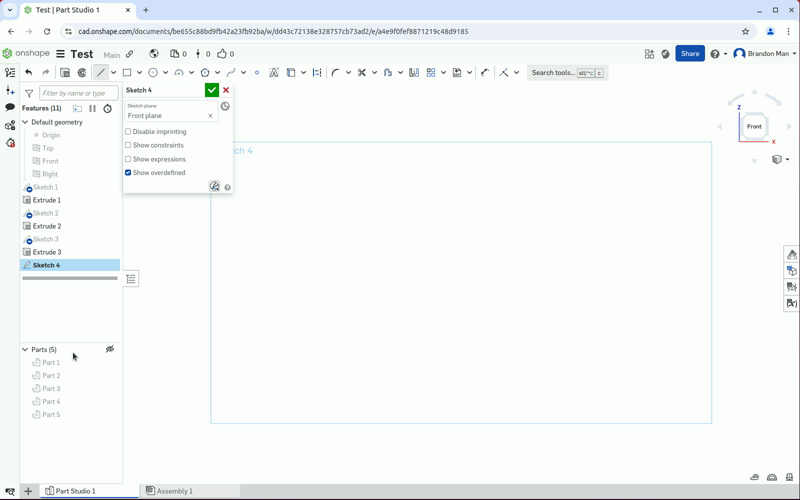
key_down(shift)
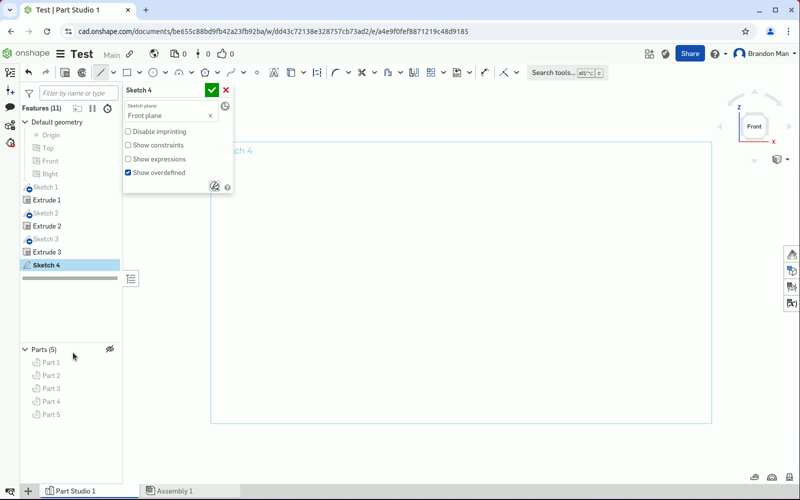
mouse_move(468, 326)
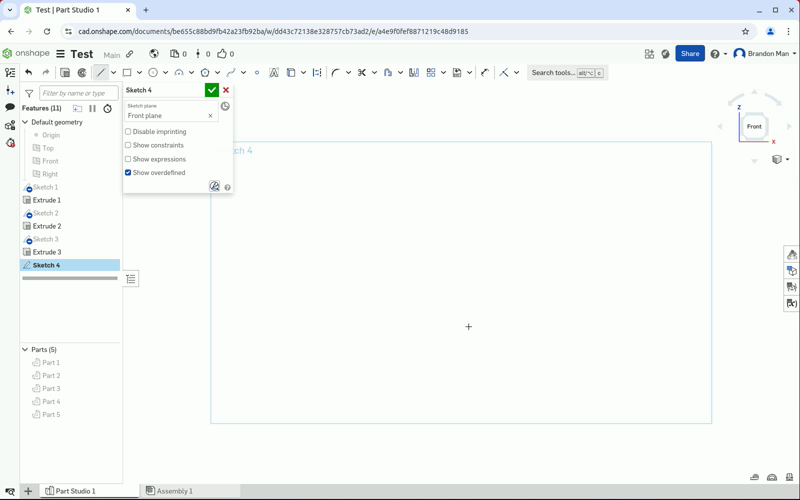
click(468, 326)
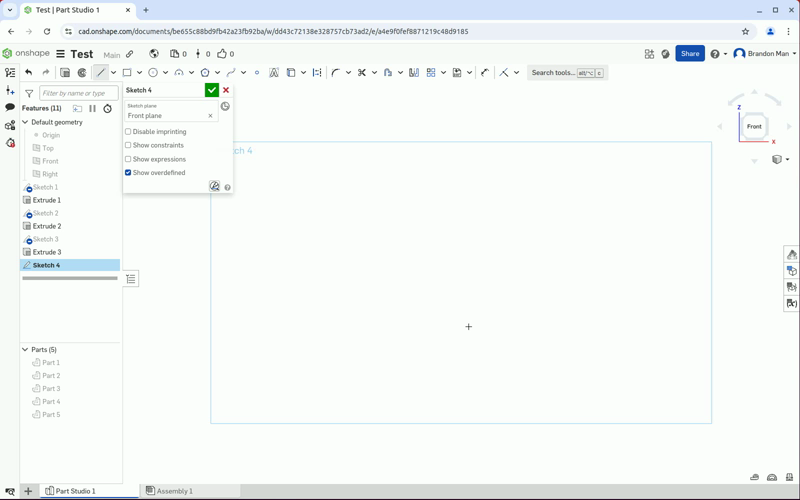
key_up(shift)
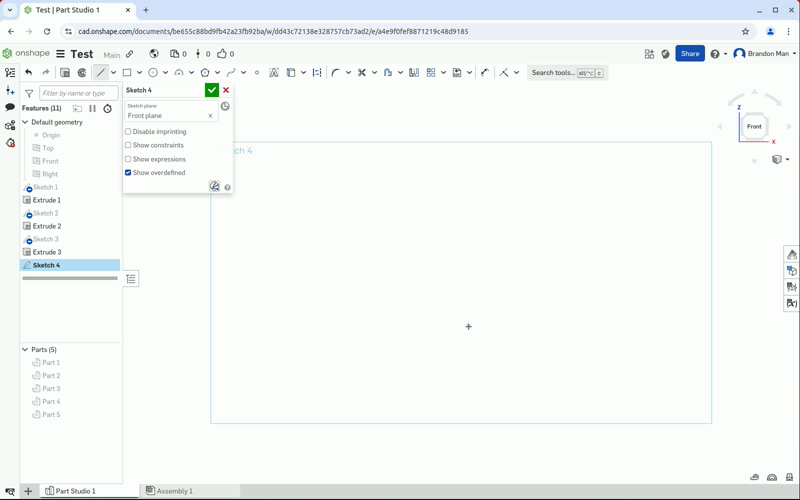
key_down(shift)
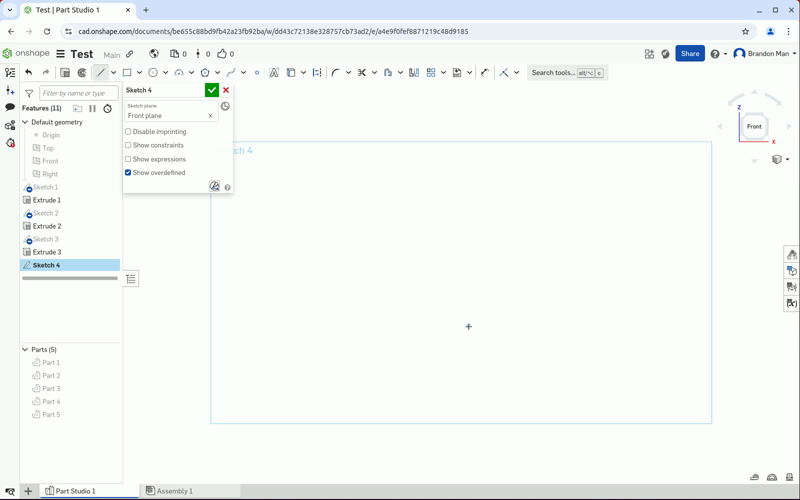
mouse_move(549, 311)
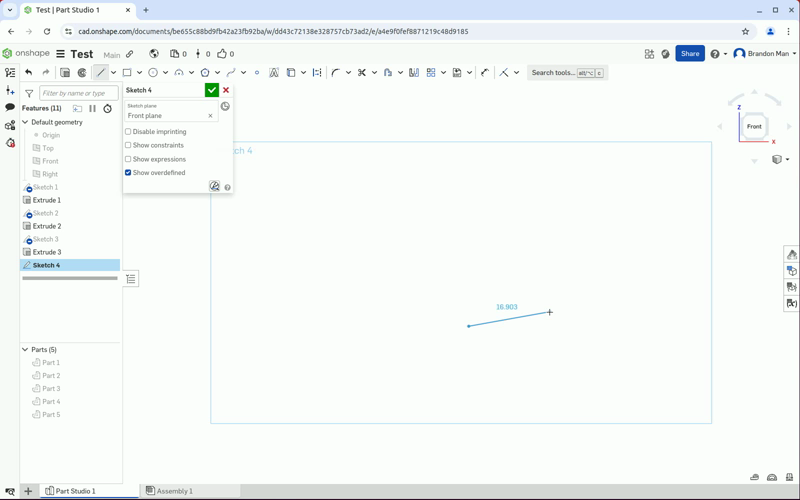
click(549, 311)
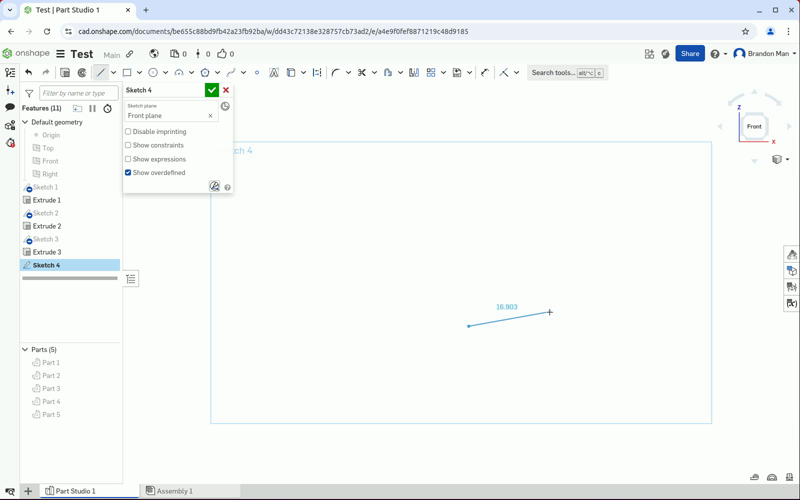
key_up(shift)
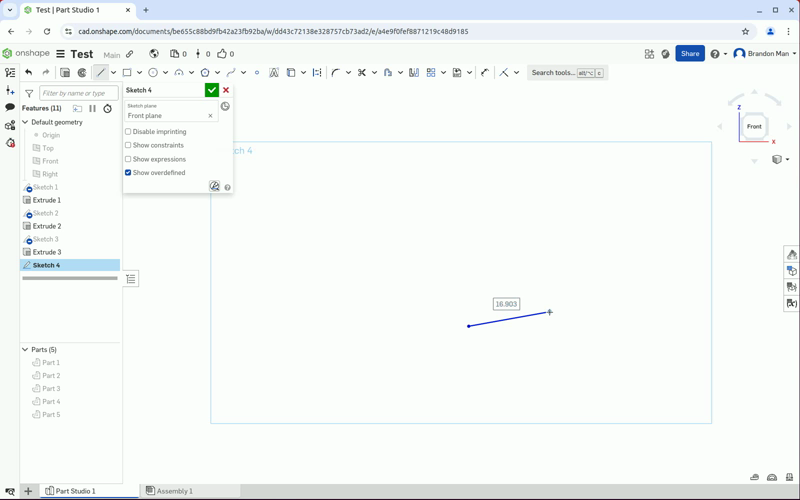
key(esc)
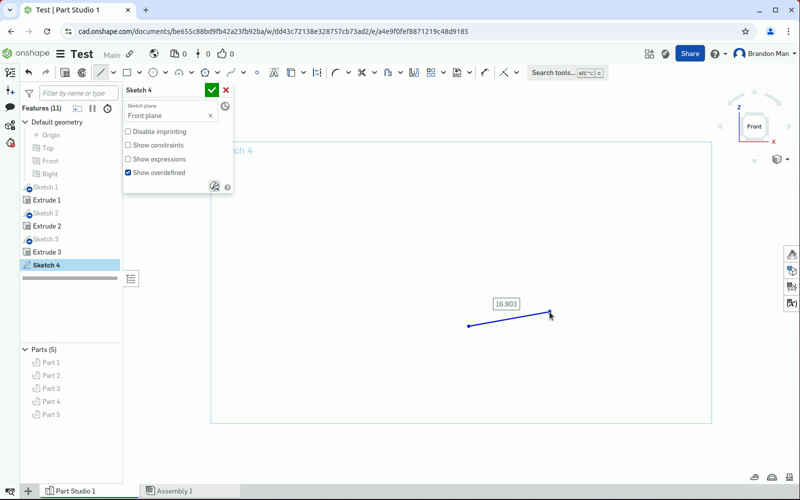
key(a)
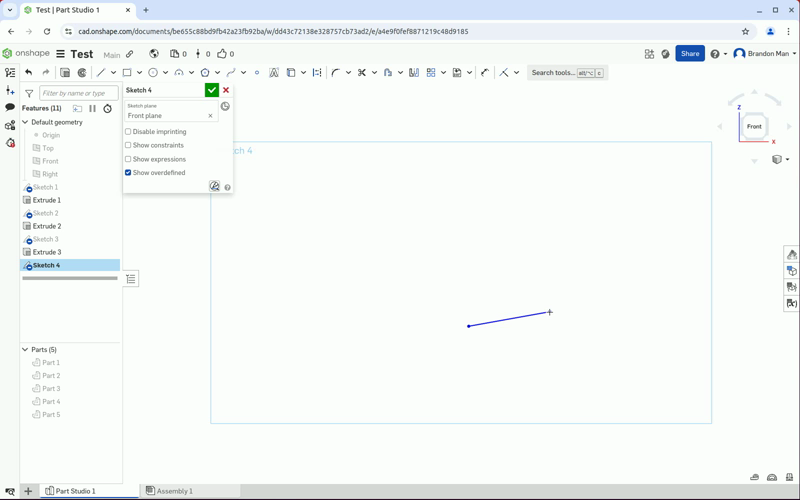
mouse_move(549, 311)
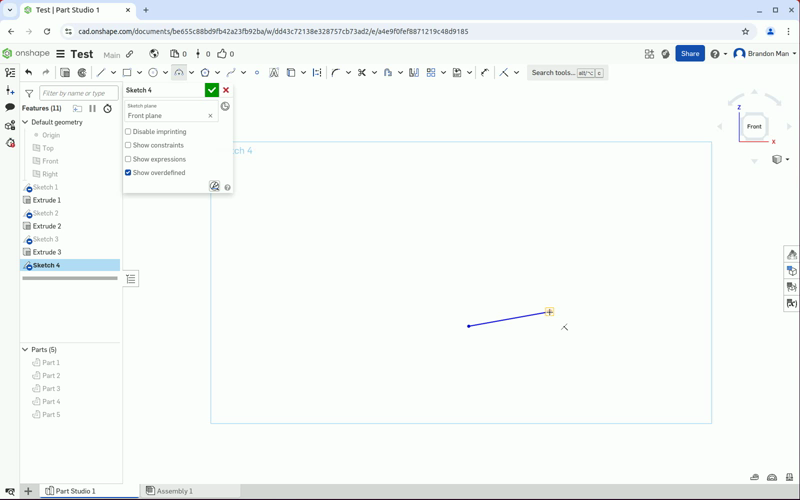
click(549, 311)
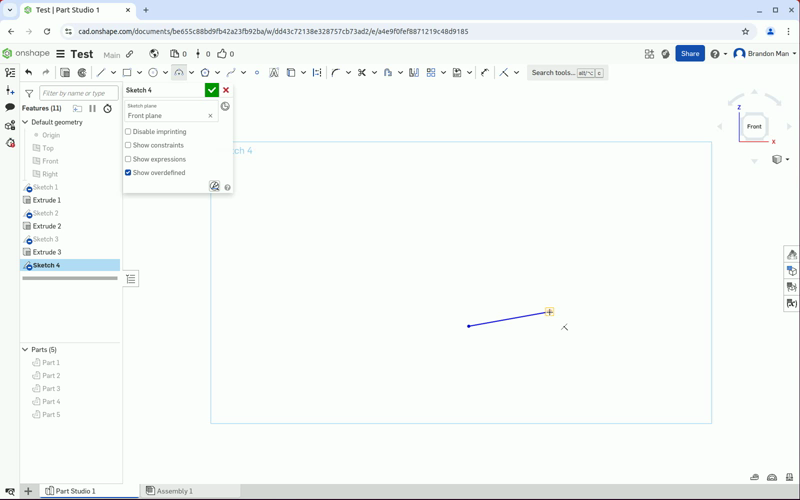
key_down(shift)
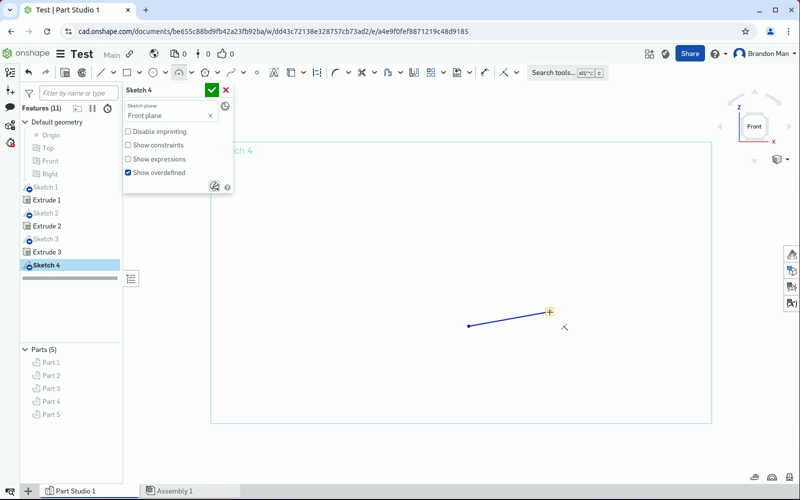
mouse_move(549, 253)
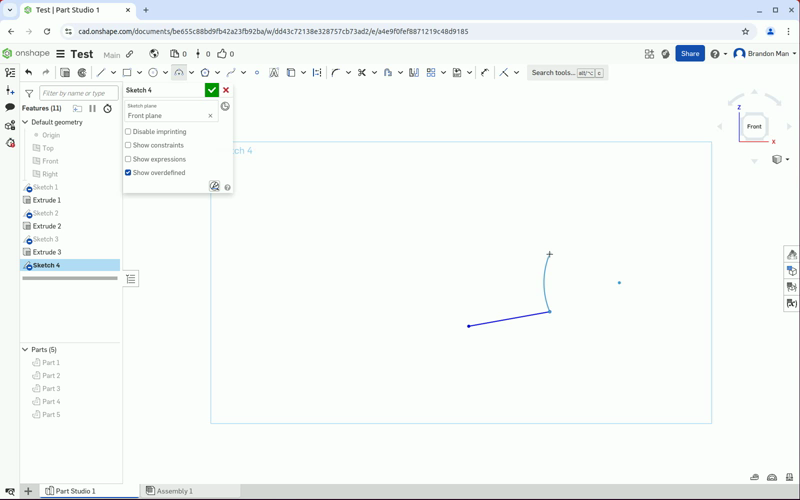
click(549, 253)
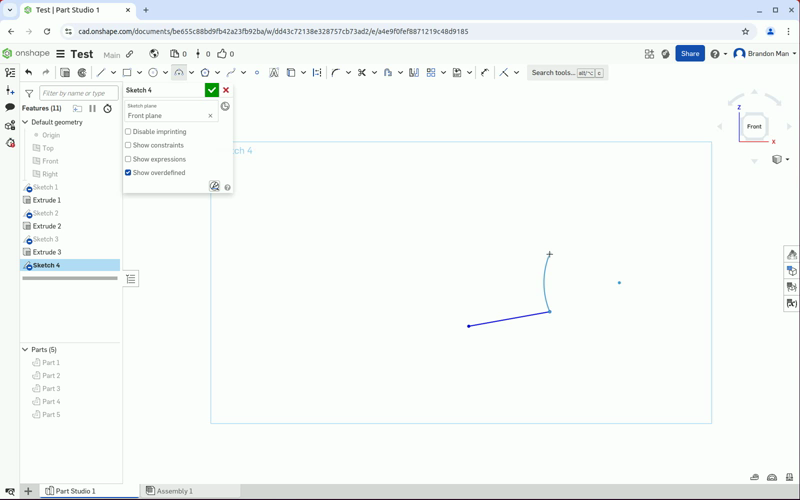
mouse_move(515, 282)
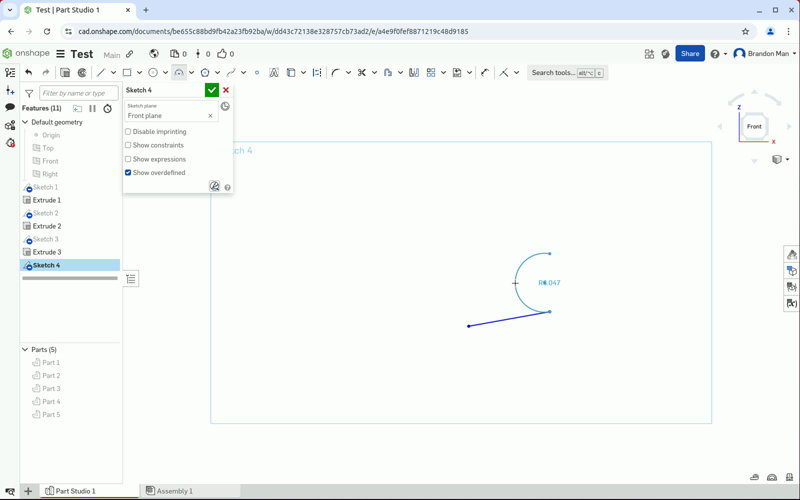
click(515, 282)
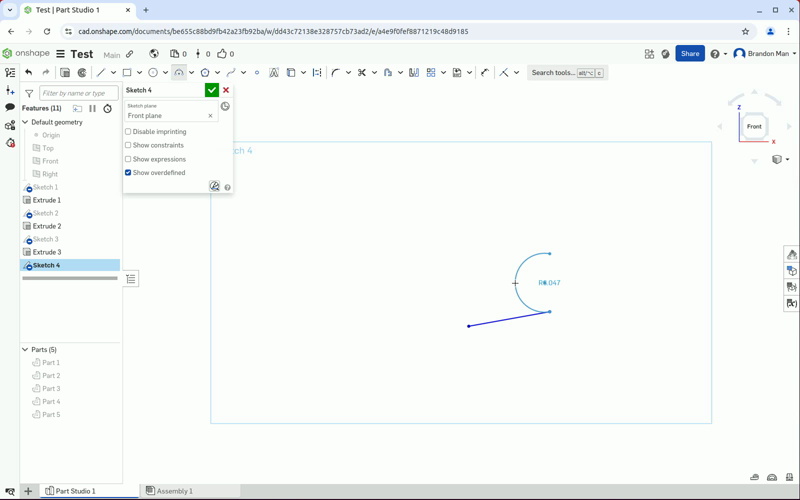
key_up(shift)
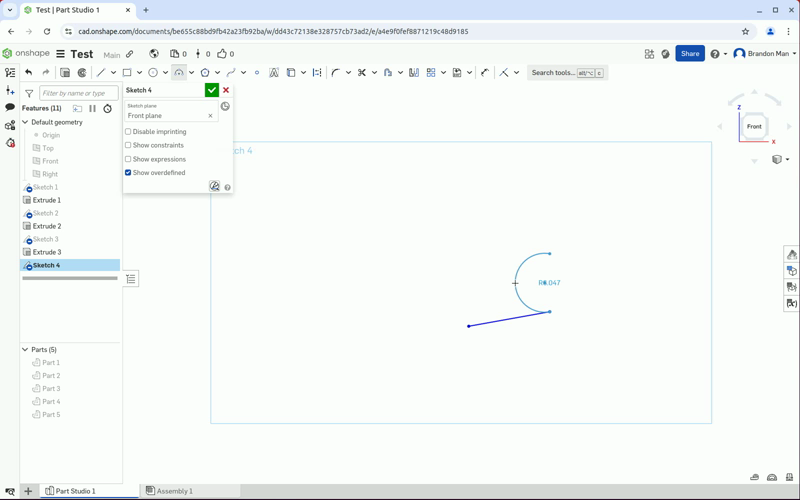
key(esc)
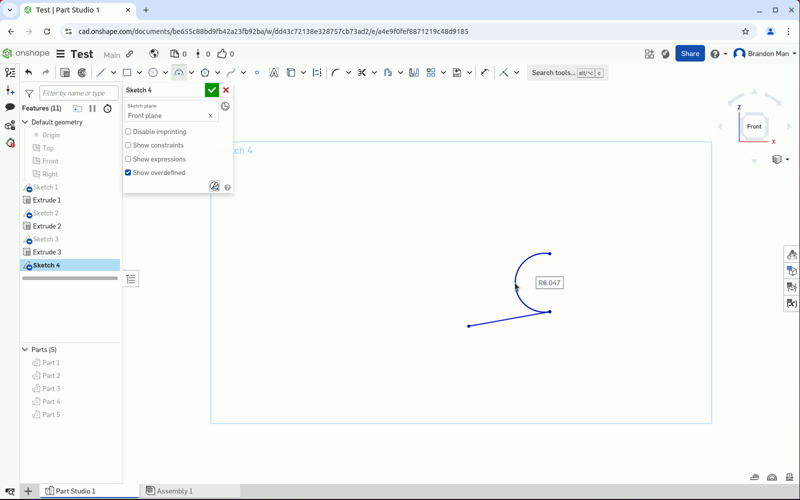
key(l)
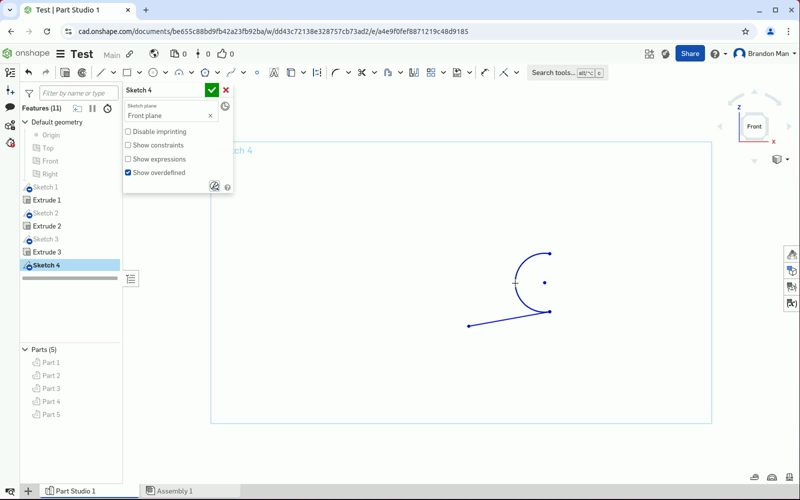
mouse_move(549, 253)
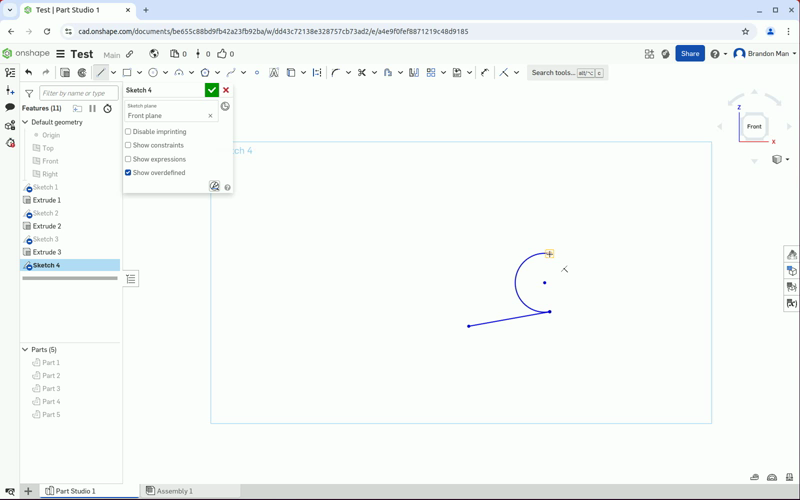
click(549, 253)
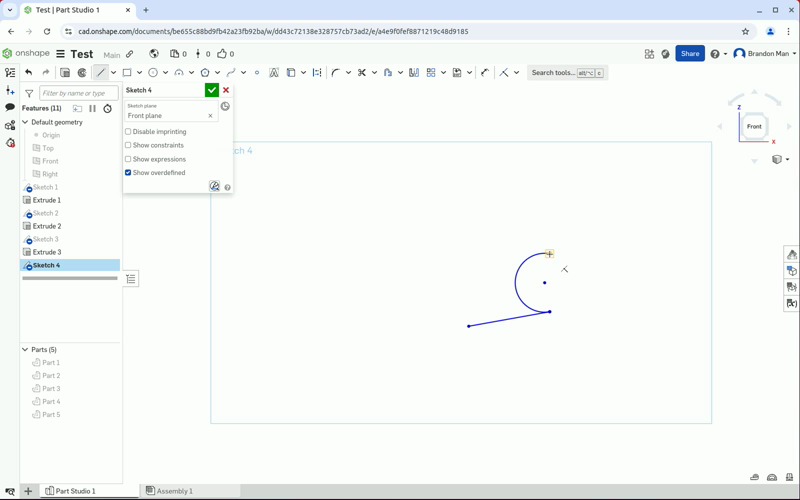
key_down(shift)
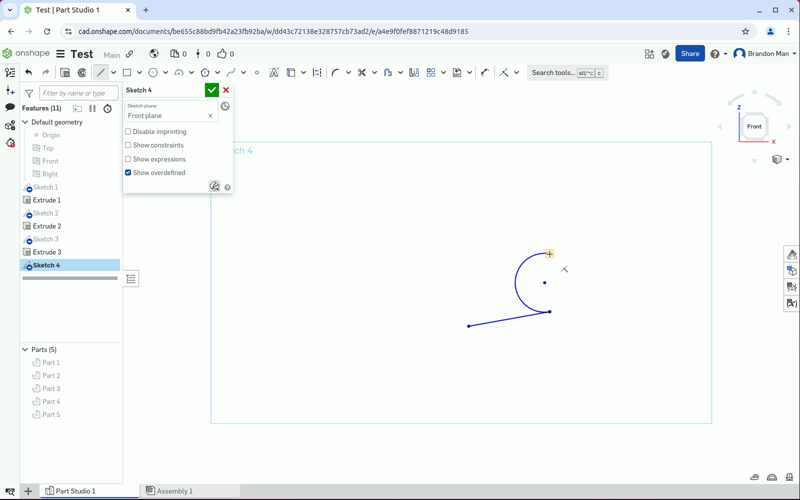
mouse_move(468, 239)
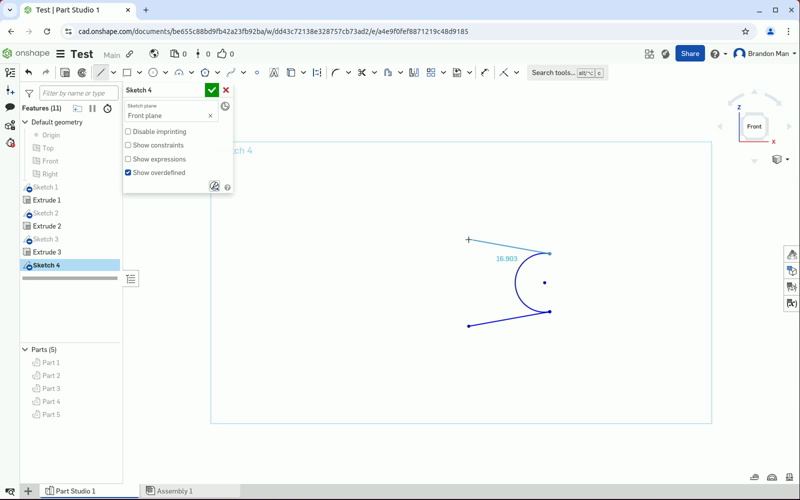
click(468, 239)
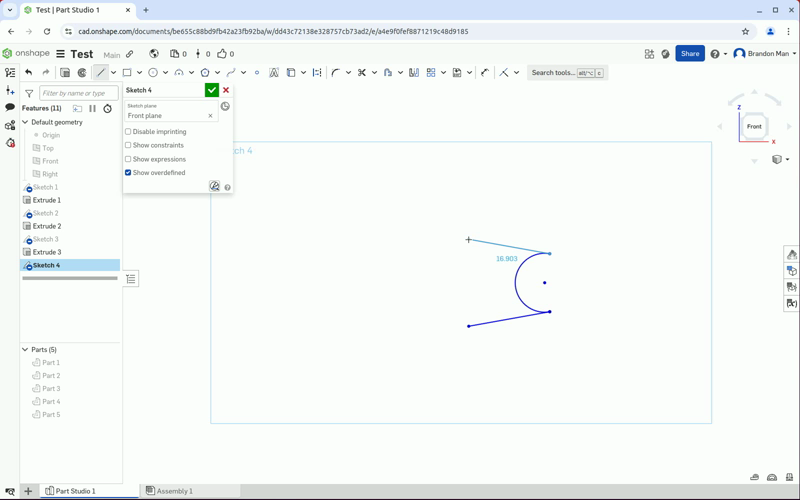
key_up(shift)
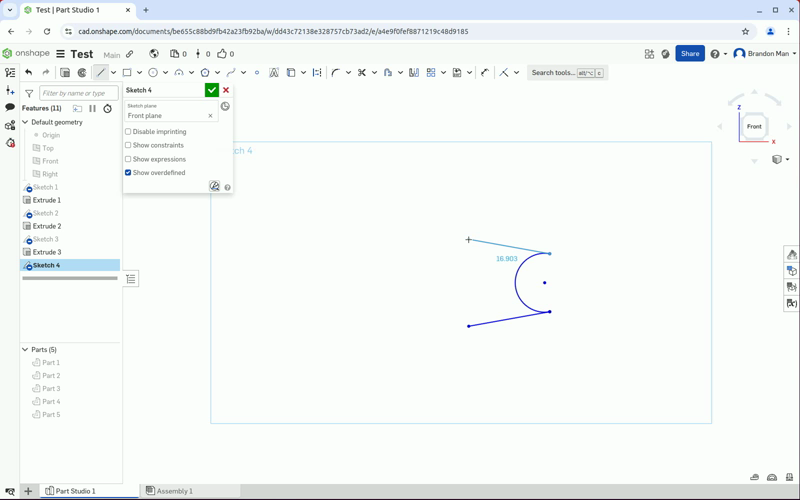
key(esc)
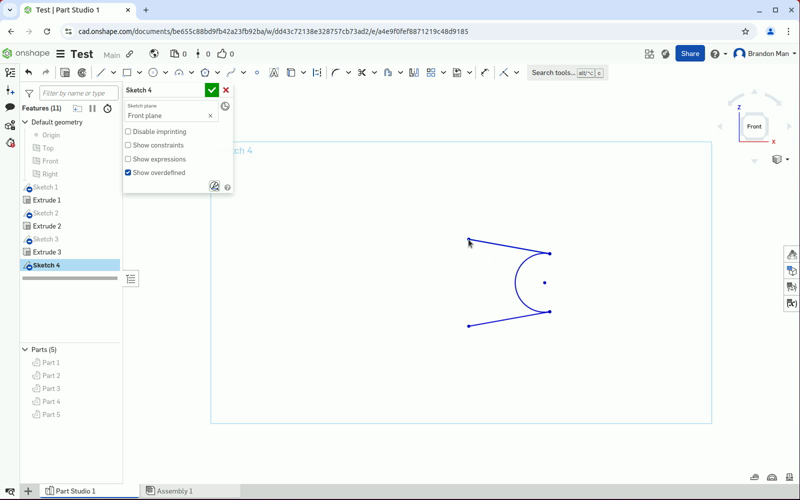
key(a)
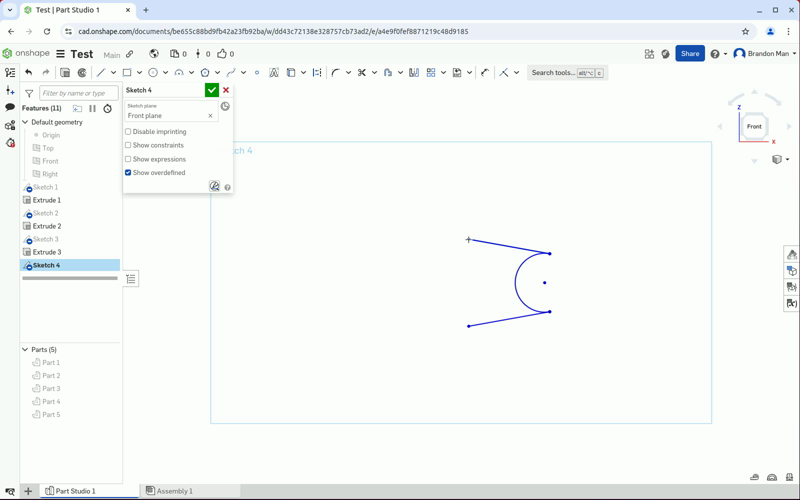
mouse_move(468, 239)
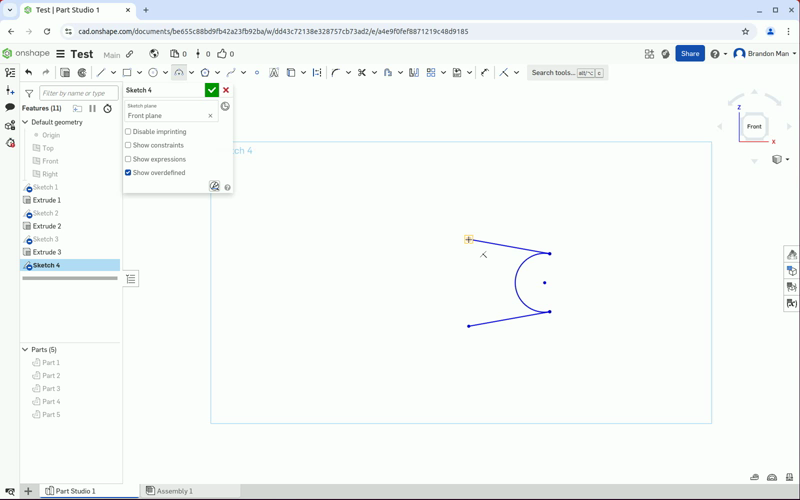
click(468, 239)
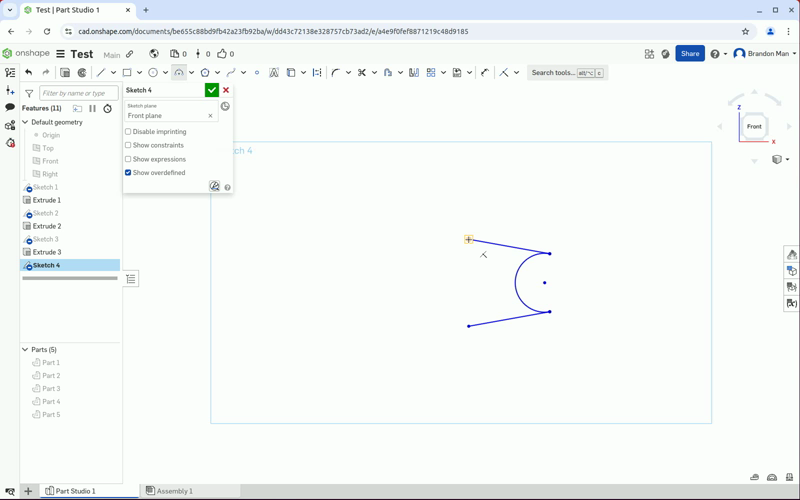
mouse_move(468, 326)
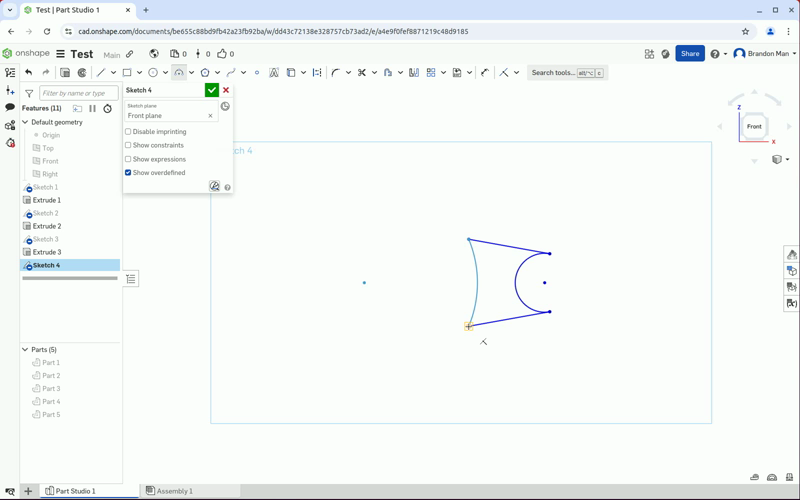
click(468, 326)
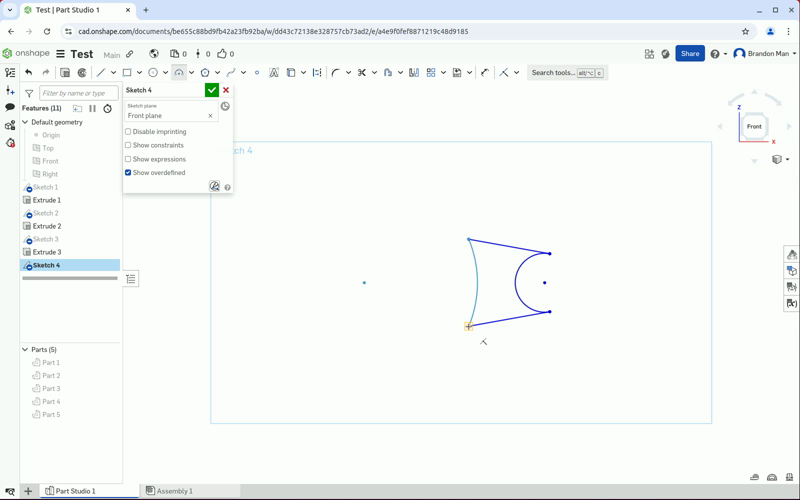
key_down(shift)
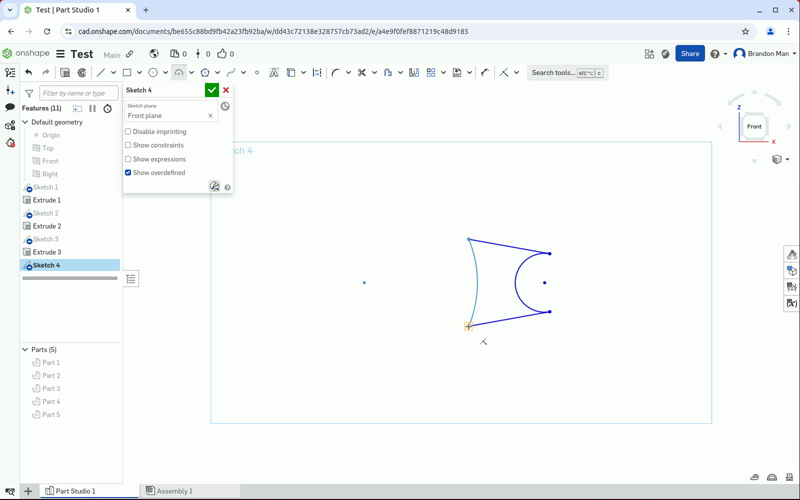
mouse_move(505, 282)
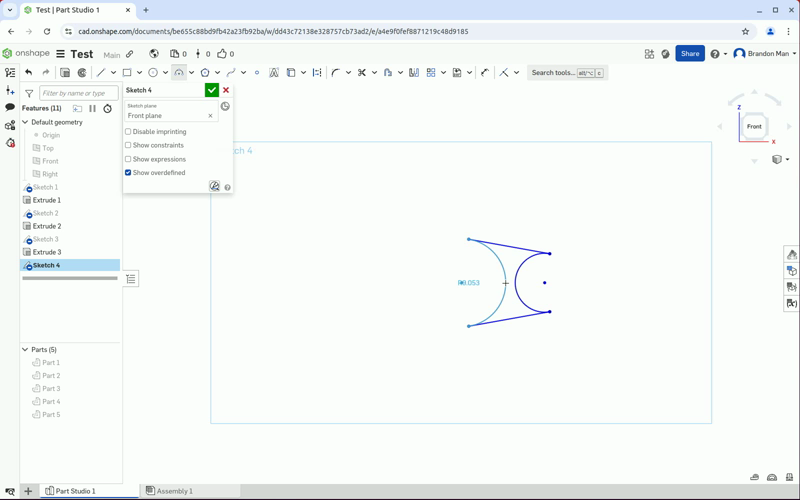
click(505, 282)
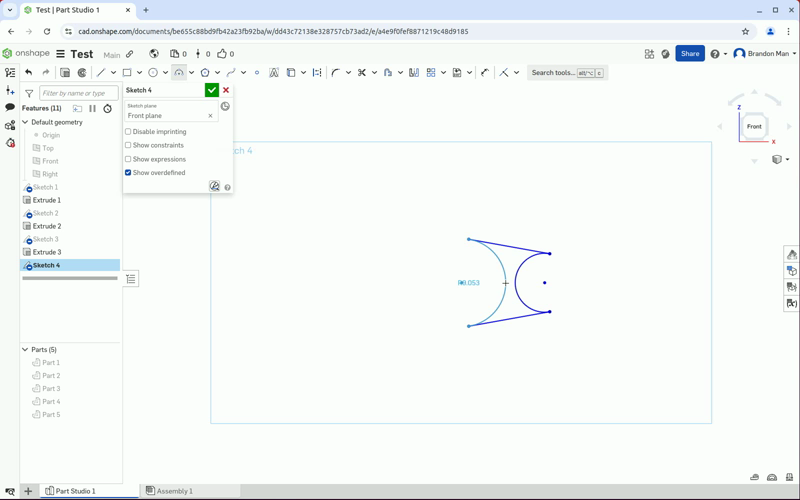
key_up(shift)
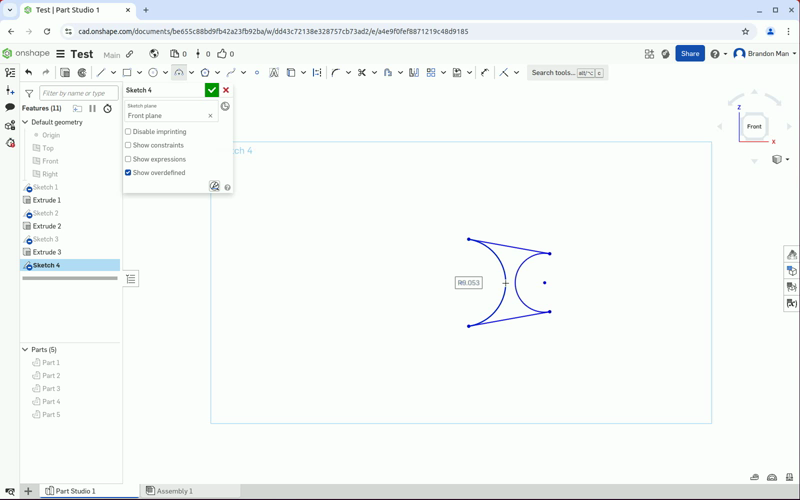
key(esc)
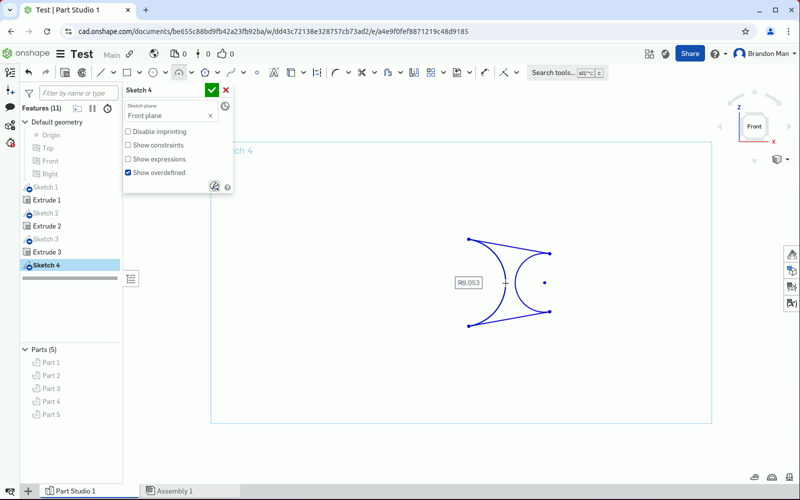
mouse_move(516, 256)
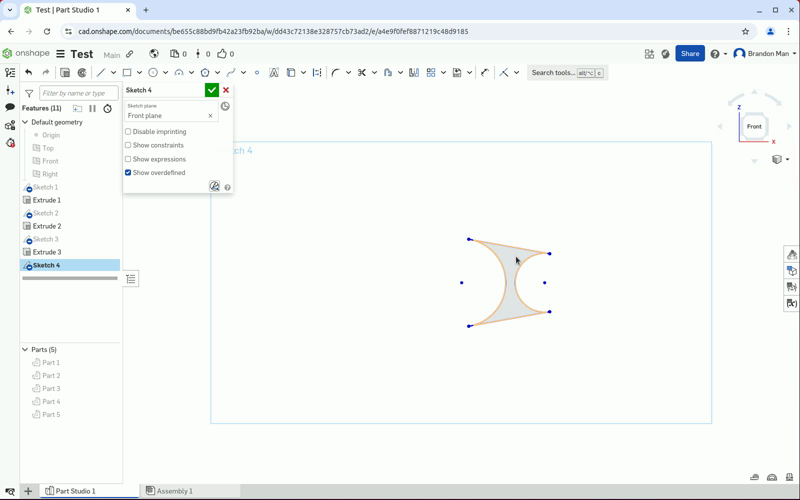
click(516, 256)
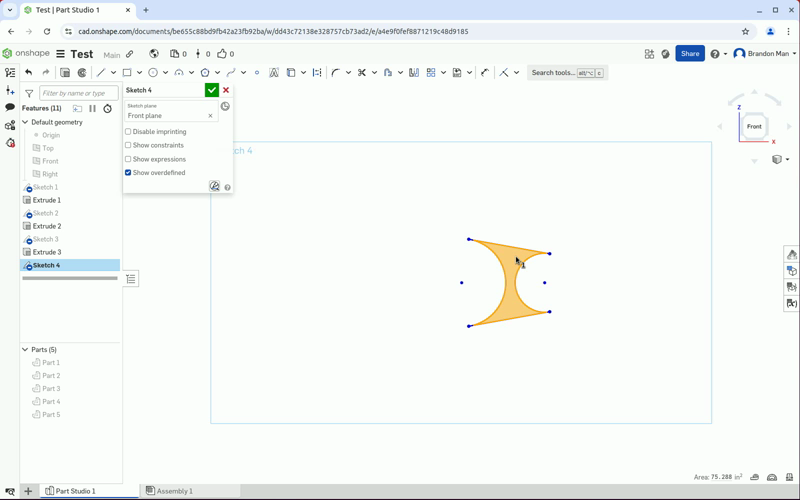
mouse_move(73, 352)
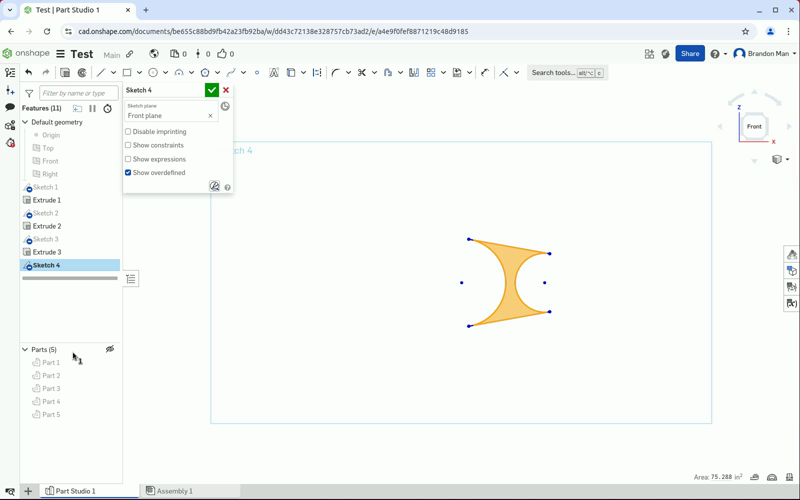
key(shift+y)
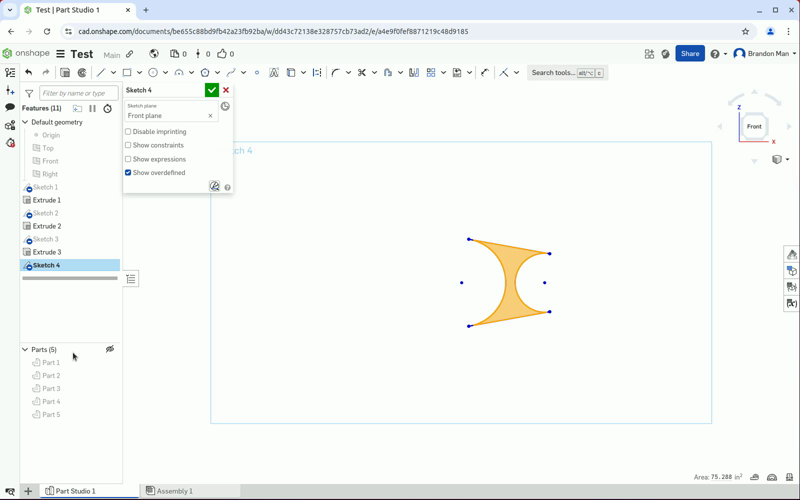
key(shift+e)
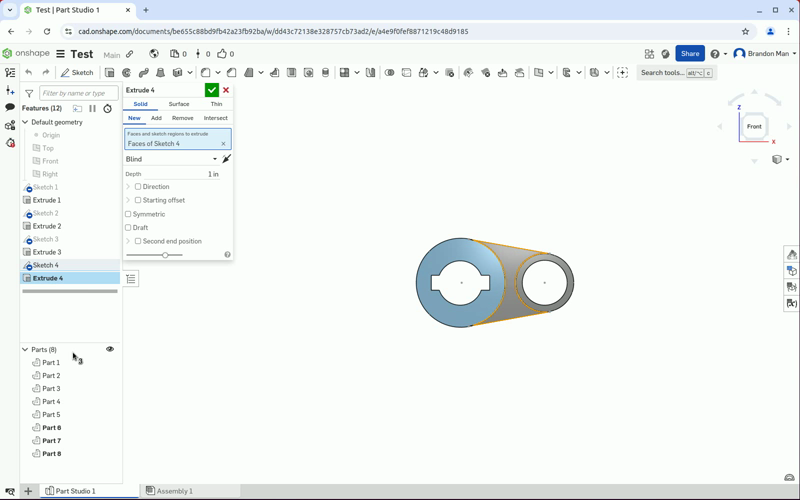
mouse_move(143, 106)
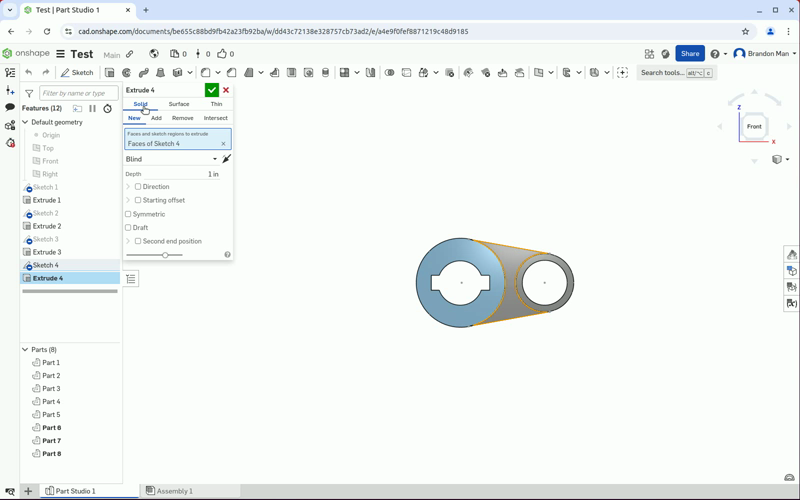
click(143, 106)
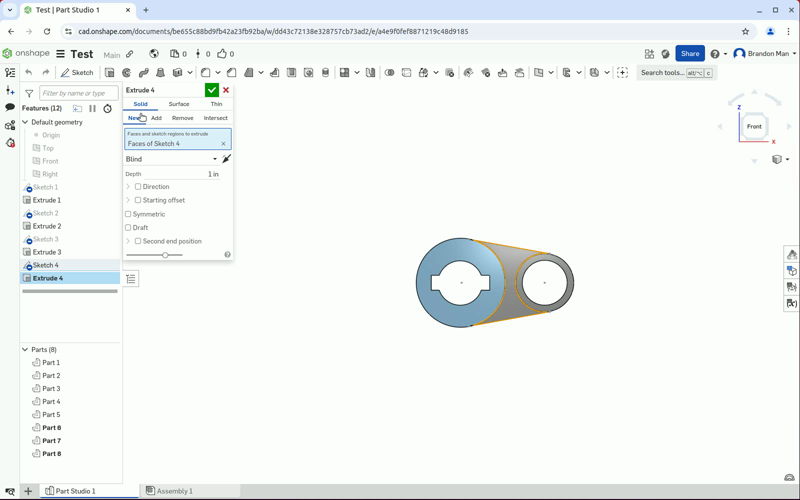
mouse_move(137, 120)
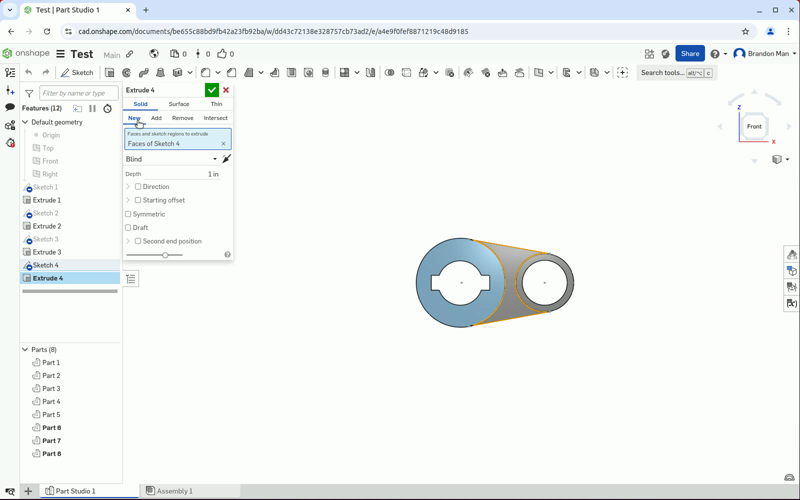
click(137, 120)
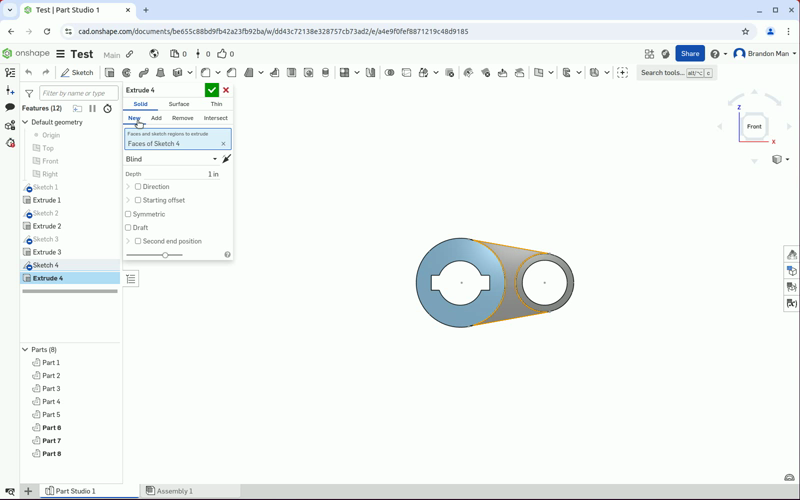
key(tab, 4)
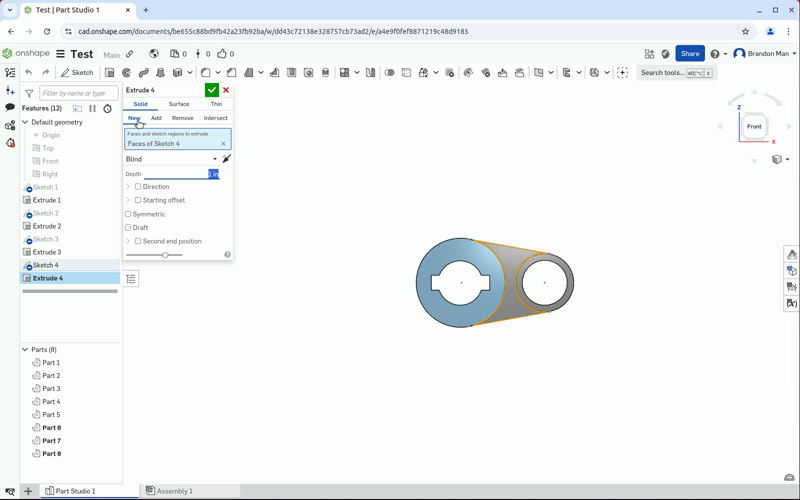
text(16.128)
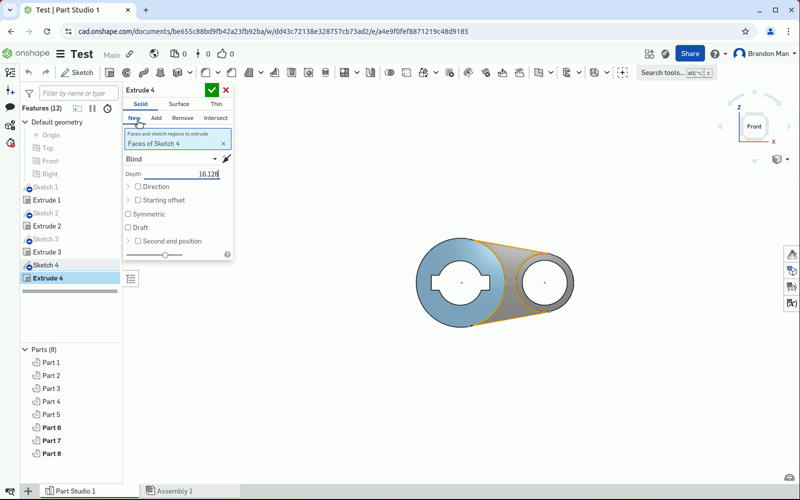
key(enter)
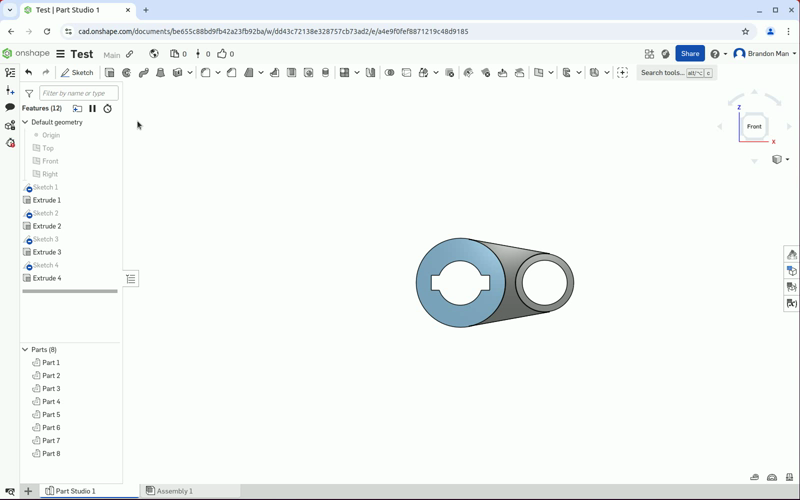
key(shift+h)
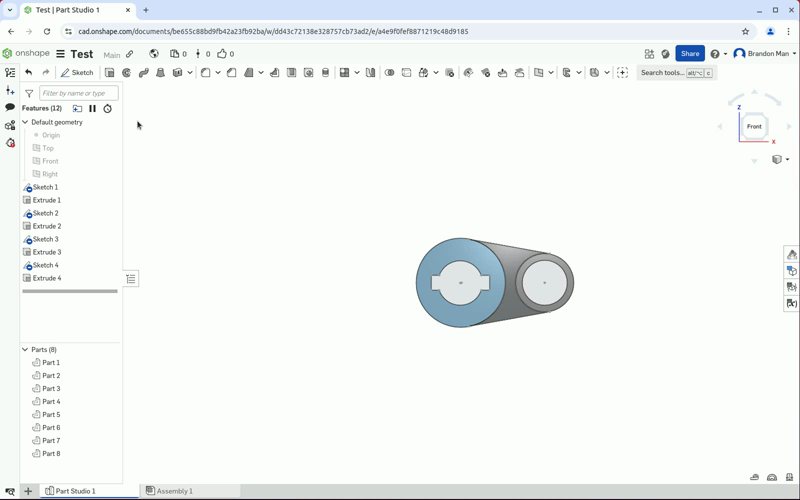
key(shift+h)
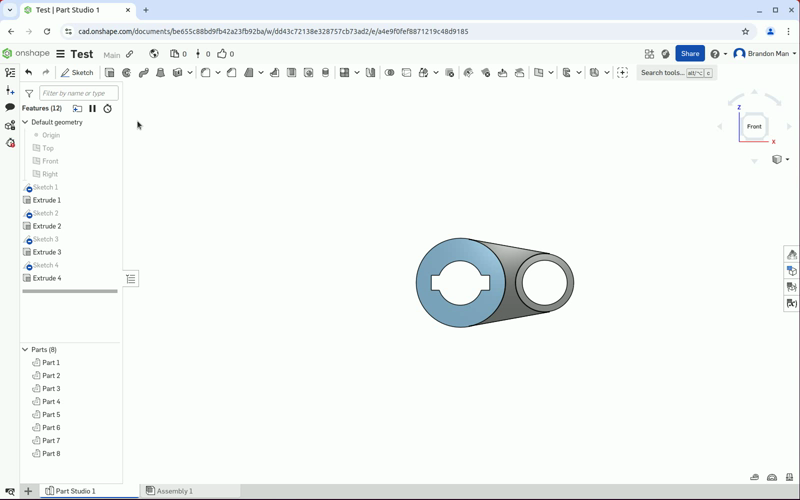
mouse_move(73, 189)
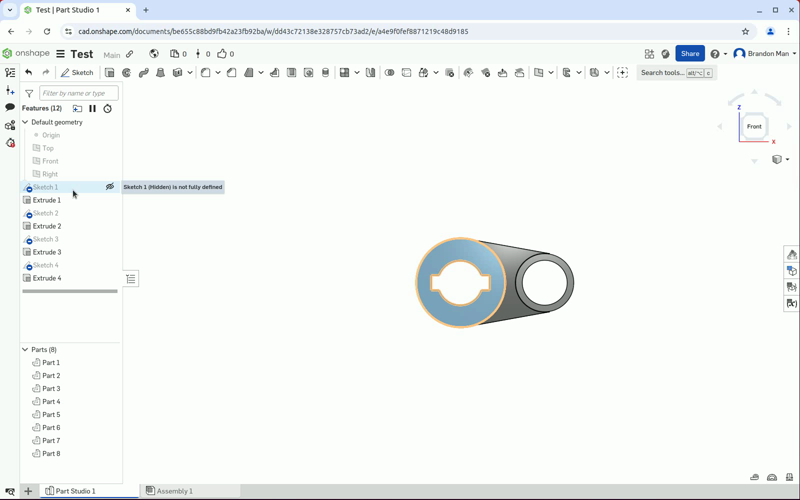
click(73, 189)
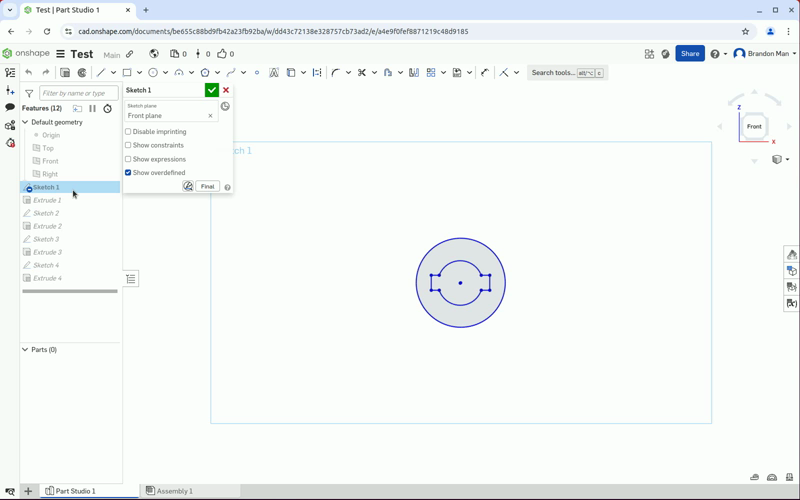
mouse_move(229, 92)
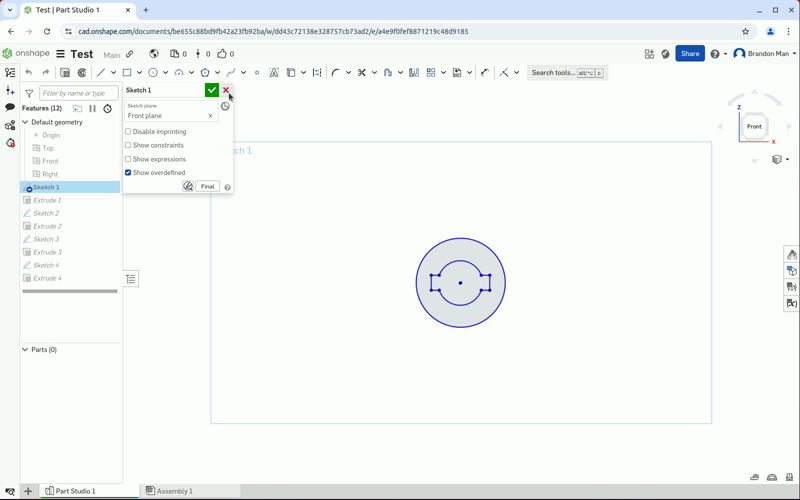
click(229, 92)
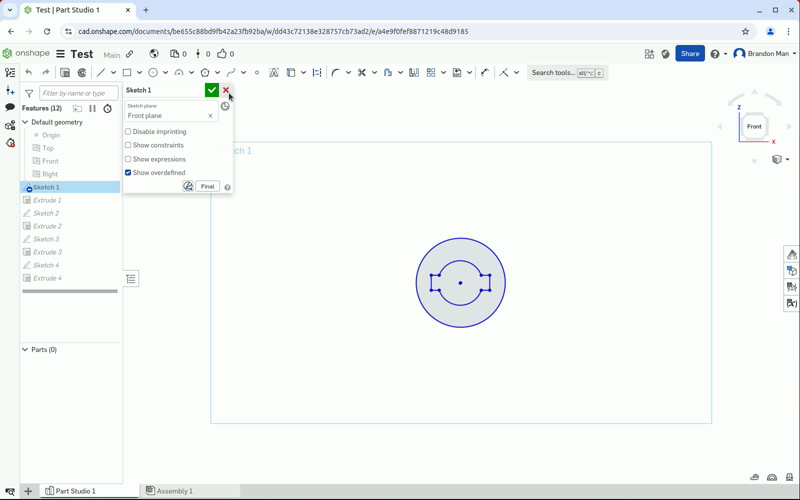
key(shift+s)
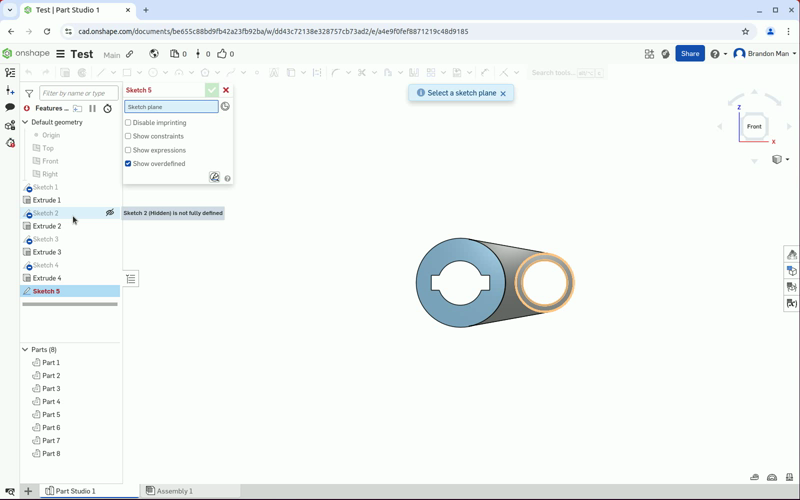
scroll(3)
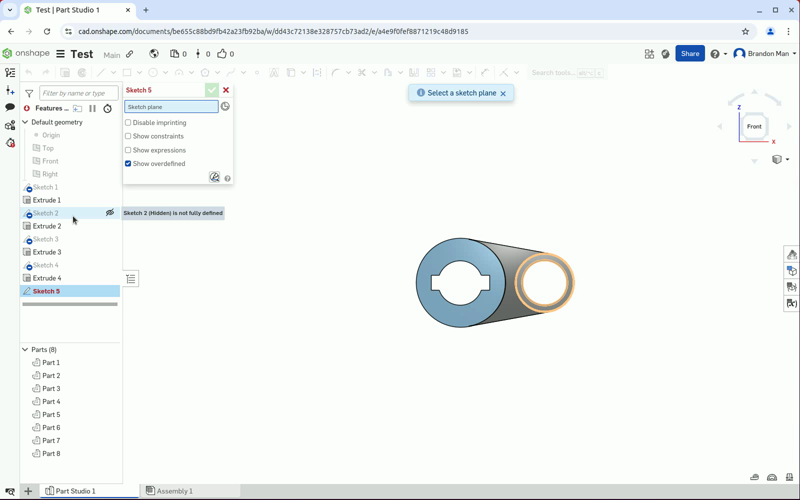
mouse_move(73, 163)
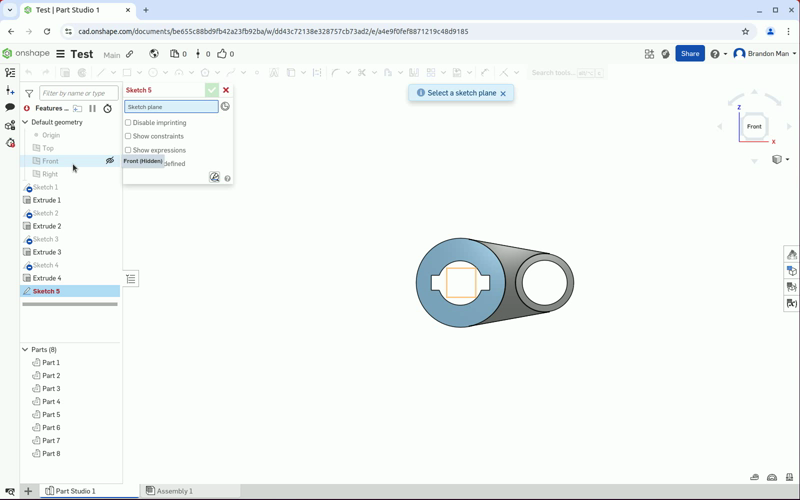
click(73, 163)
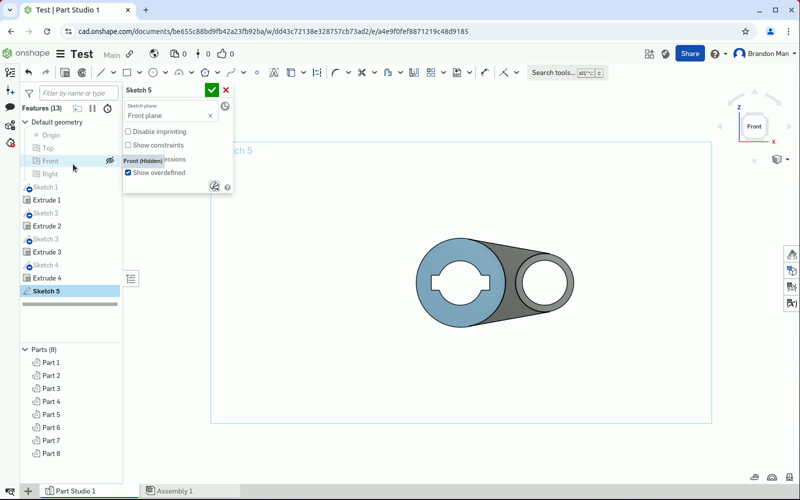
mouse_move(73, 352)
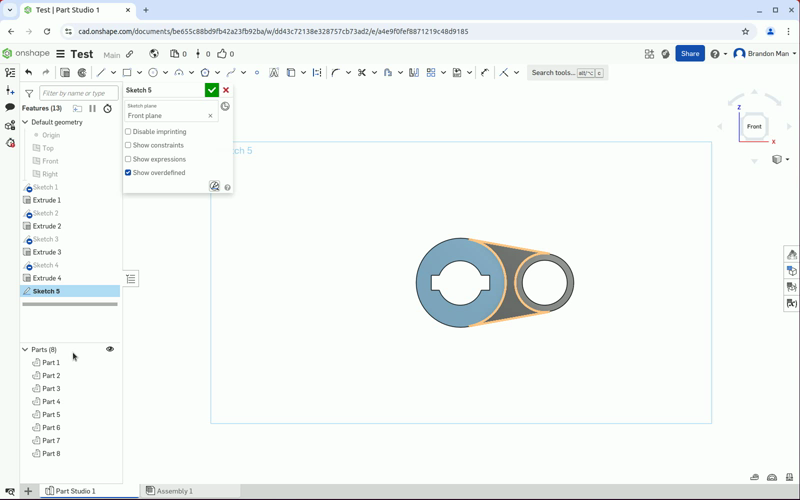
key(y)
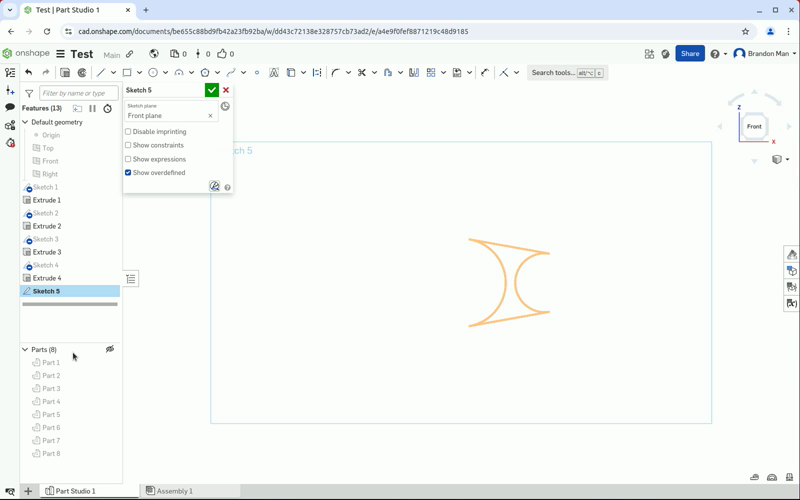
key(c)
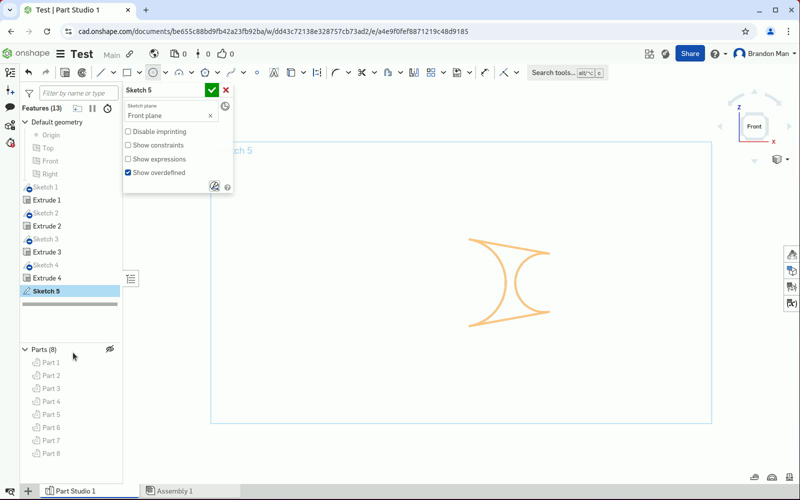
key_down(shift)
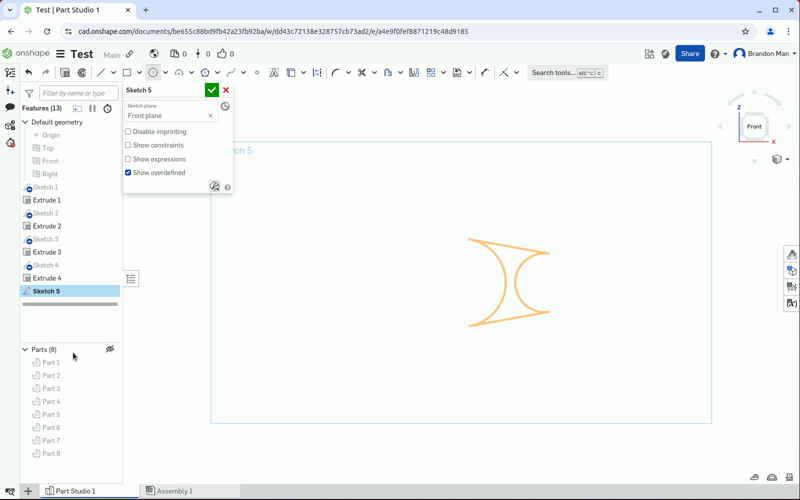
mouse_move(544, 282)
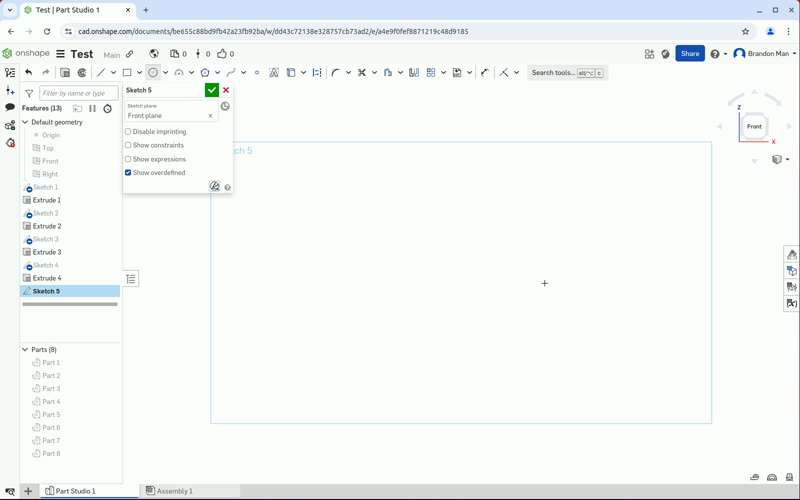
click(544, 282)
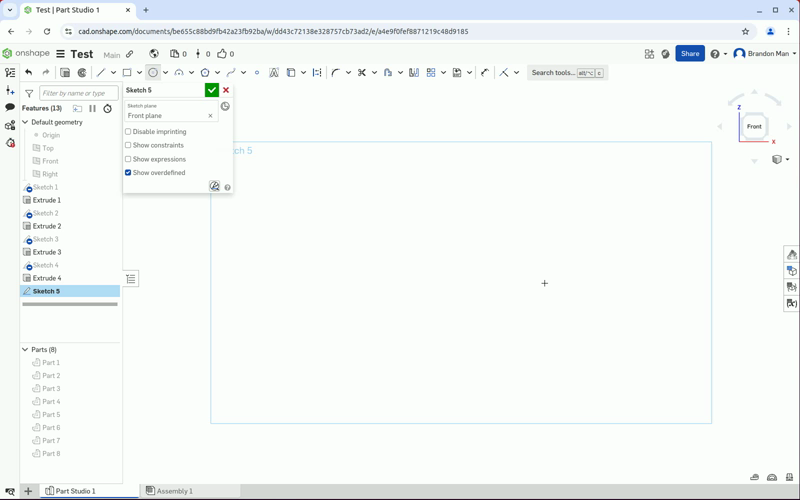
key_up(shift)
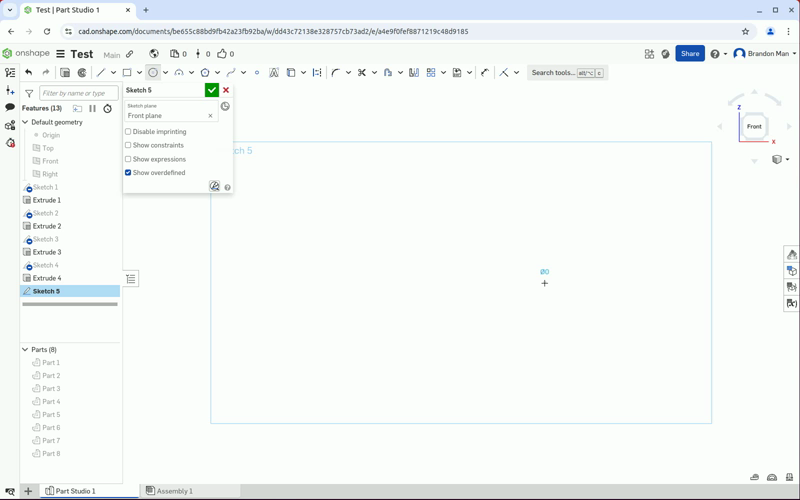
mouse_move(573, 282)
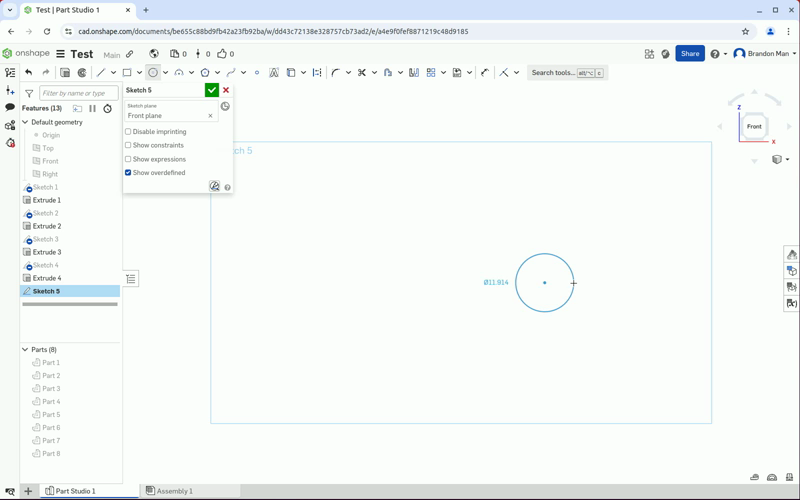
click(573, 282)
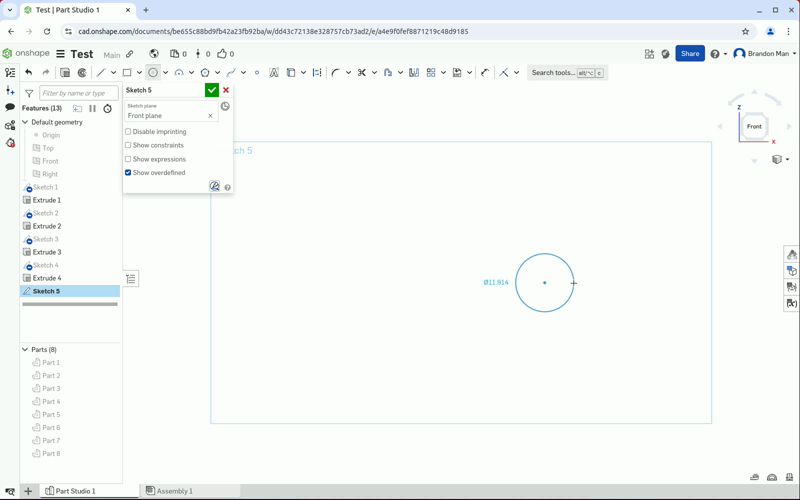
key(esc)
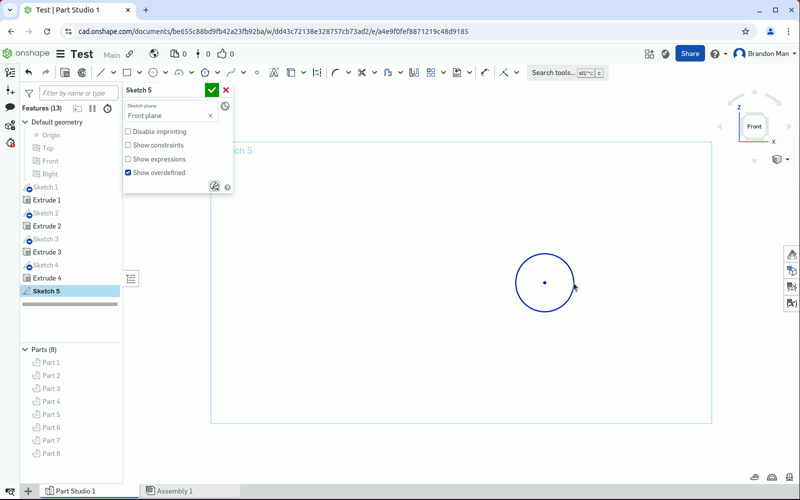
key(c)
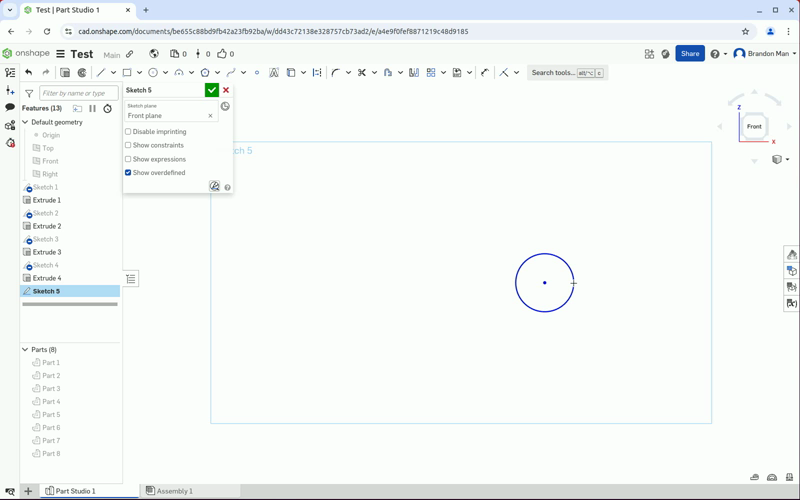
key_down(shift)
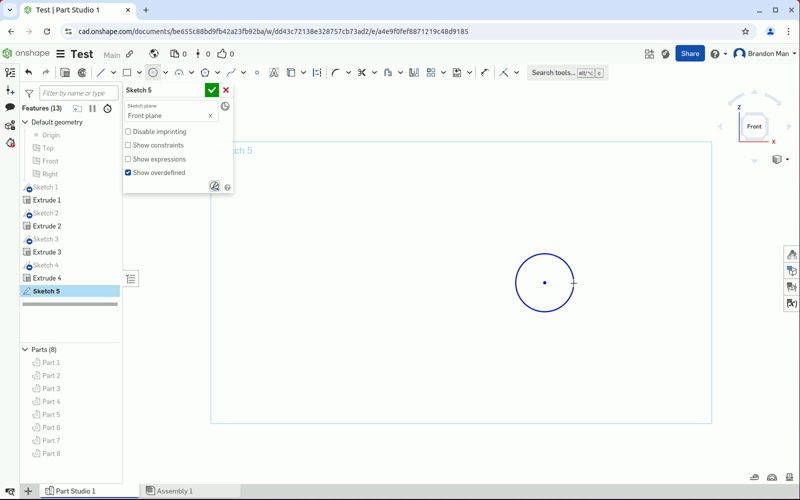
mouse_move(544, 282)
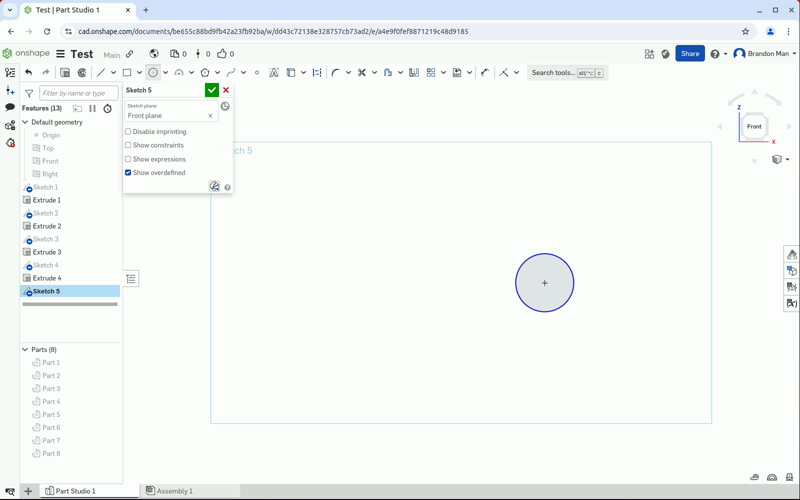
click(544, 282)
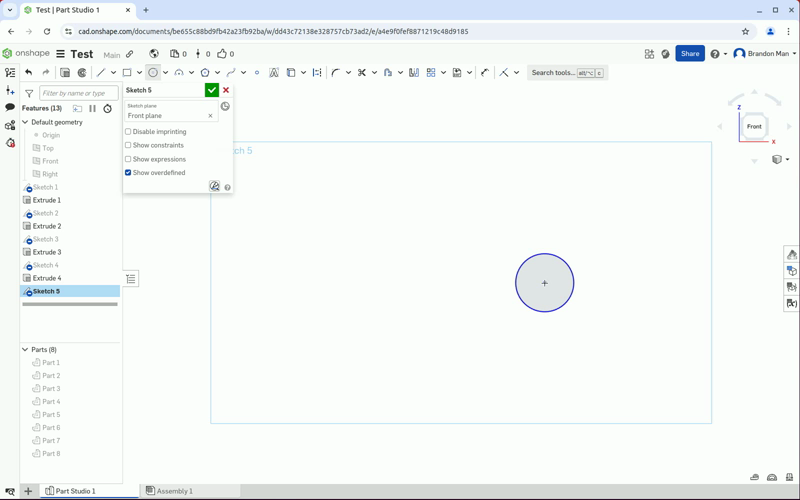
key_up(shift)
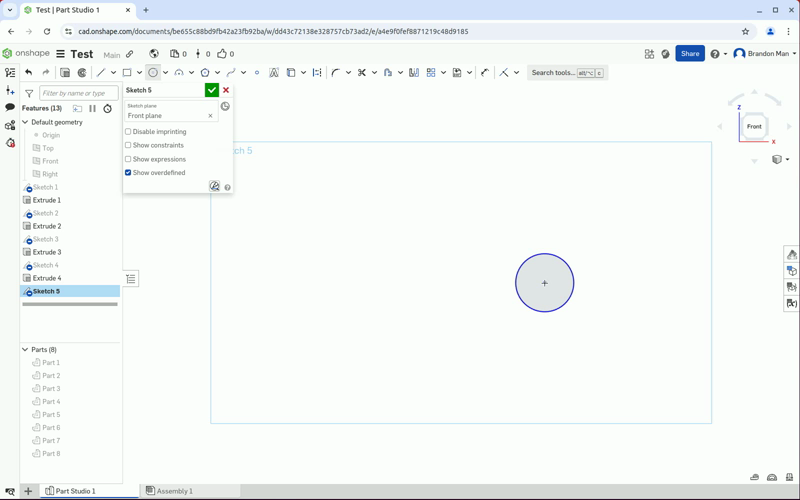
mouse_move(567, 282)
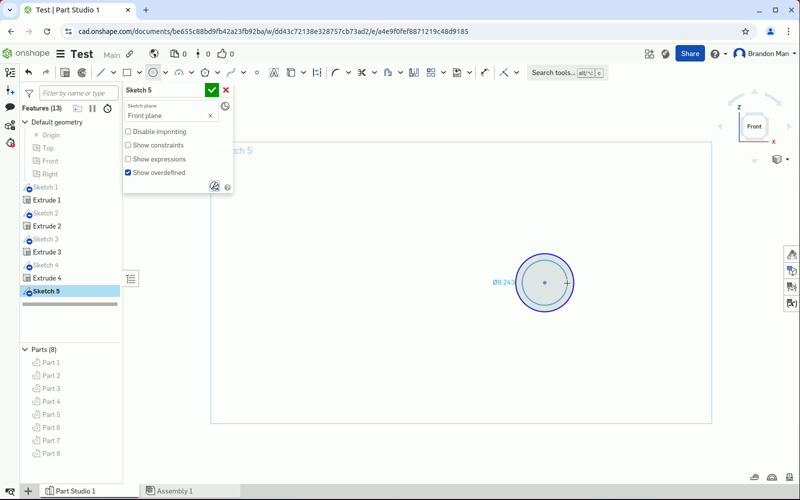
click(567, 282)
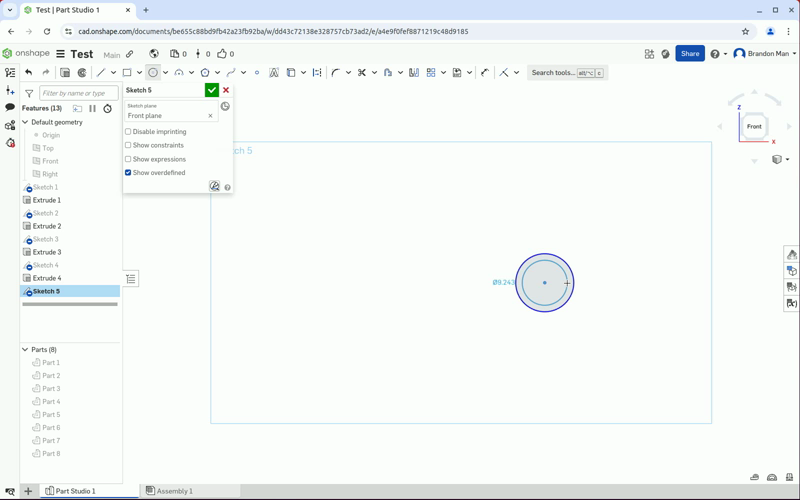
key(esc)
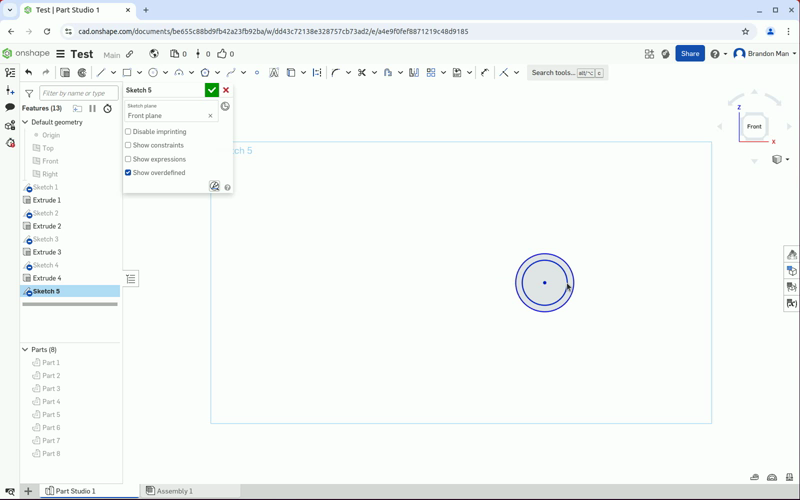
mouse_move(555, 306)
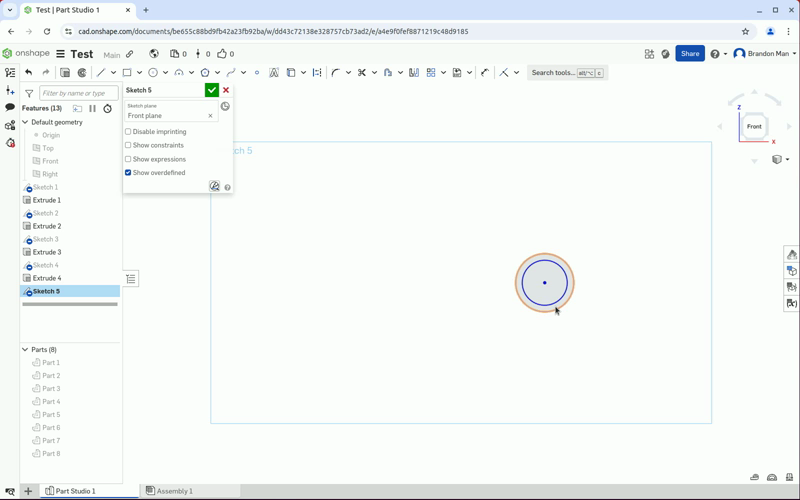
scroll(6)
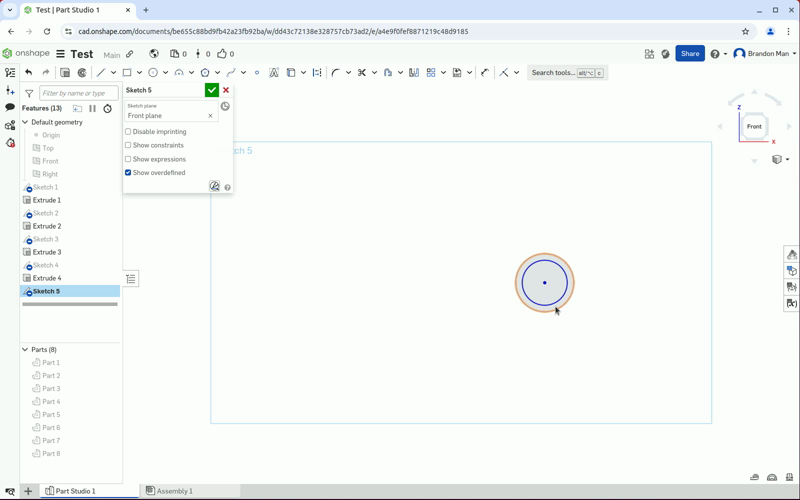
scroll(6)
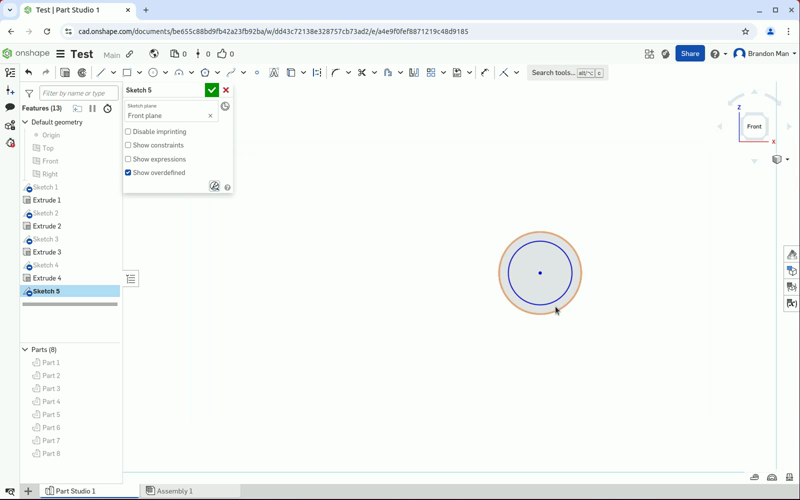
scroll(6)
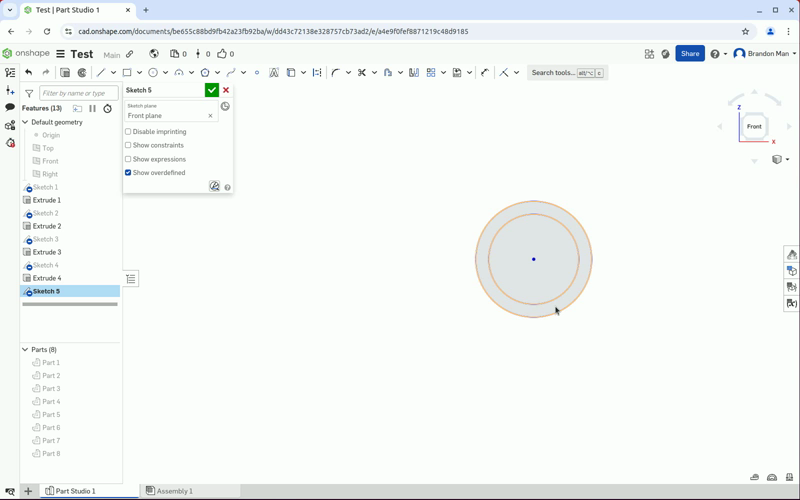
scroll(6)
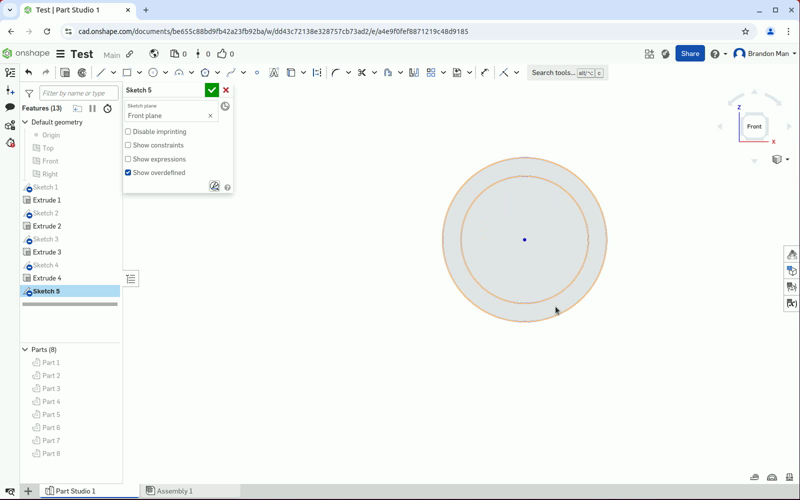
scroll(6)
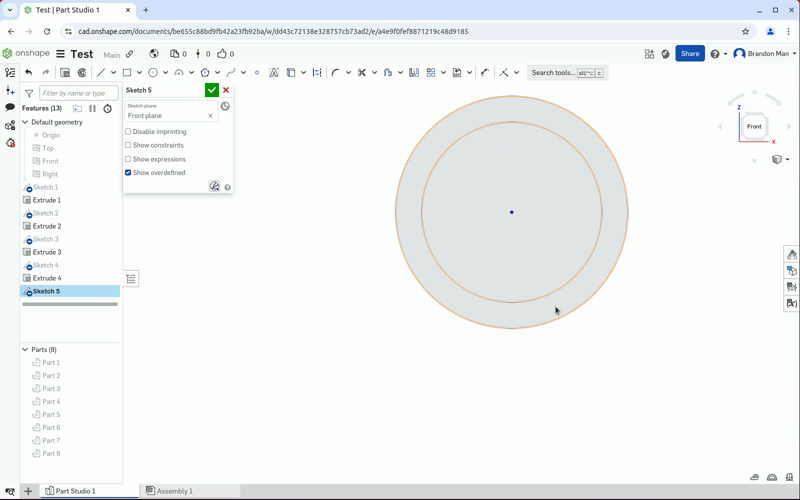
scroll(6)
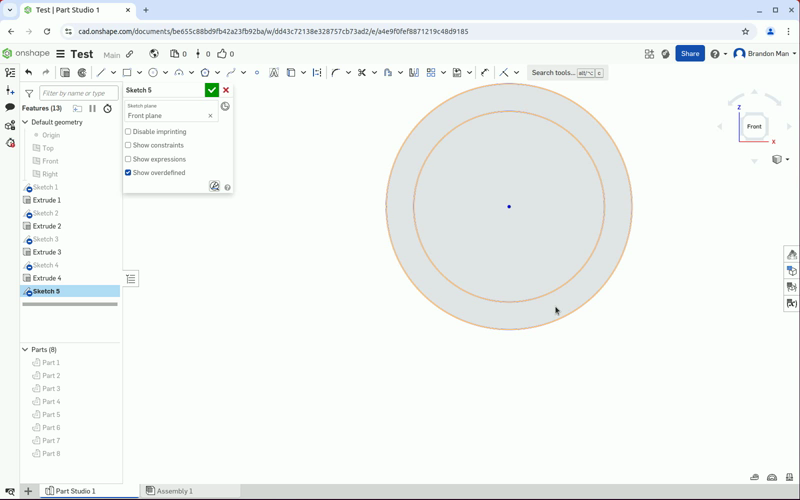
scroll(6)
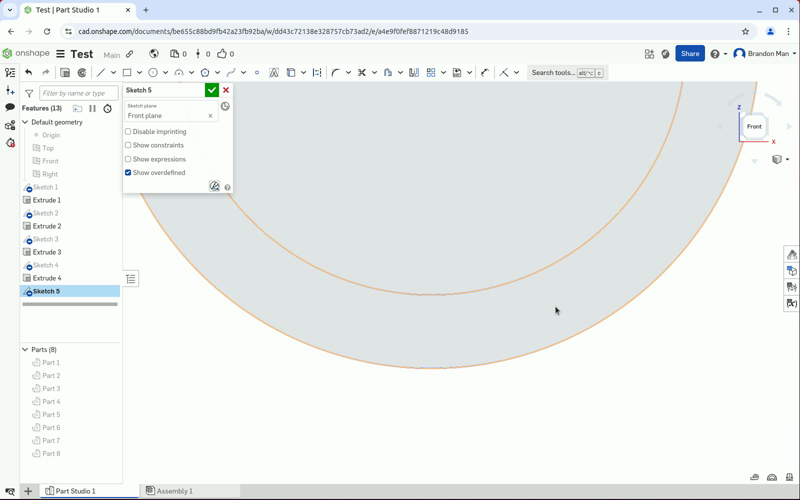
click(555, 306)
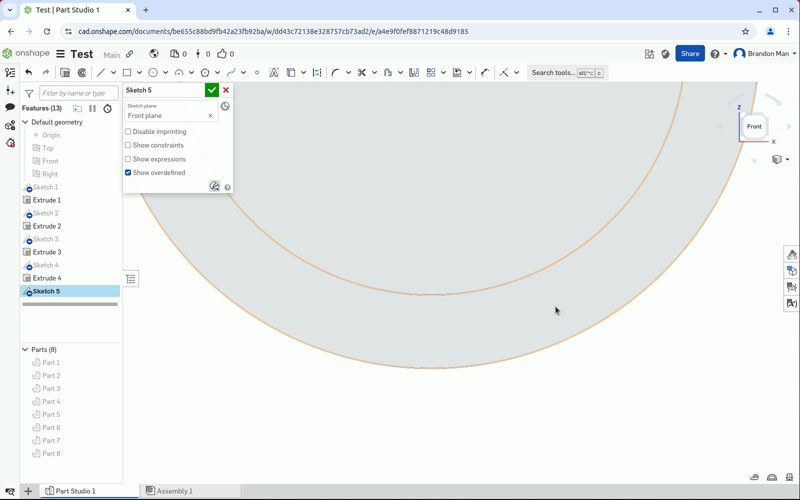
scroll(-6)
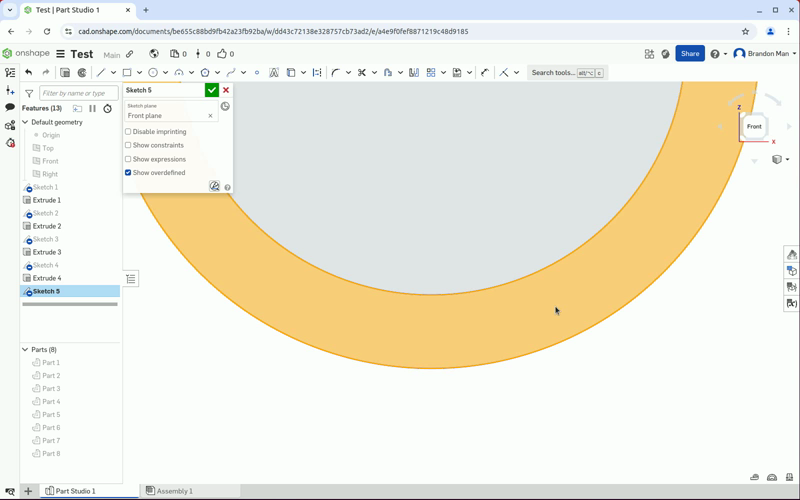
scroll(-6)
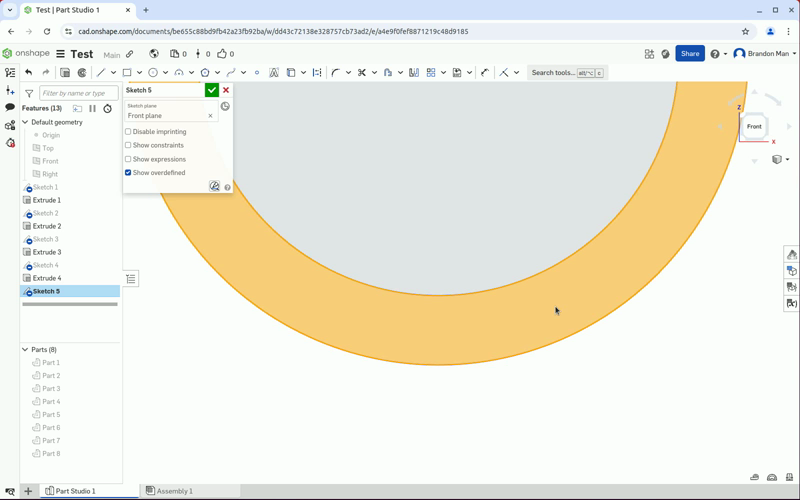
scroll(-6)
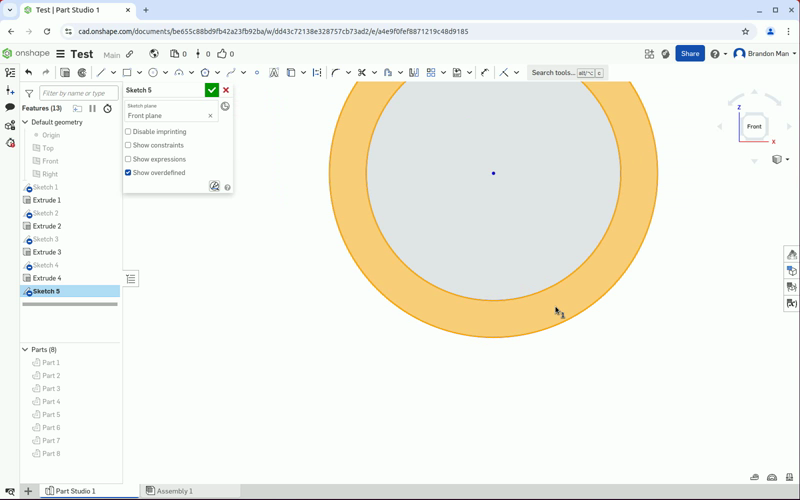
scroll(-6)
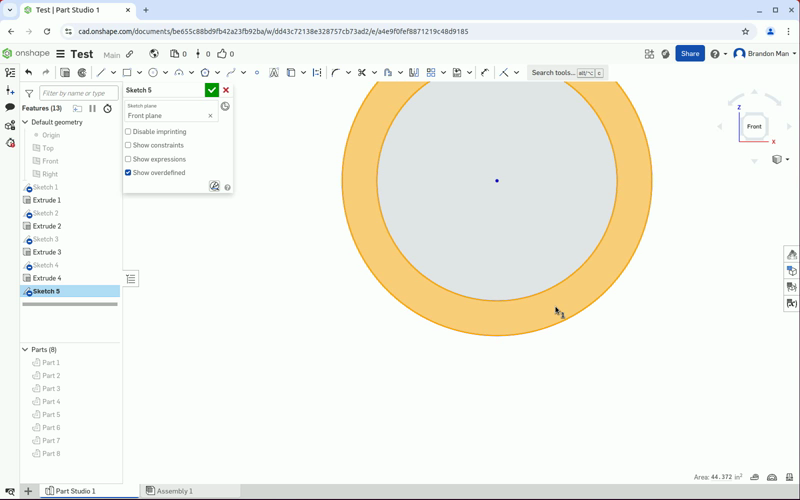
scroll(-6)
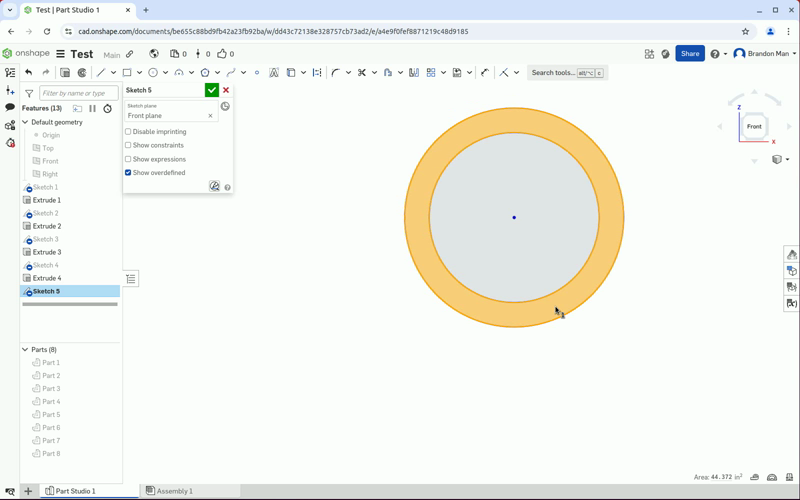
scroll(-6)
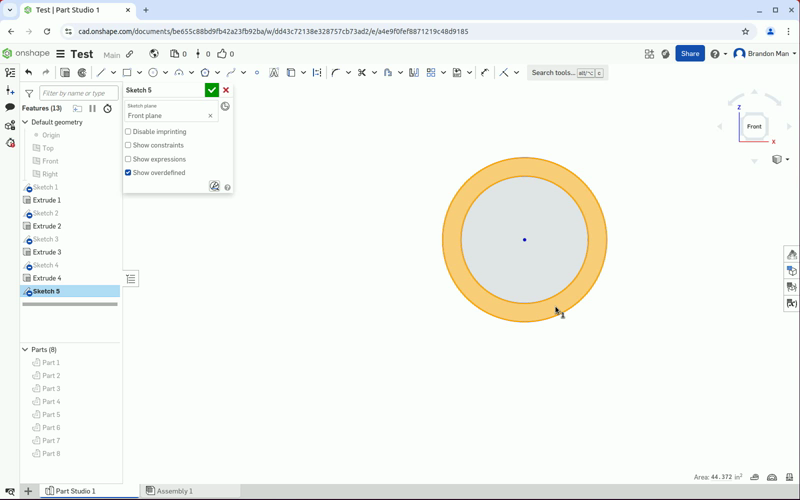
scroll(-6)
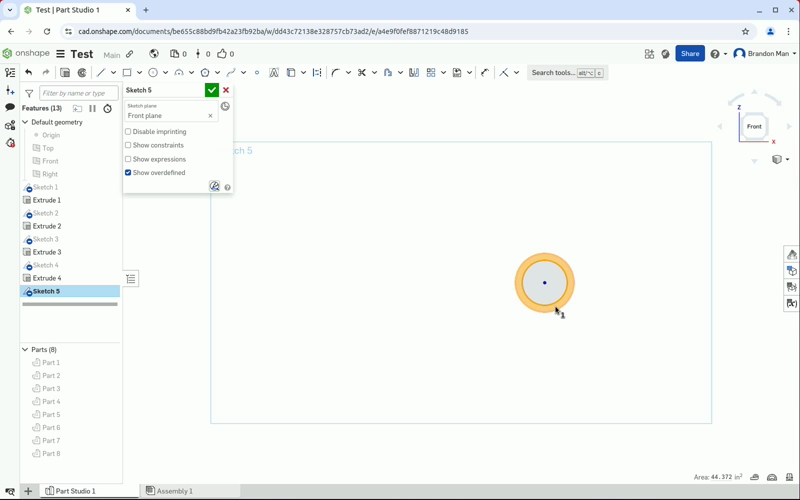
mouse_move(73, 352)
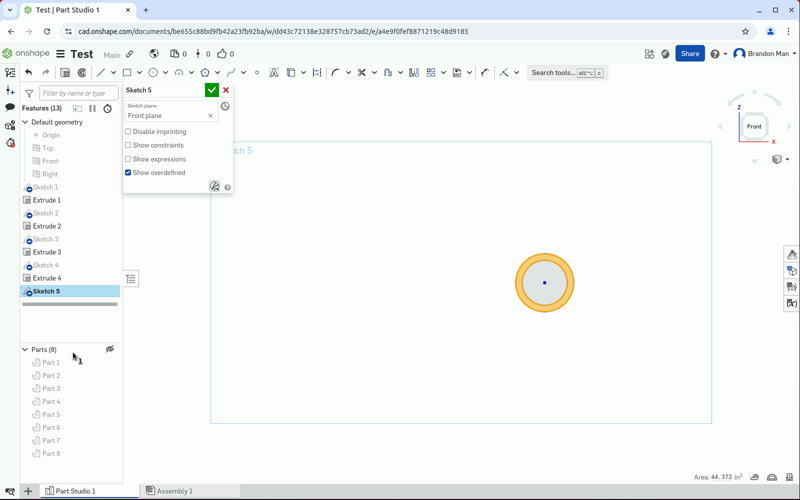
key(shift+y)
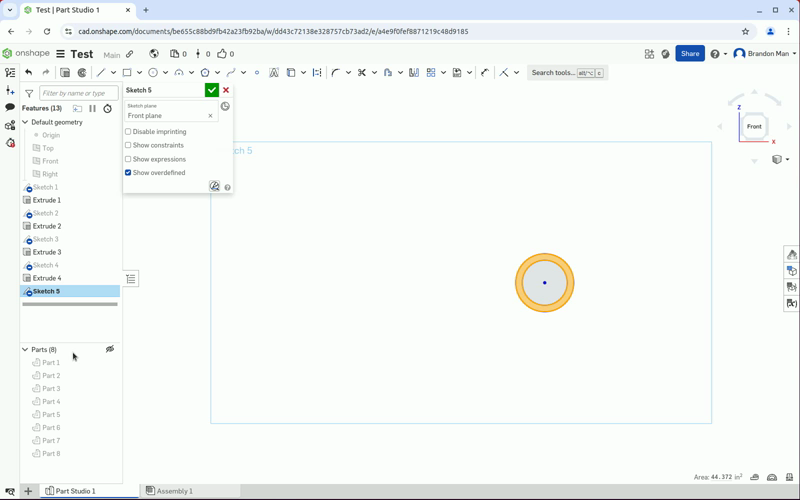
key(shift+e)
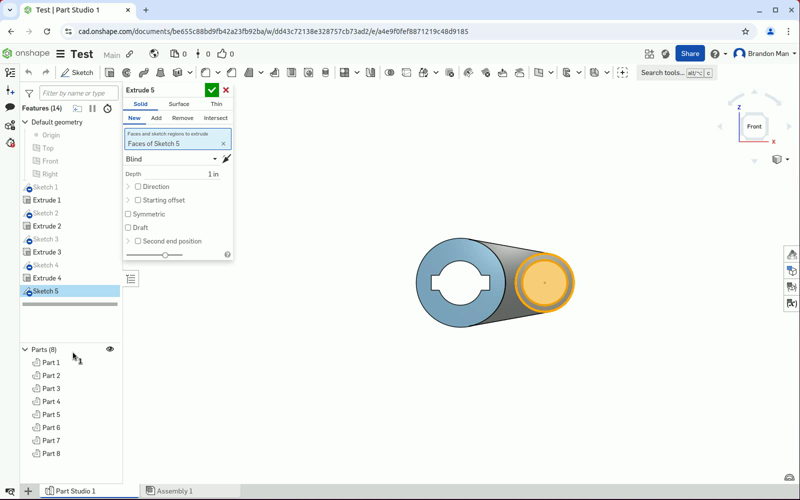
mouse_move(143, 106)
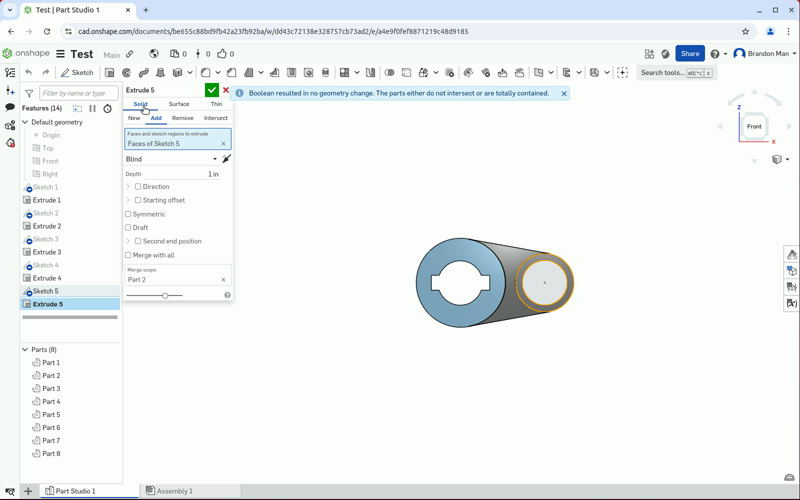
click(143, 106)
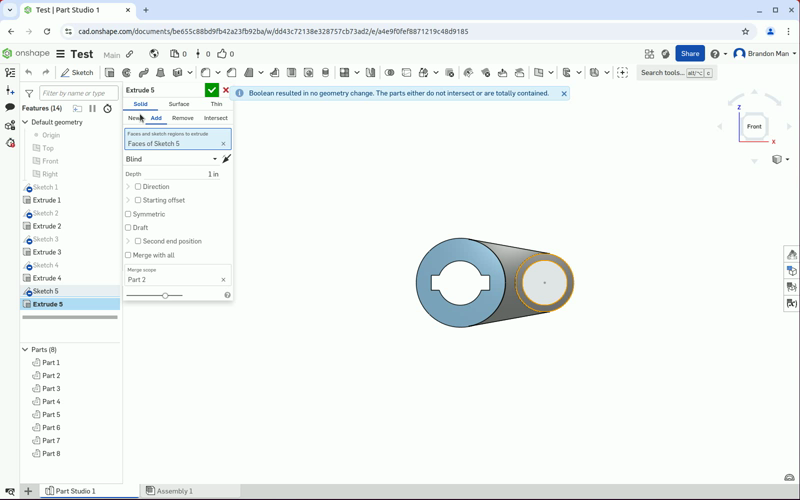
mouse_move(137, 120)
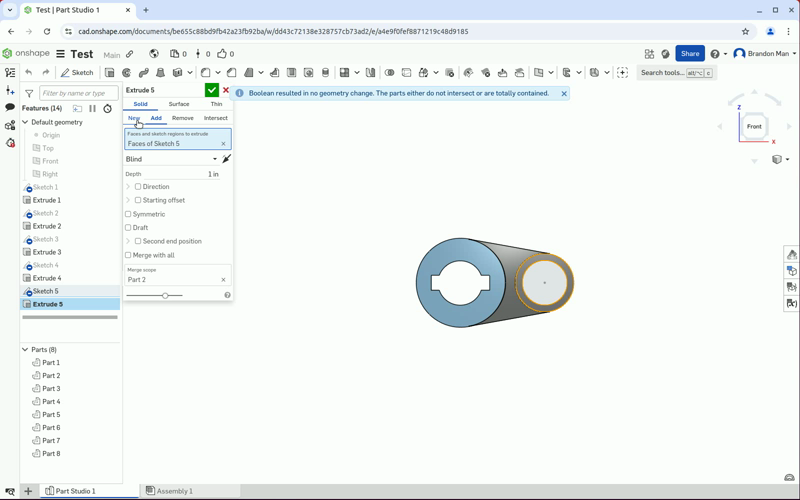
click(137, 120)
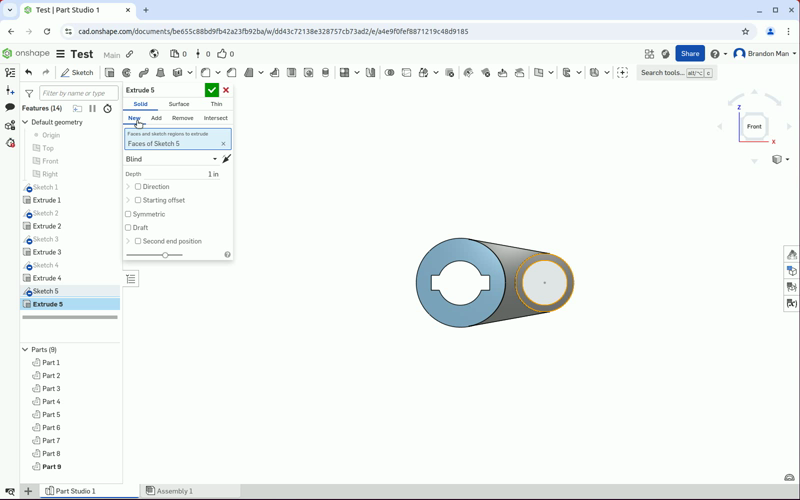
key(tab, 4)
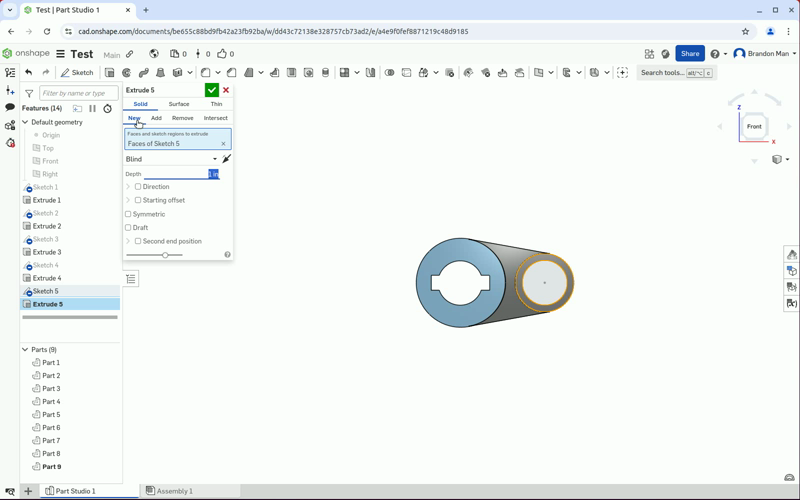
text(16.128)
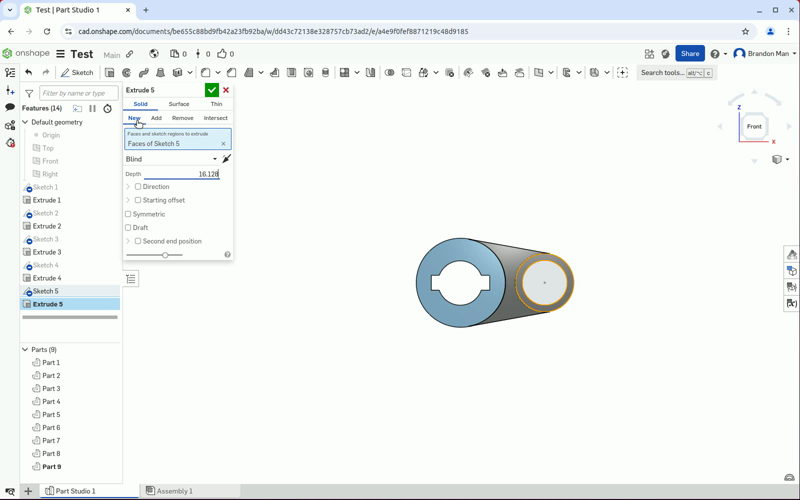
key(enter)
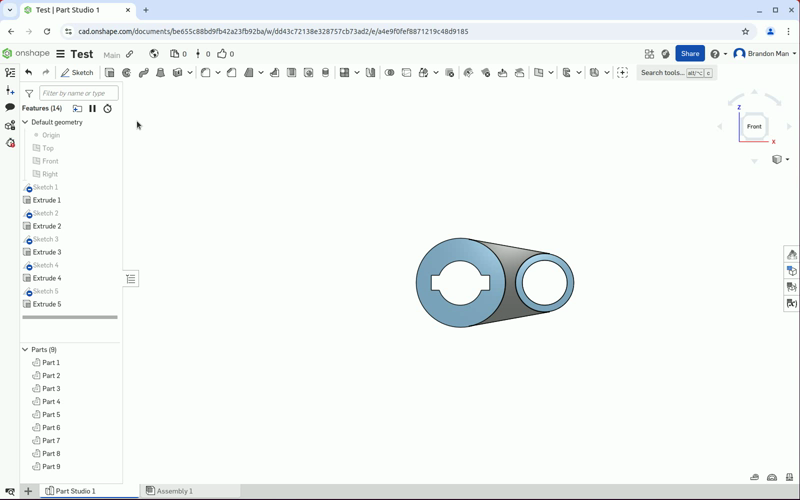
key(shift+h)
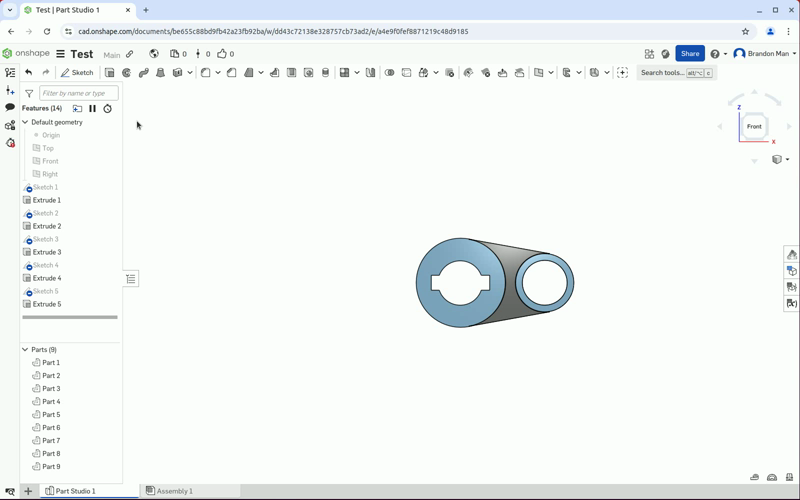
key(shift+h)
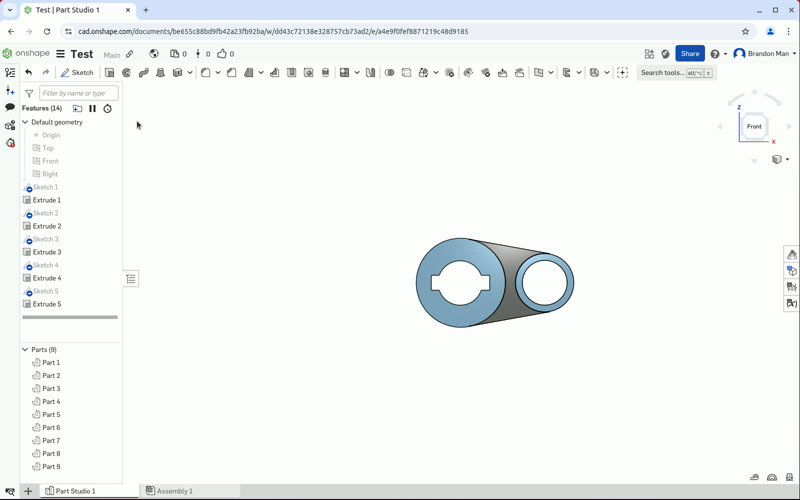
mouse_move(73, 189)
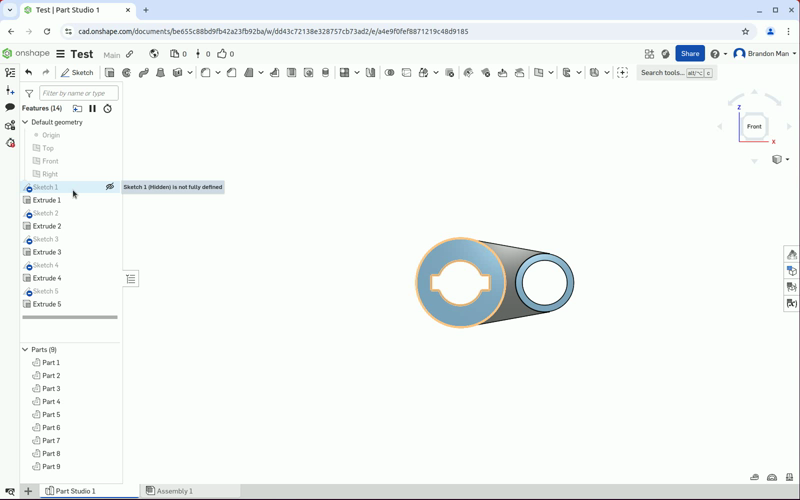
click(73, 189)
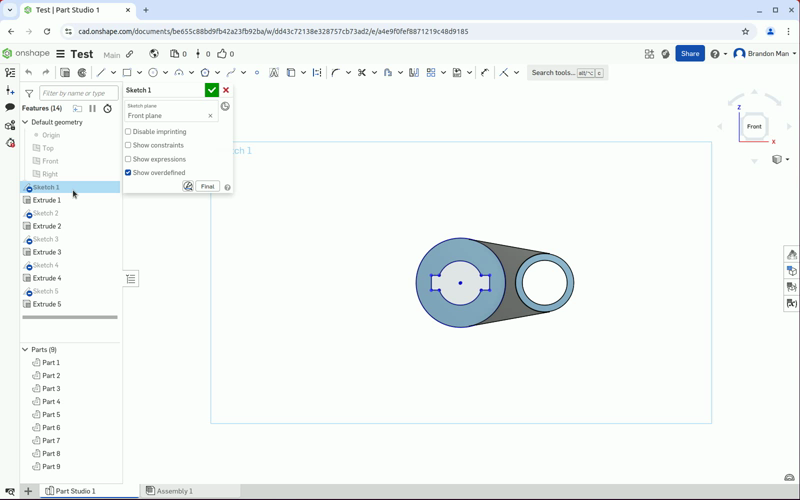
mouse_move(229, 92)
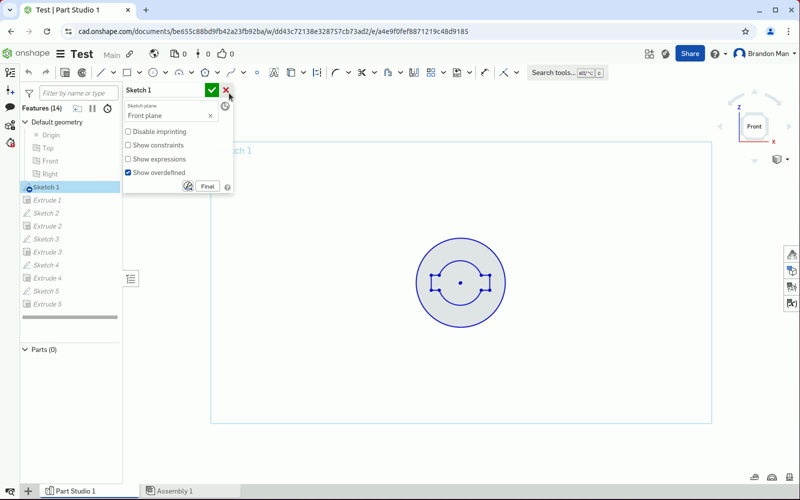
click(229, 92)
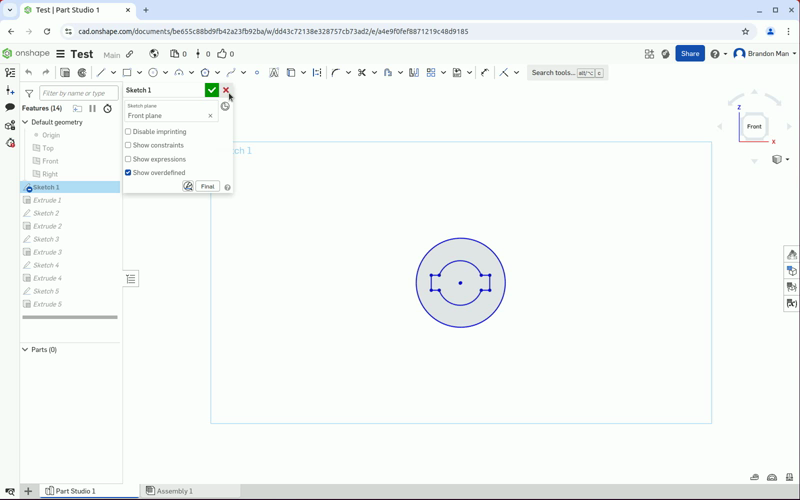
key(shift+s)
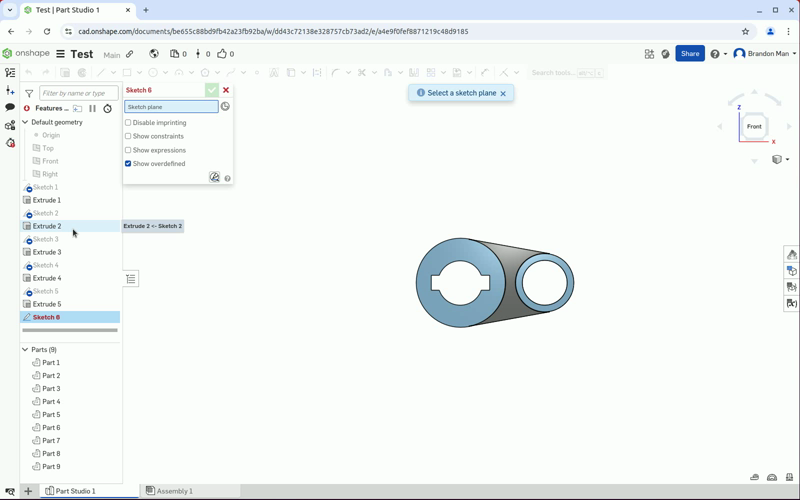
scroll(3)
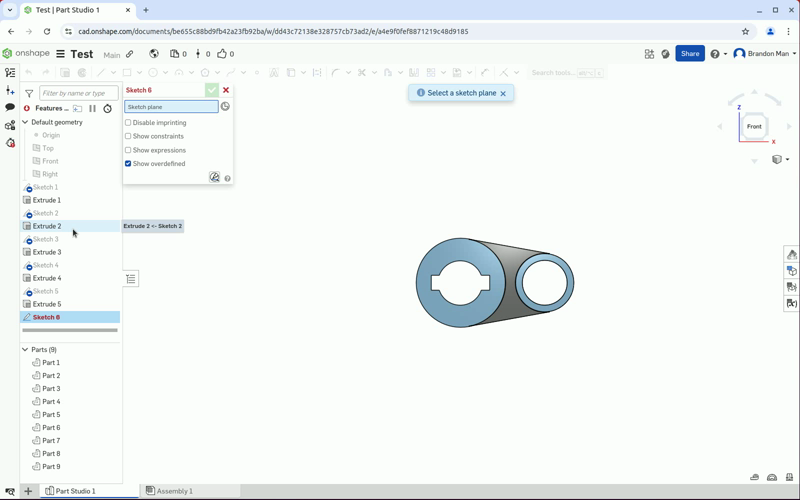
mouse_move(73, 163)
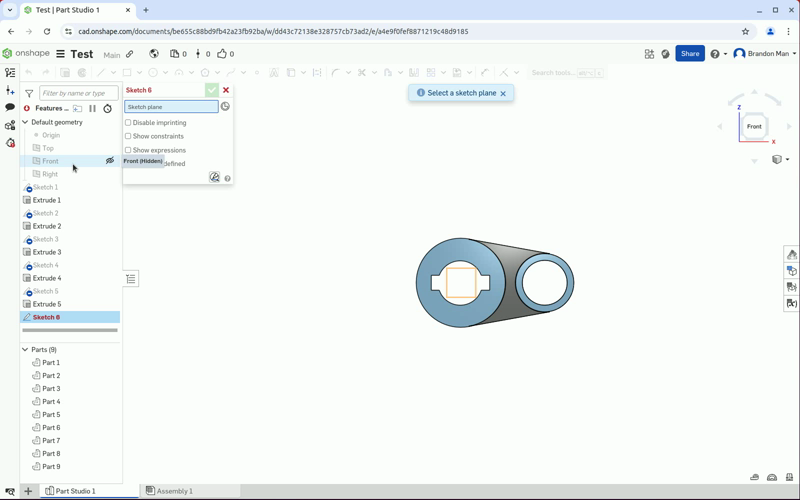
click(73, 163)
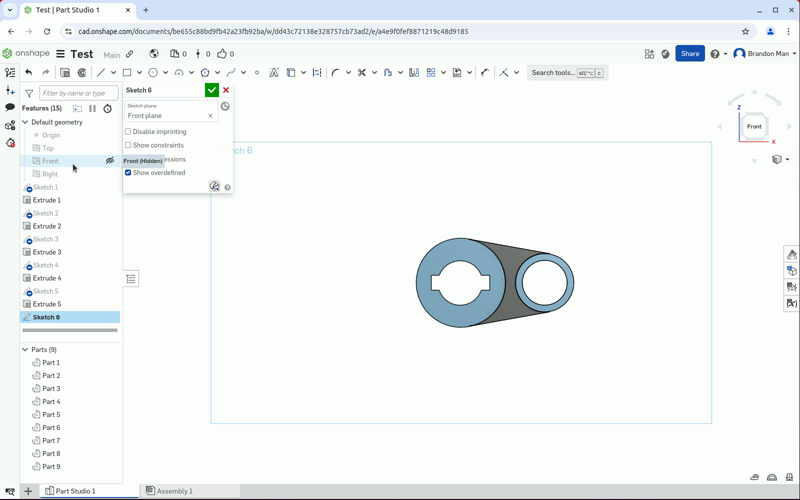
mouse_move(73, 352)
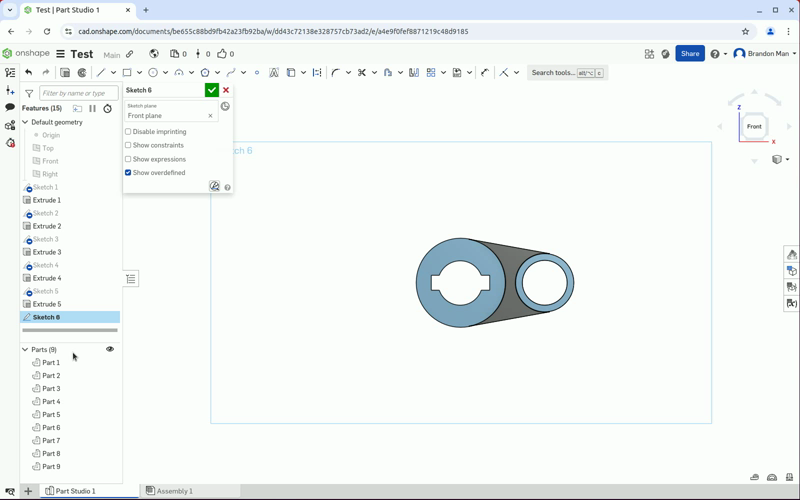
key(y)
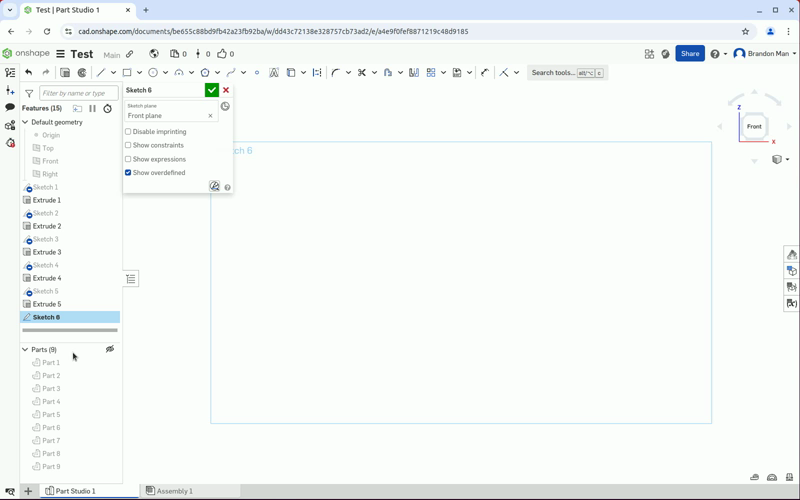
key(c)
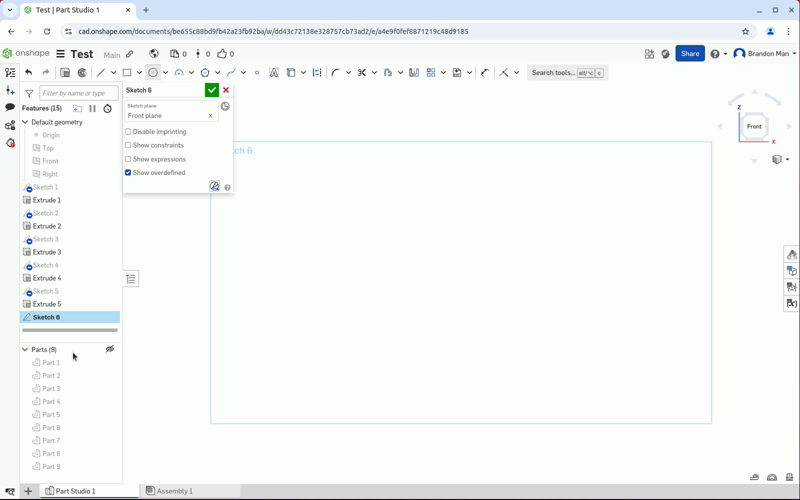
key_down(shift)
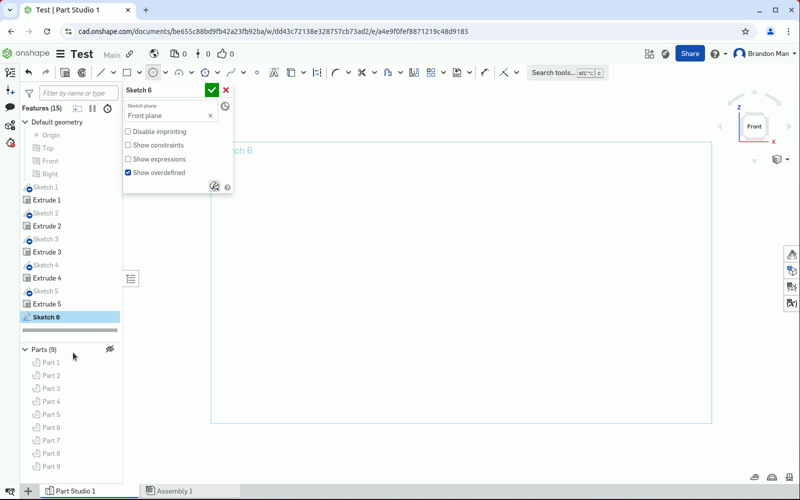
mouse_move(460, 282)
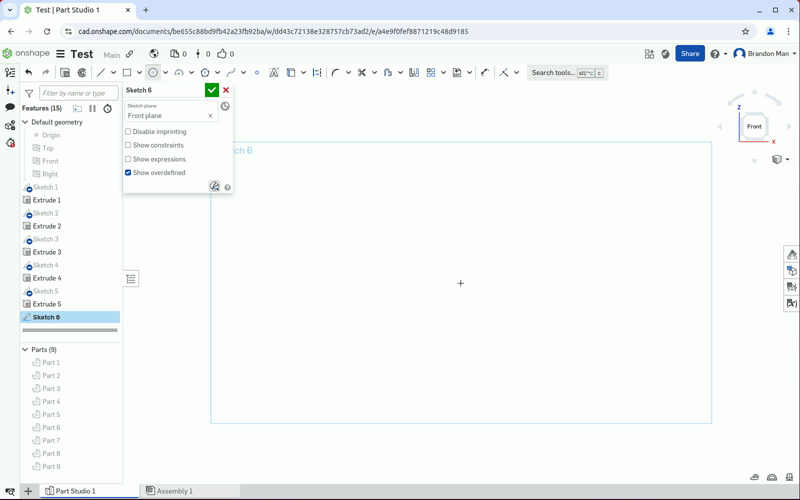
click(460, 282)
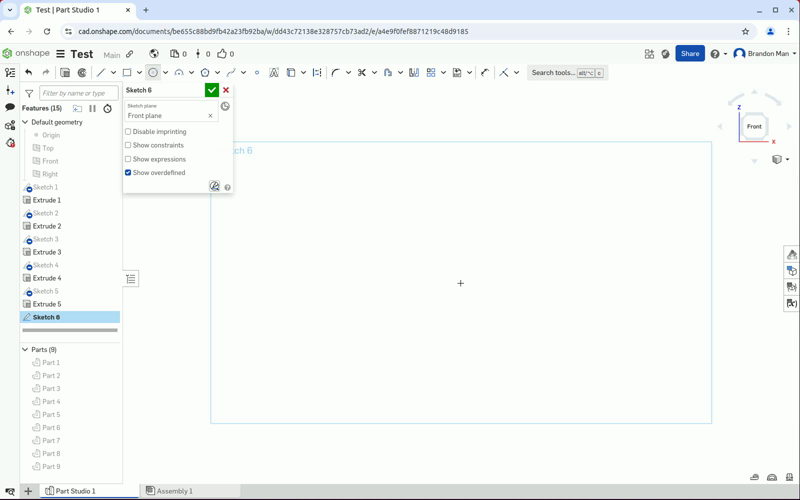
key_up(shift)
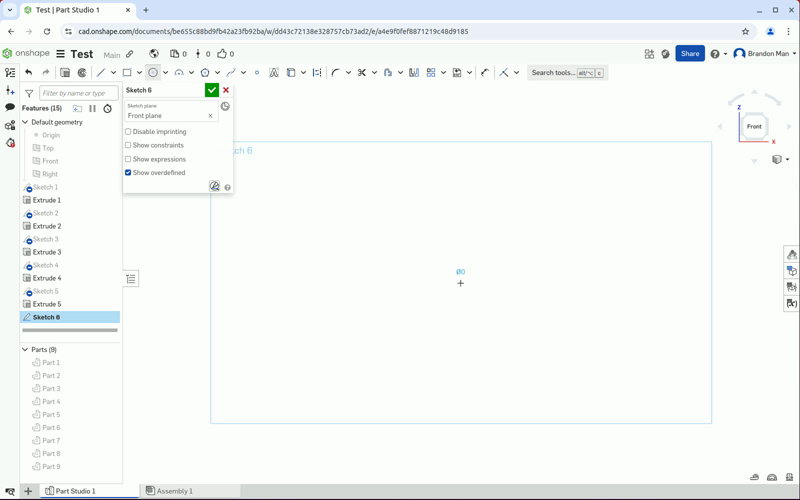
mouse_move(505, 282)
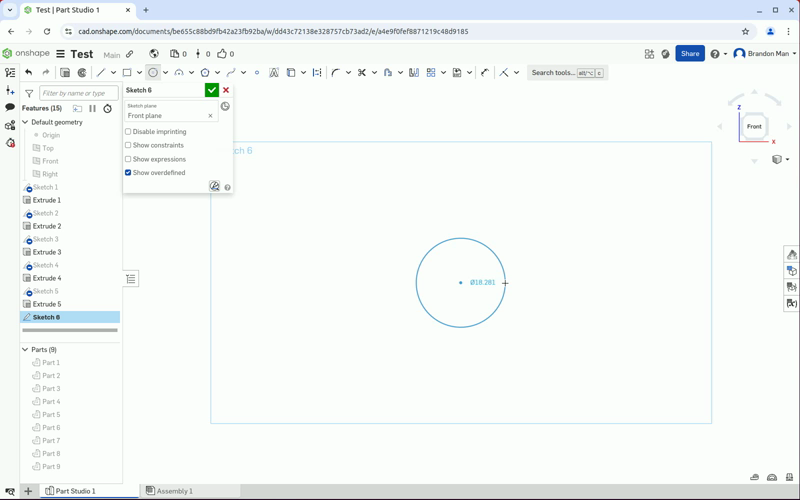
click(505, 282)
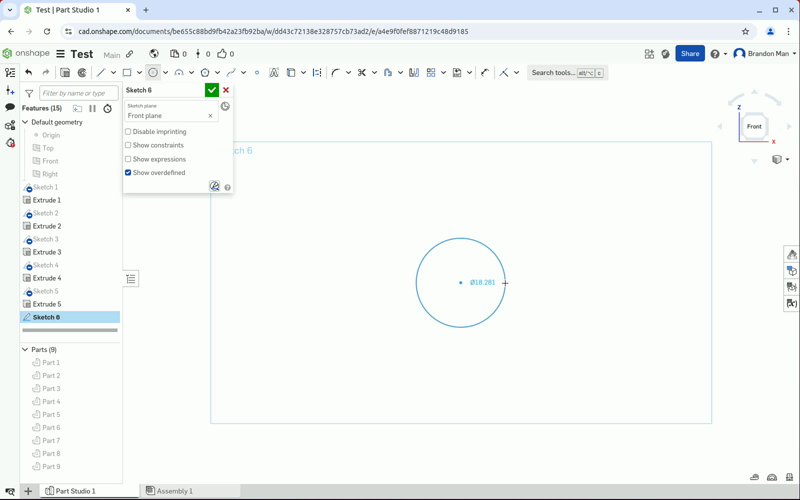
key(esc)
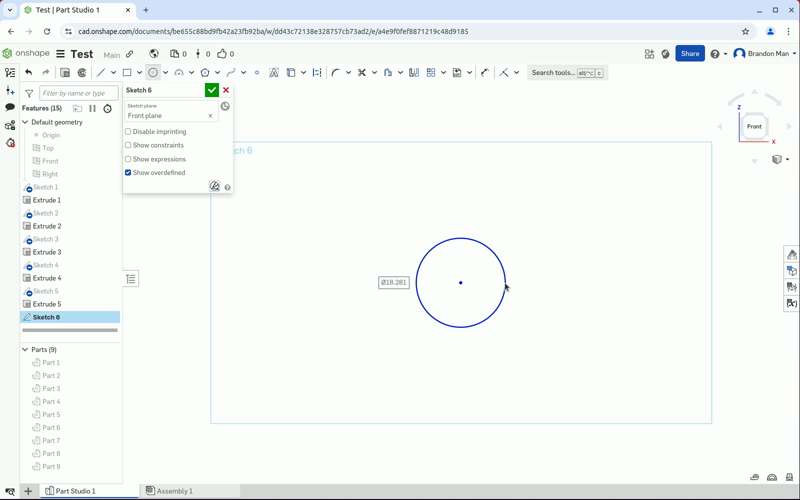
key(l)
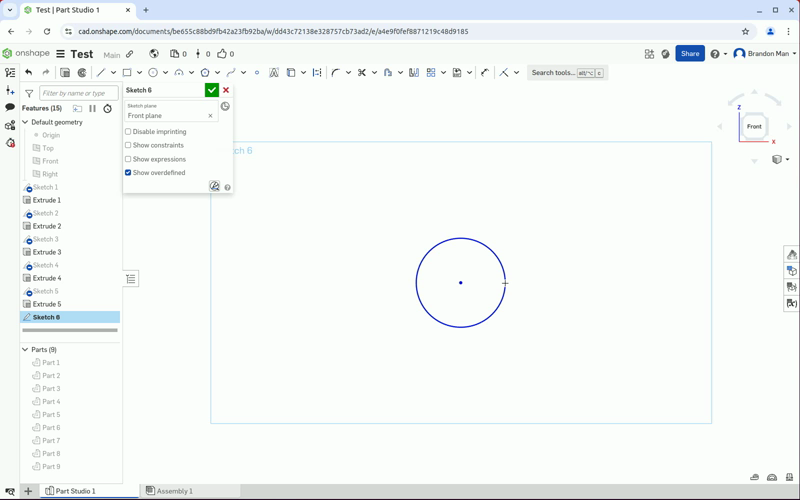
key_down(shift)
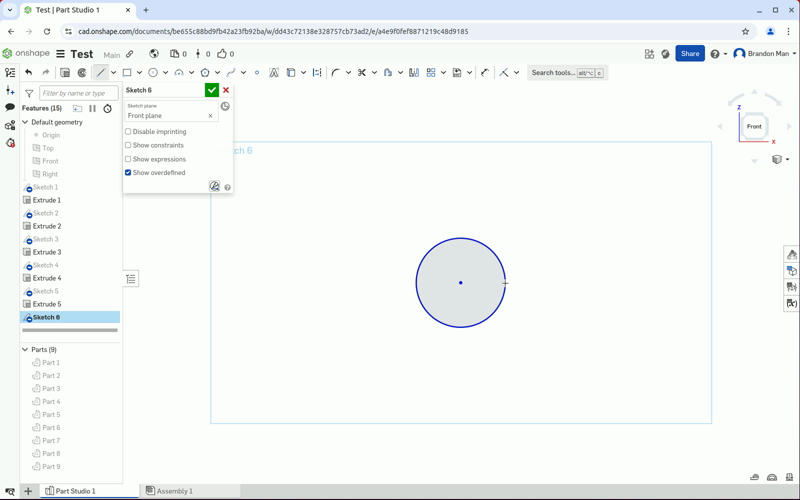
mouse_move(431, 290)
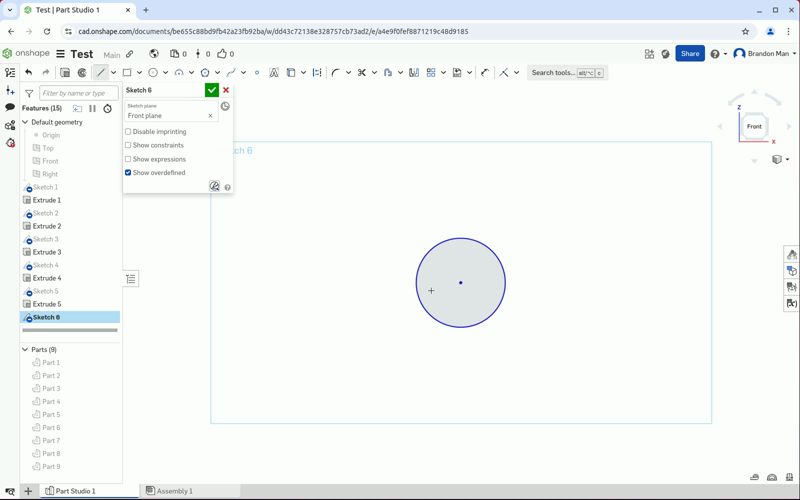
click(431, 290)
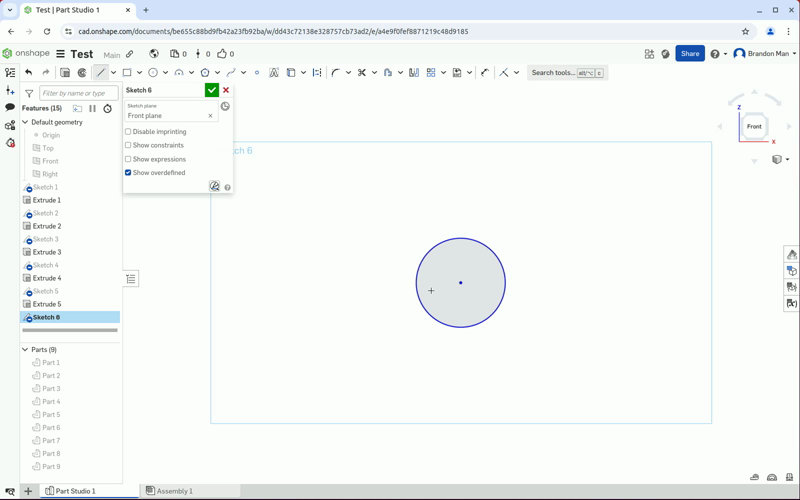
key_up(shift)
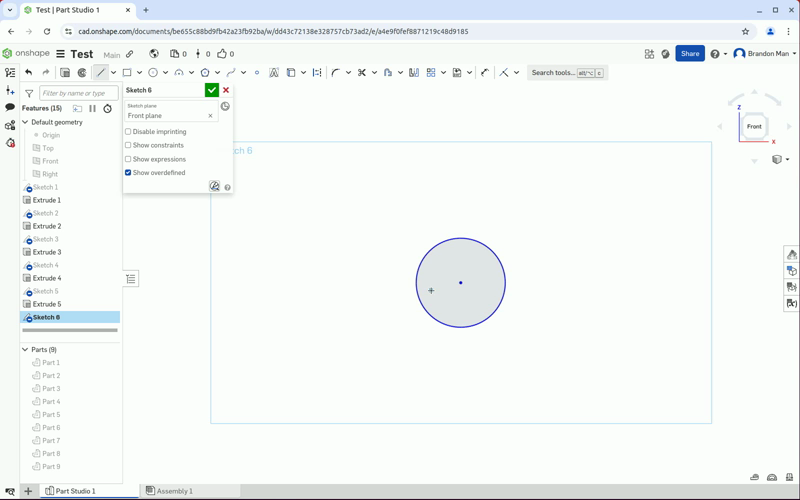
key_down(shift)
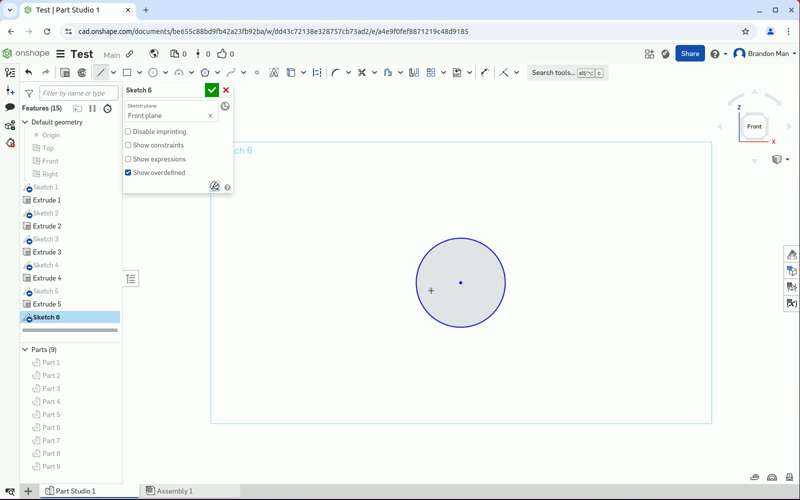
mouse_move(461, 290)
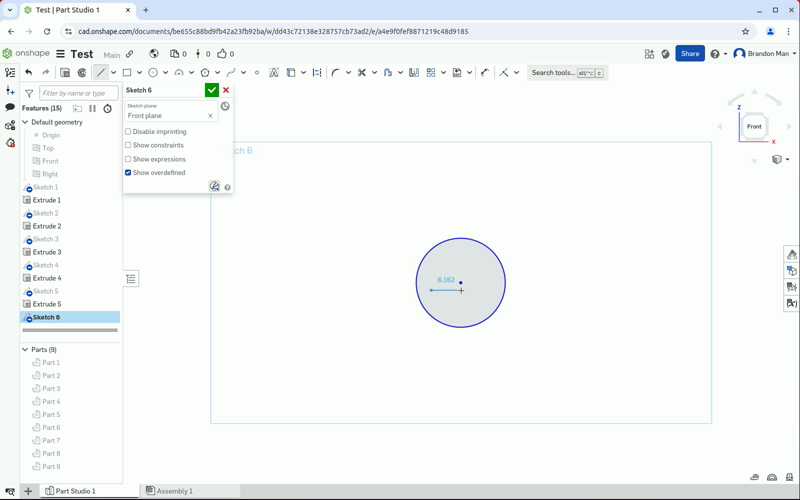
mouse_move(439, 290)
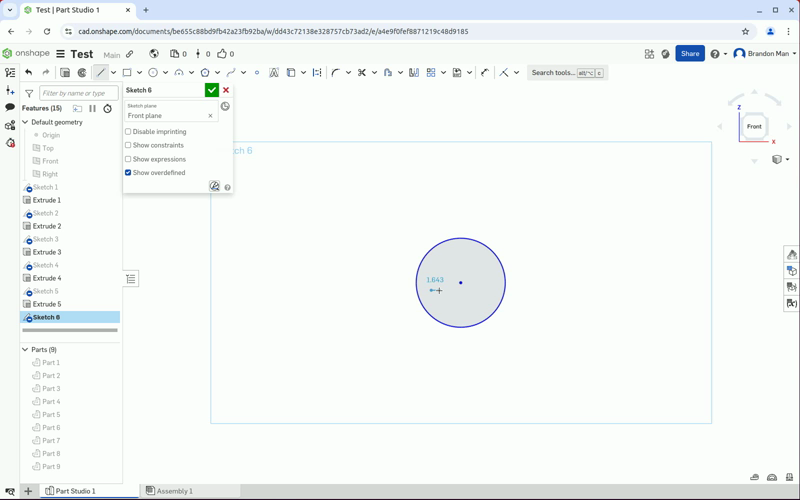
click(439, 290)
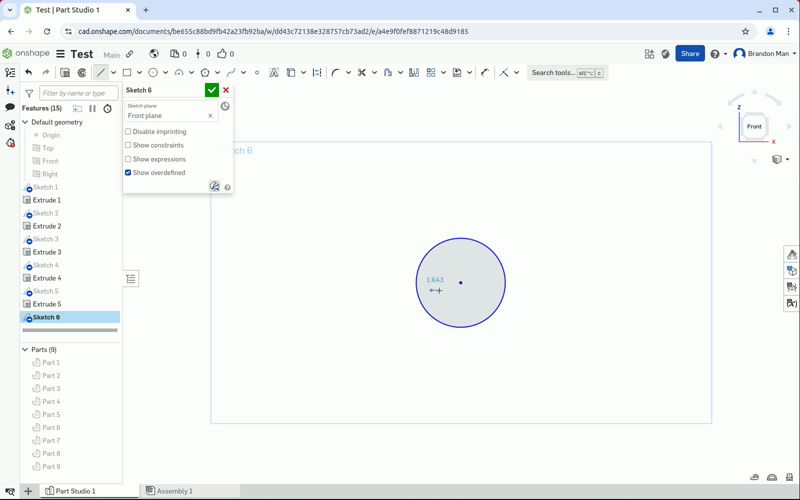
key_up(shift)
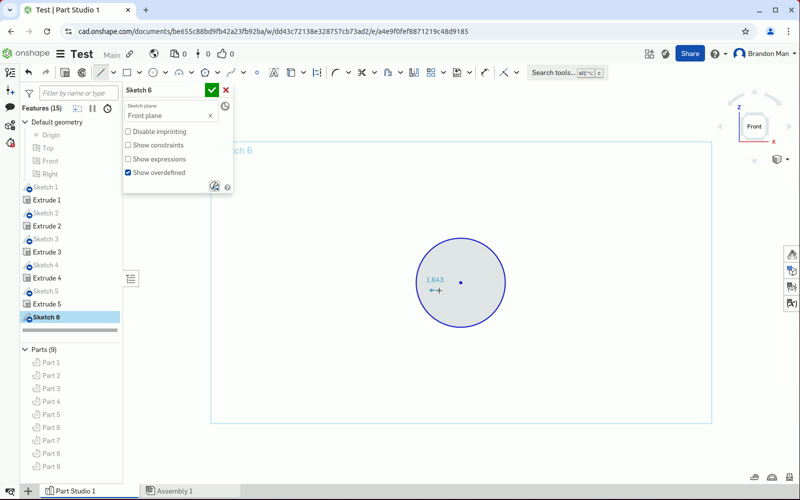
key(esc)
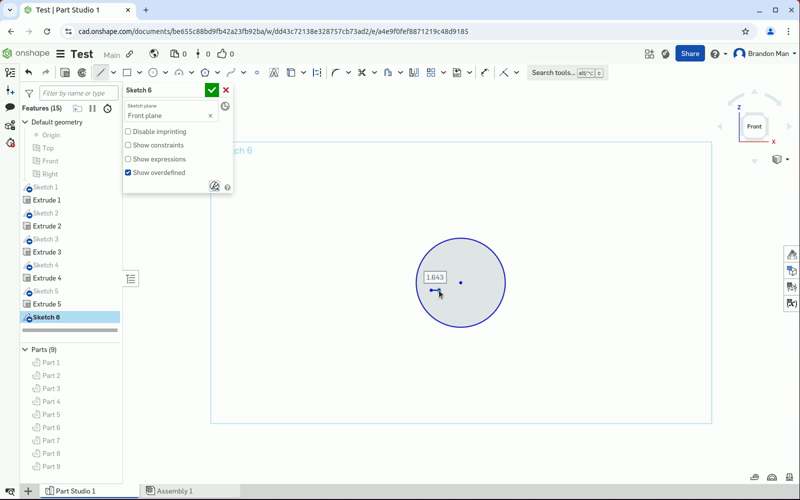
key(a)
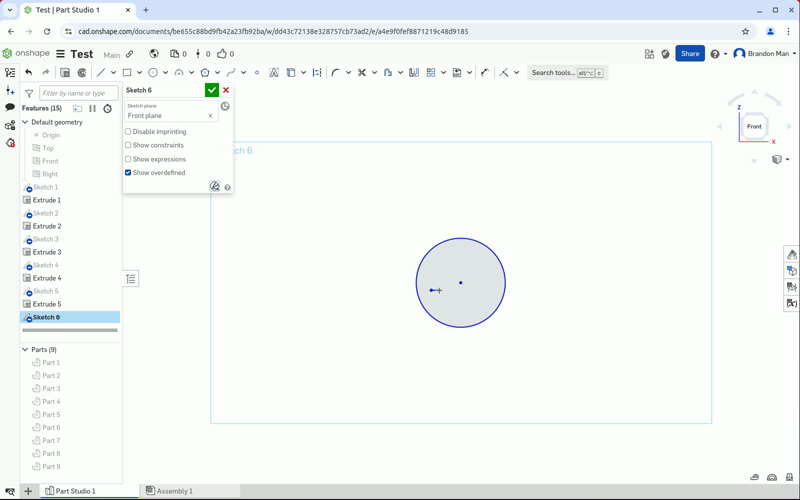
mouse_move(439, 290)
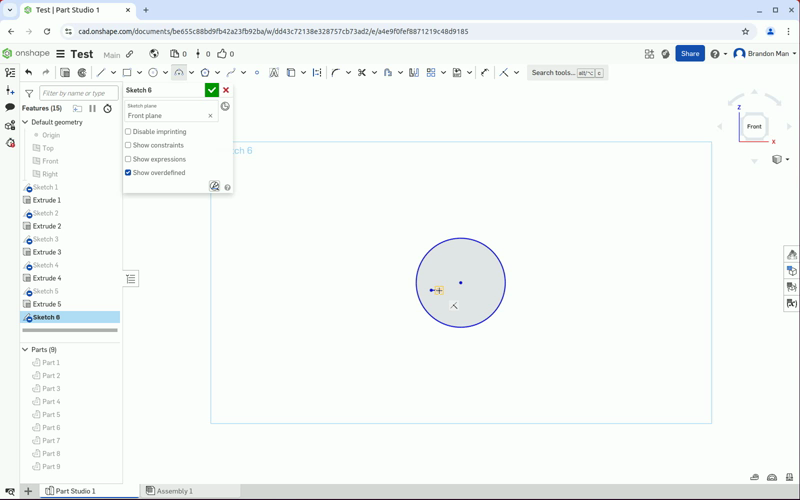
click(439, 290)
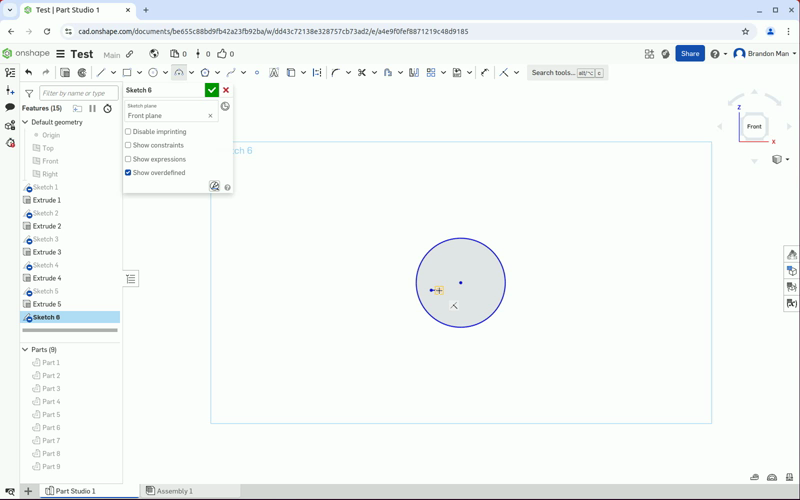
key_down(shift)
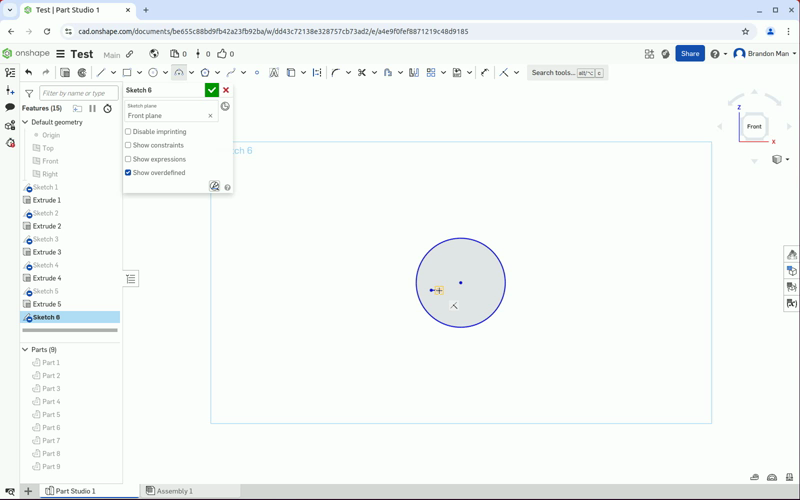
mouse_move(481, 290)
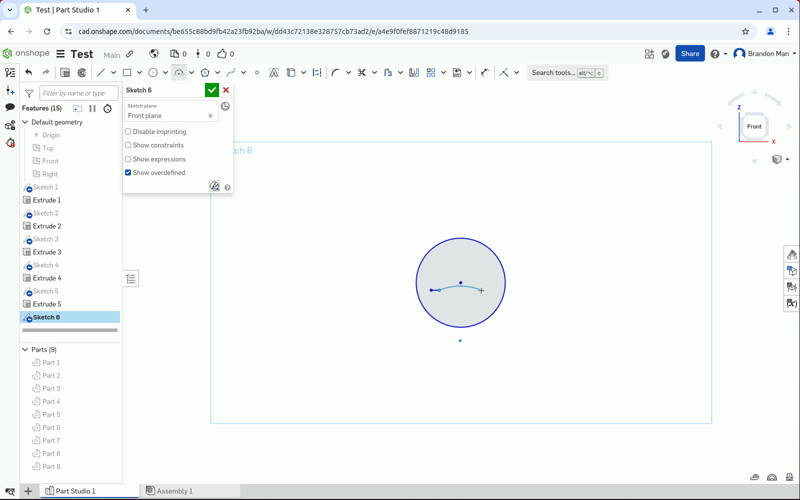
click(481, 290)
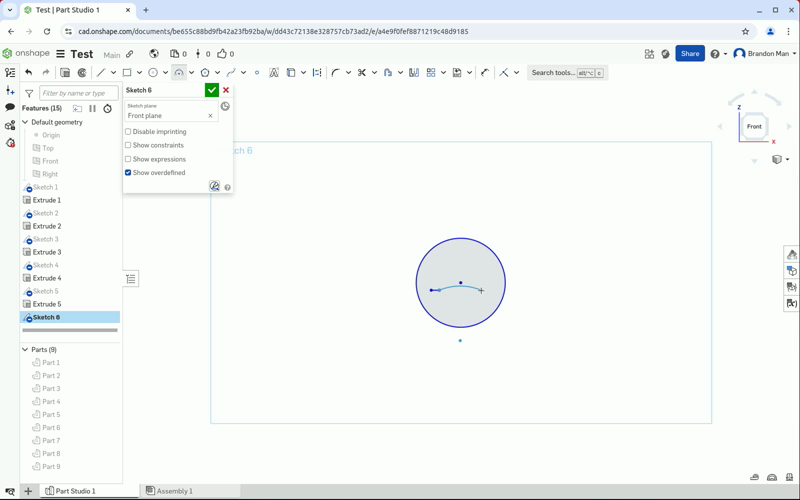
mouse_move(460, 305)
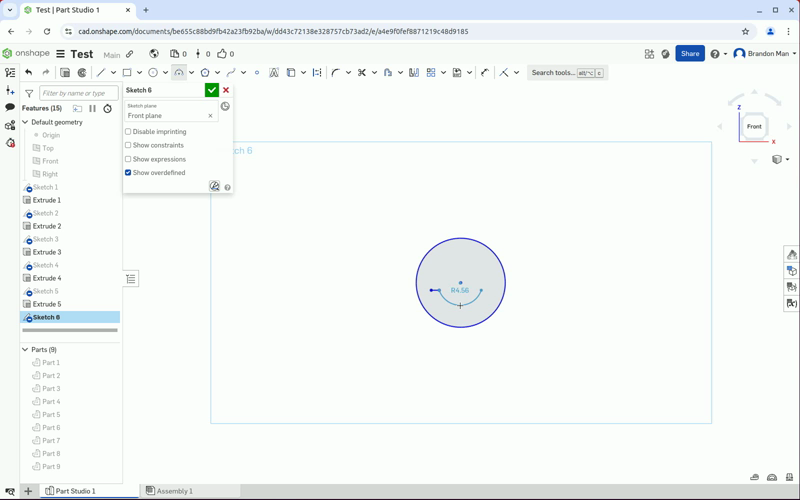
click(460, 305)
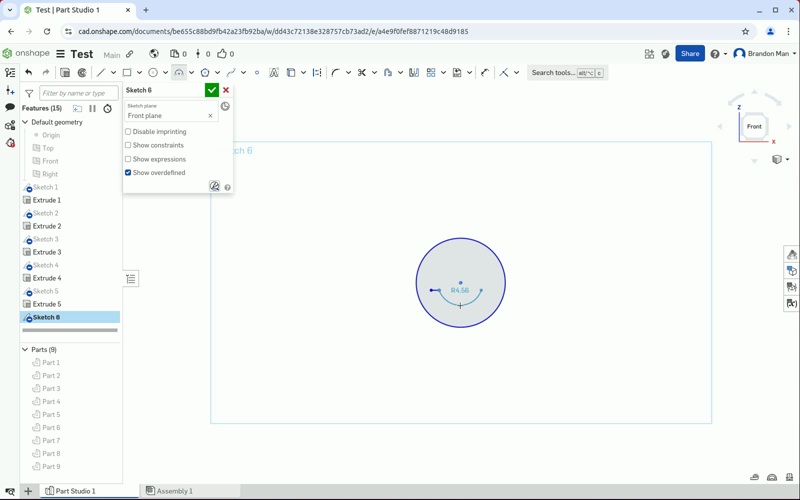
key_up(shift)
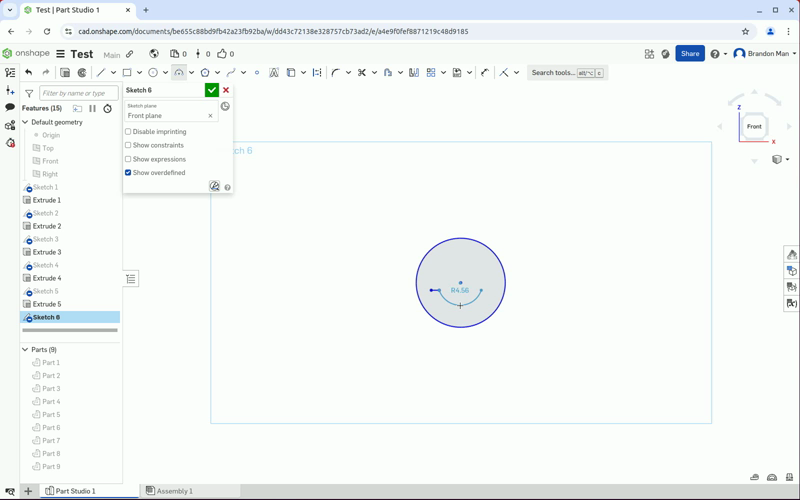
key(esc)
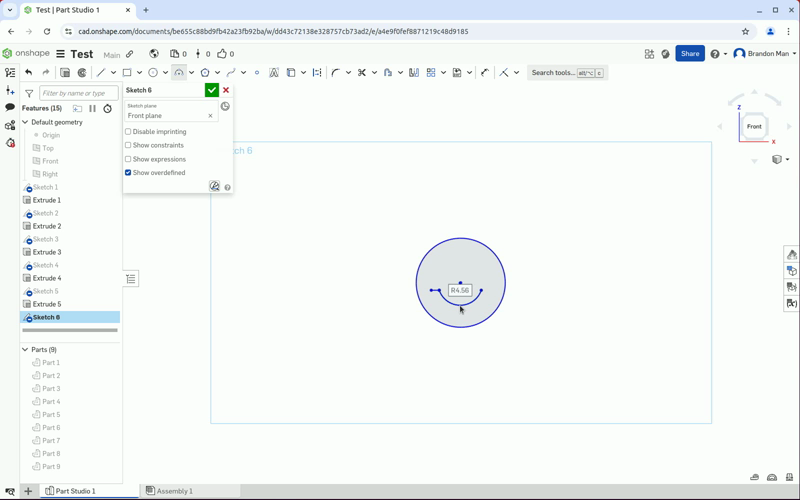
key(l)
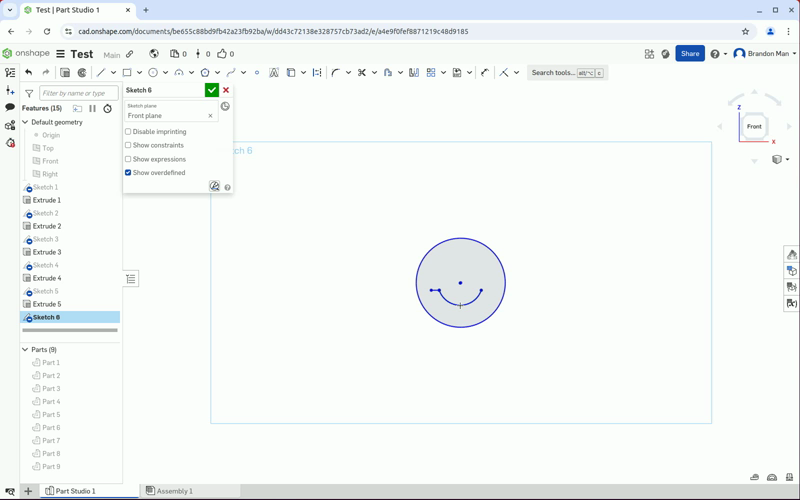
mouse_move(481, 290)
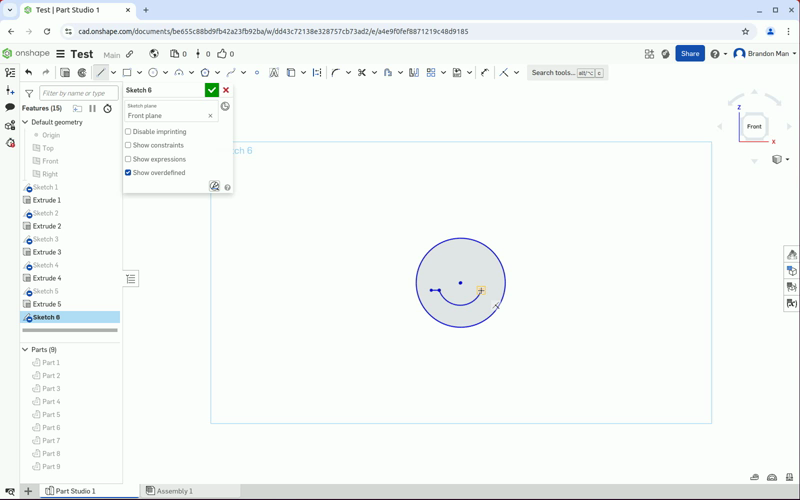
click(481, 290)
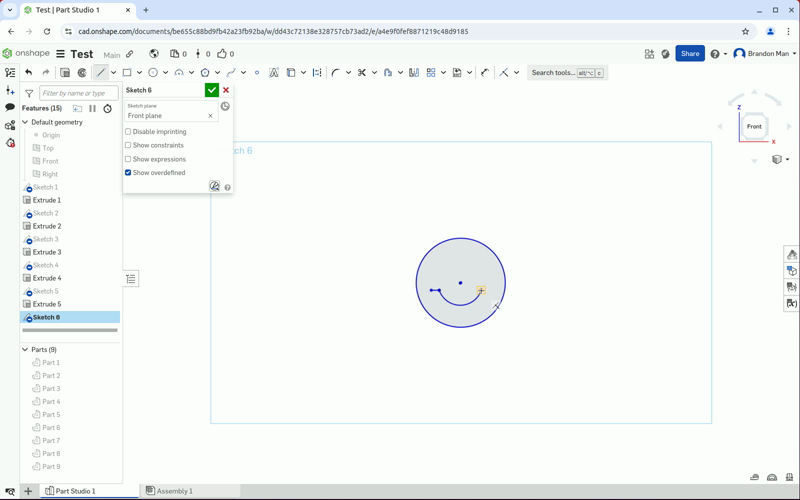
key_down(shift)
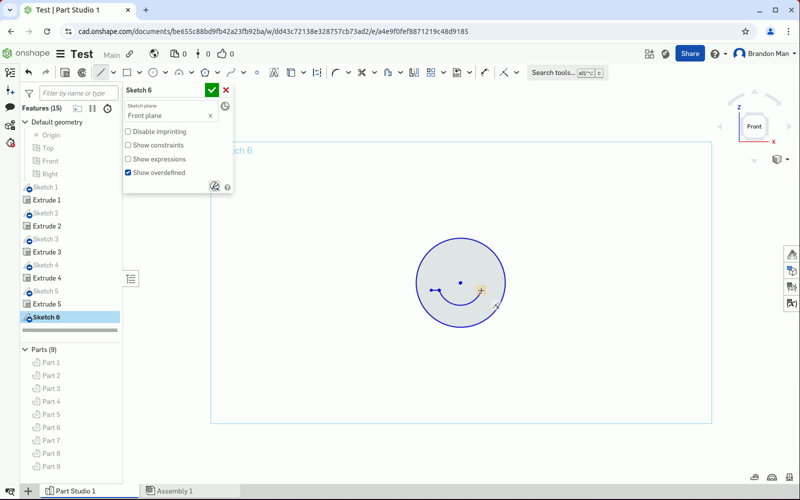
mouse_move(511, 290)
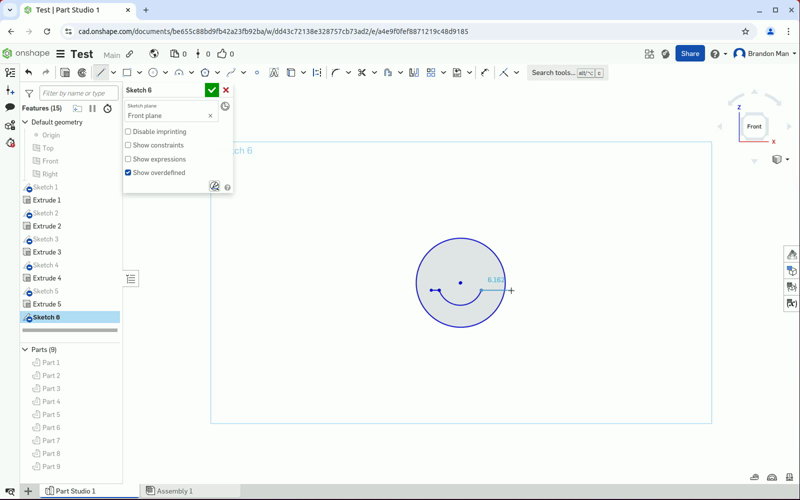
mouse_move(489, 290)
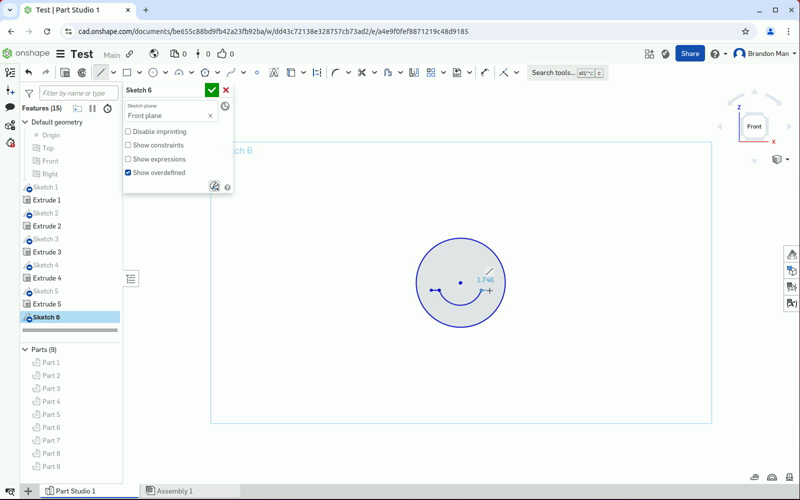
click(489, 290)
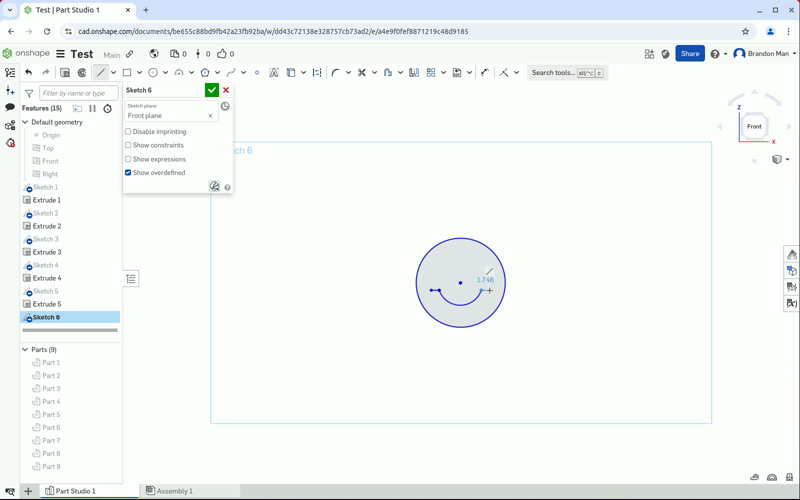
key_up(shift)
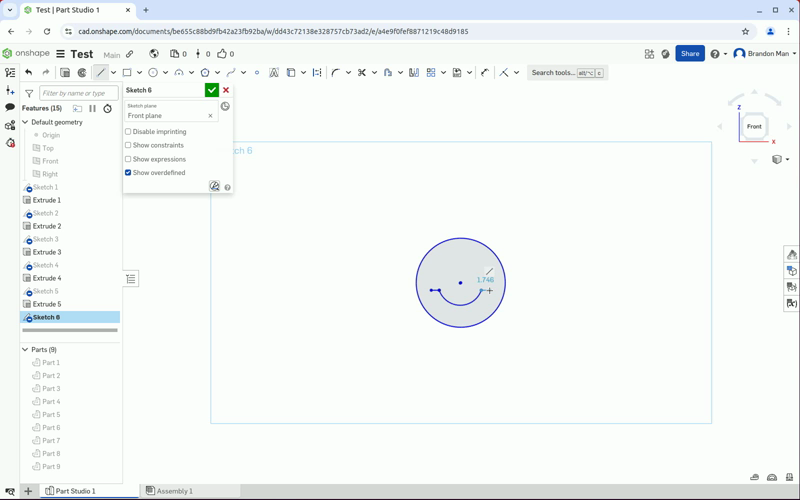
key_down(shift)
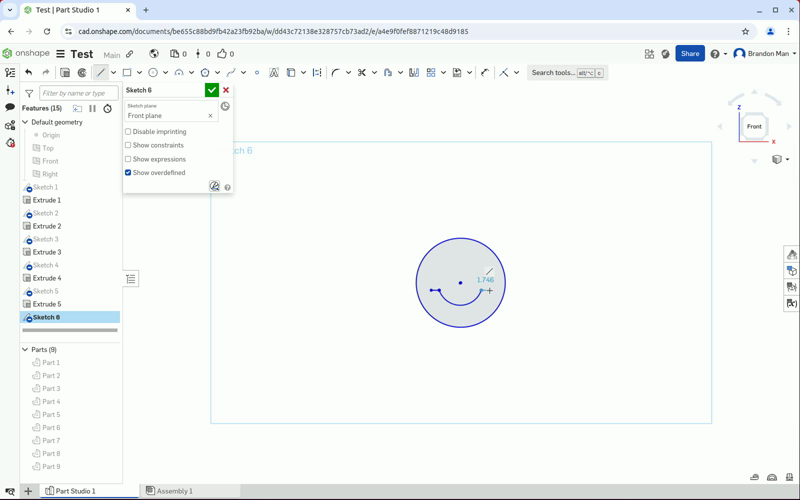
mouse_move(519, 290)
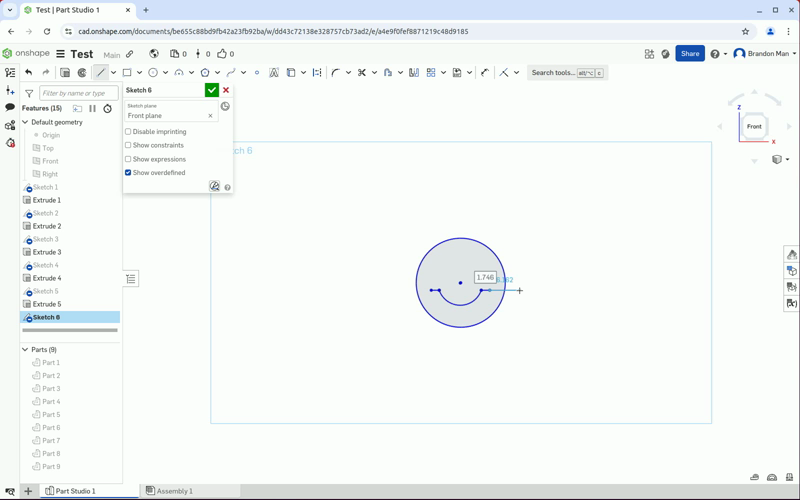
mouse_move(489, 275)
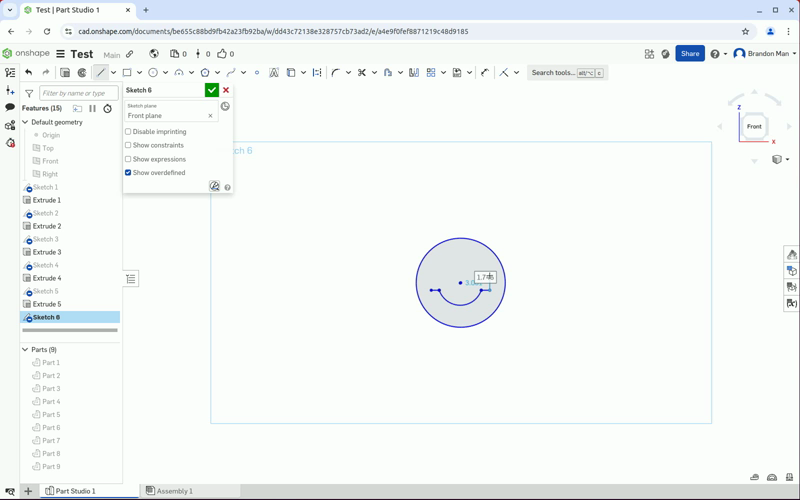
click(489, 275)
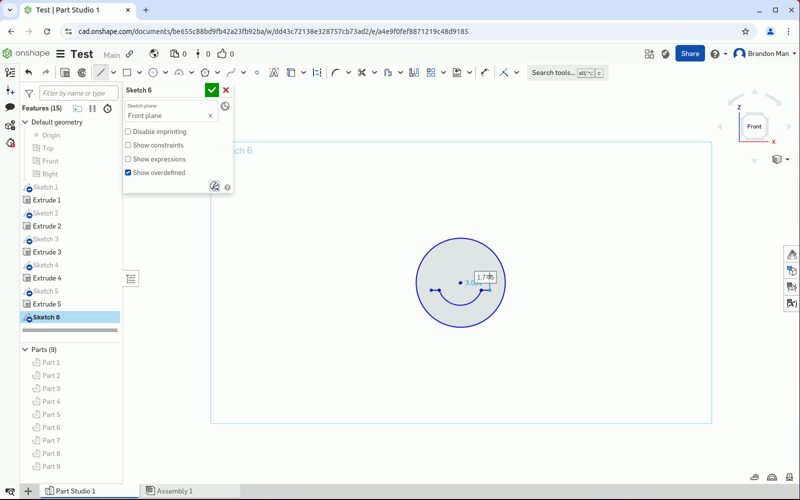
key_up(shift)
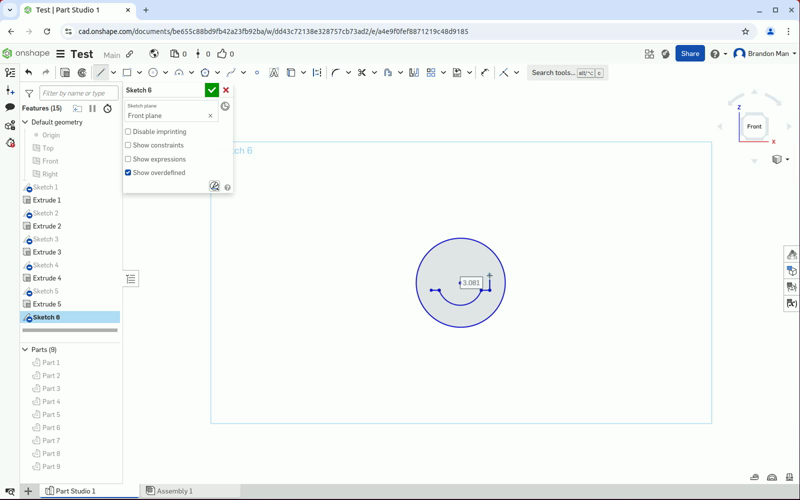
key_down(shift)
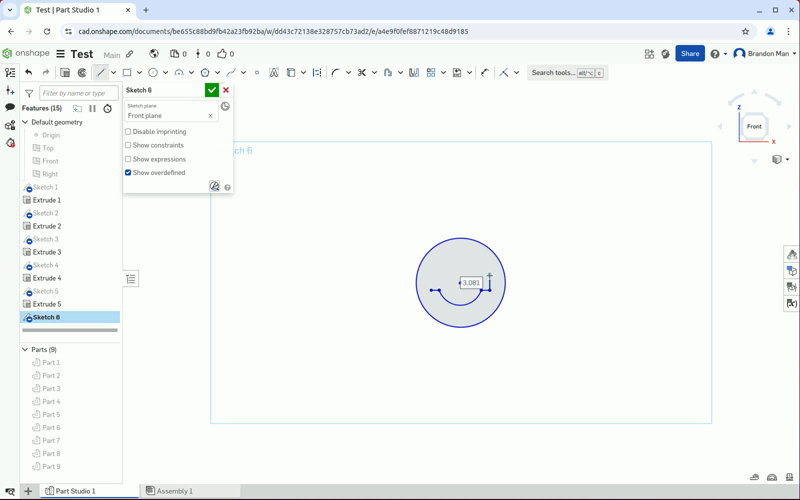
mouse_move(519, 275)
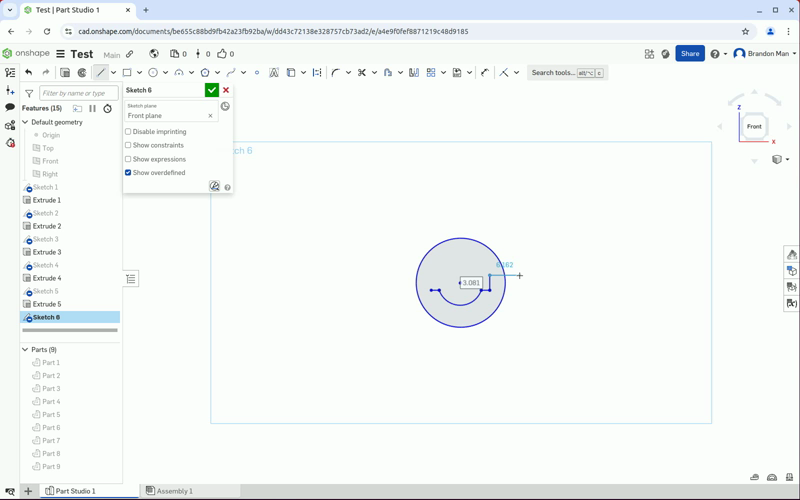
mouse_move(481, 275)
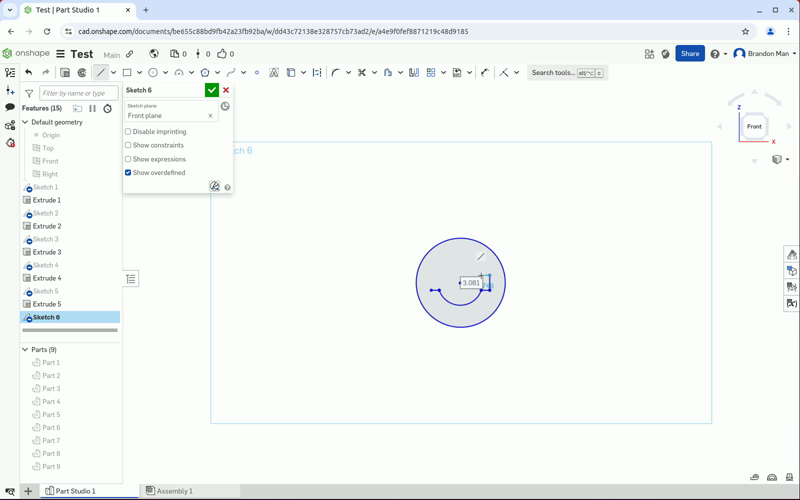
click(481, 275)
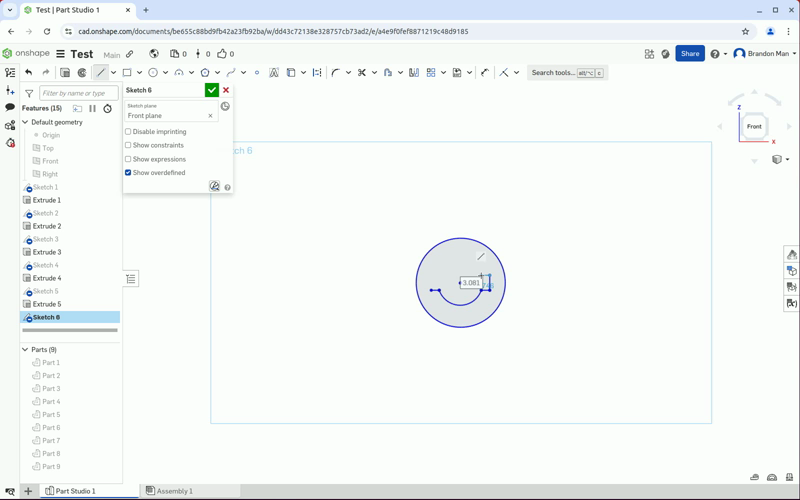
key_up(shift)
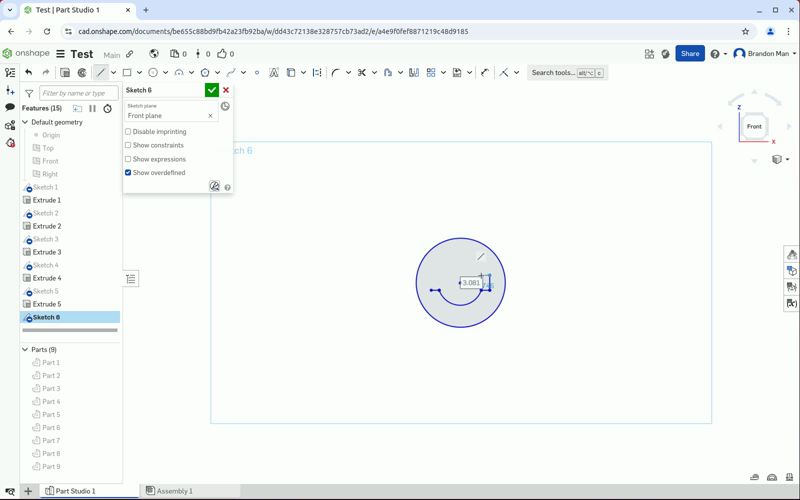
key(esc)
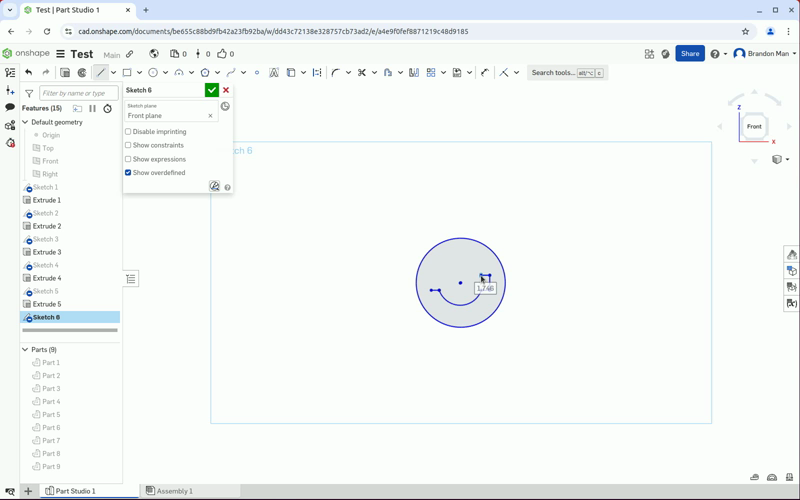
key(a)
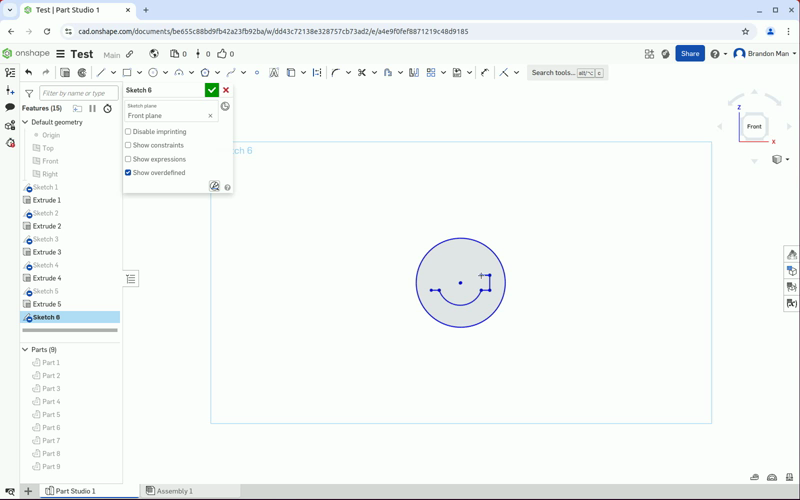
mouse_move(481, 275)
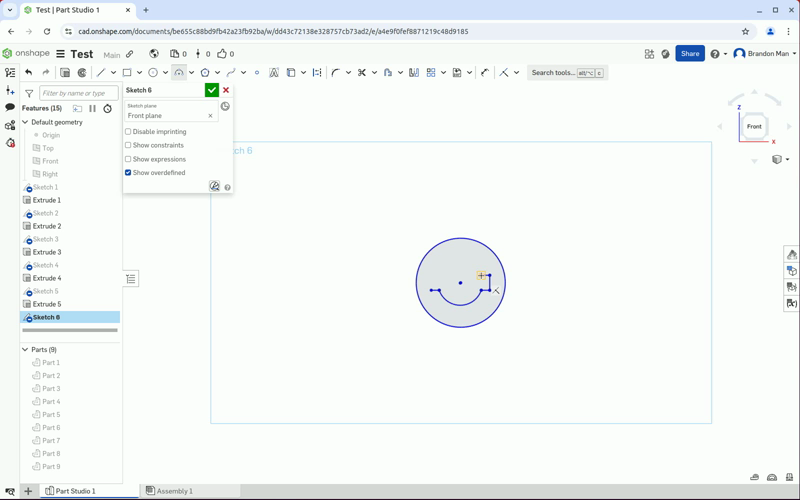
click(481, 275)
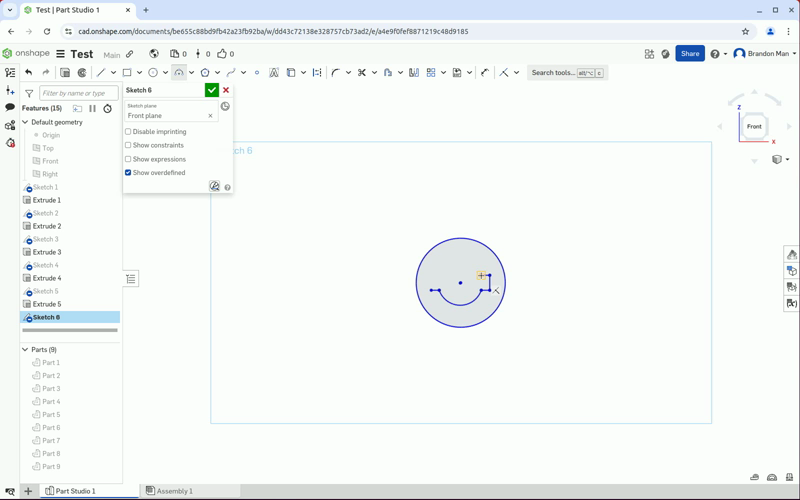
key_down(shift)
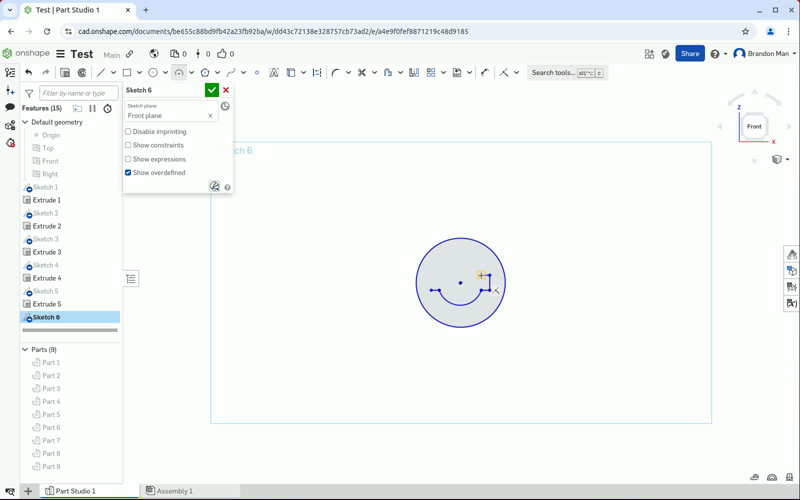
mouse_move(439, 275)
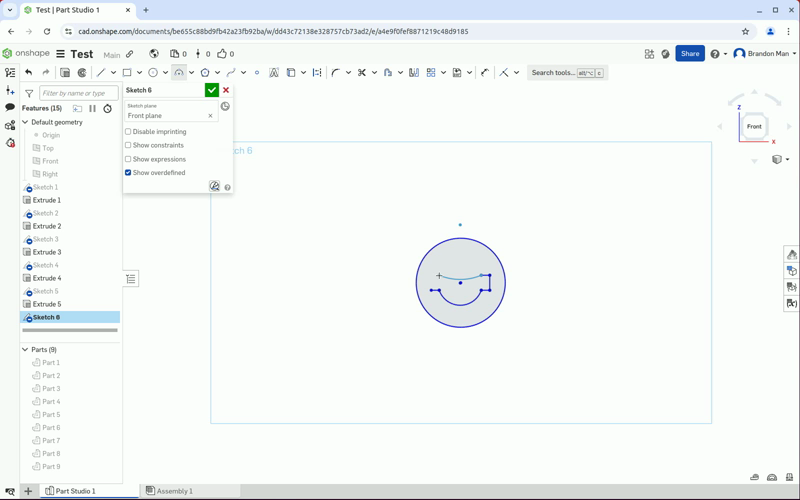
click(439, 275)
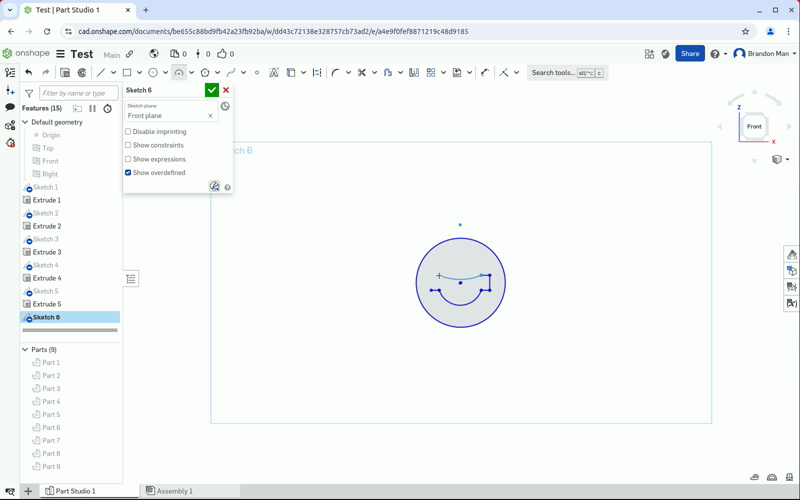
mouse_move(460, 260)
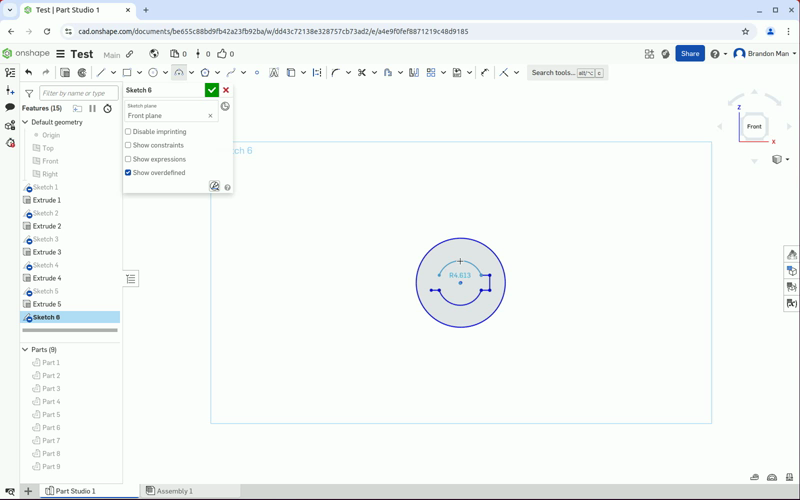
click(460, 260)
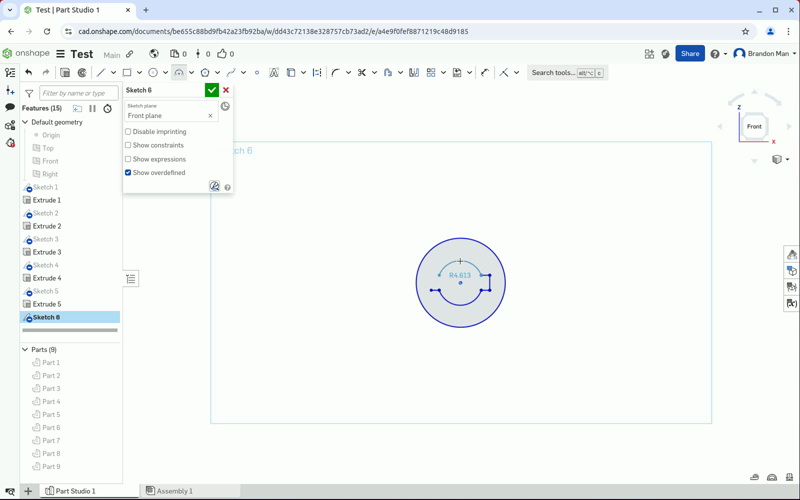
key_up(shift)
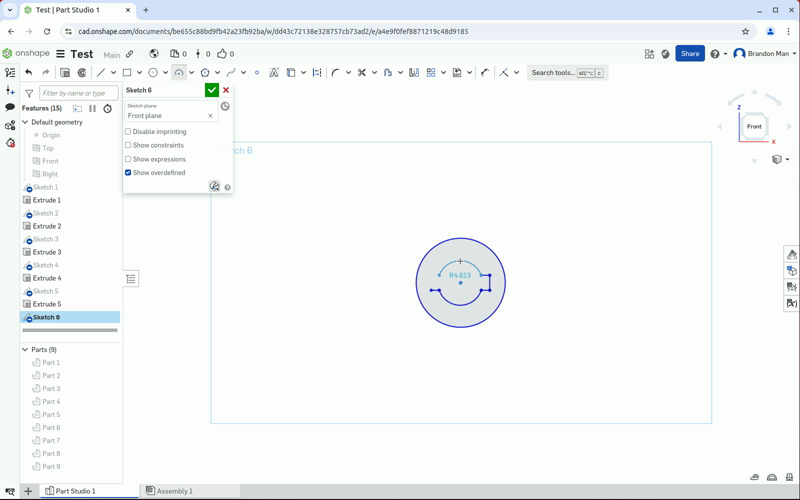
key(esc)
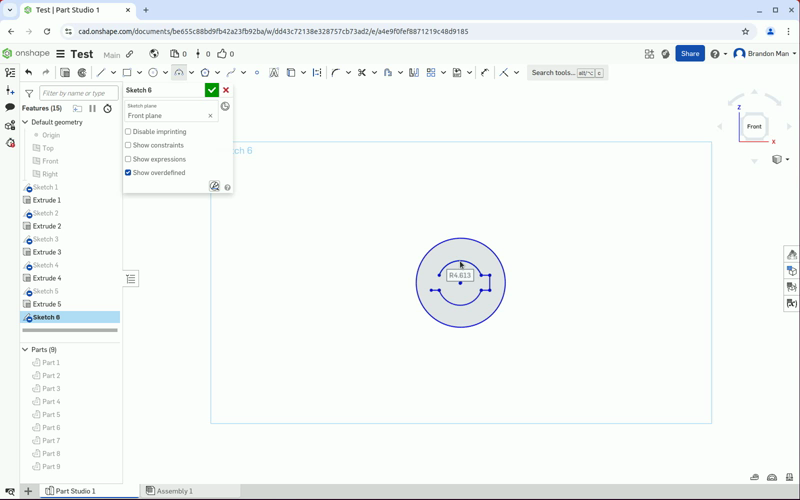
key(l)
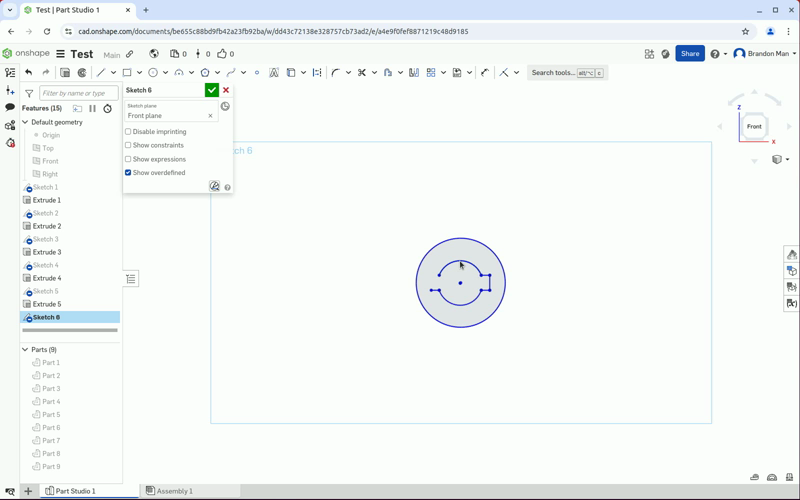
mouse_move(439, 275)
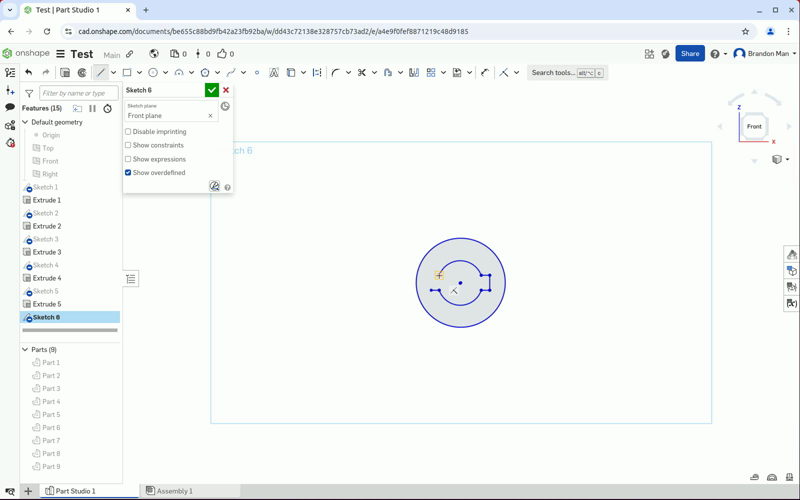
click(439, 275)
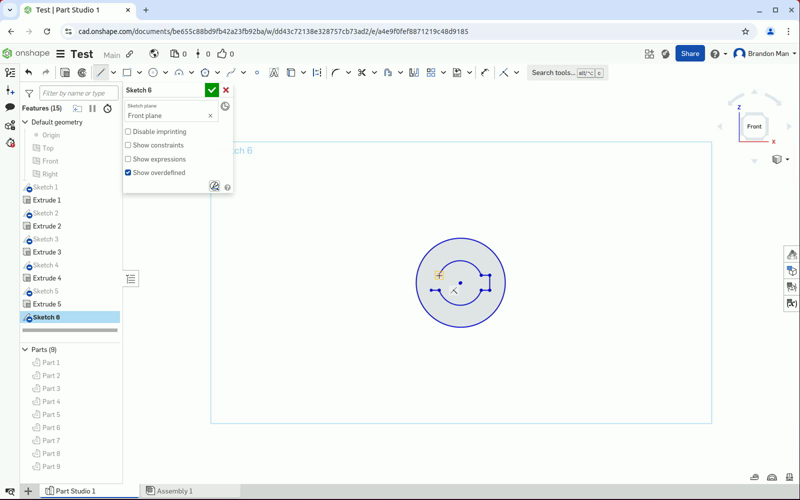
key_down(shift)
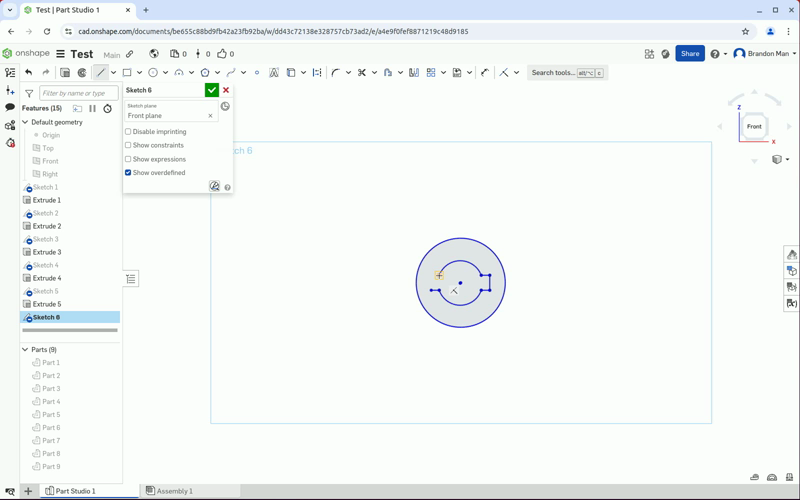
mouse_move(469, 275)
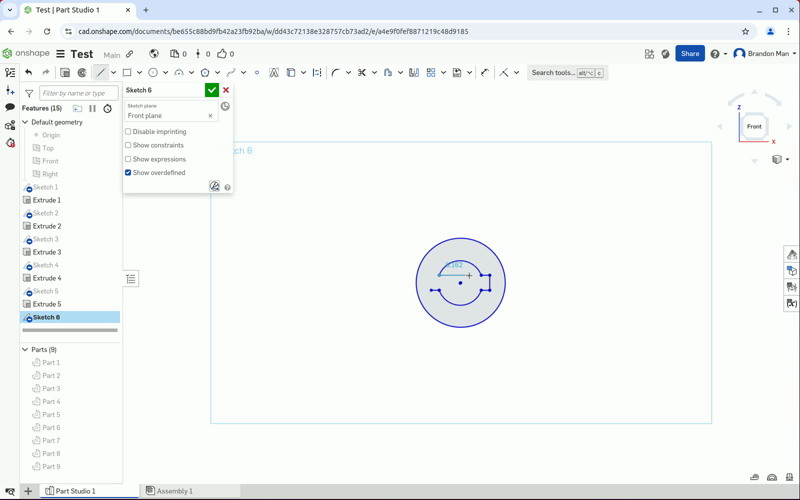
mouse_move(431, 275)
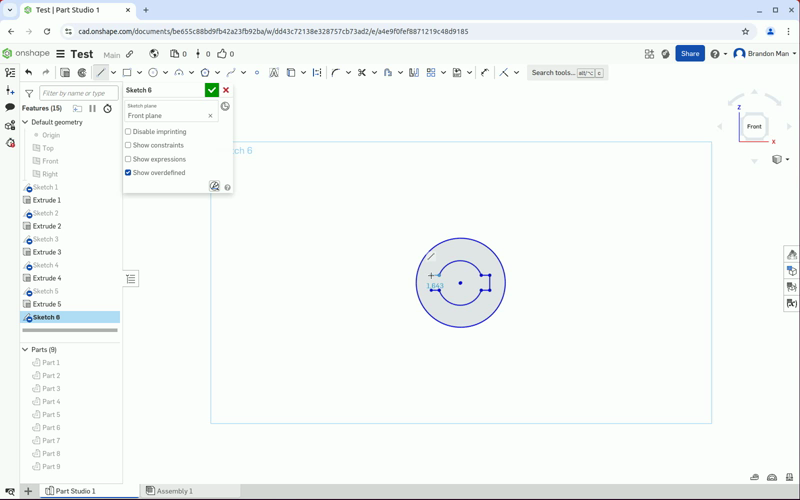
click(431, 275)
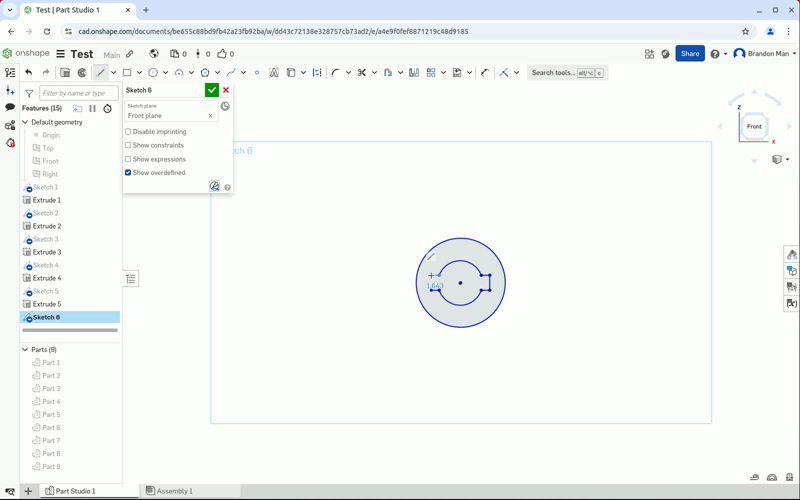
key_up(shift)
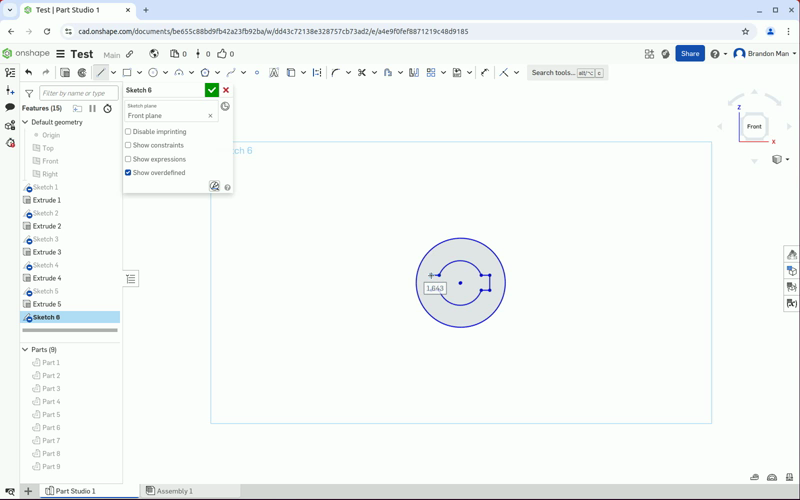
mouse_move(461, 275)
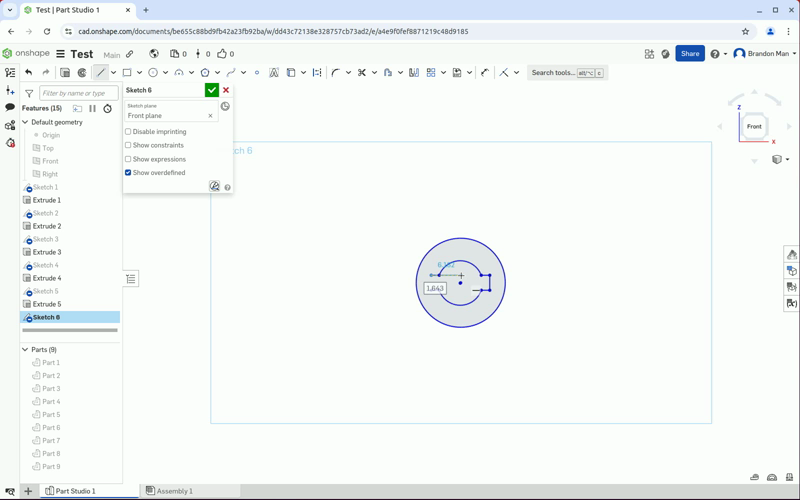
key_down(shift)
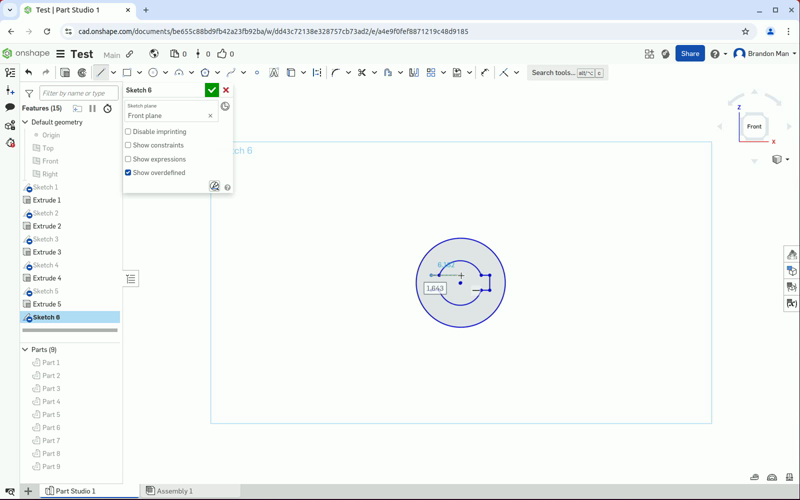
mouse_move(431, 290)
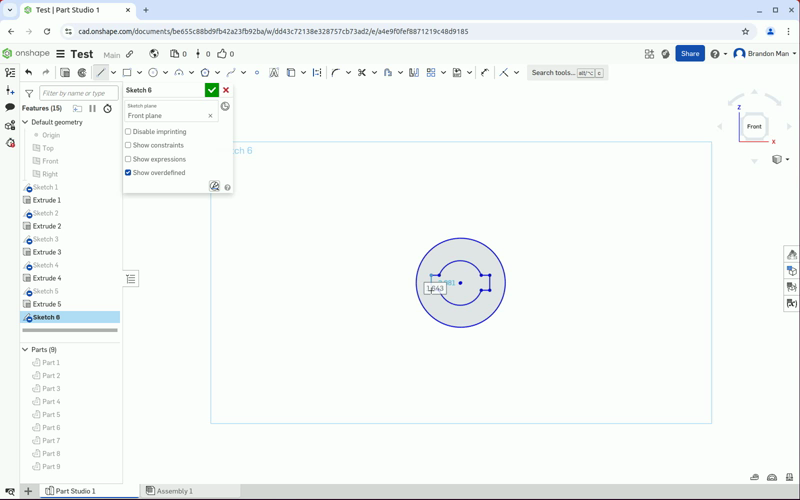
key_up(shift)
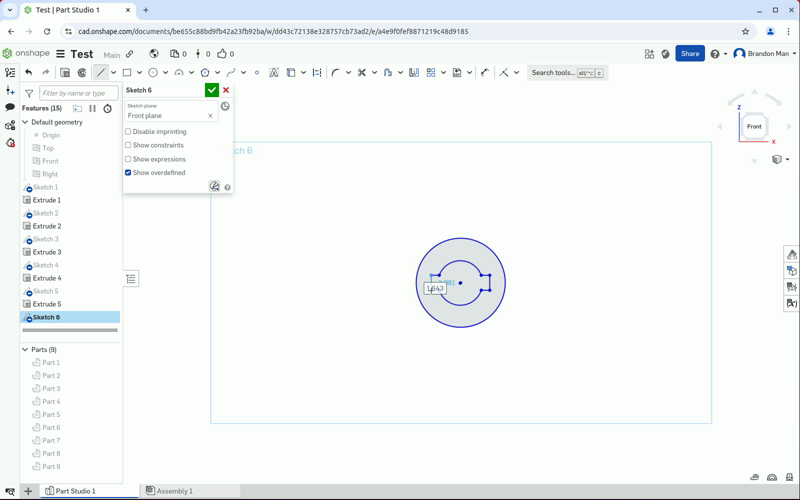
click(431, 290)
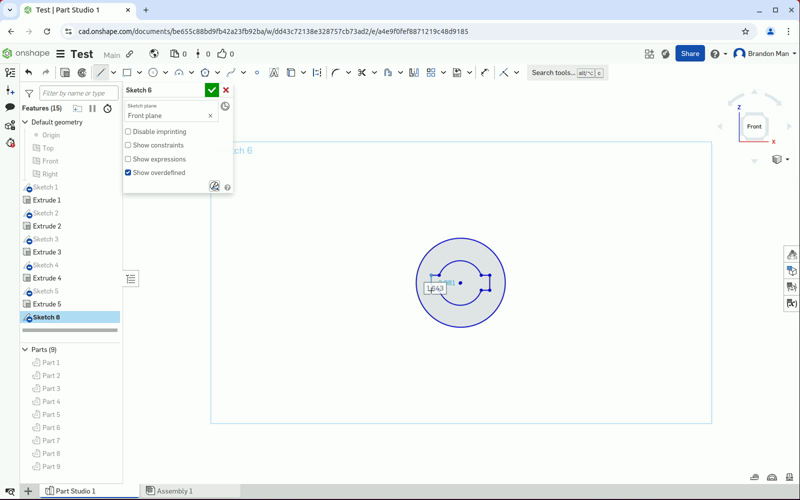
key(esc)
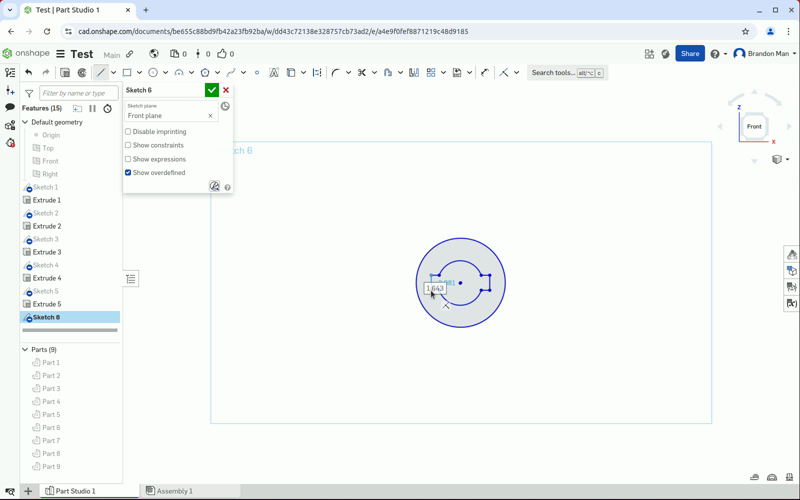
mouse_move(429, 260)
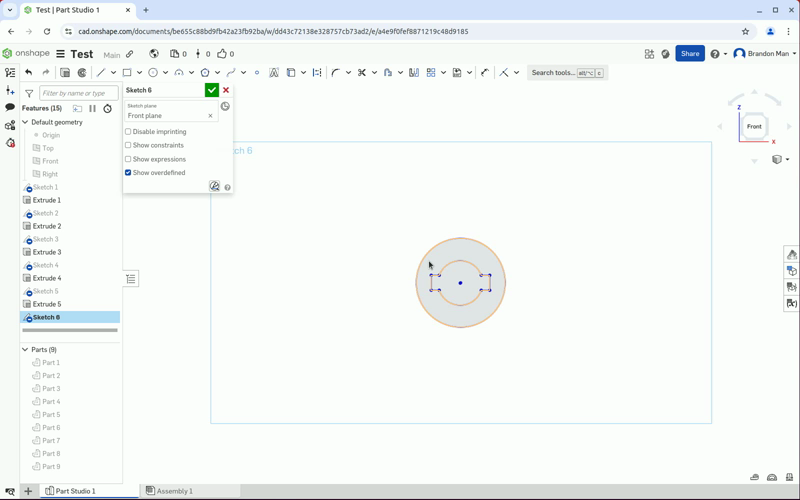
click(429, 260)
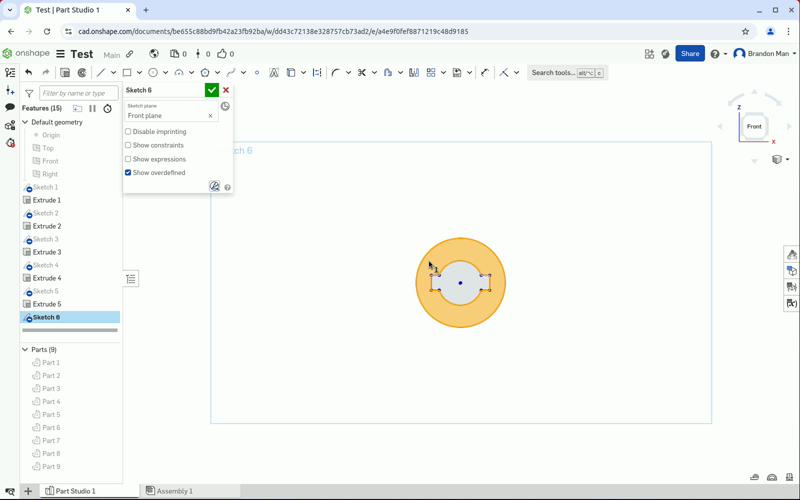
mouse_move(73, 352)
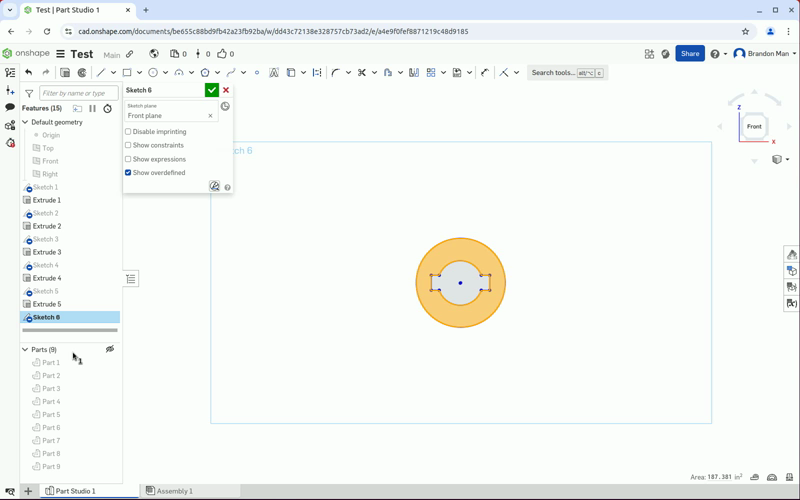
key(shift+y)
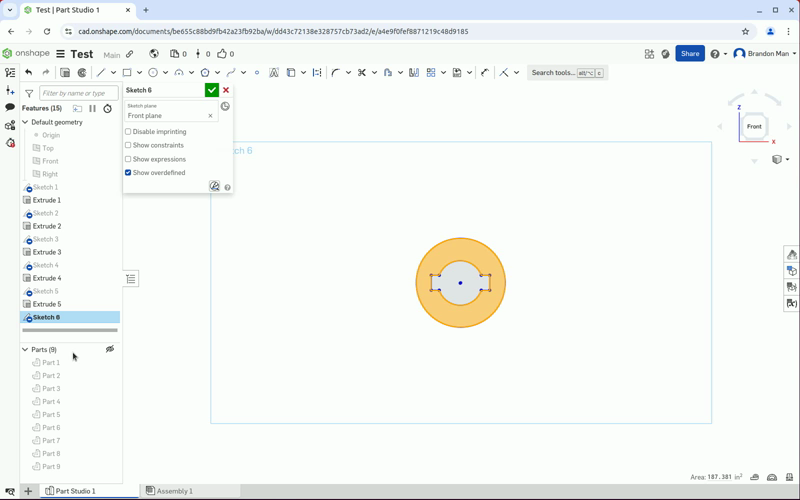
key(shift+e)
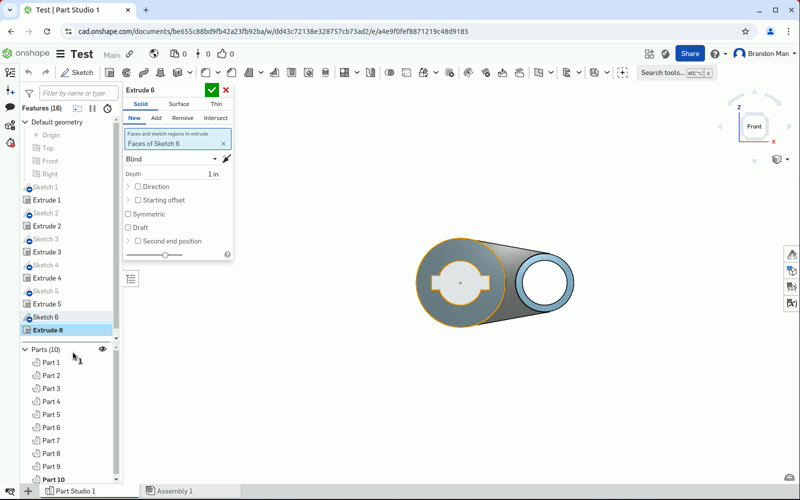
mouse_move(143, 106)
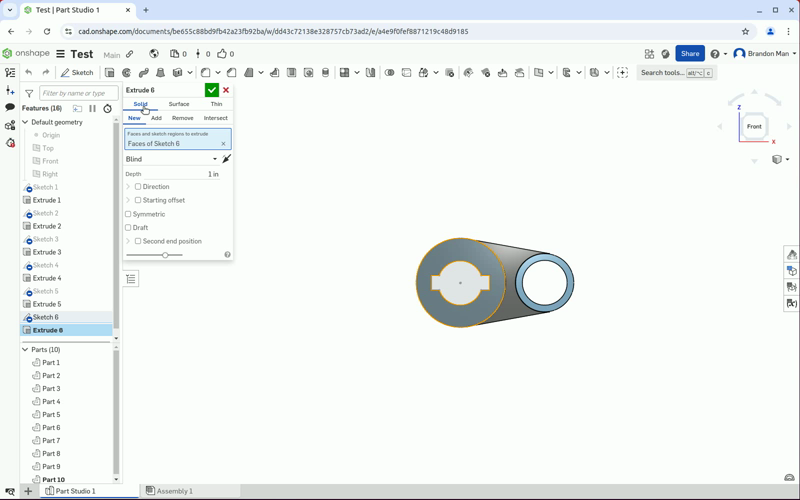
click(143, 106)
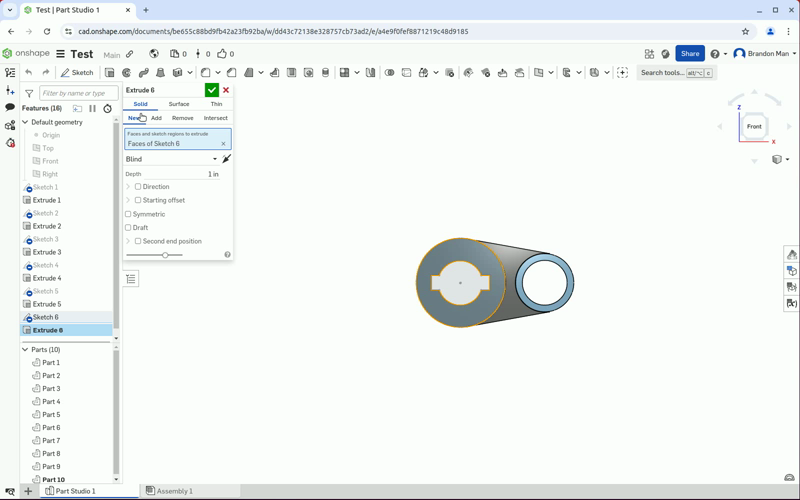
mouse_move(137, 120)
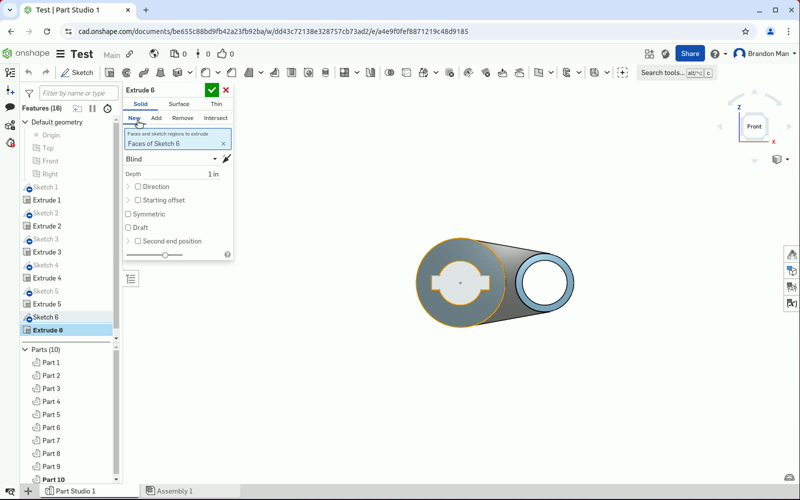
click(137, 120)
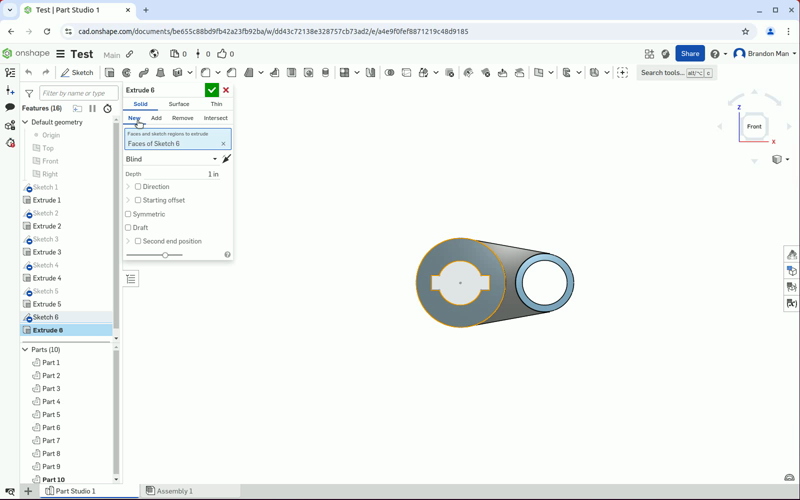
key(tab, 4)
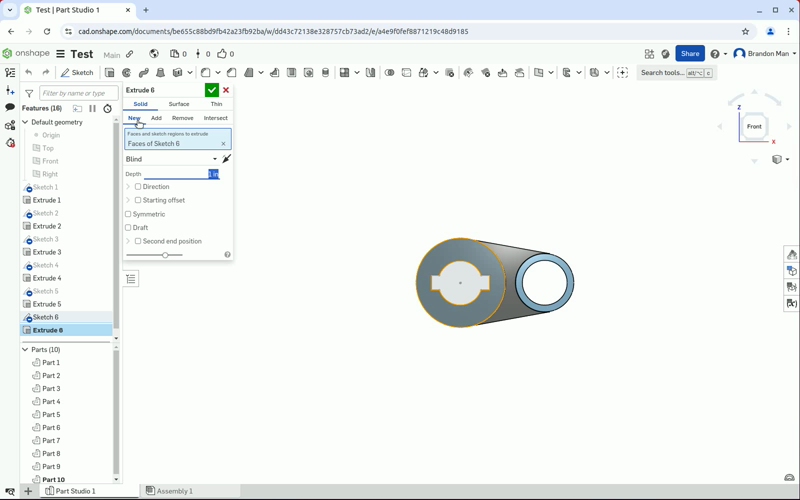
text(16.128)
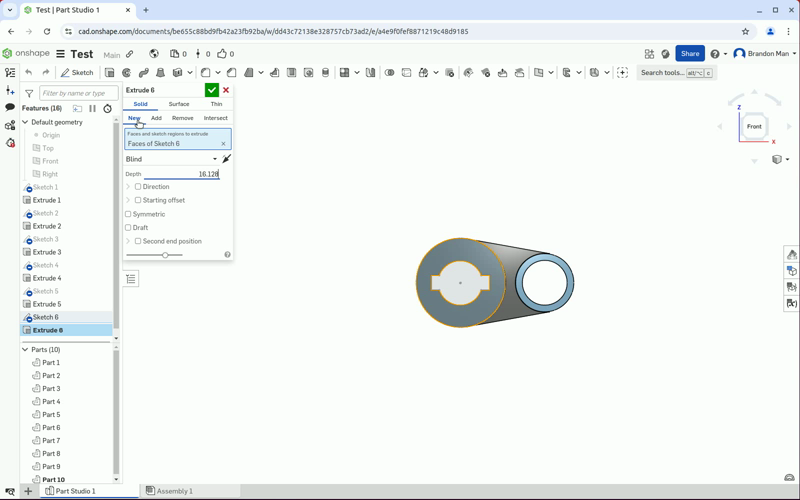
key(enter)
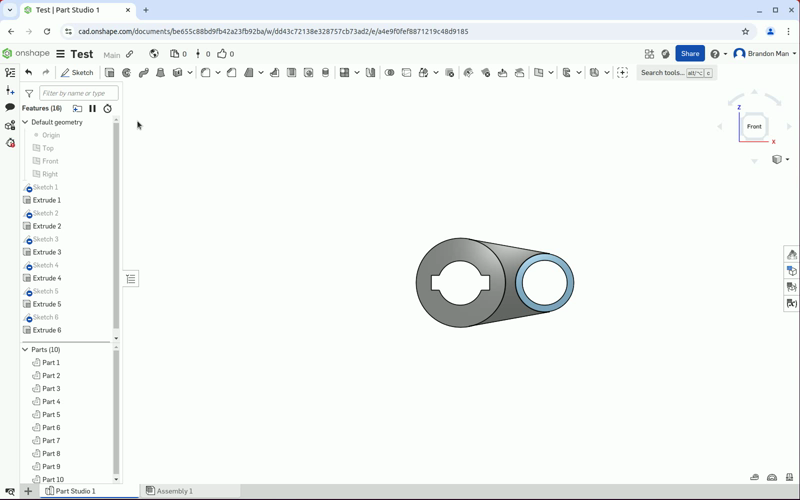
key(shift+h)
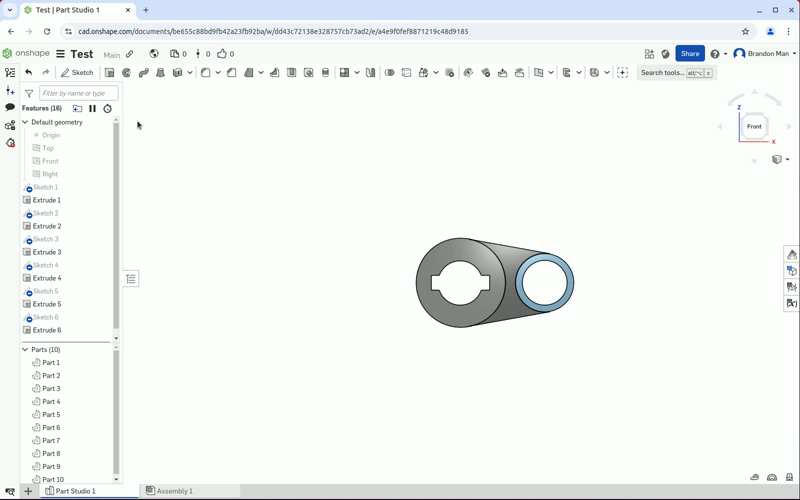
key(shift+h)
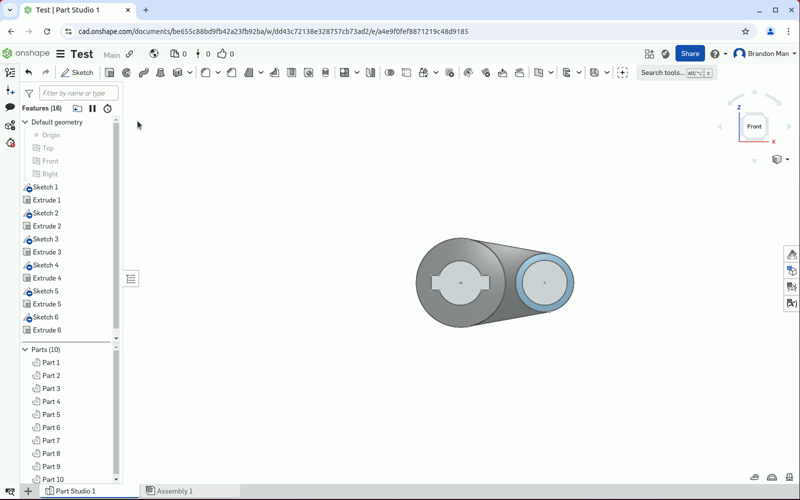
key(shift+7)
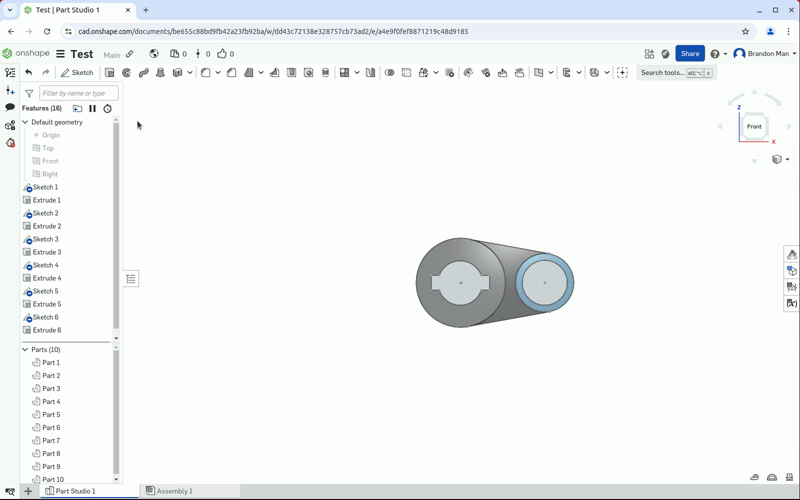
key(left, 2)
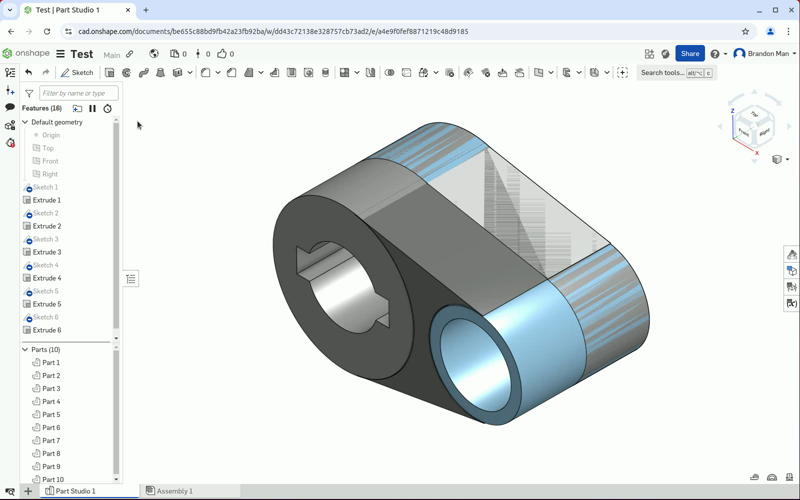
key(down, 2)
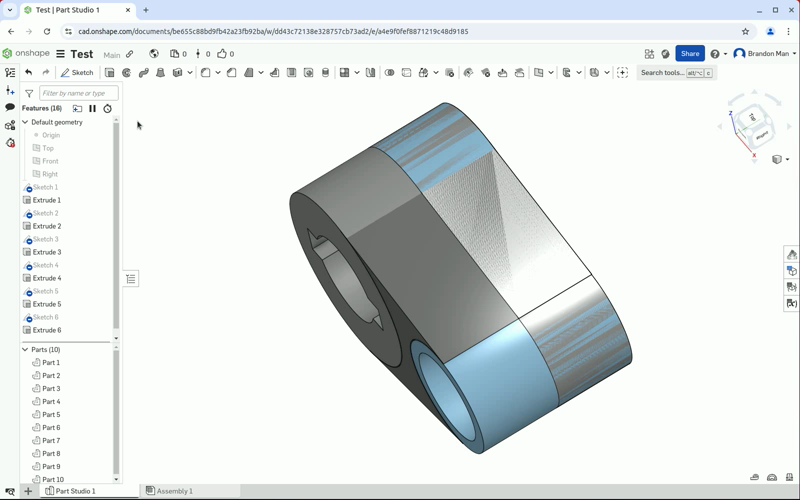
key(up, 2)
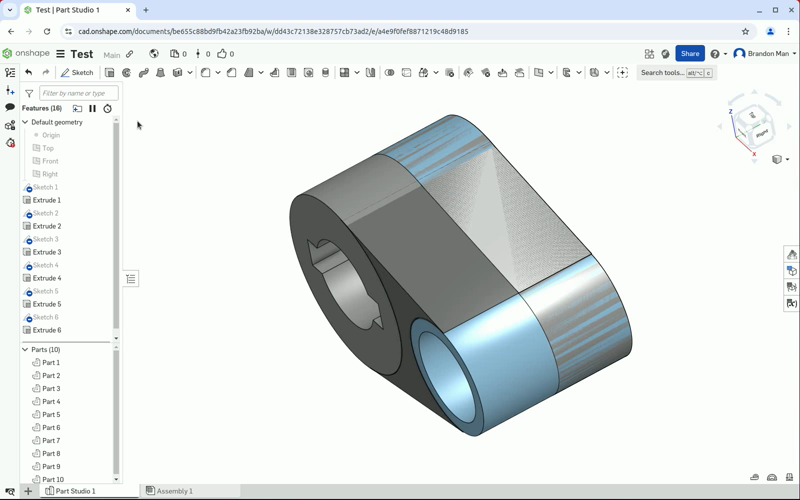
key(right, 2)
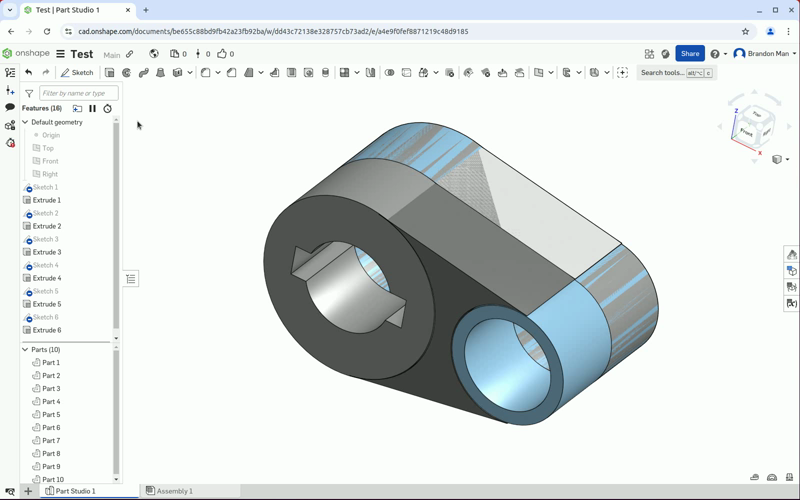
mouse_move(69, 189)
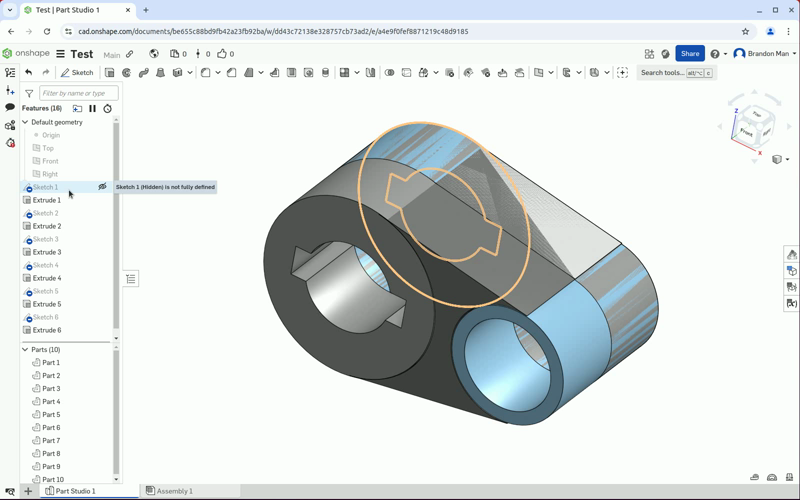
click(69, 189)